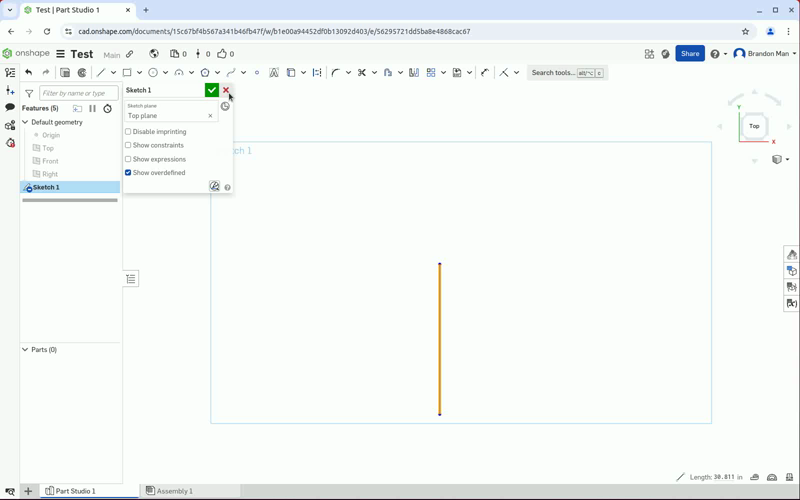
key(shift+h)
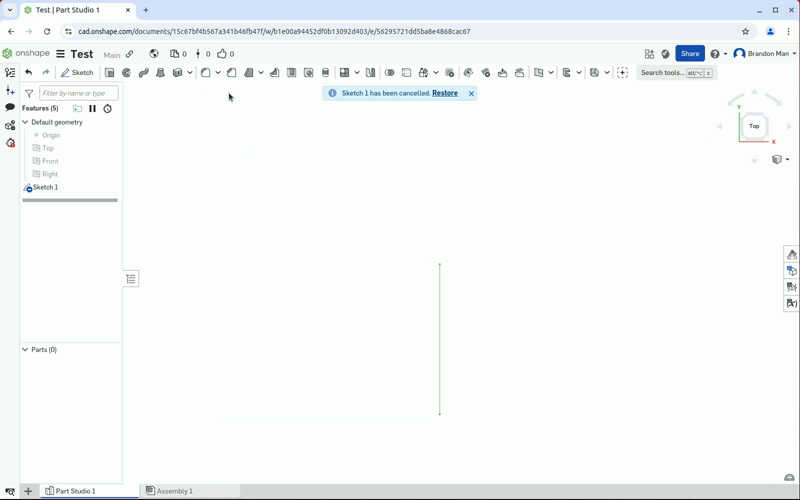
key(shift+s)
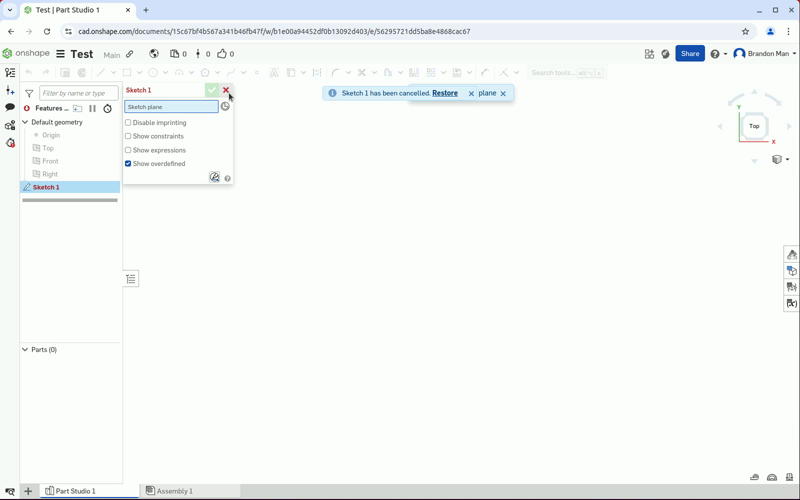
mouse_move(73, 150)
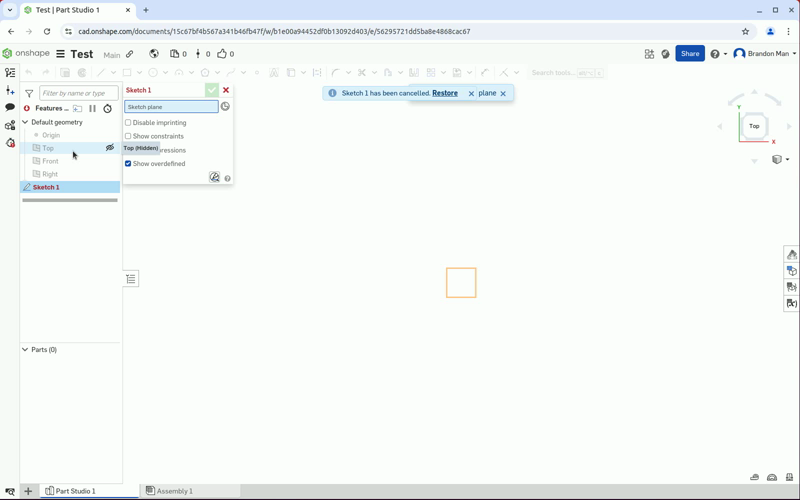
click(73, 150)
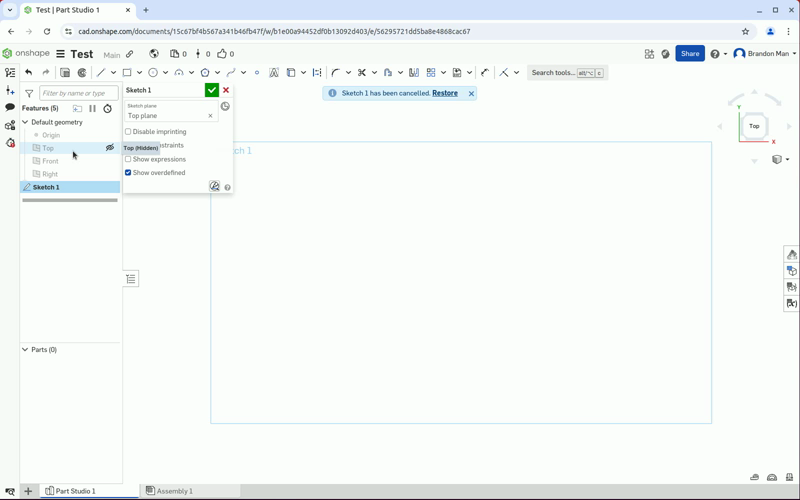
mouse_move(73, 352)
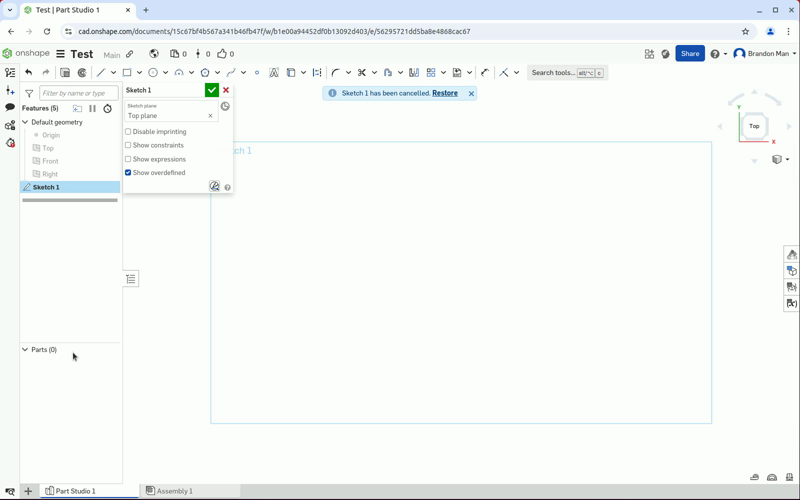
key(y)
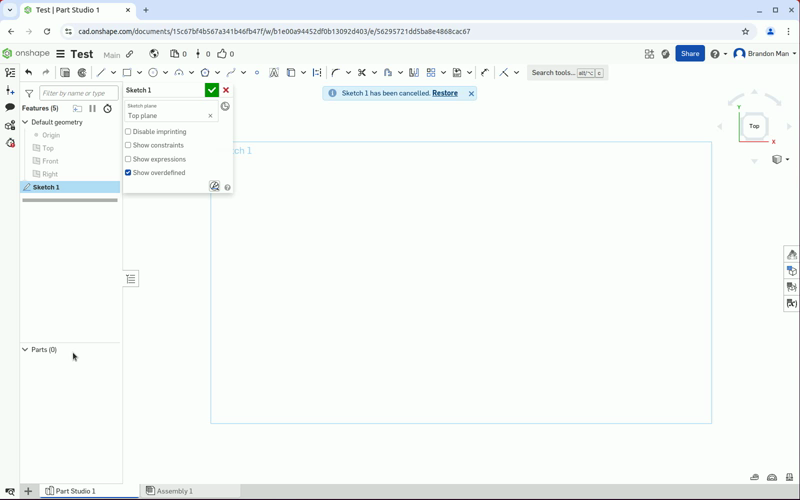
key(l)
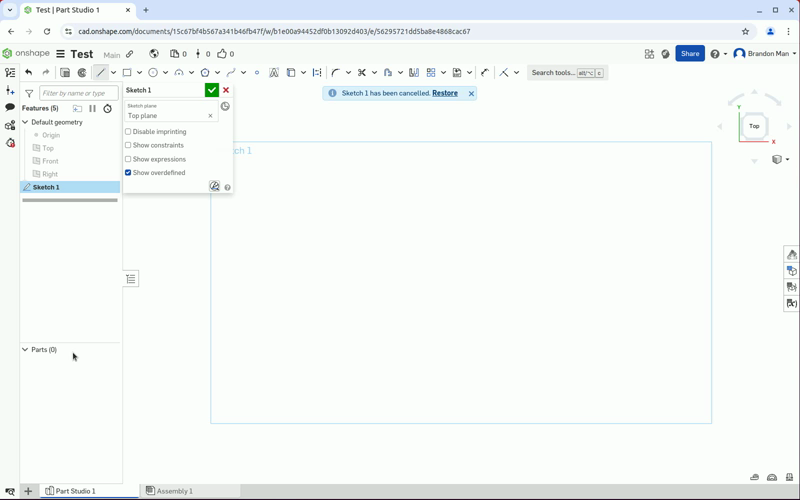
key_down(shift)
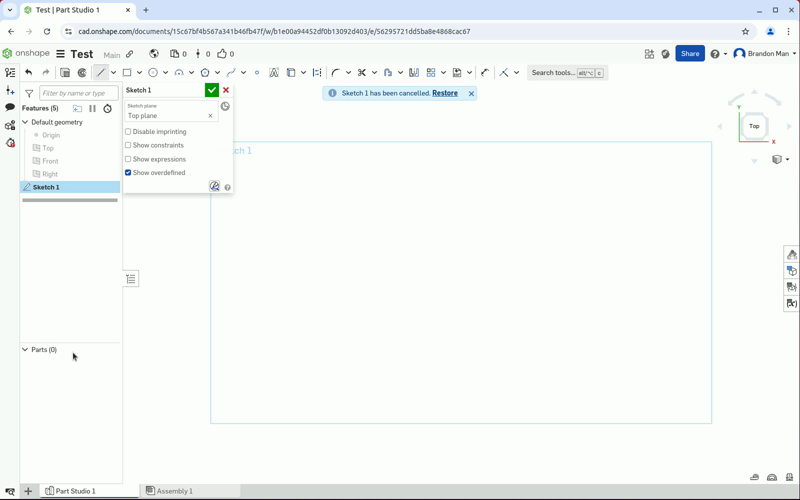
mouse_move(348, 272)
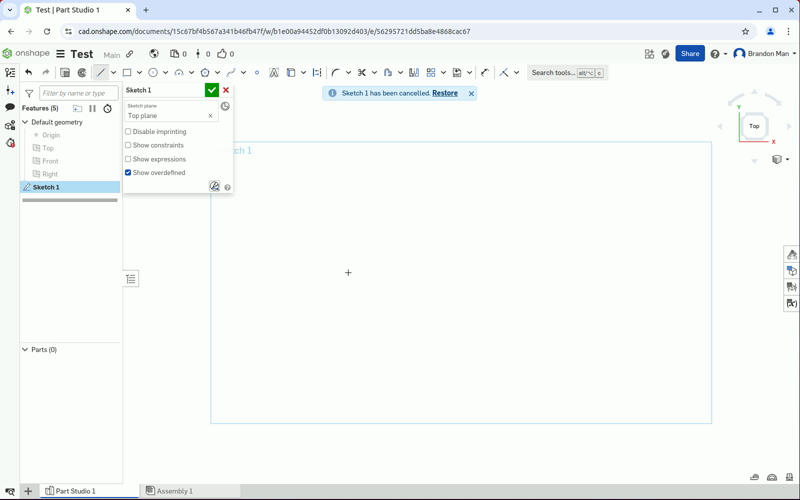
click(348, 272)
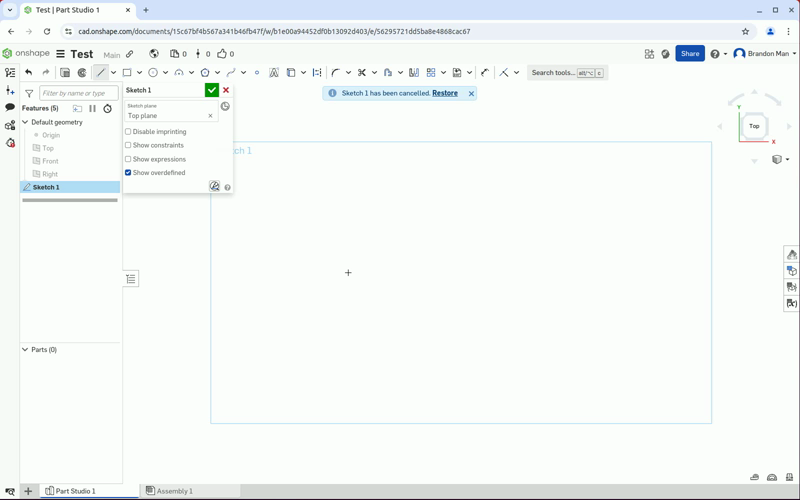
key_up(shift)
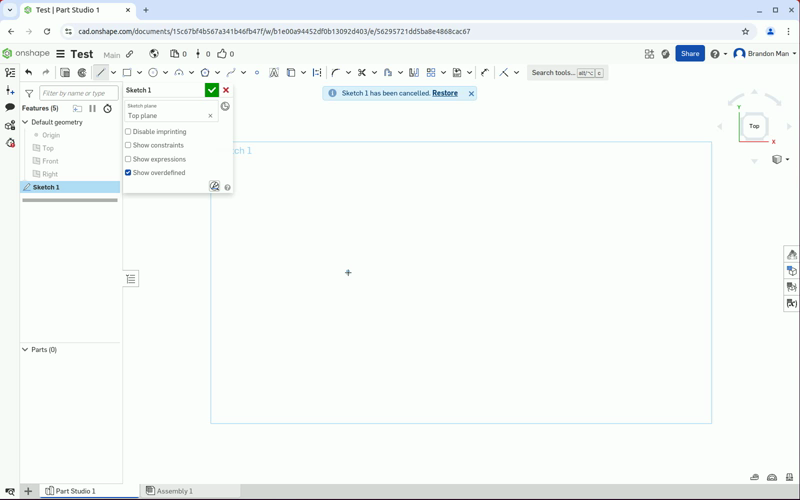
key_down(shift)
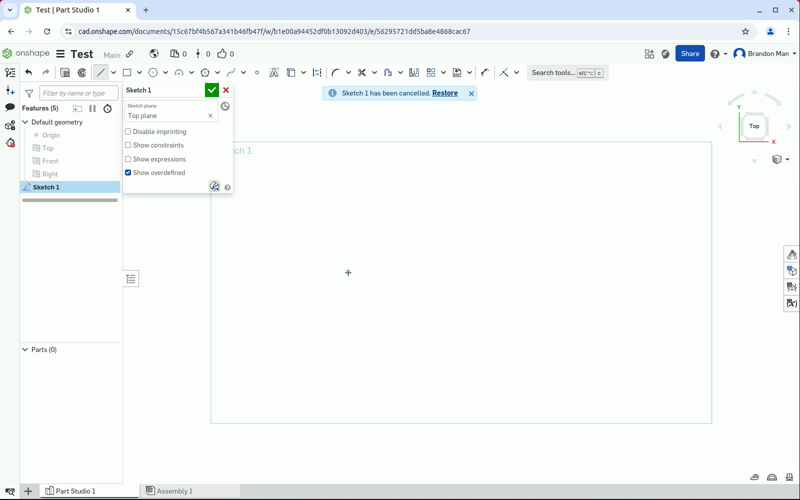
mouse_move(435, 272)
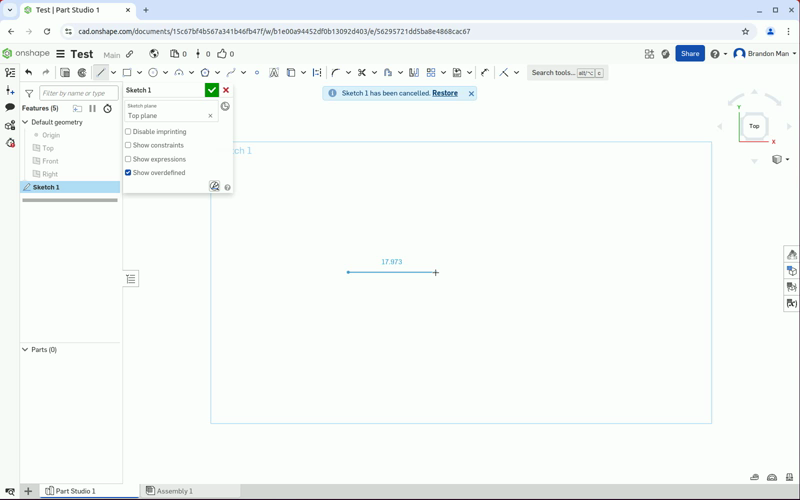
click(435, 272)
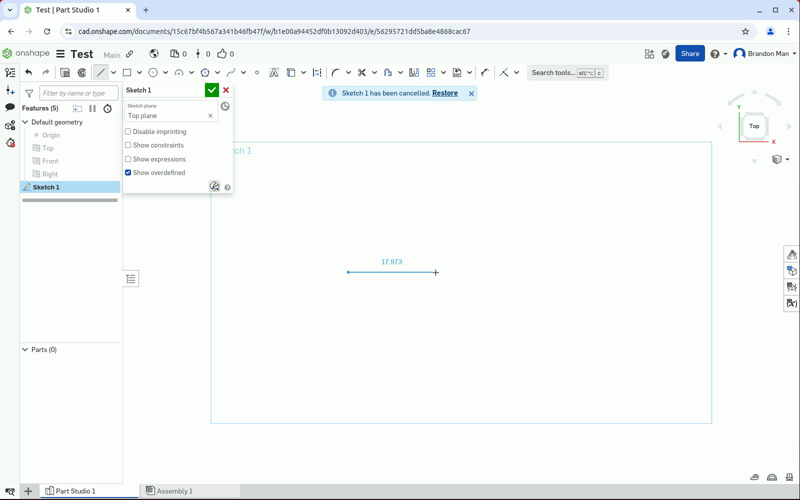
key_up(shift)
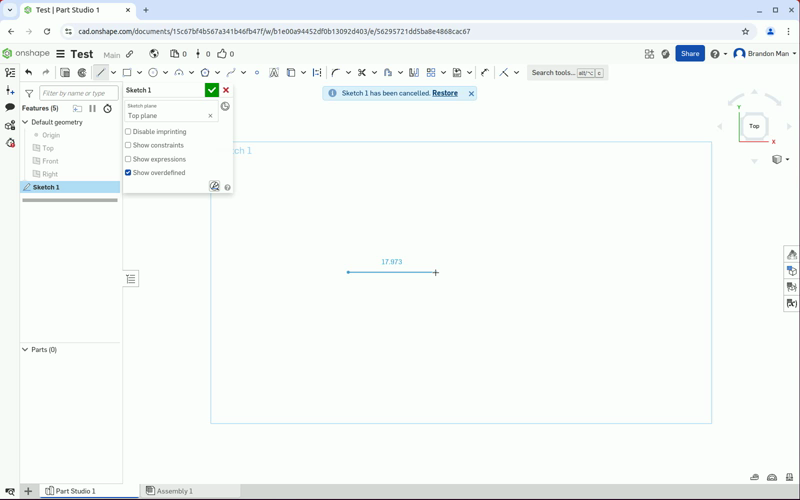
key_down(shift)
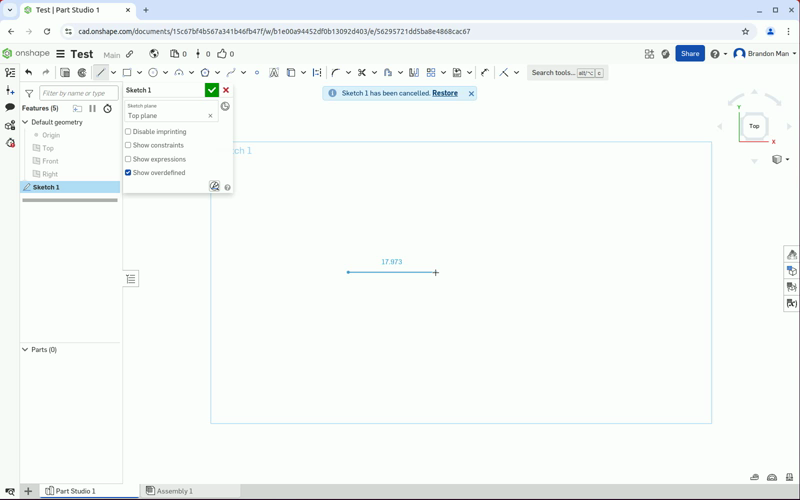
mouse_move(465, 272)
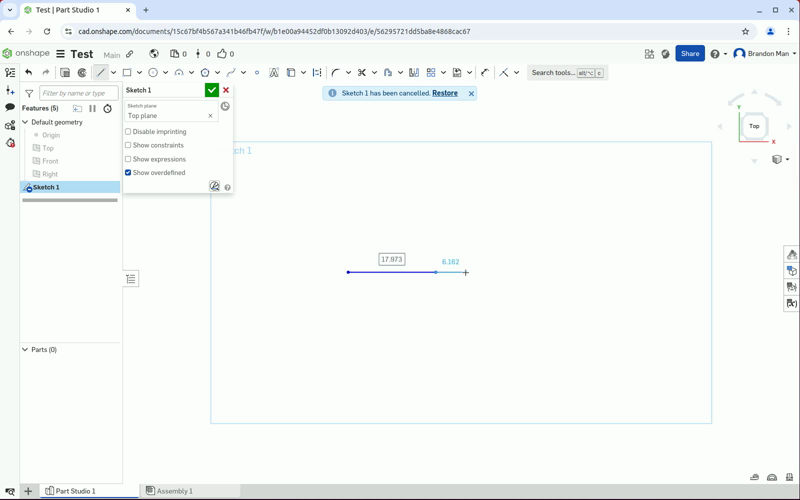
mouse_move(484, 272)
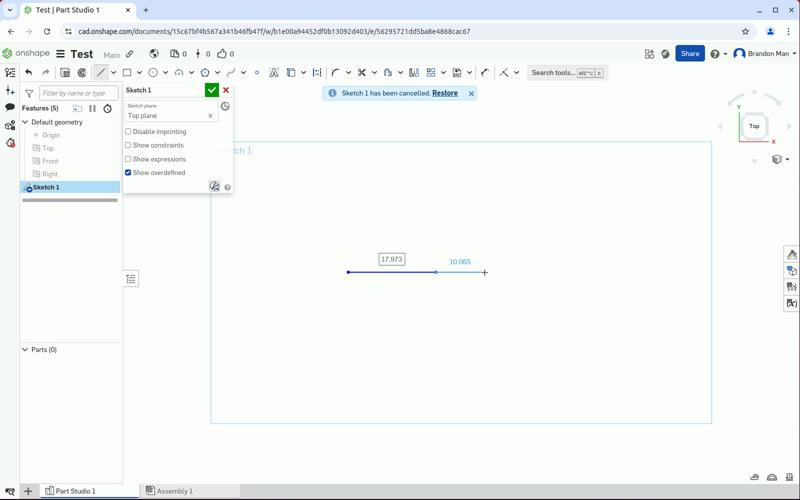
click(484, 272)
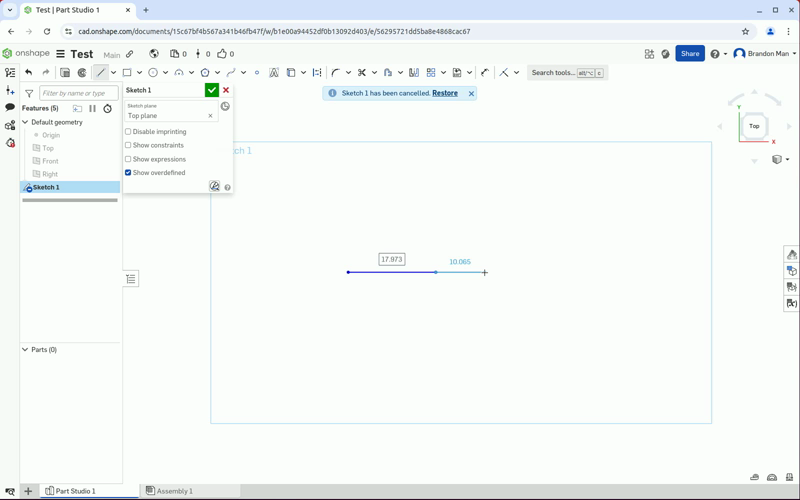
key_up(shift)
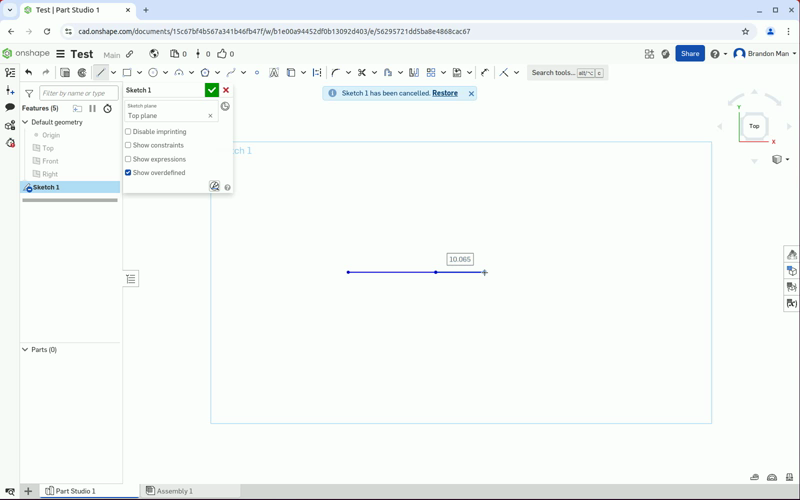
key_down(shift)
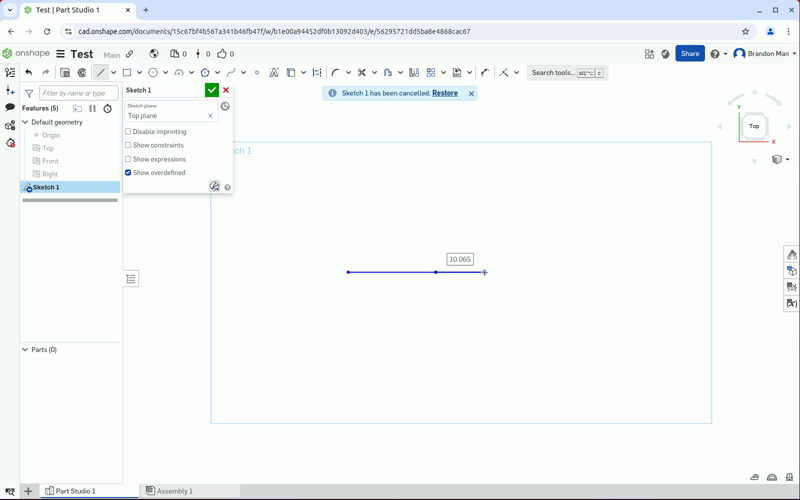
mouse_move(572, 272)
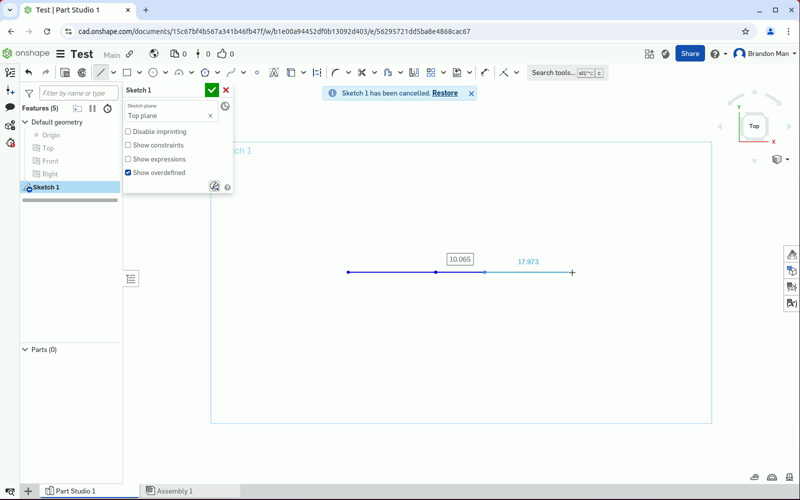
click(572, 272)
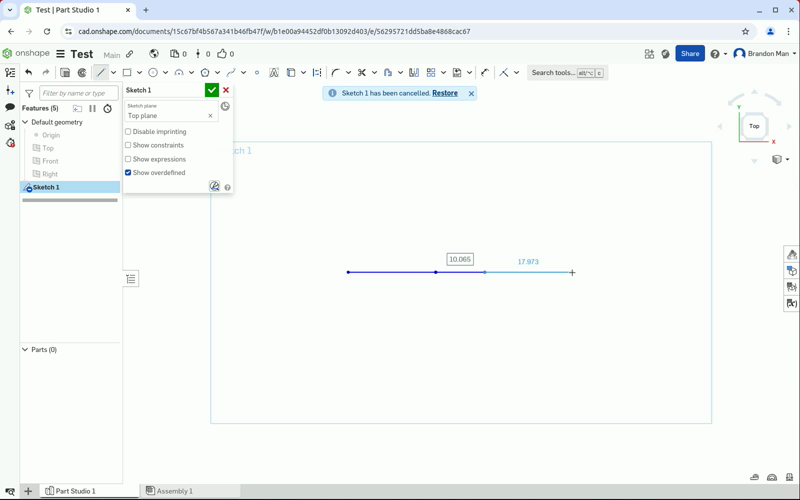
key_up(shift)
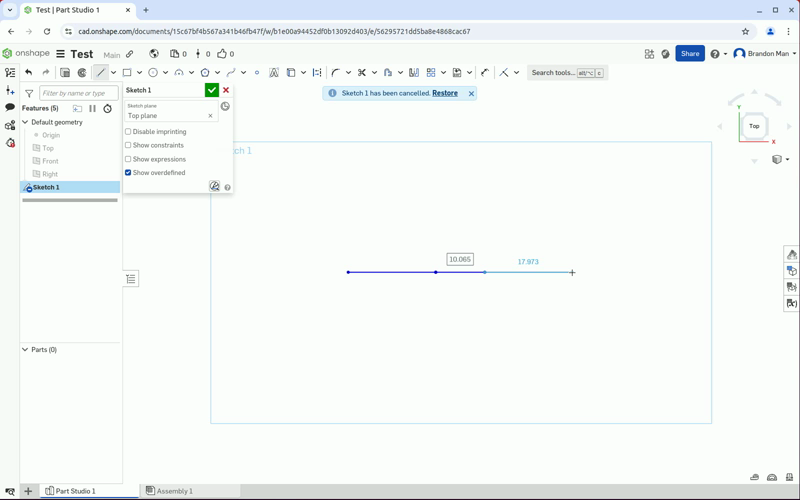
key_down(shift)
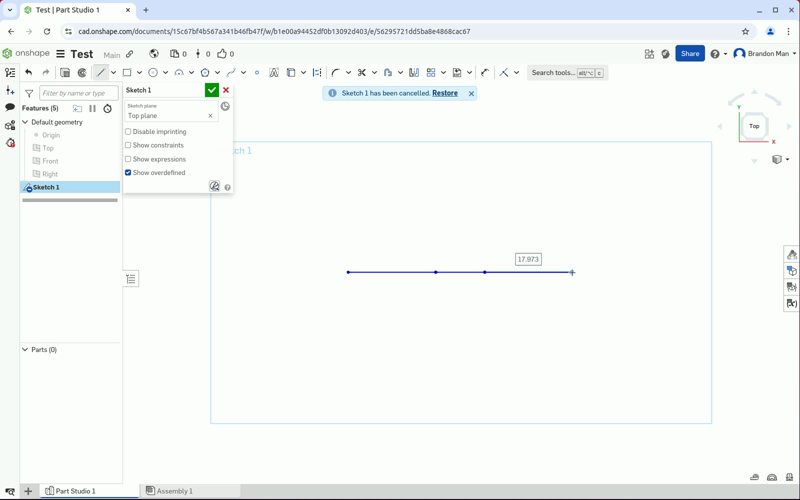
mouse_move(589, 272)
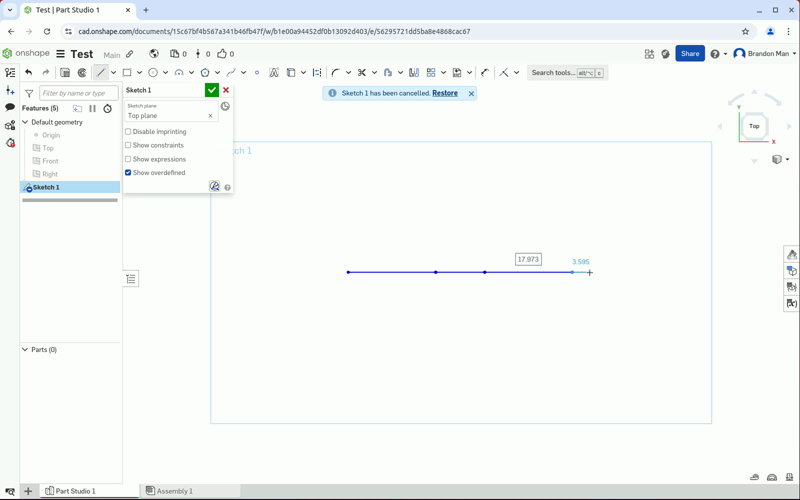
mouse_move(572, 239)
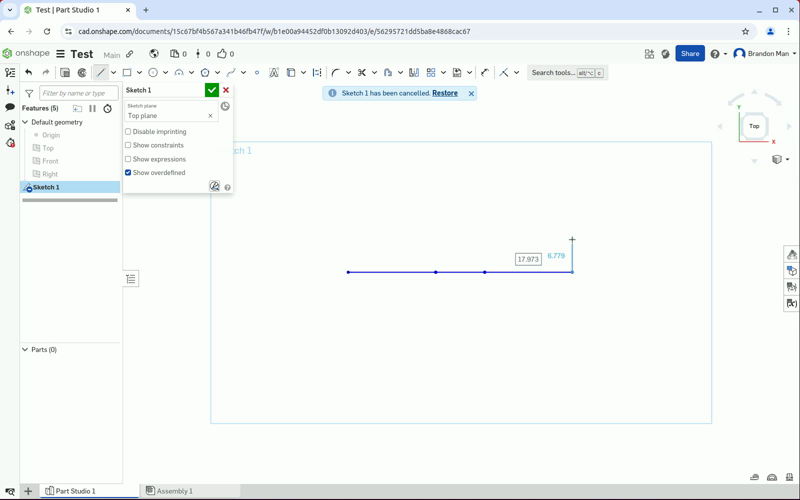
click(572, 239)
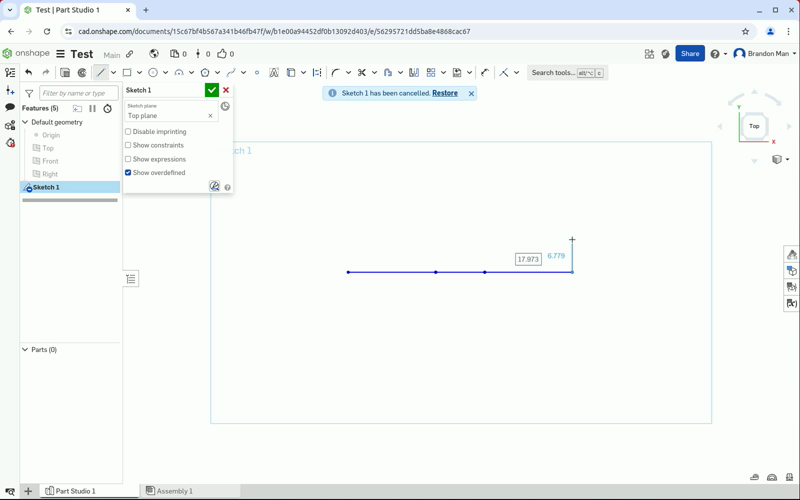
key_up(shift)
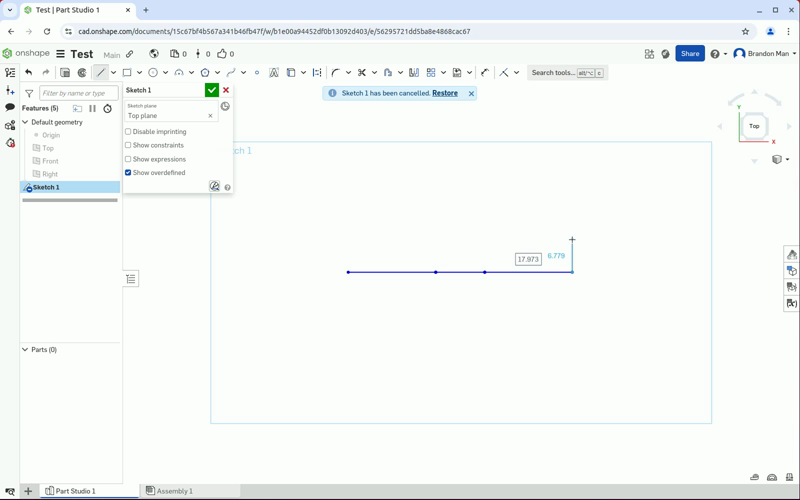
key_down(shift)
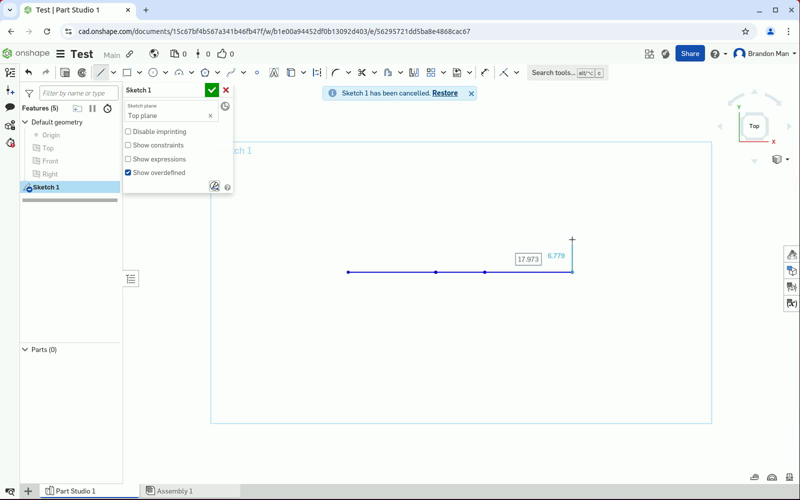
mouse_move(348, 239)
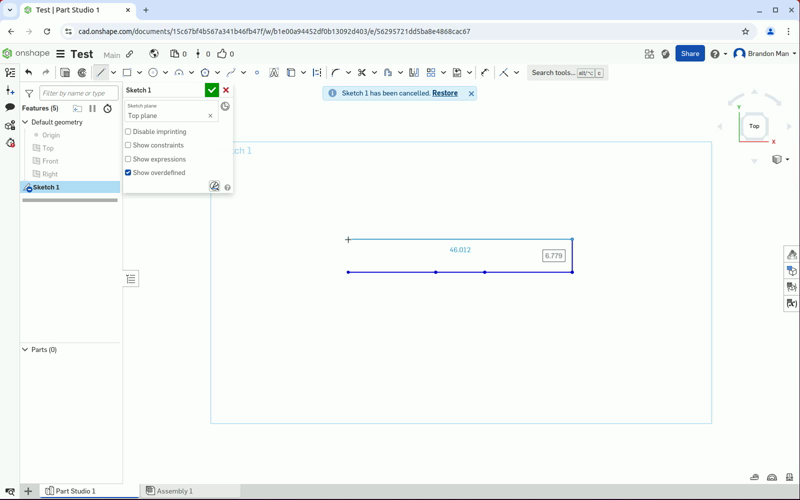
click(348, 239)
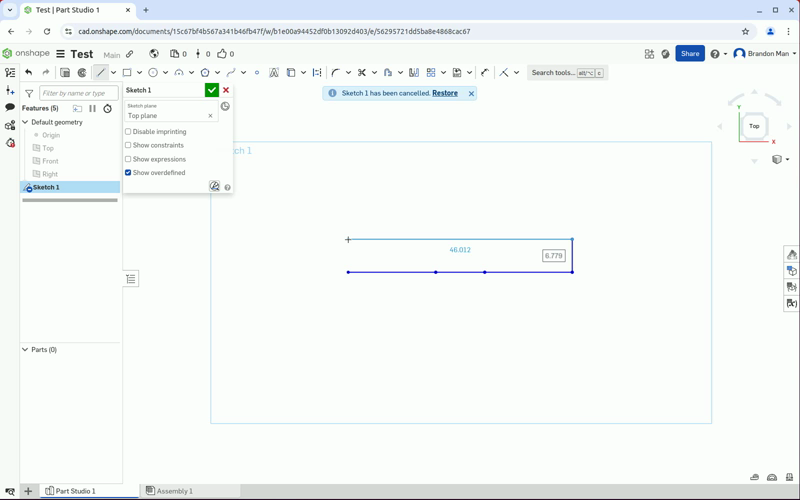
key_up(shift)
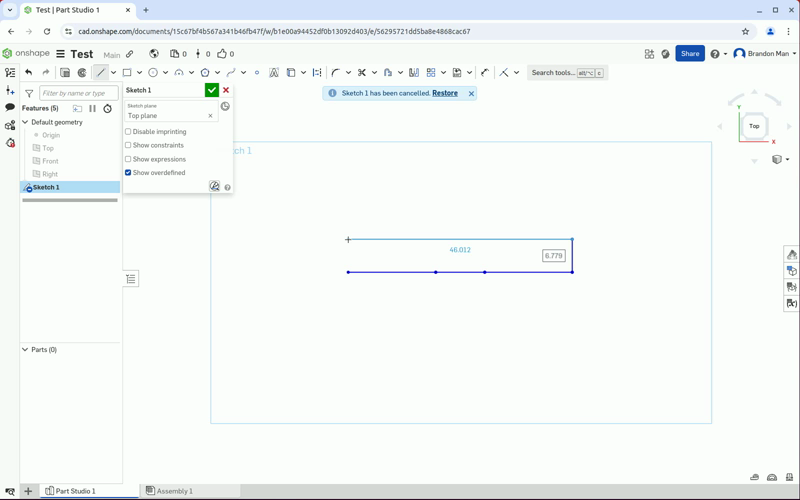
mouse_move(378, 239)
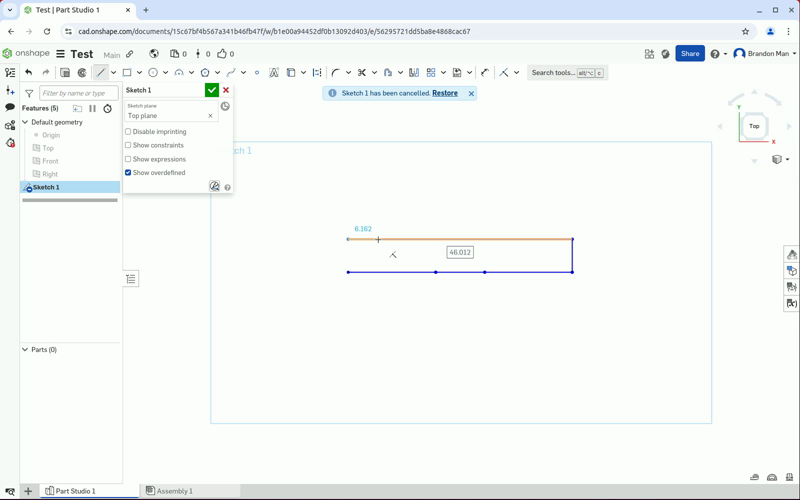
key_down(shift)
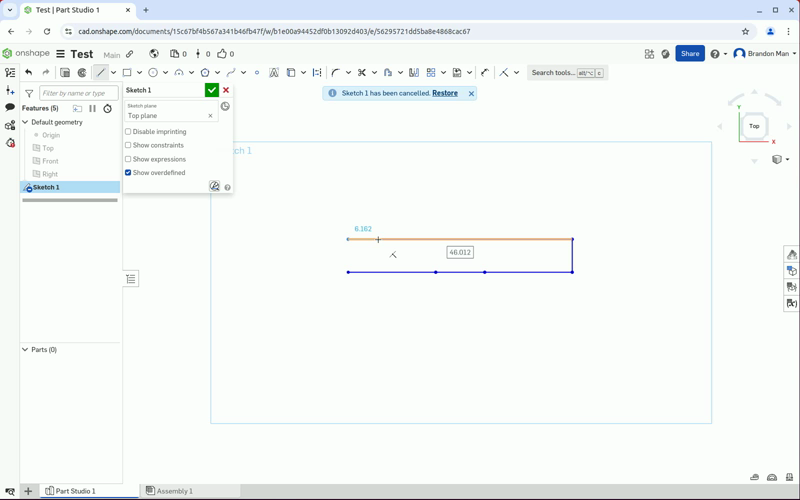
mouse_move(348, 272)
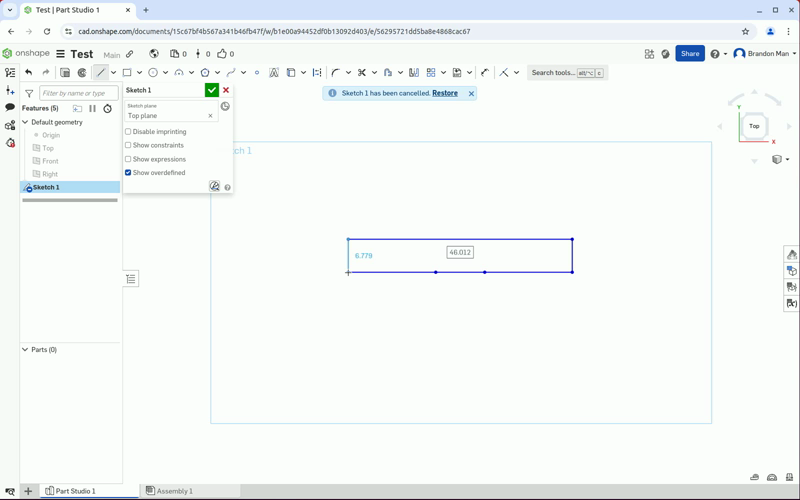
key_up(shift)
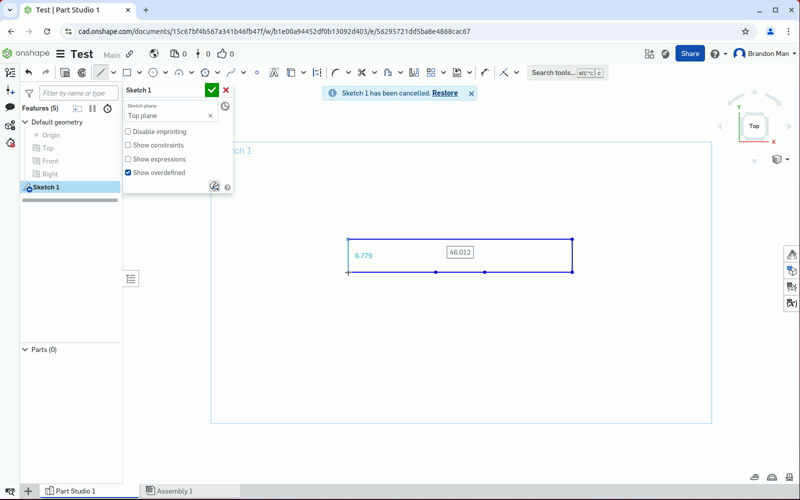
click(348, 272)
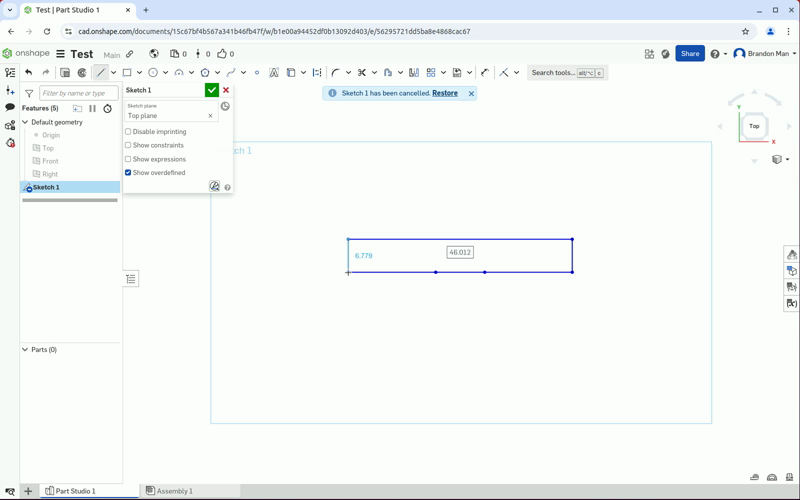
key(esc)
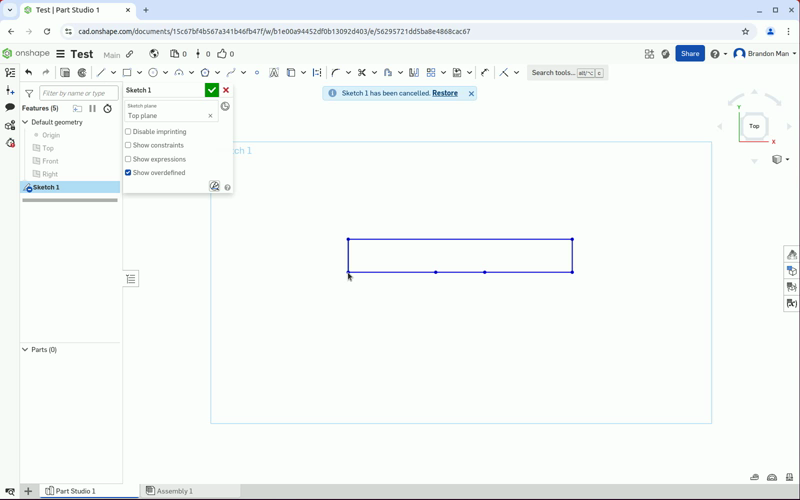
mouse_move(446, 254)
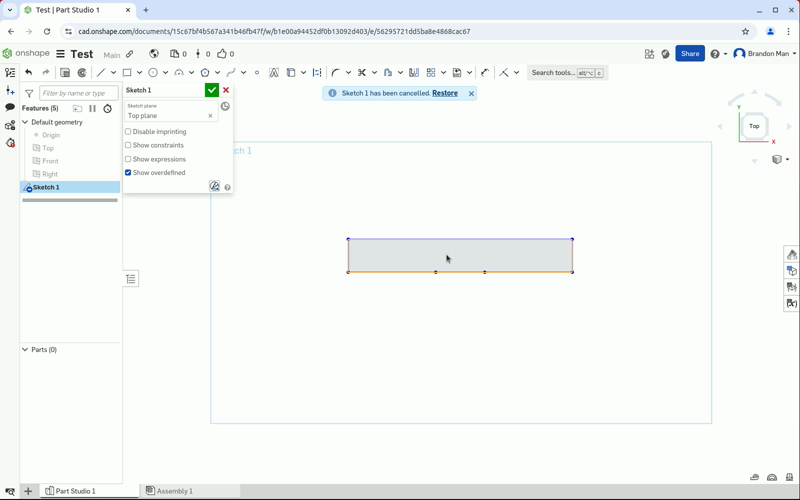
click(446, 254)
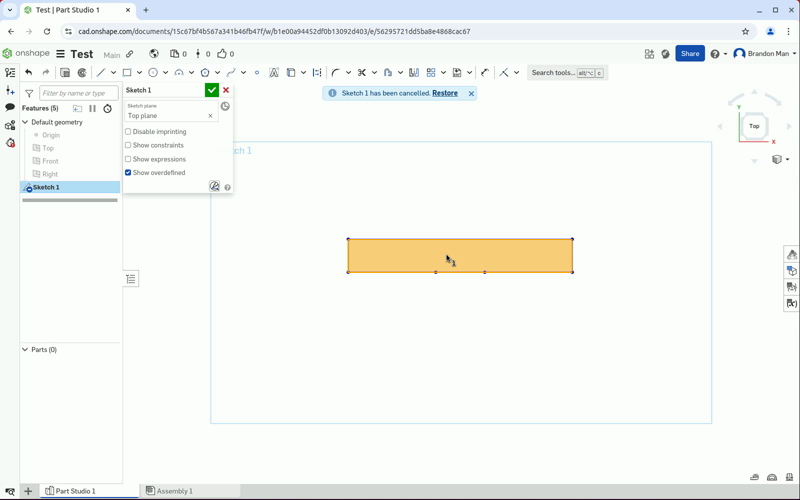
mouse_move(73, 352)
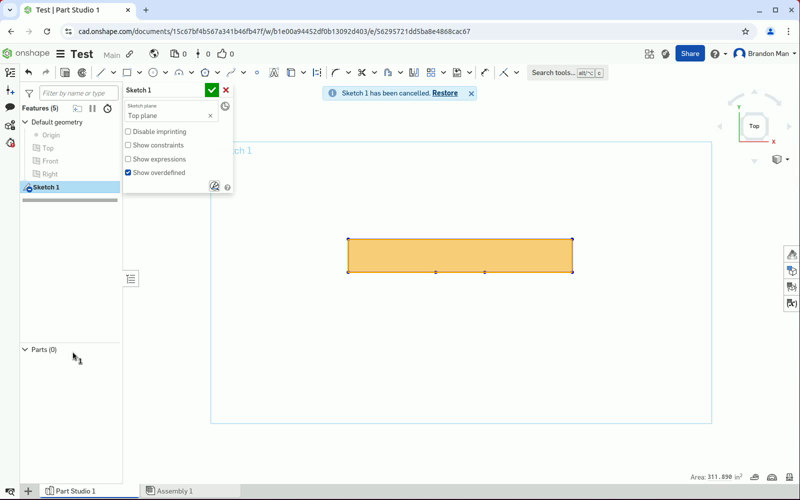
key(shift+y)
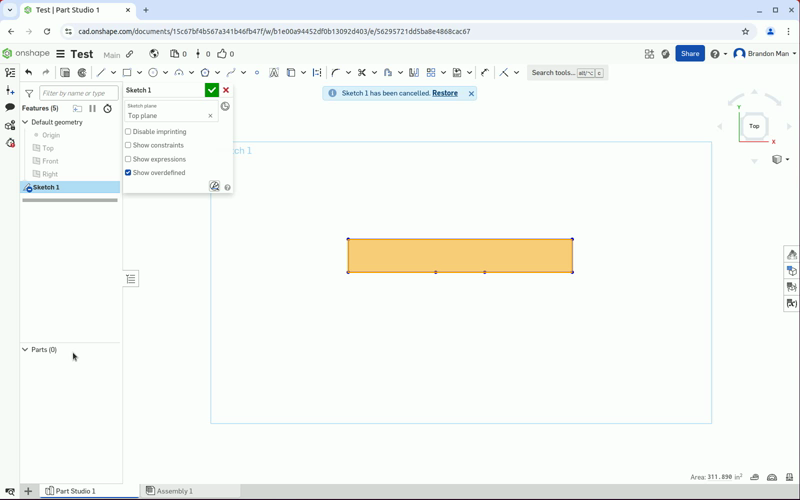
key(shift+e)
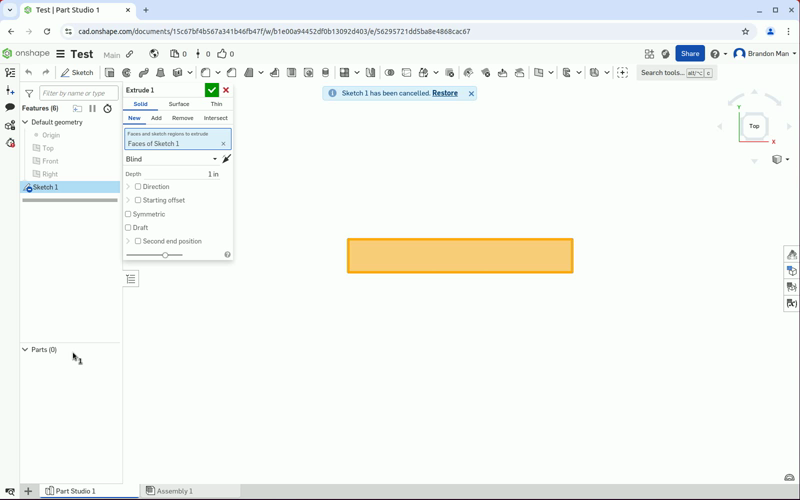
mouse_move(143, 106)
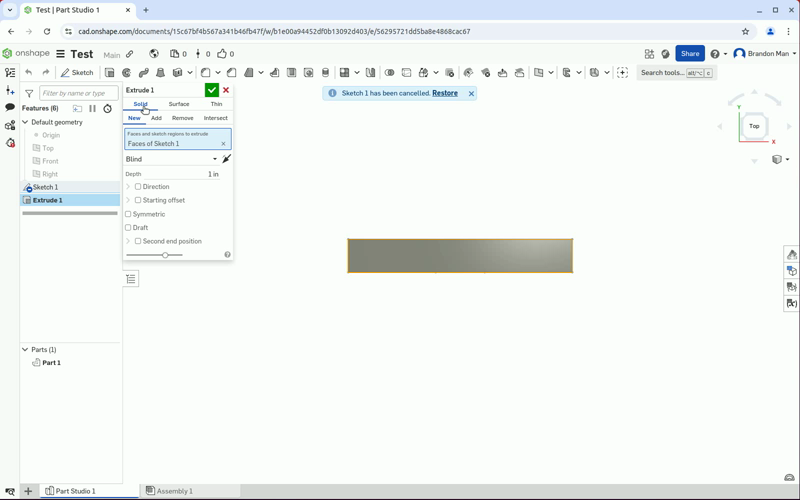
click(143, 106)
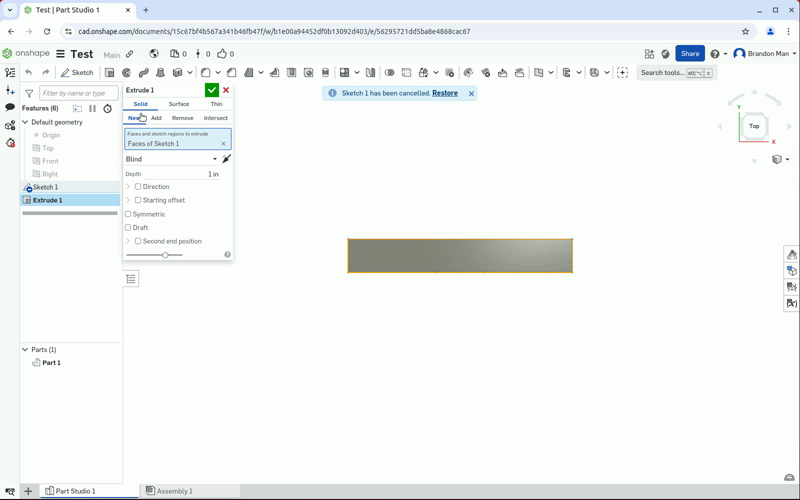
mouse_move(137, 120)
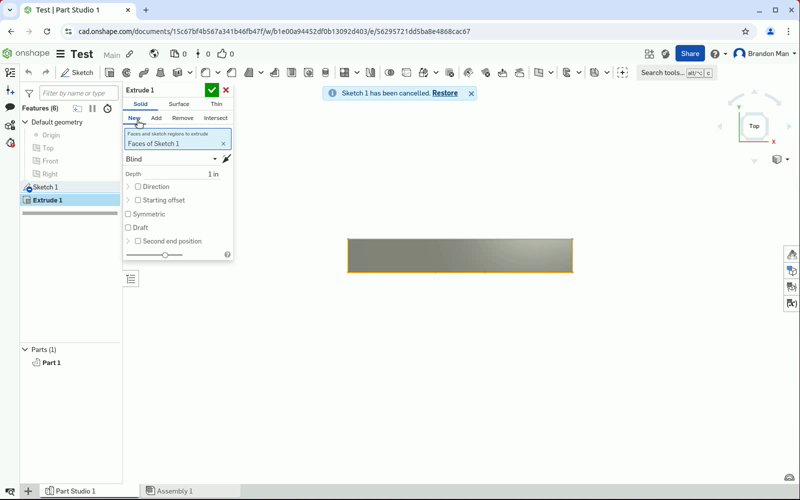
click(137, 120)
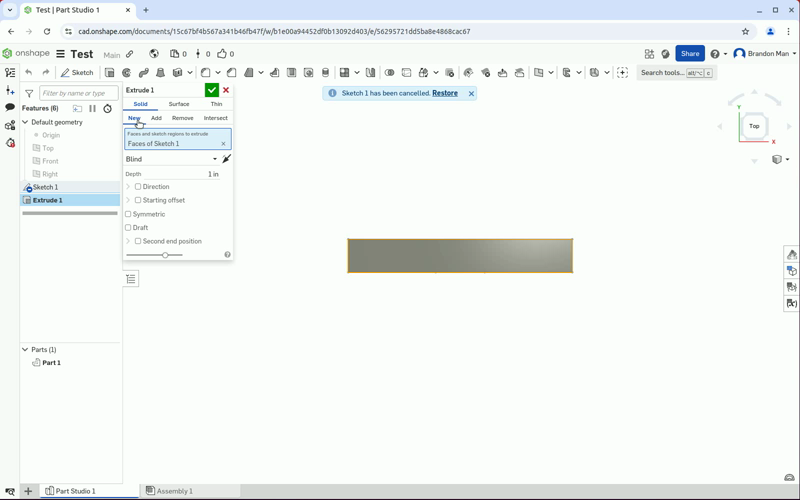
key(tab, 4)
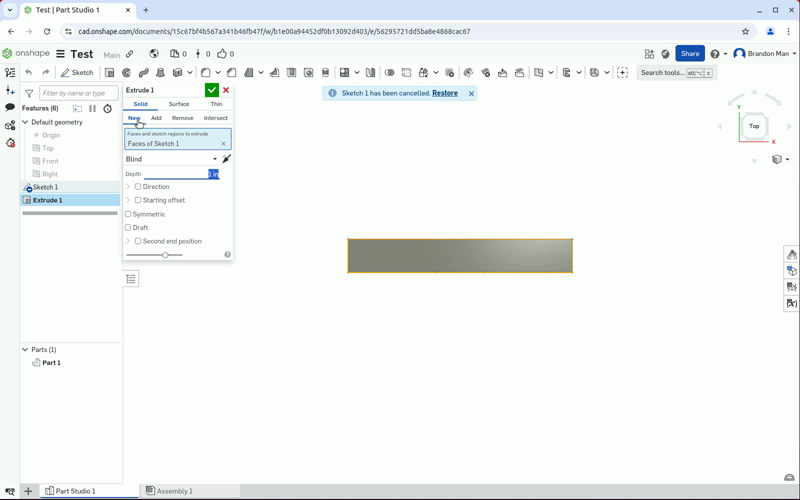
text(3.129)
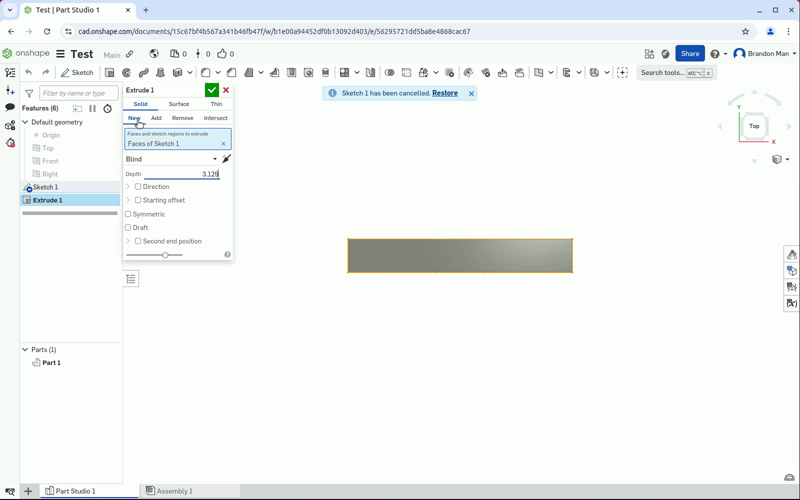
key(enter)
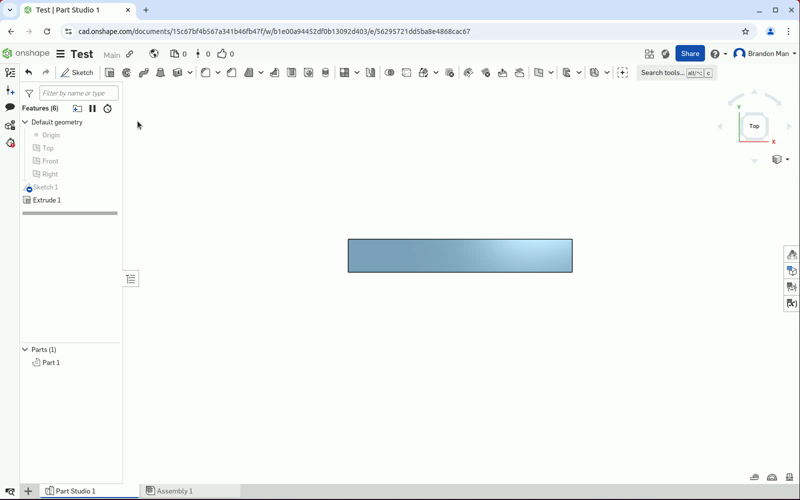
key(shift+h)
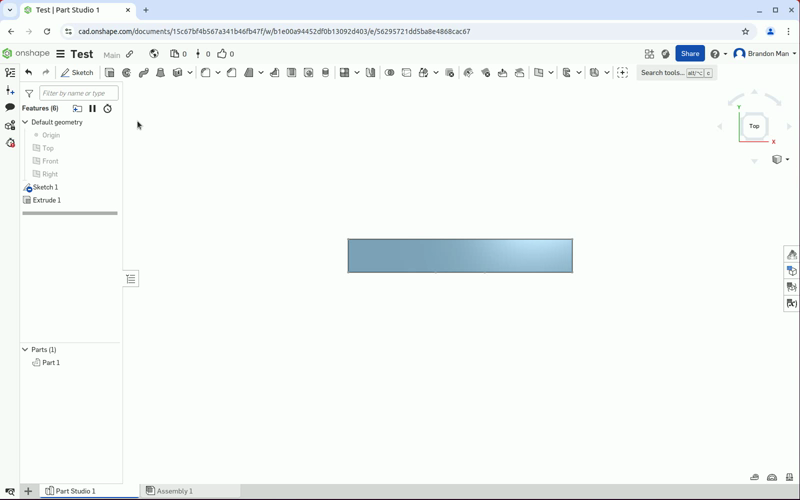
key(shift+h)
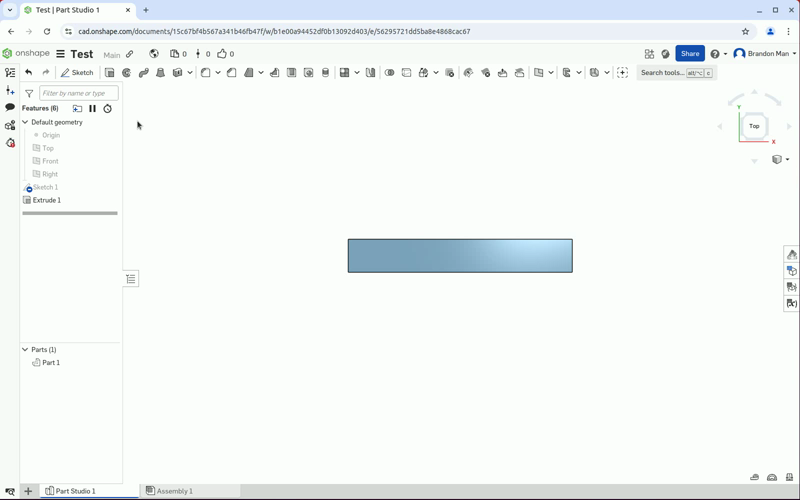
mouse_move(73, 189)
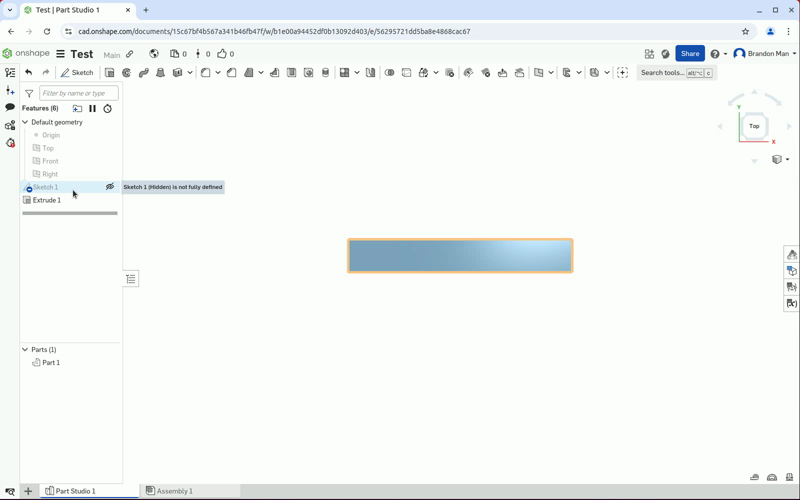
click(73, 189)
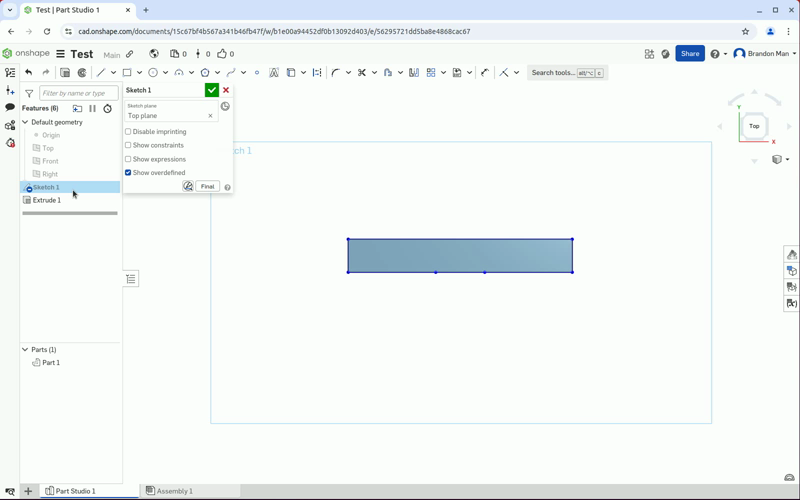
mouse_move(229, 92)
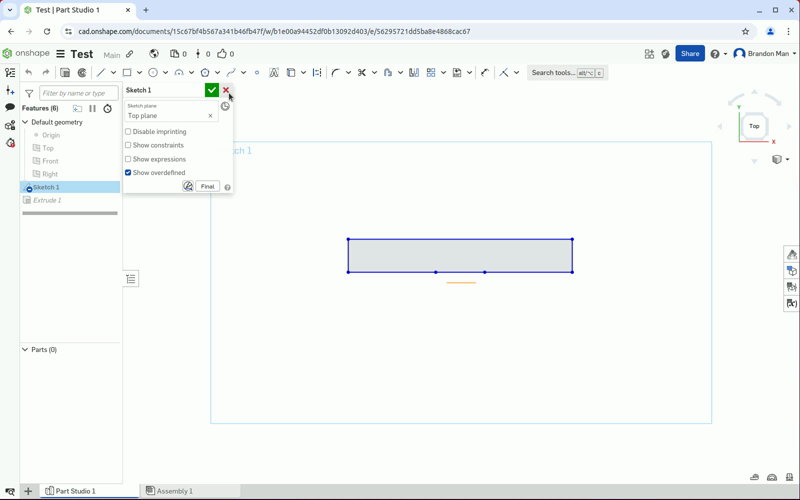
click(229, 92)
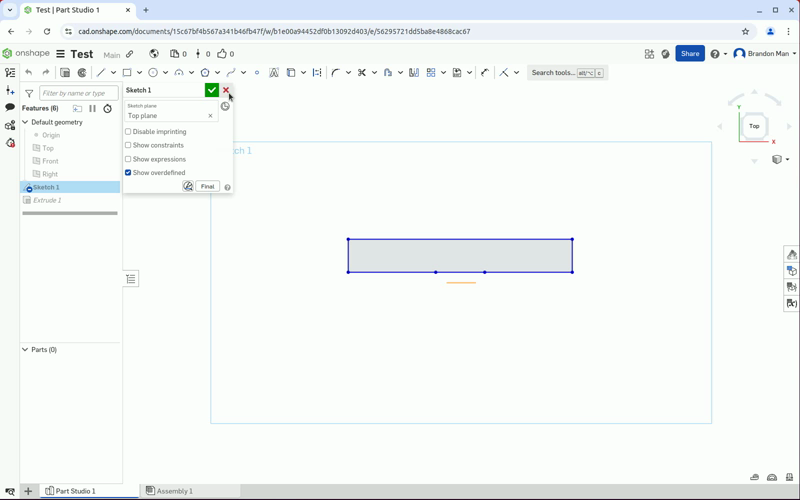
key(shift+s)
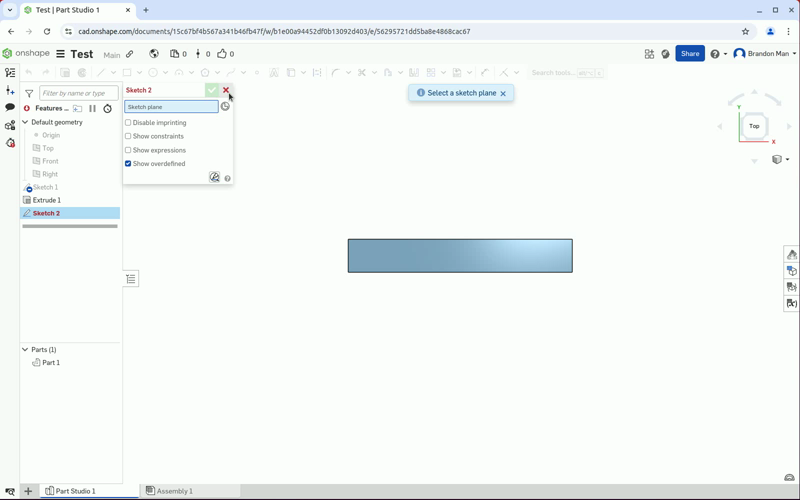
mouse_move(73, 150)
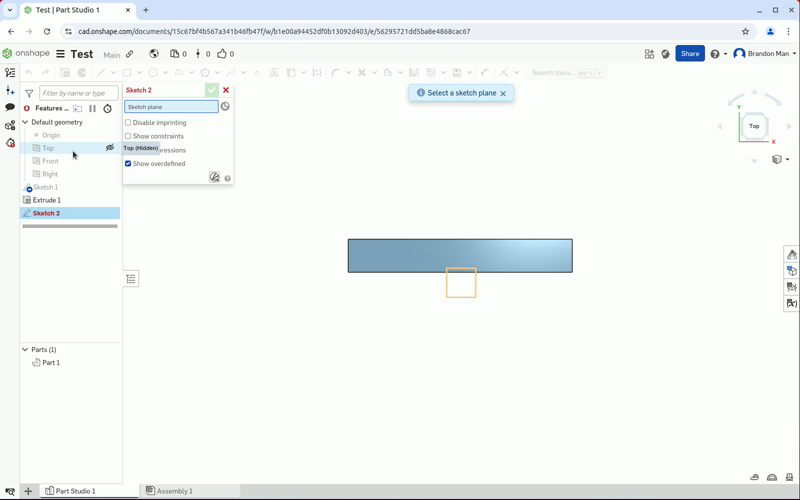
click(73, 150)
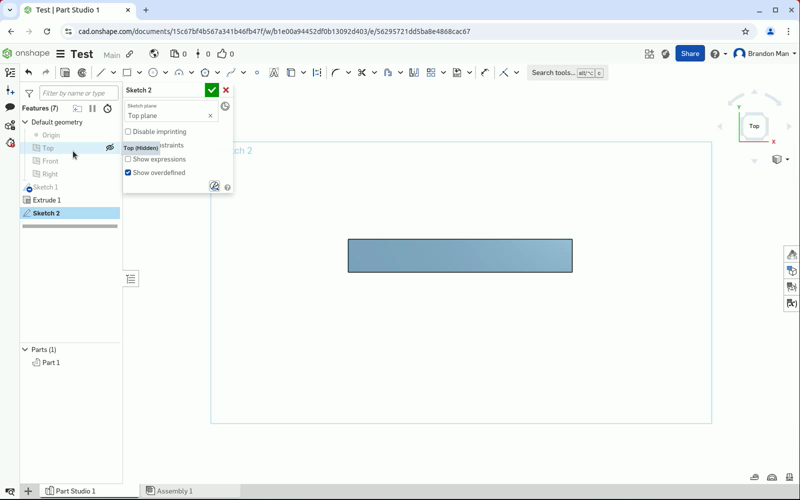
mouse_move(73, 352)
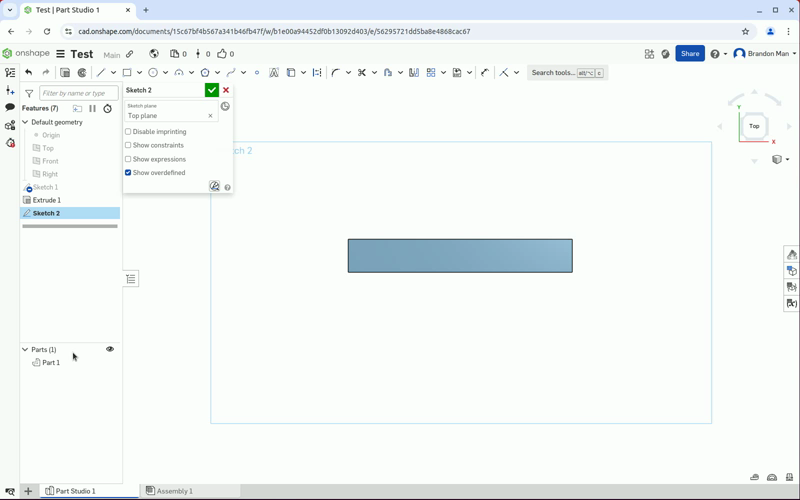
key(y)
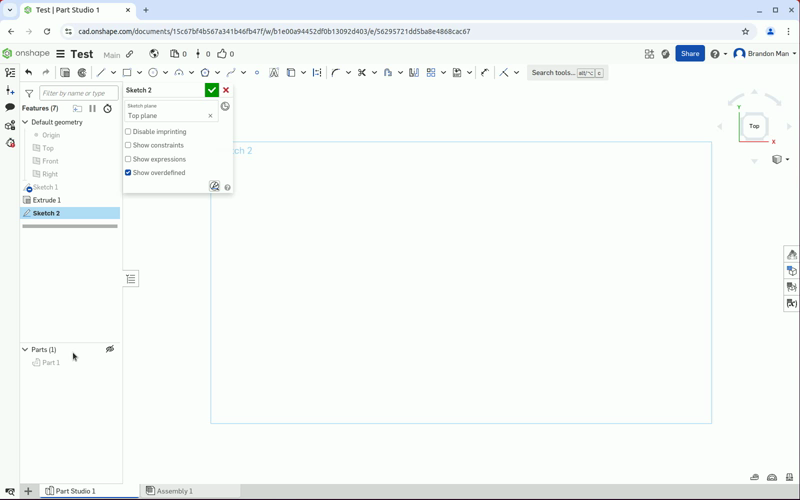
key(a)
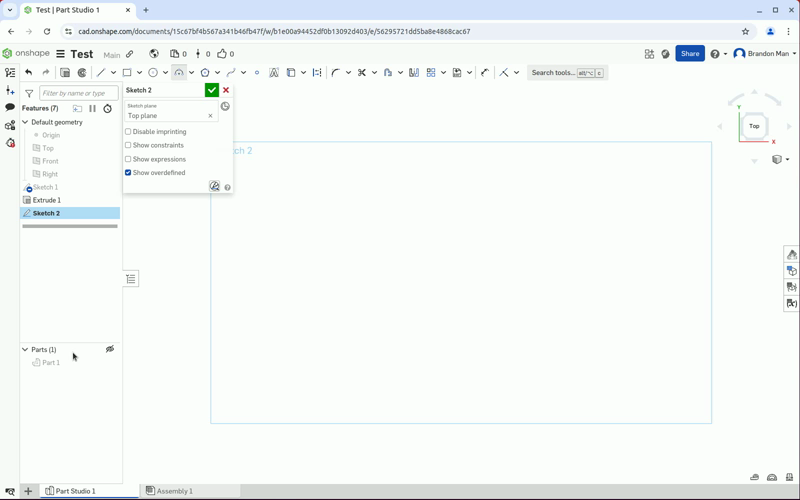
key_down(shift)
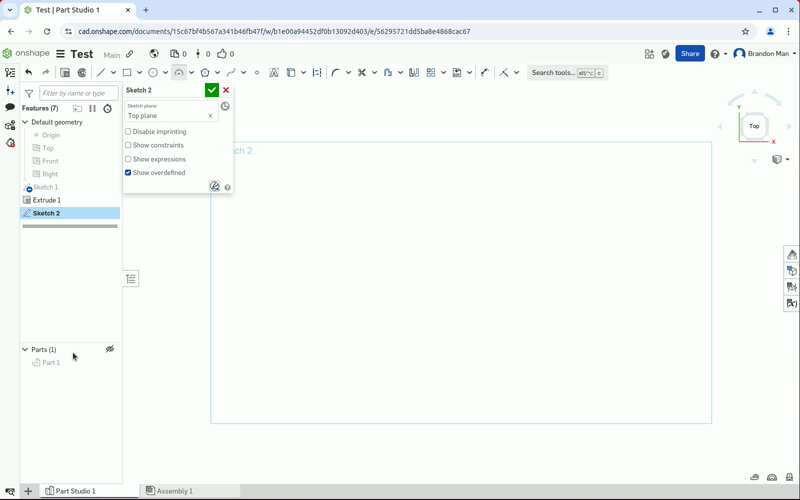
mouse_move(348, 321)
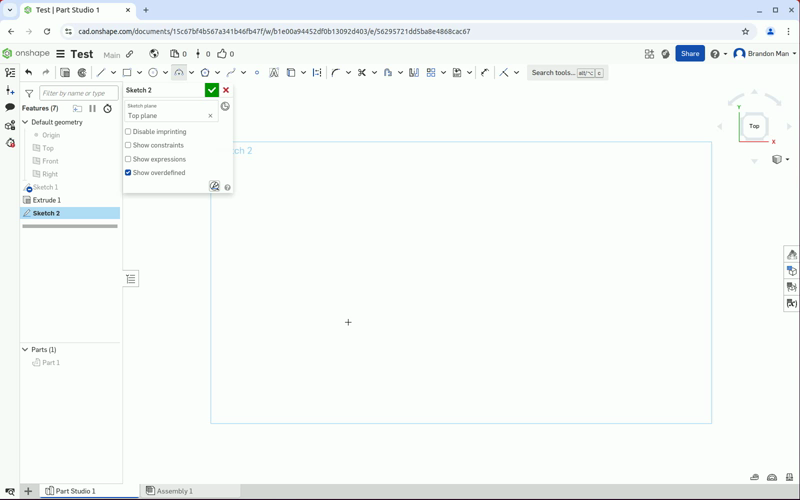
click(348, 321)
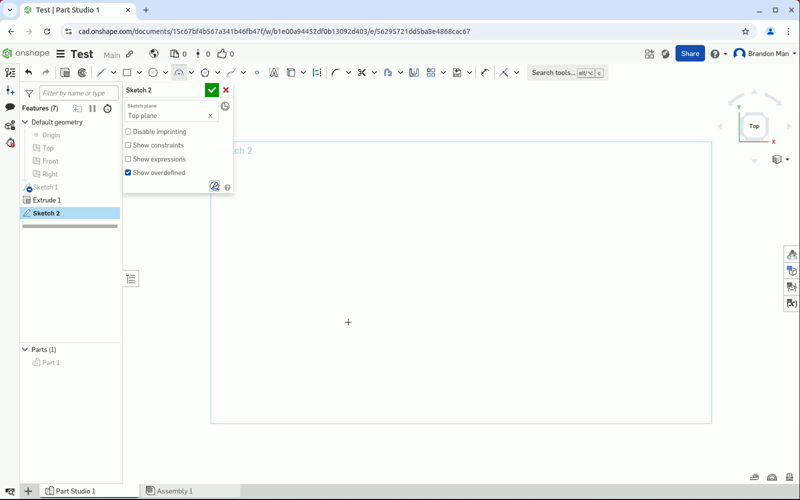
key_up(shift)
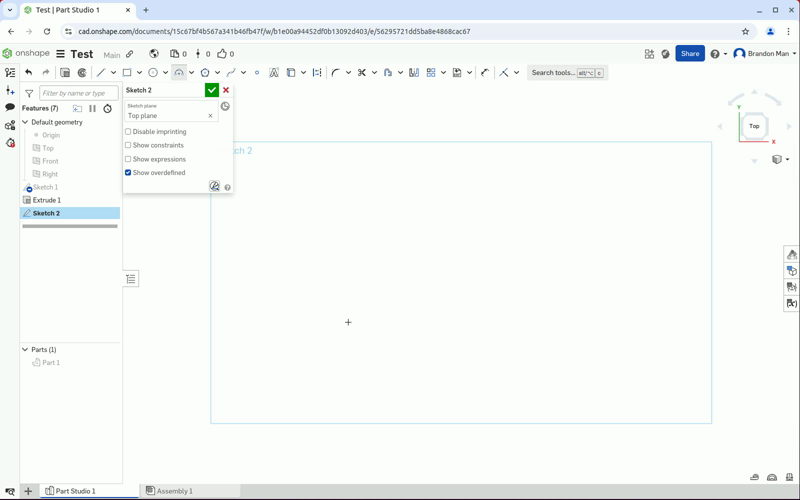
key_down(shift)
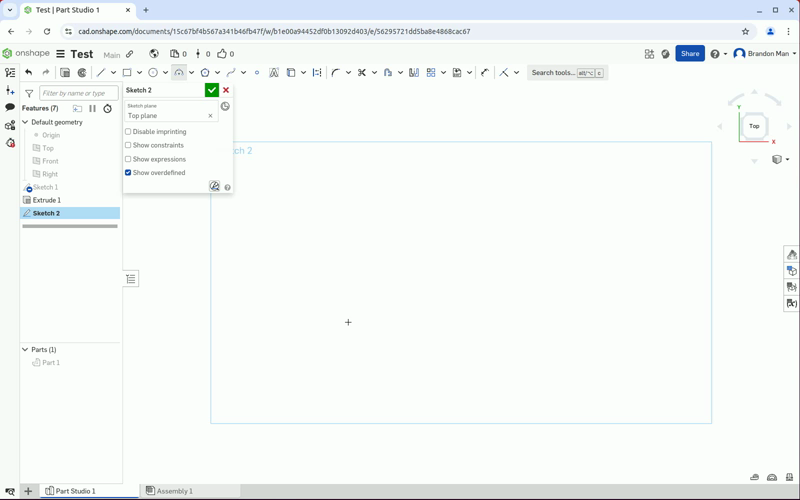
mouse_move(366, 282)
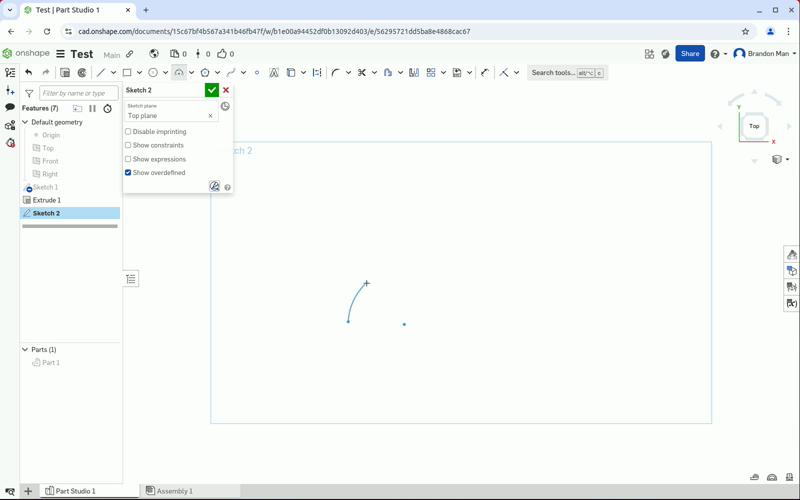
click(366, 282)
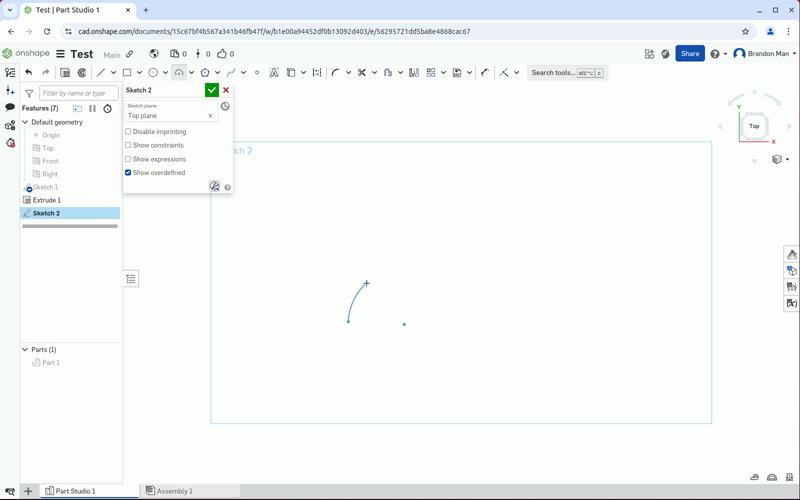
mouse_move(367, 306)
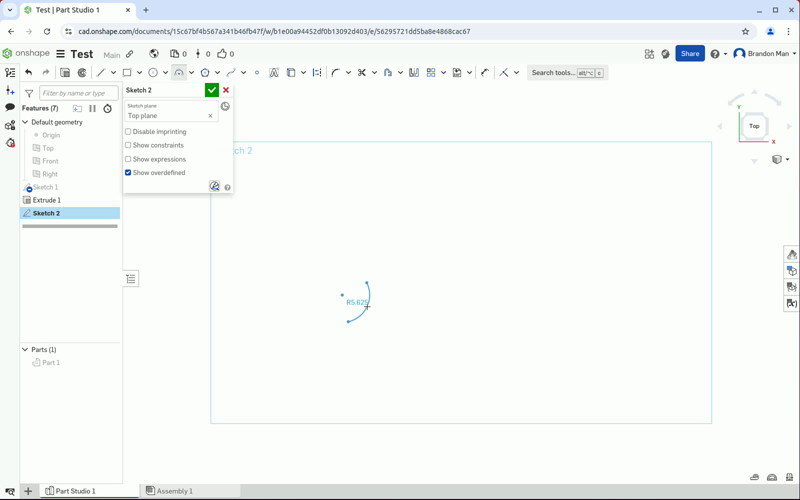
click(367, 306)
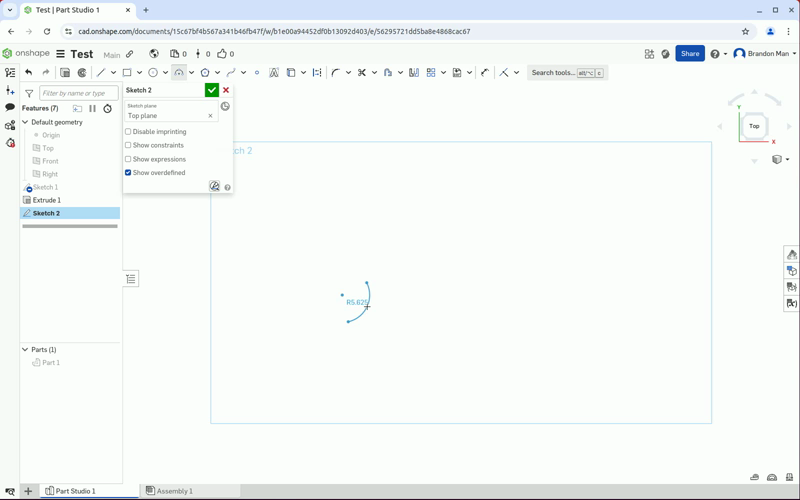
key_up(shift)
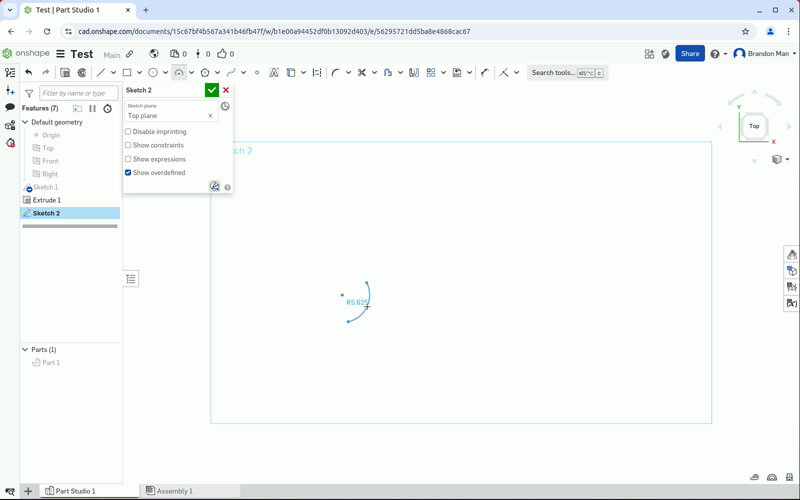
key(esc)
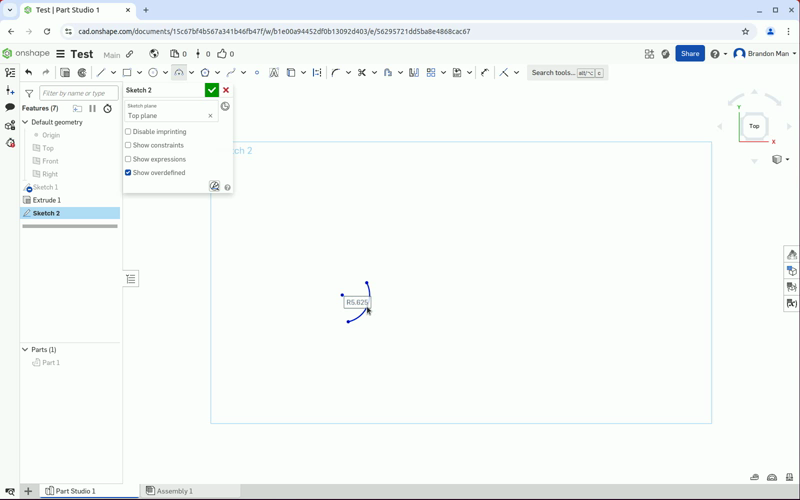
key(l)
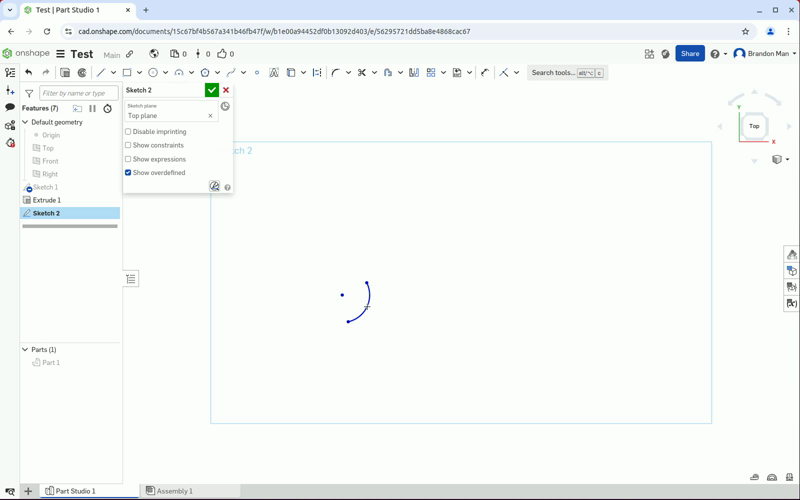
mouse_move(366, 282)
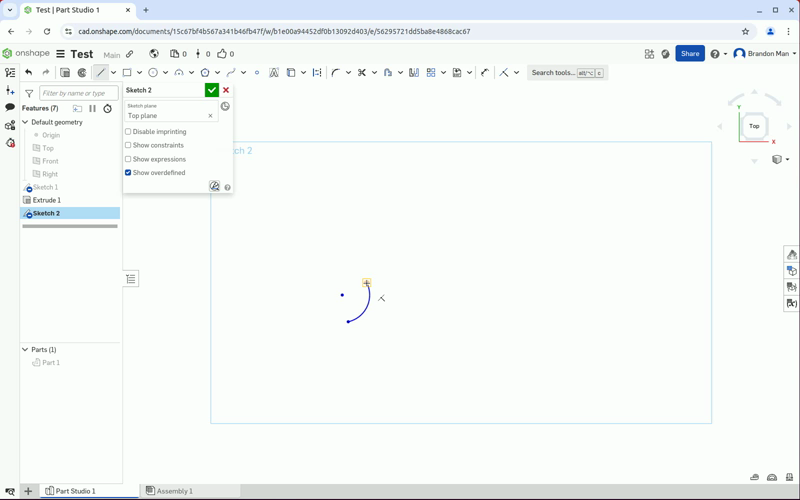
click(366, 282)
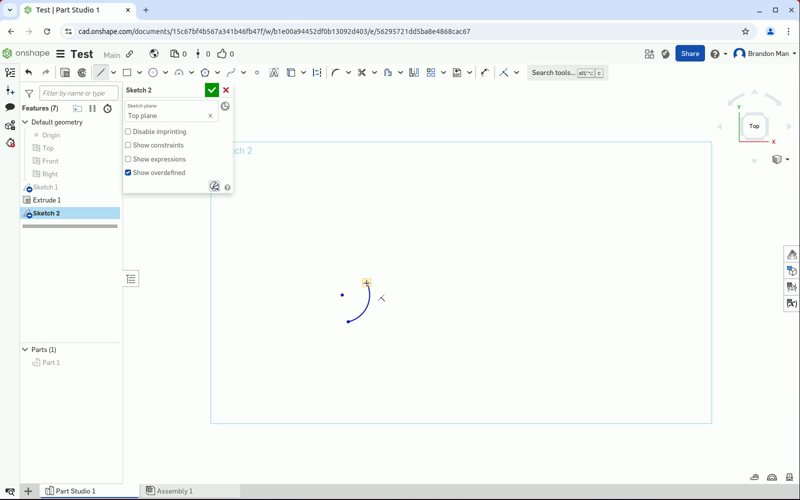
key_down(shift)
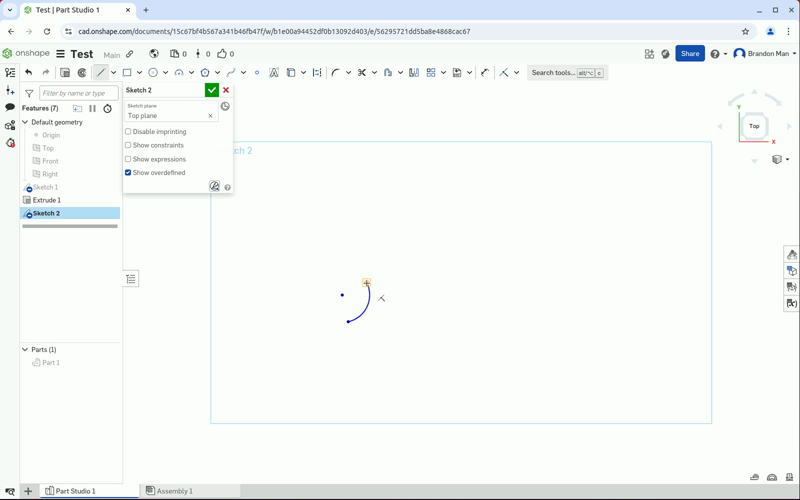
mouse_move(436, 282)
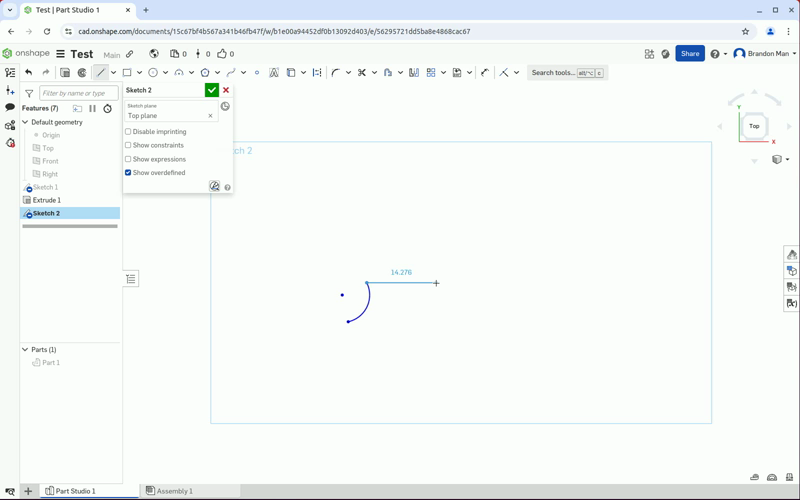
click(436, 282)
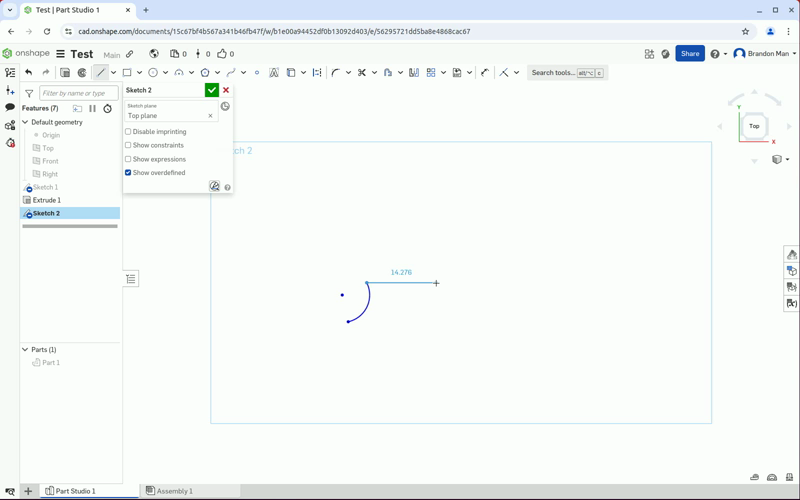
key_up(shift)
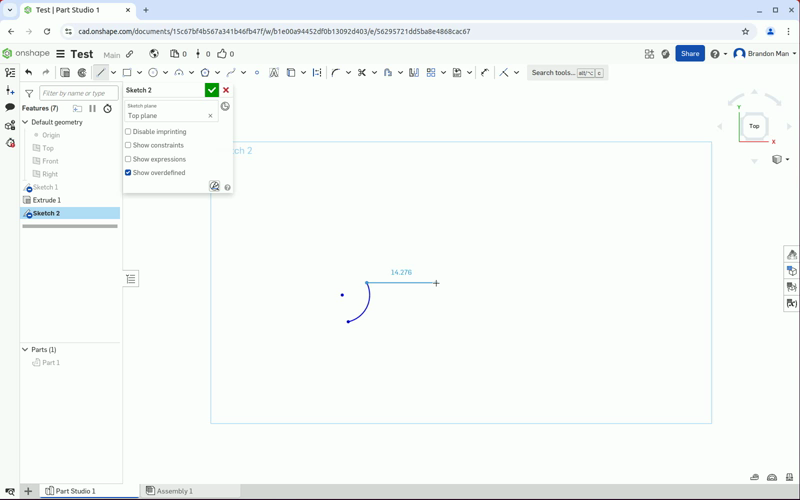
key_down(shift)
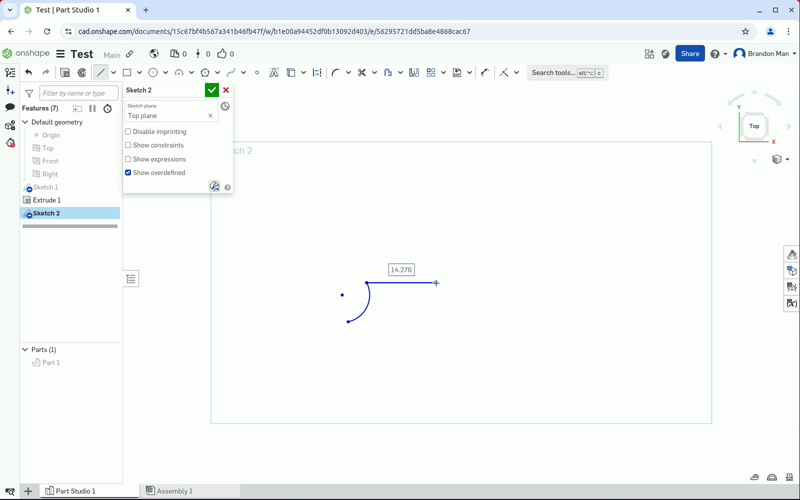
mouse_move(466, 282)
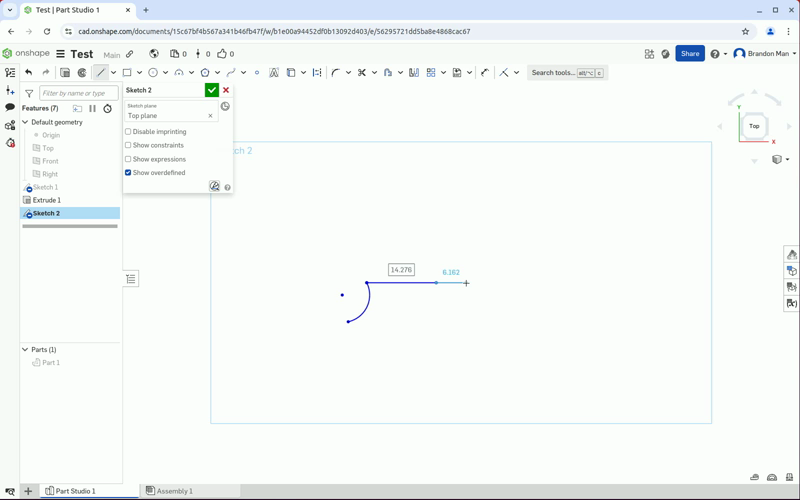
mouse_move(436, 272)
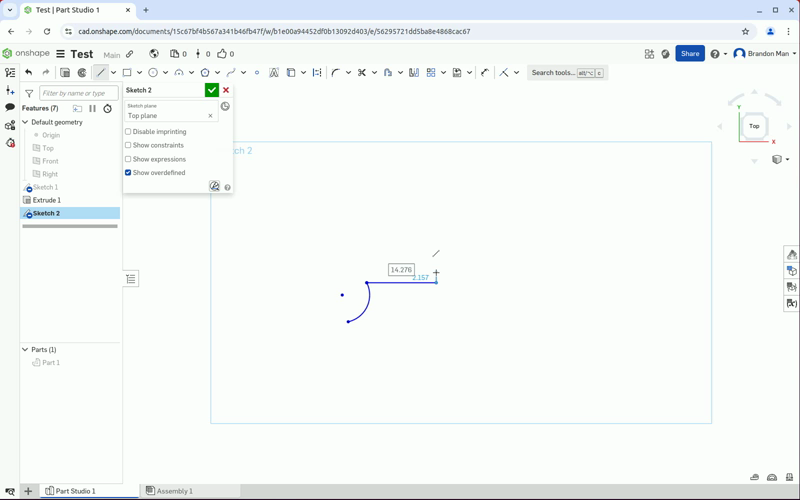
click(436, 272)
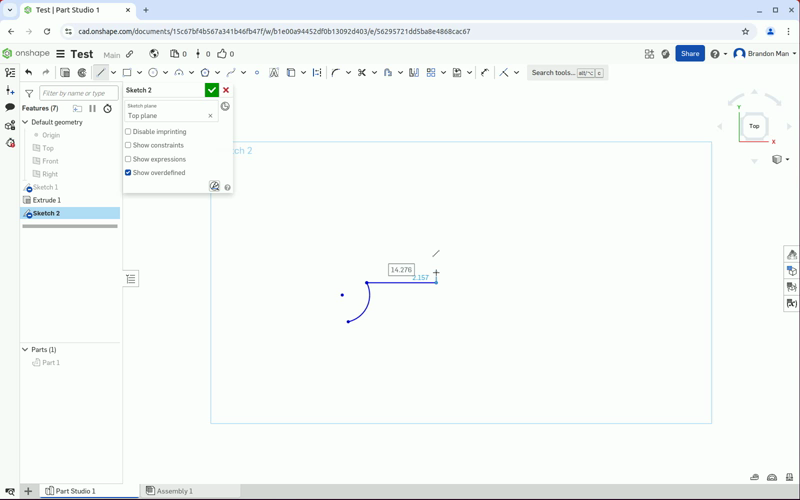
key_up(shift)
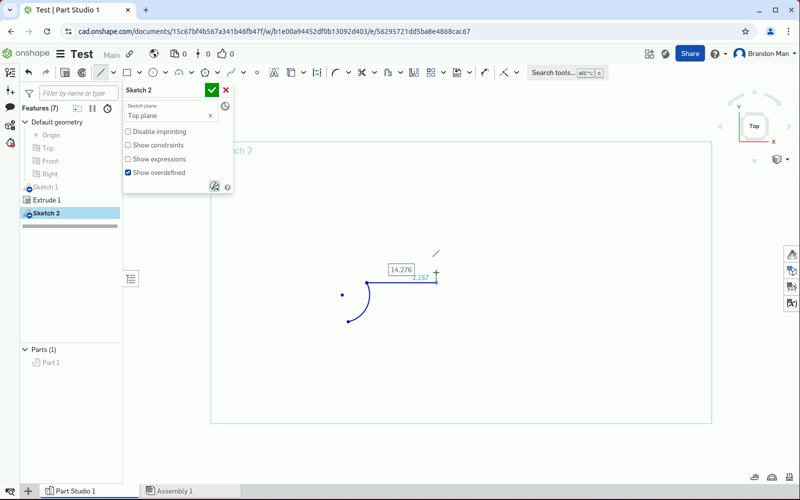
key_down(shift)
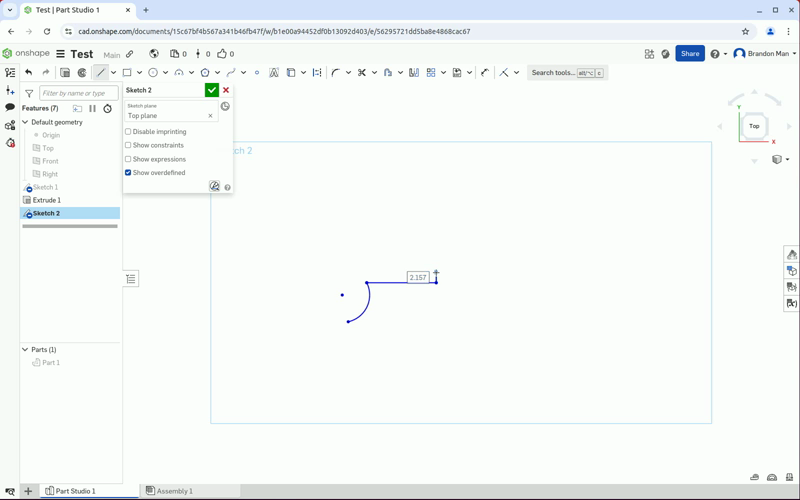
mouse_move(348, 272)
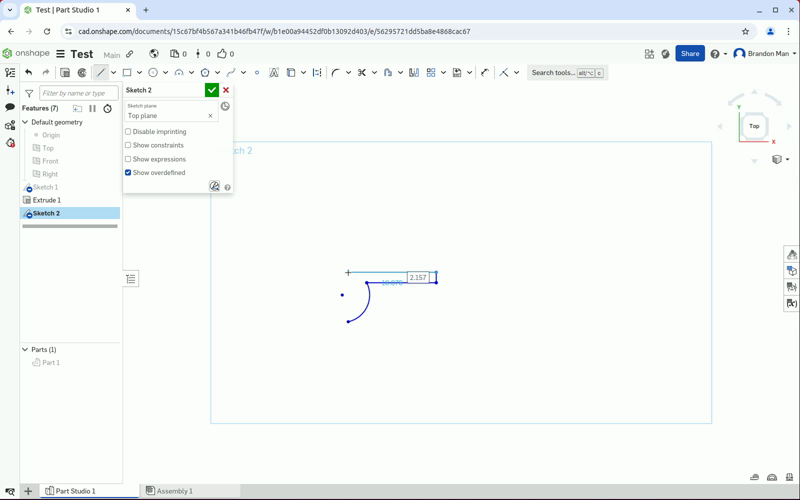
click(348, 272)
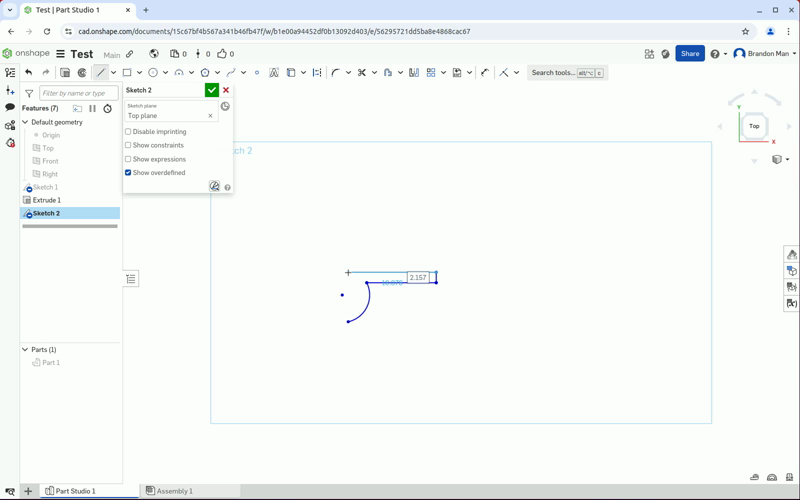
key_up(shift)
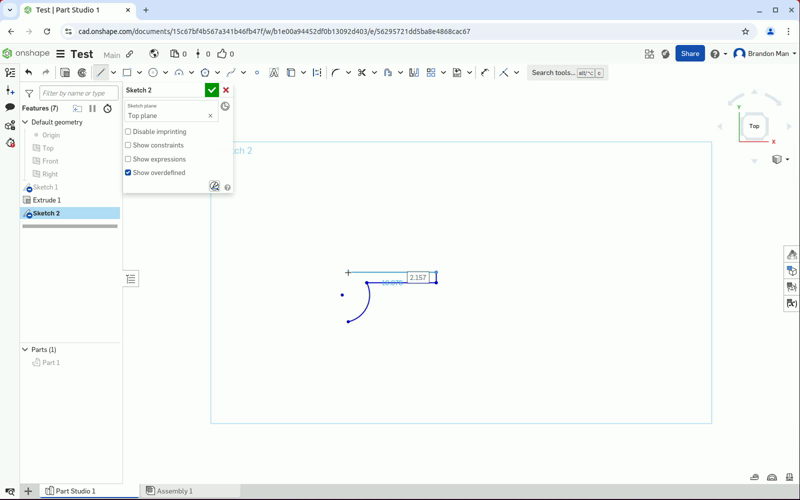
key(esc)
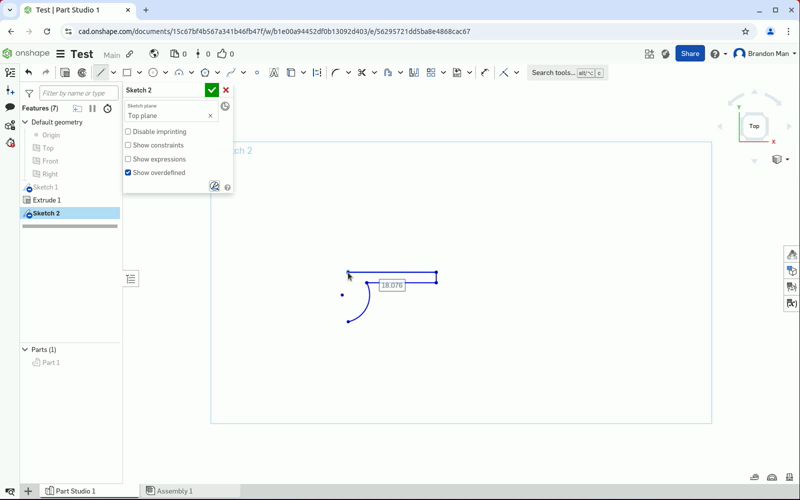
key(a)
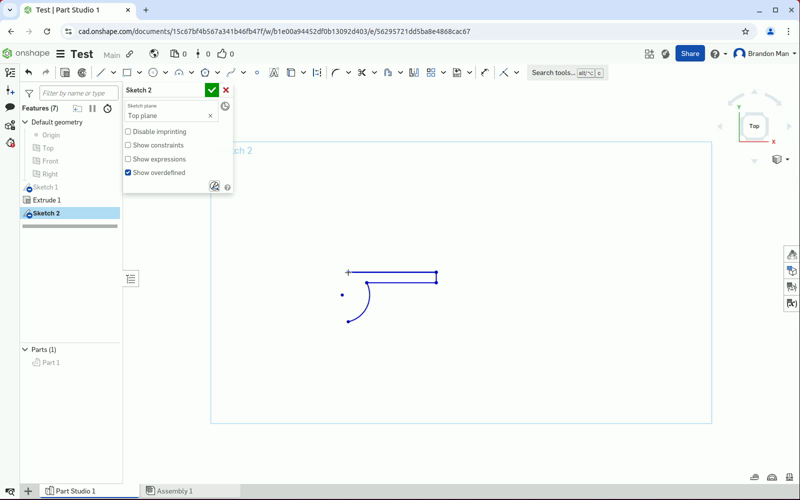
mouse_move(348, 272)
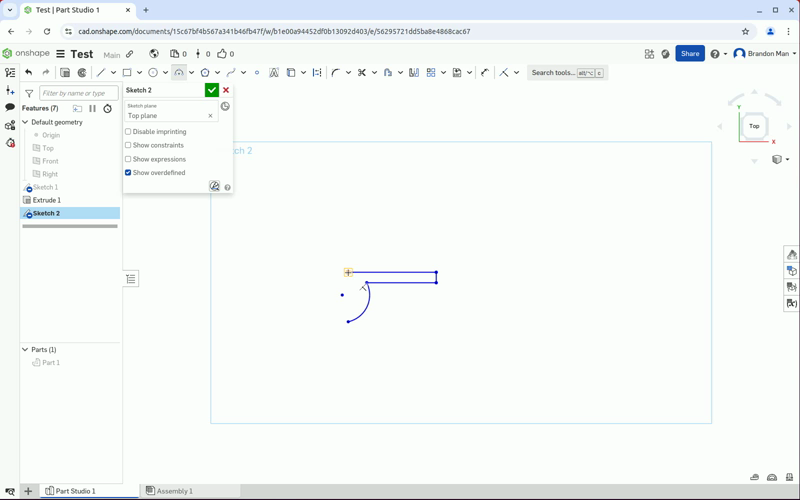
click(348, 272)
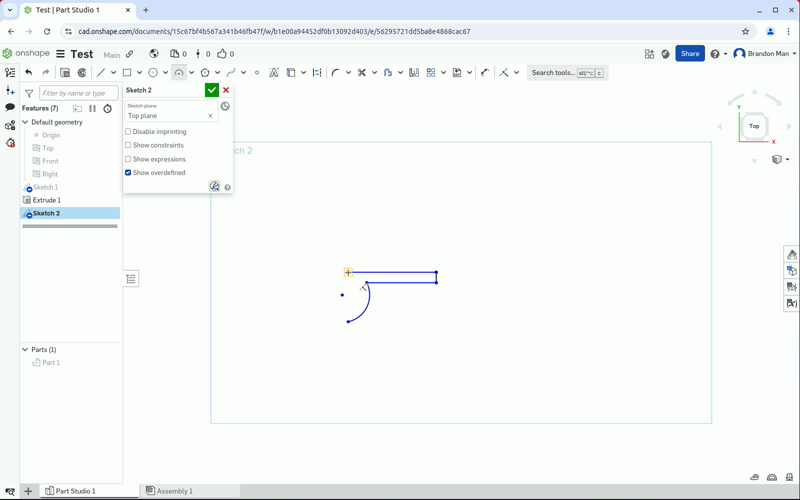
key_down(shift)
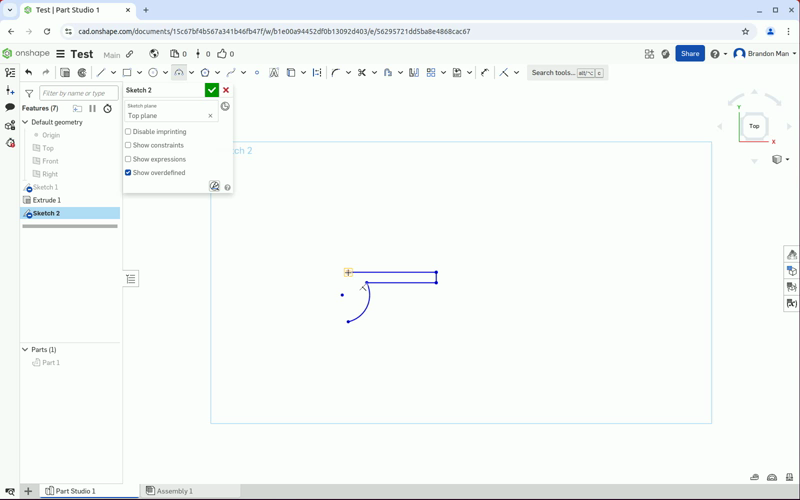
mouse_move(348, 315)
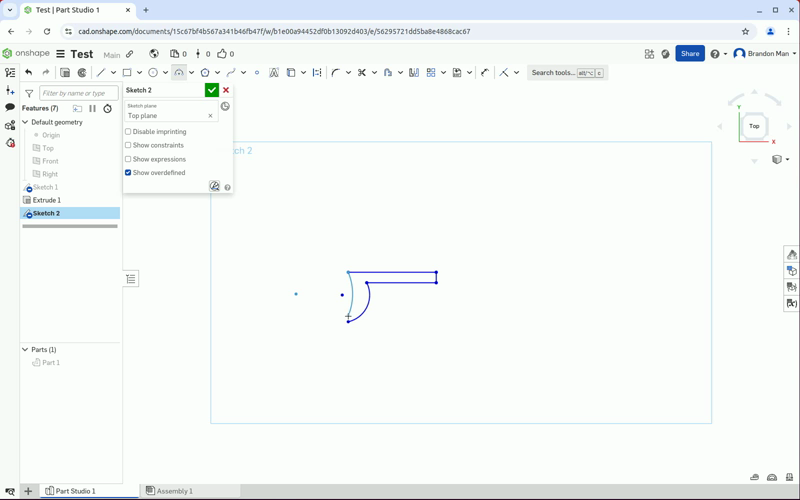
click(348, 315)
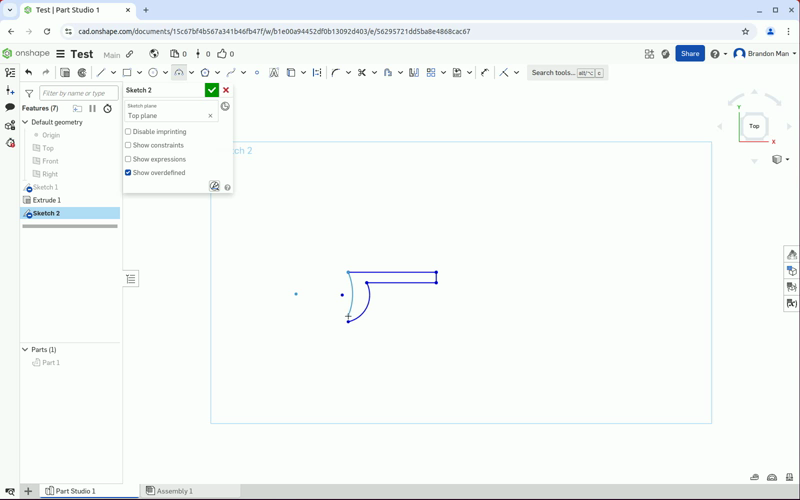
mouse_move(364, 294)
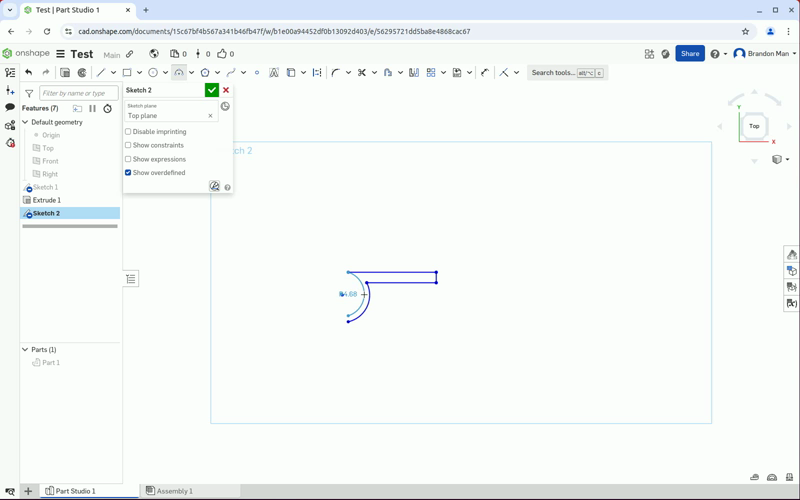
click(364, 294)
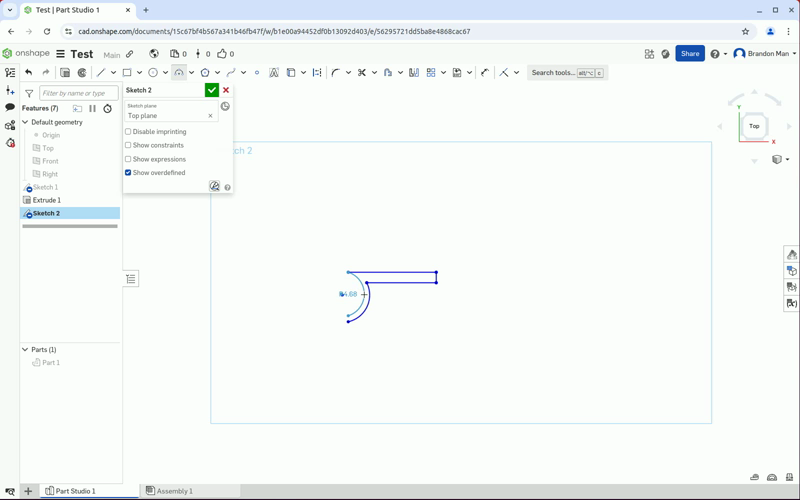
key_up(shift)
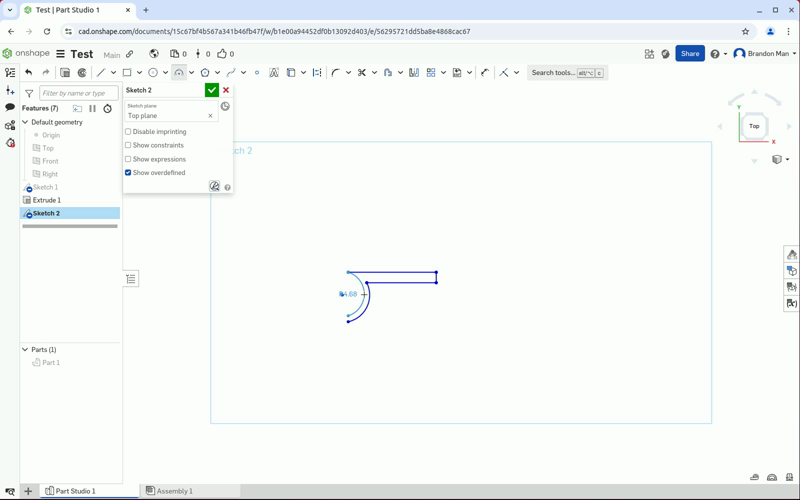
key(esc)
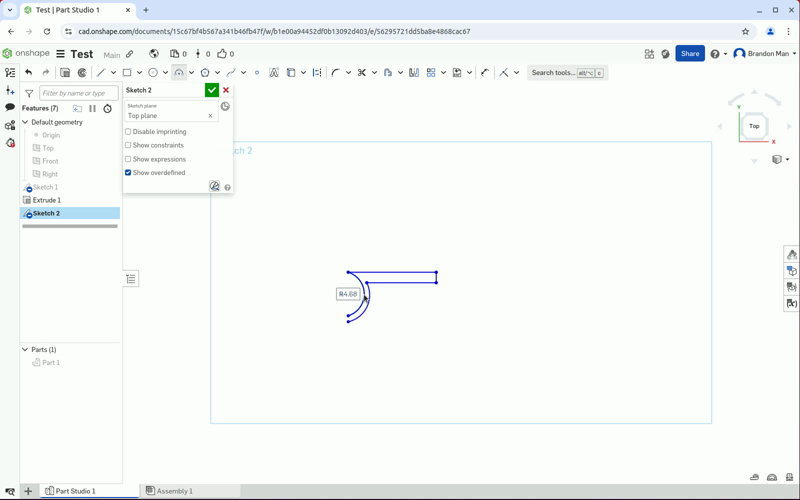
key(l)
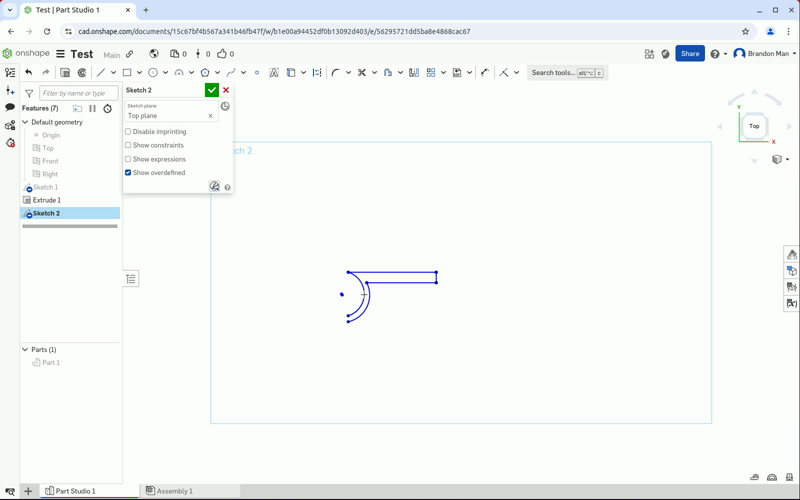
mouse_move(348, 315)
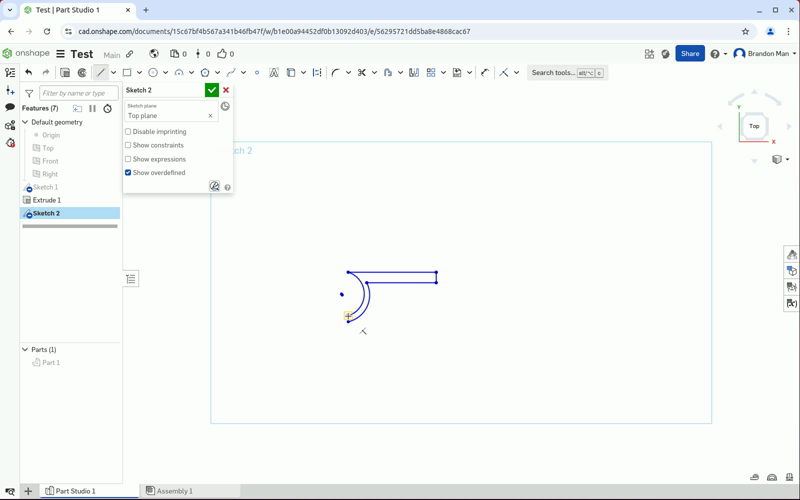
click(348, 315)
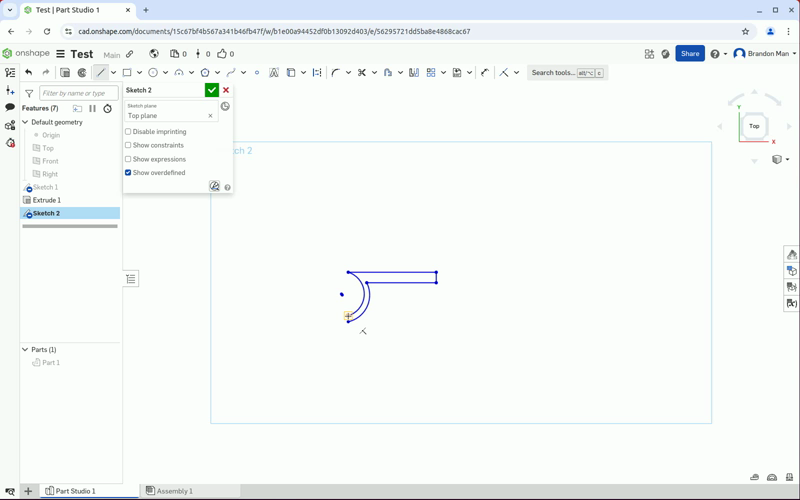
mouse_move(378, 315)
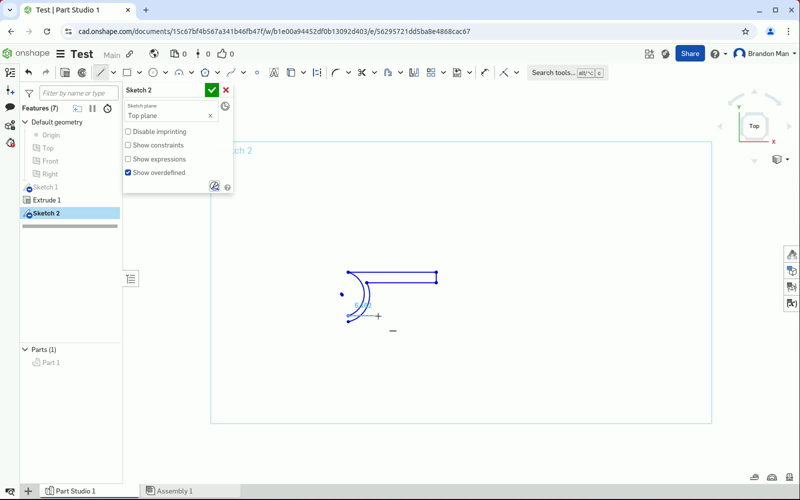
key_down(shift)
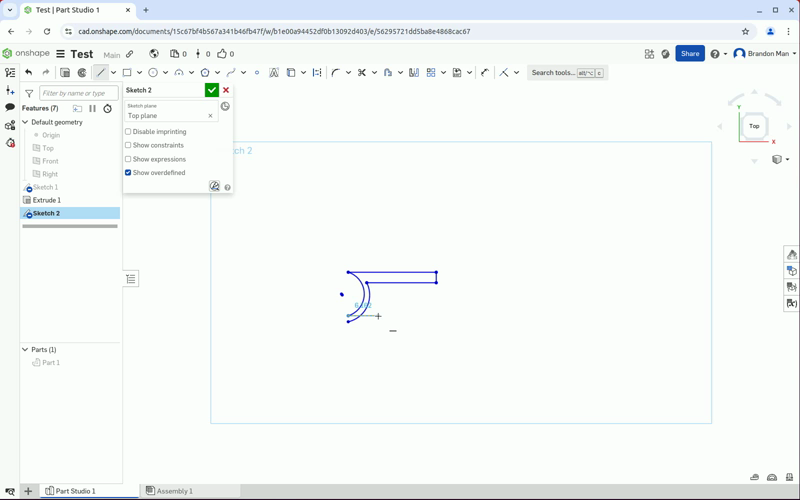
mouse_move(348, 321)
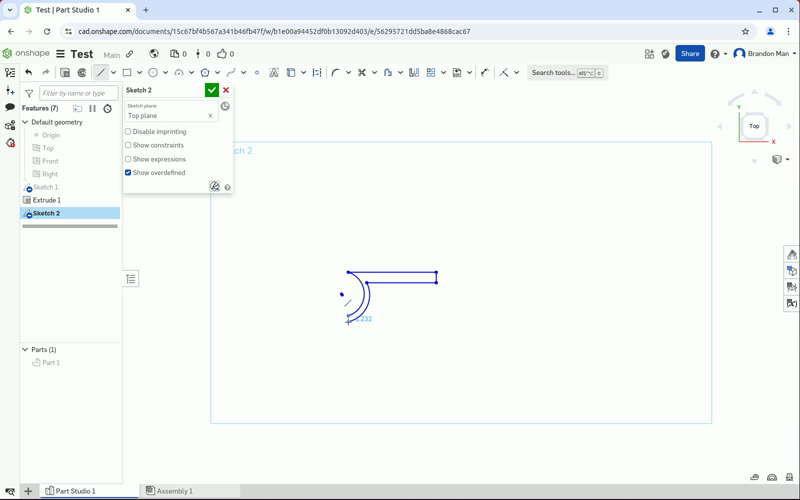
scroll(6)
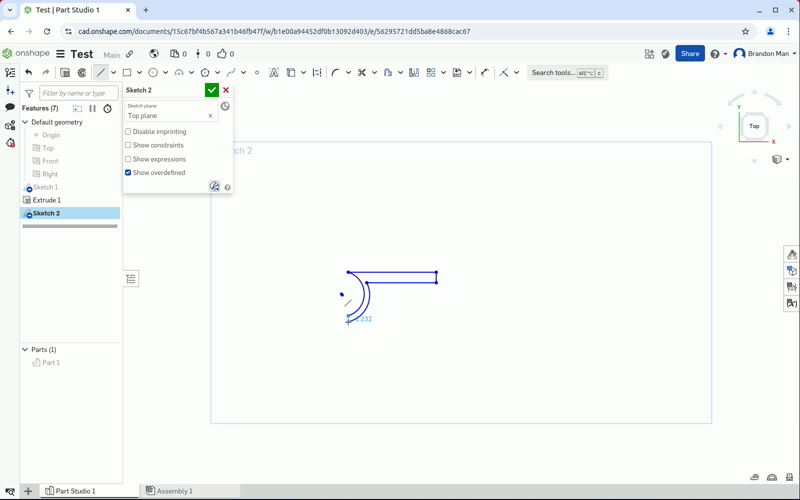
scroll(6)
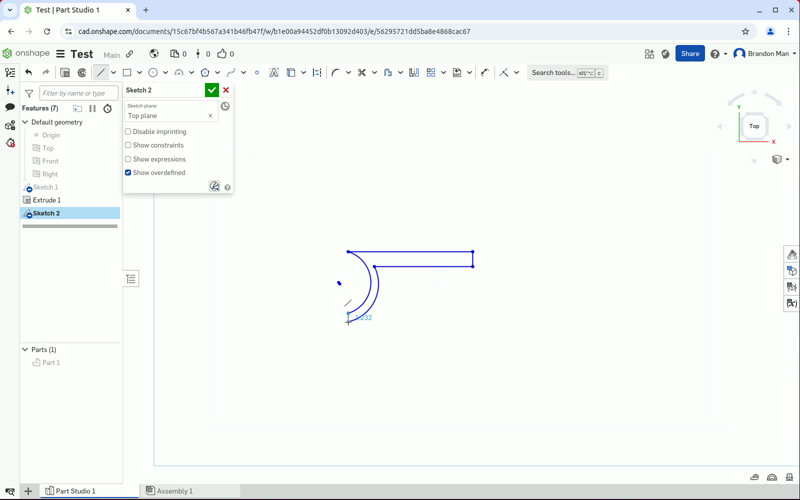
scroll(6)
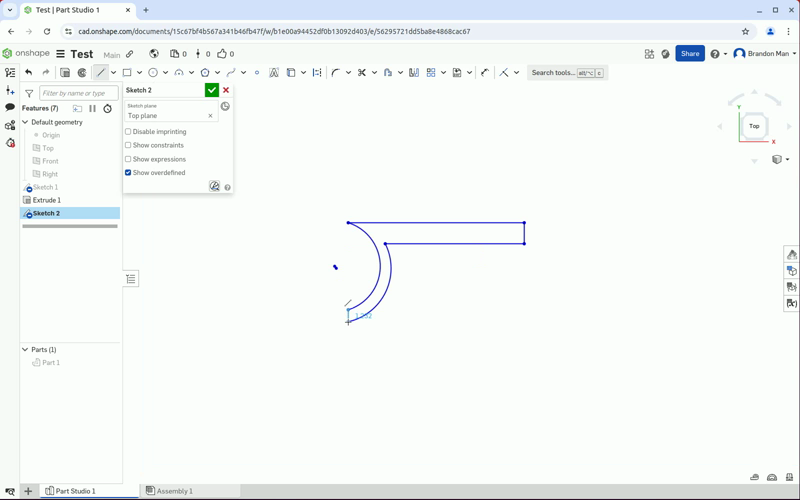
scroll(6)
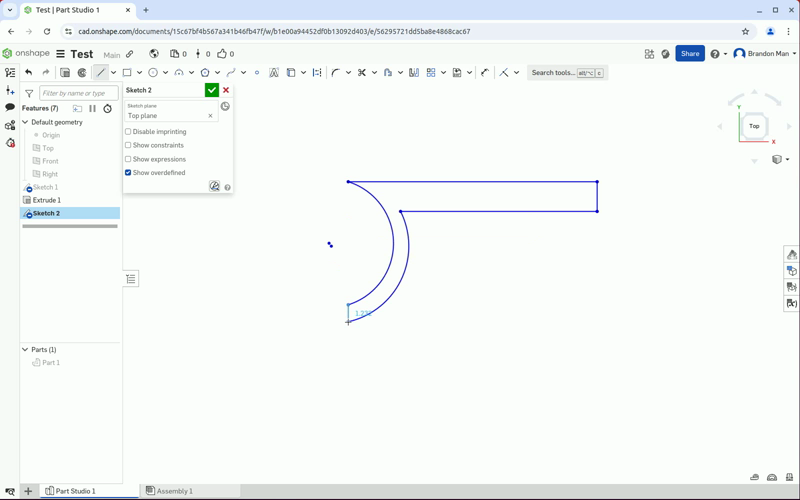
scroll(6)
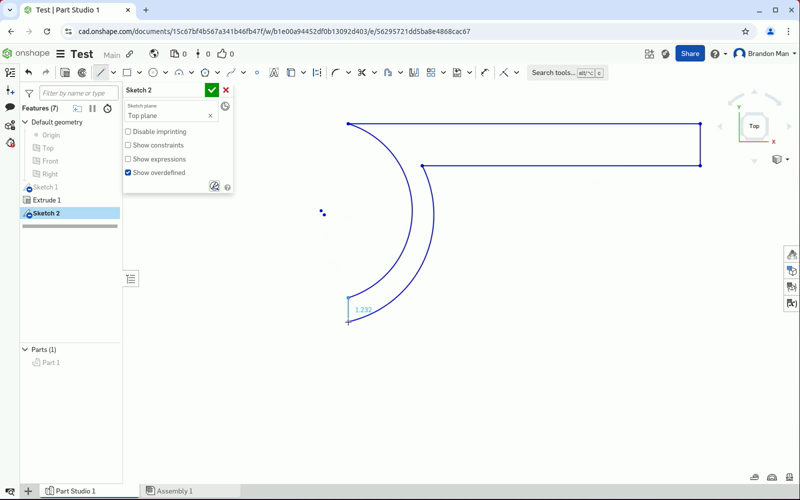
scroll(6)
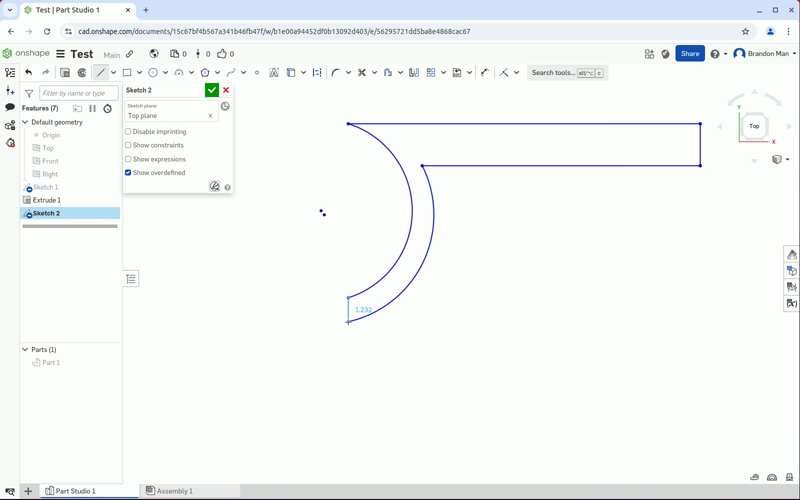
scroll(6)
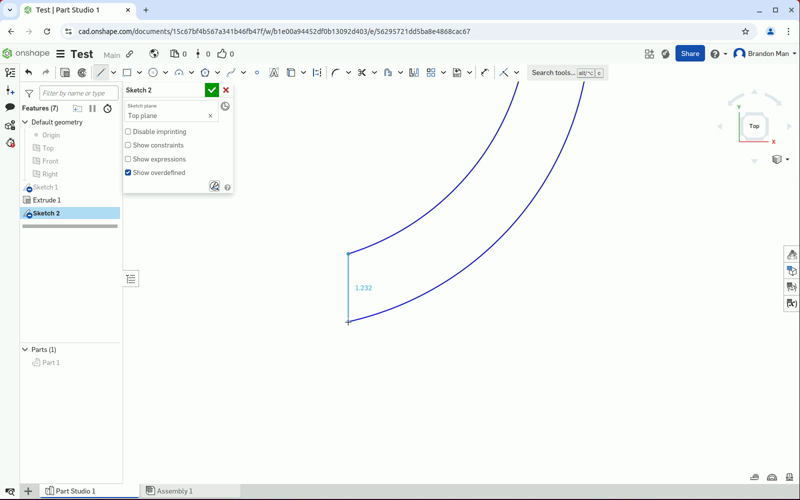
key_up(shift)
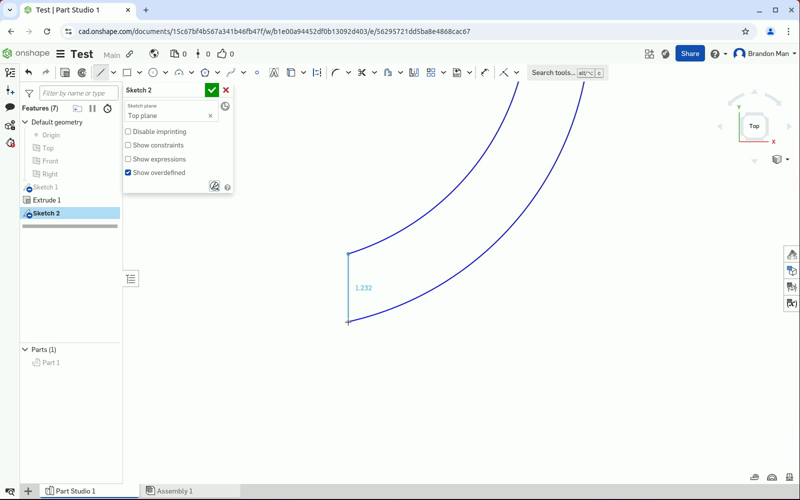
click(348, 321)
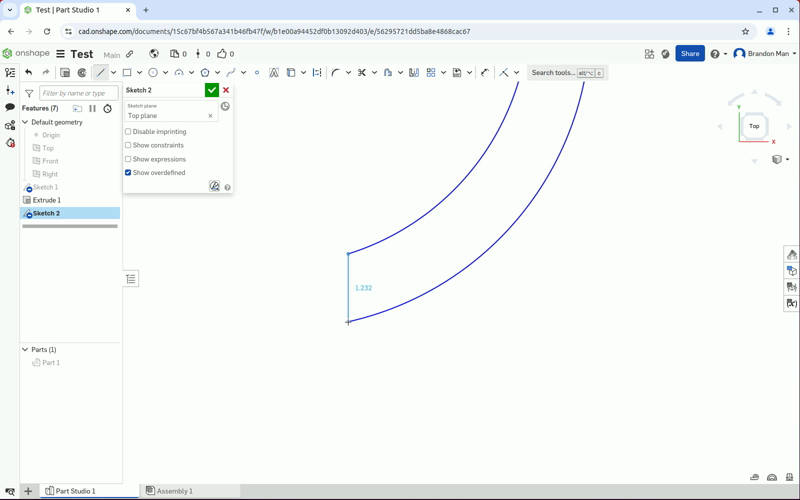
scroll(-6)
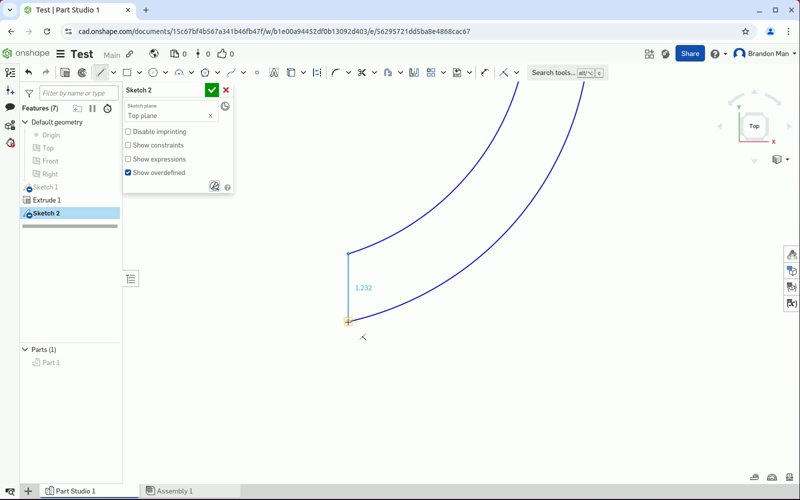
scroll(-6)
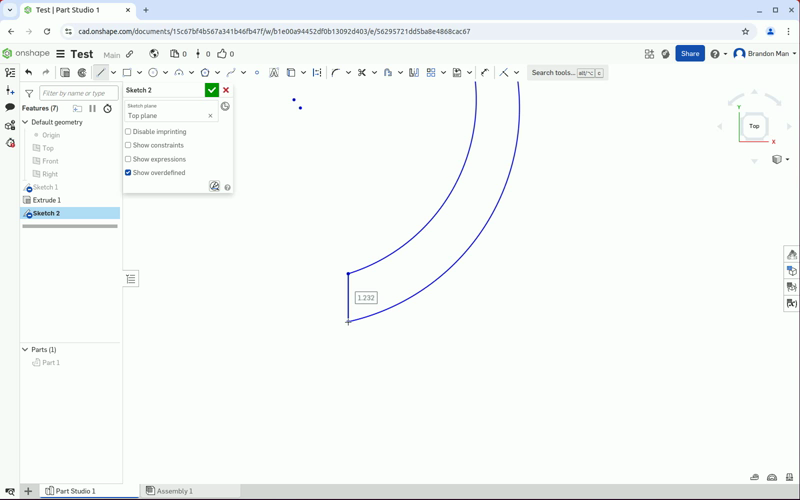
scroll(-6)
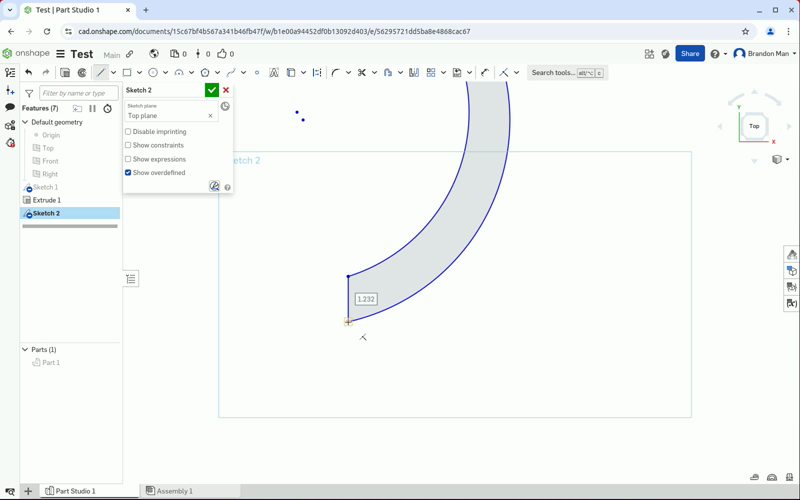
scroll(-6)
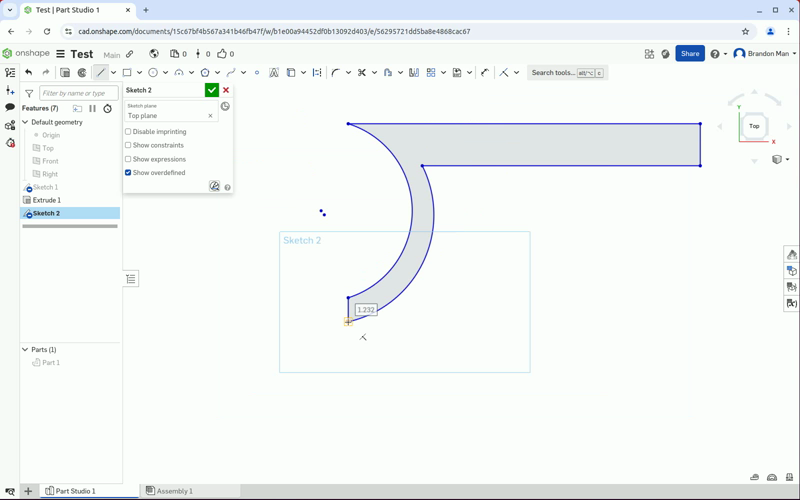
scroll(-6)
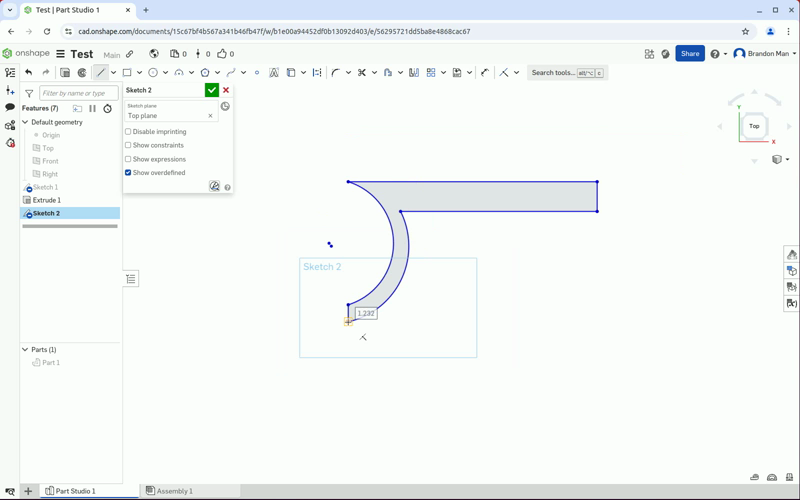
scroll(-6)
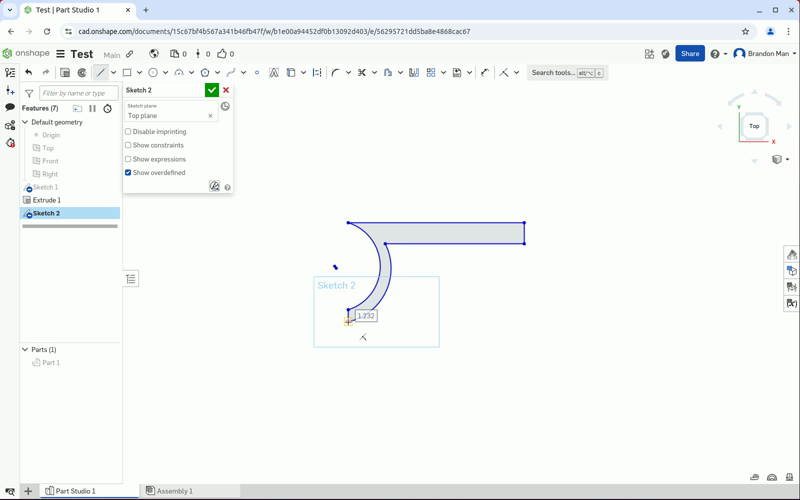
scroll(-6)
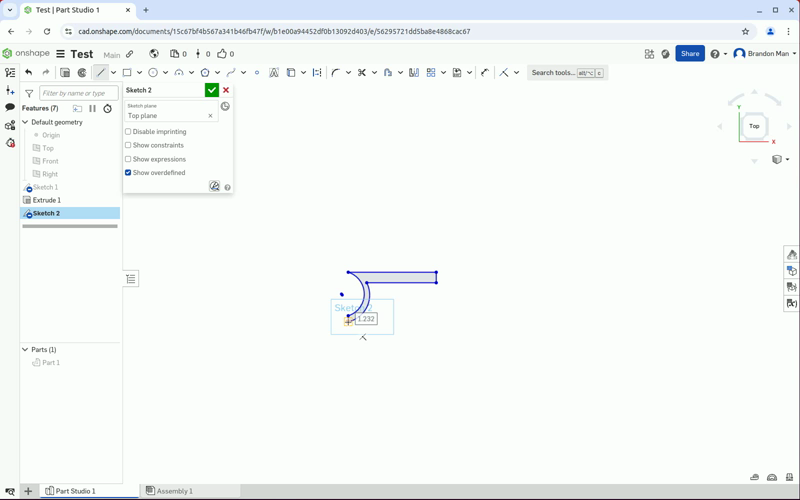
key(esc)
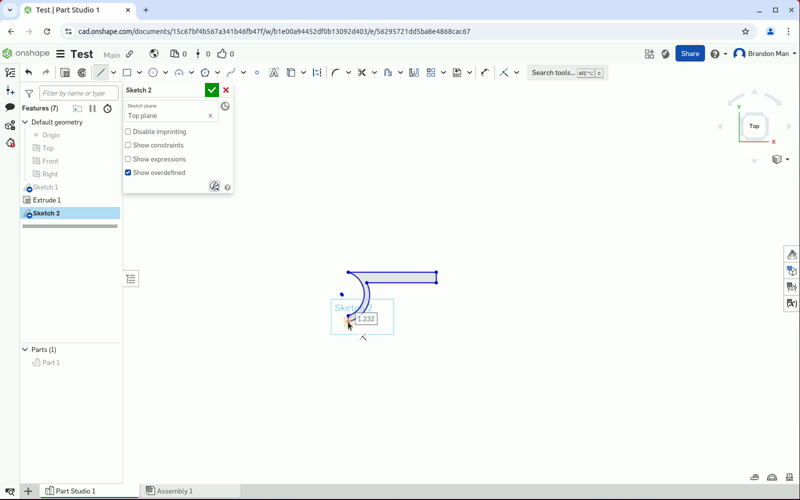
mouse_move(390, 274)
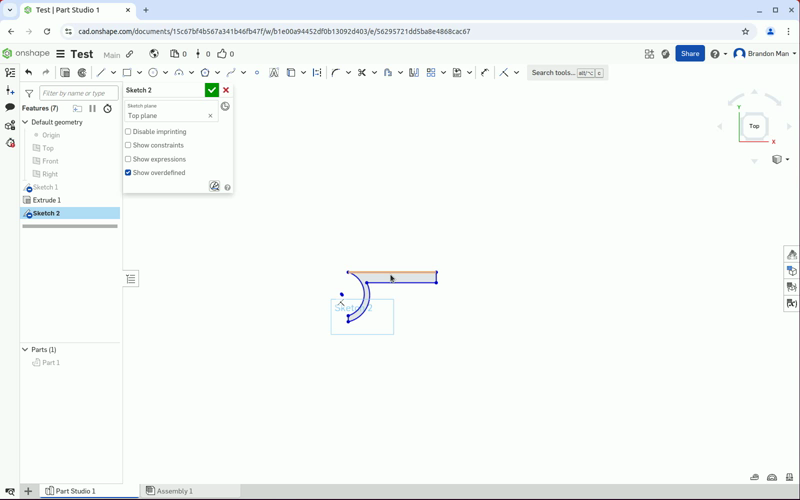
scroll(6)
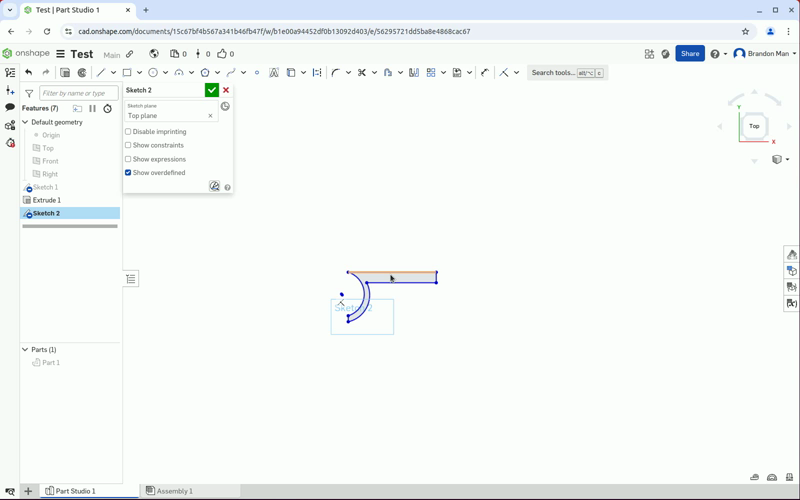
scroll(6)
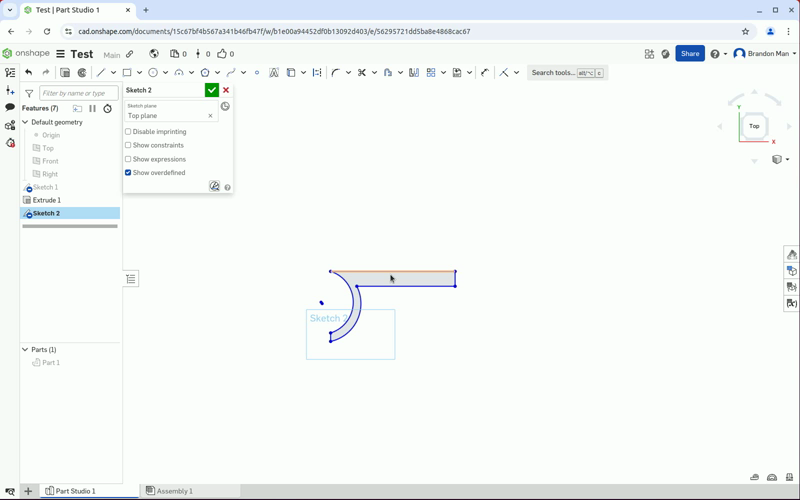
scroll(6)
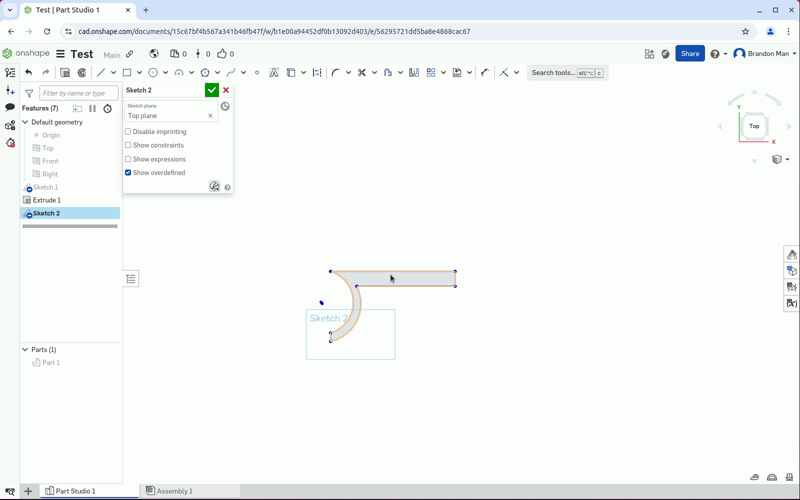
scroll(6)
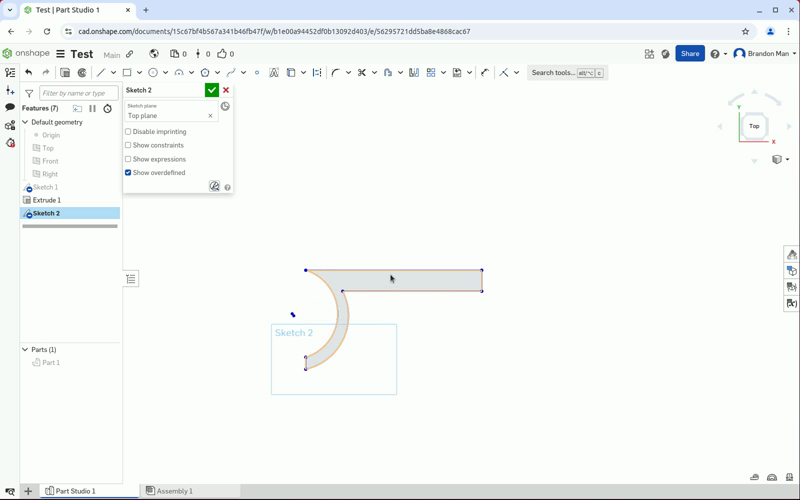
scroll(6)
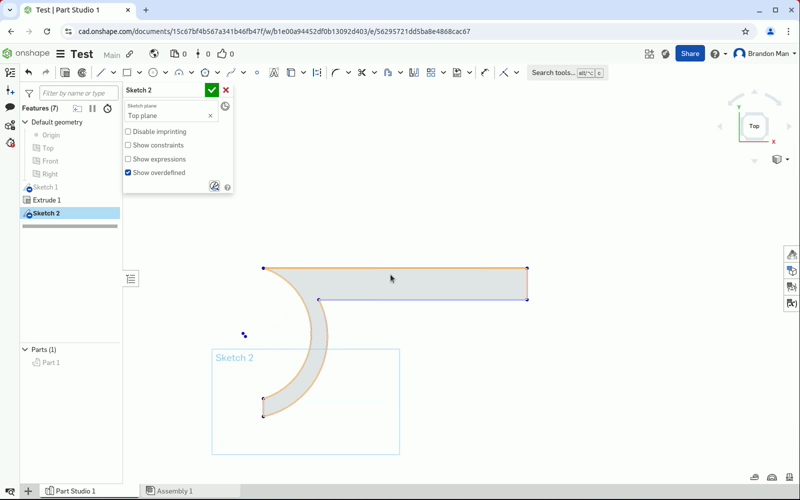
scroll(6)
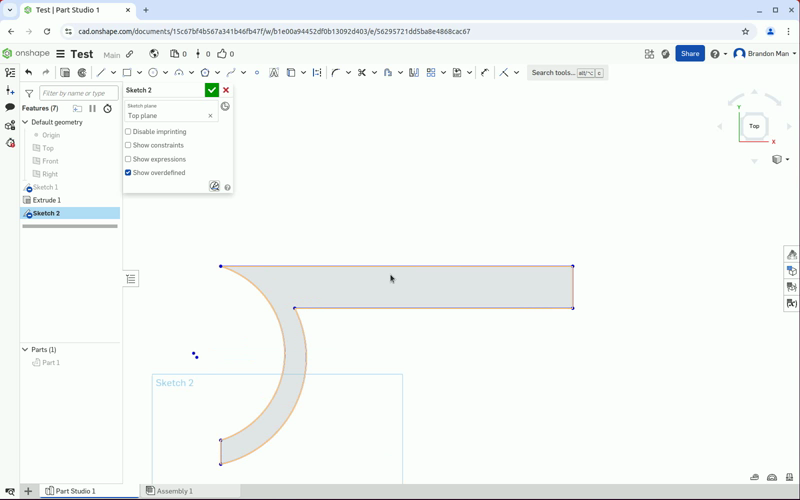
scroll(6)
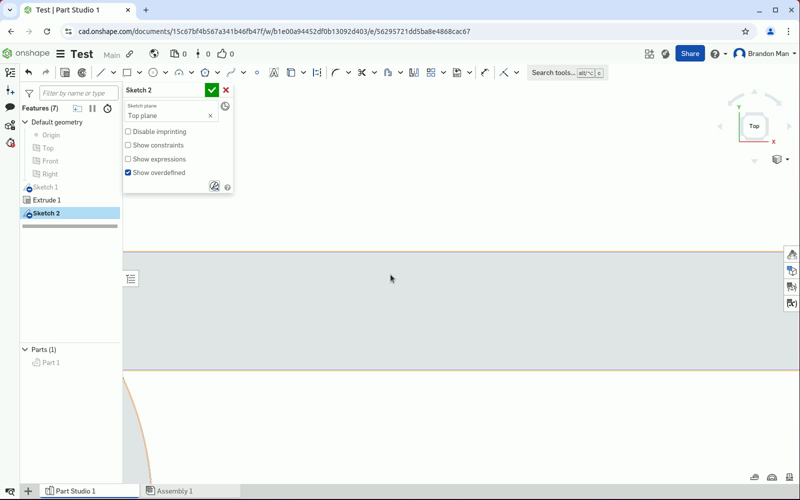
click(390, 274)
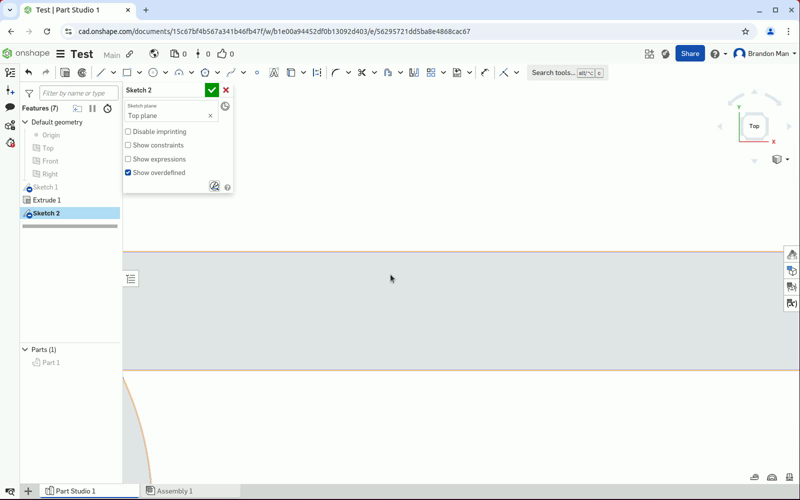
scroll(-6)
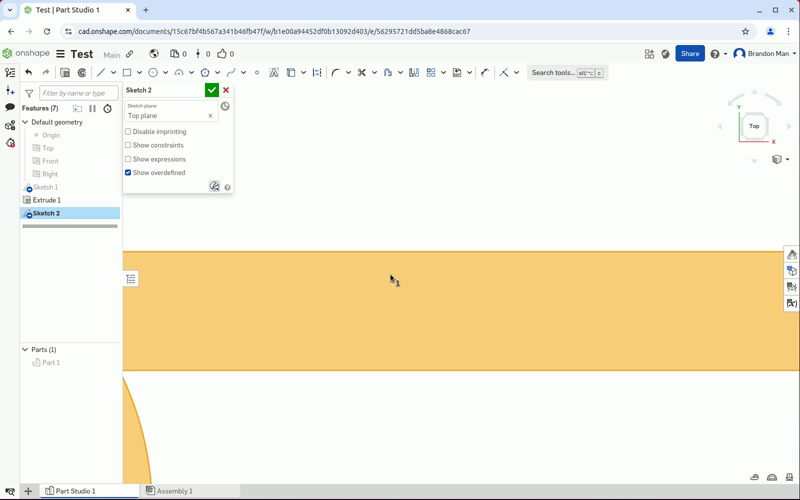
scroll(-6)
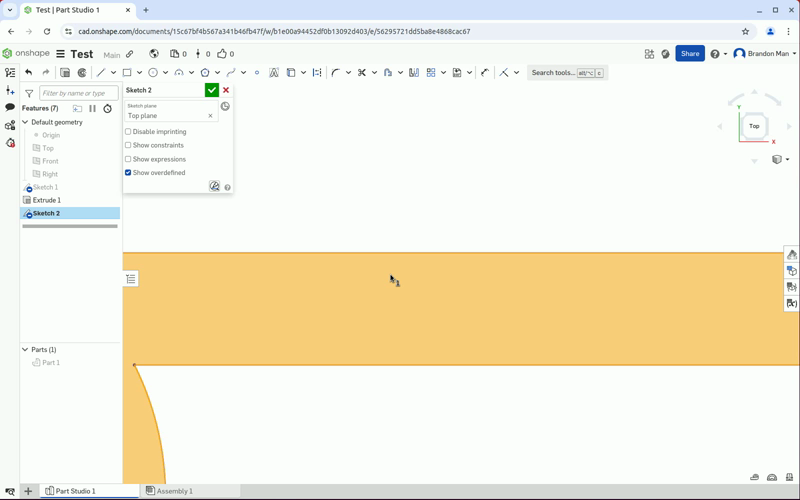
scroll(-6)
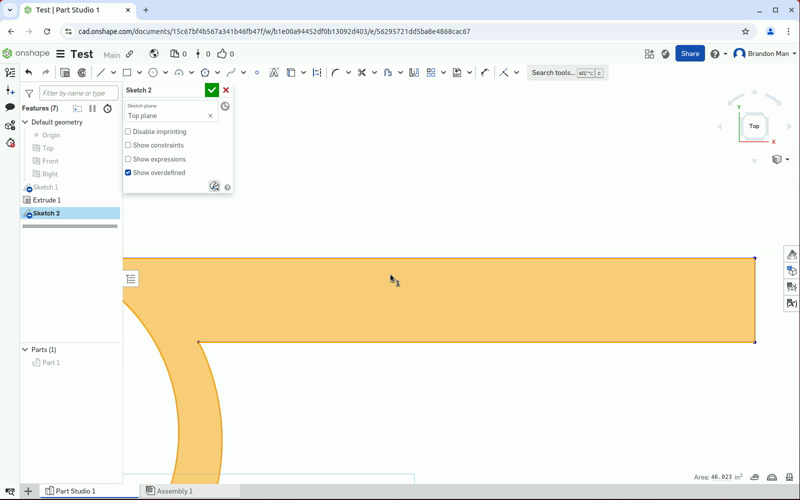
scroll(-6)
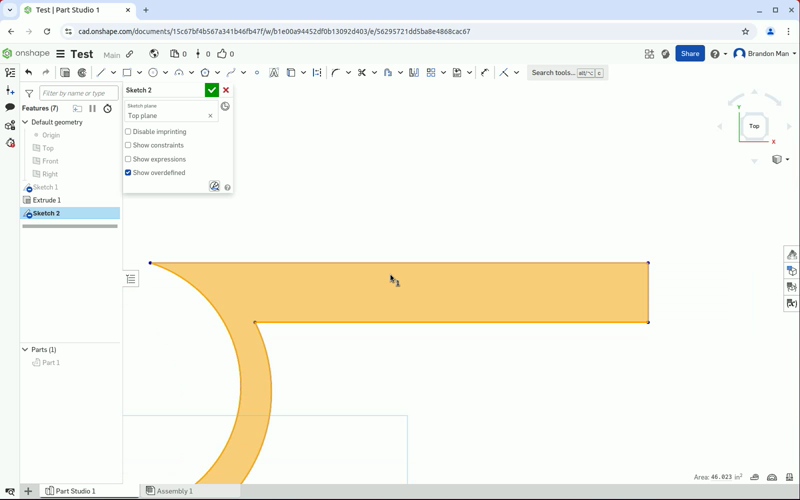
scroll(-6)
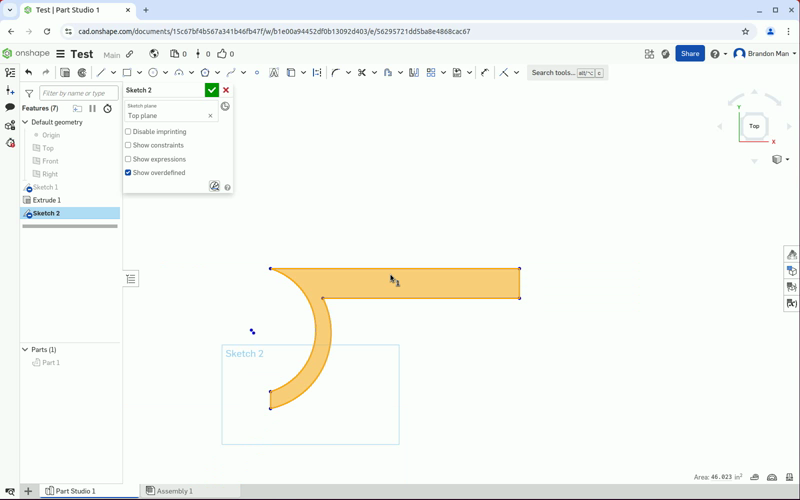
scroll(-6)
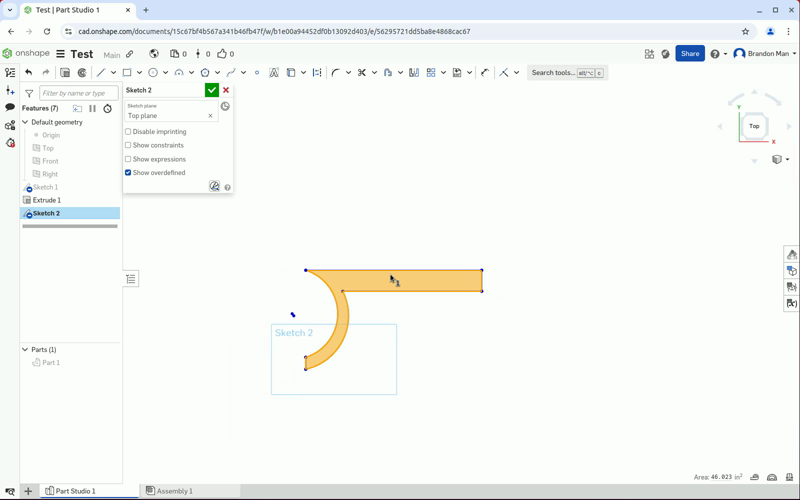
scroll(-6)
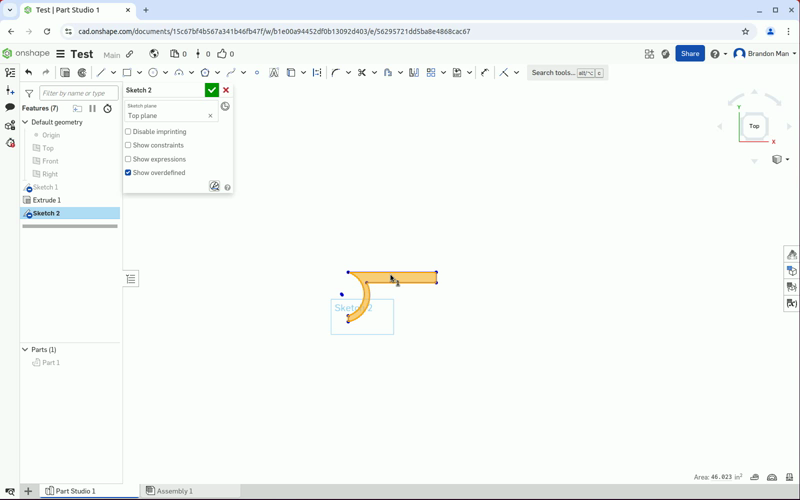
mouse_move(73, 352)
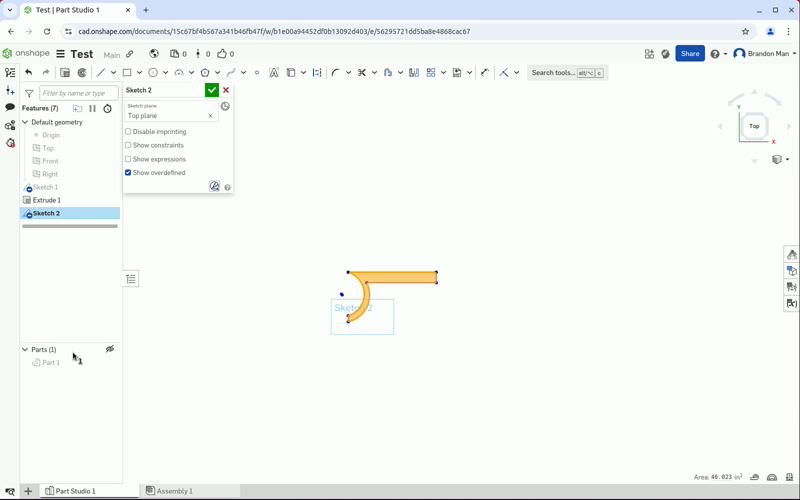
key(shift+y)
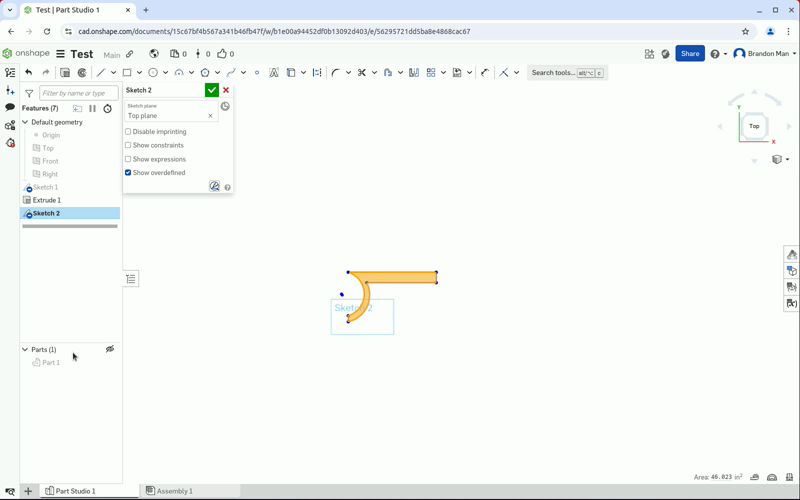
key(shift+e)
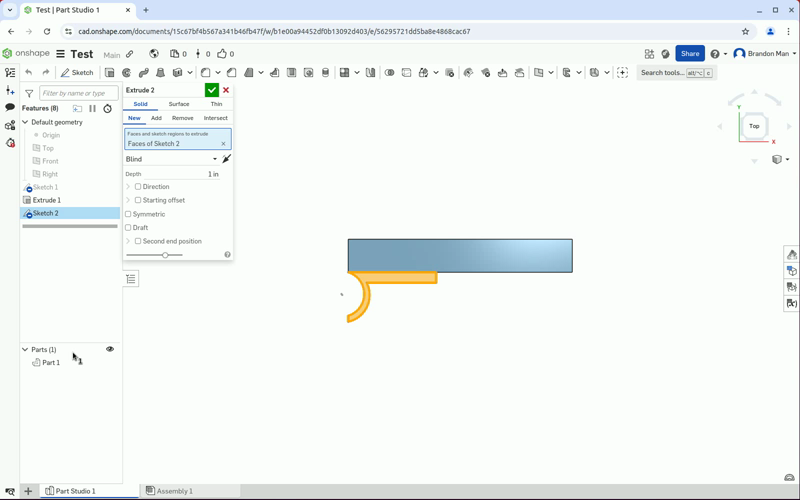
mouse_move(143, 106)
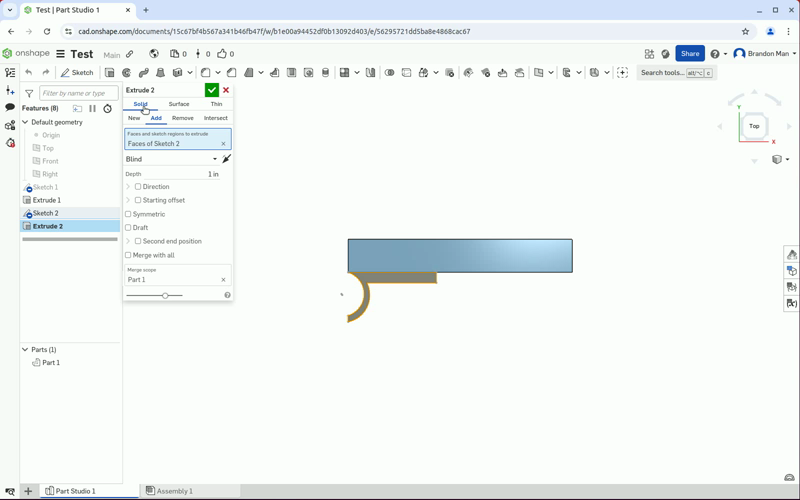
click(143, 106)
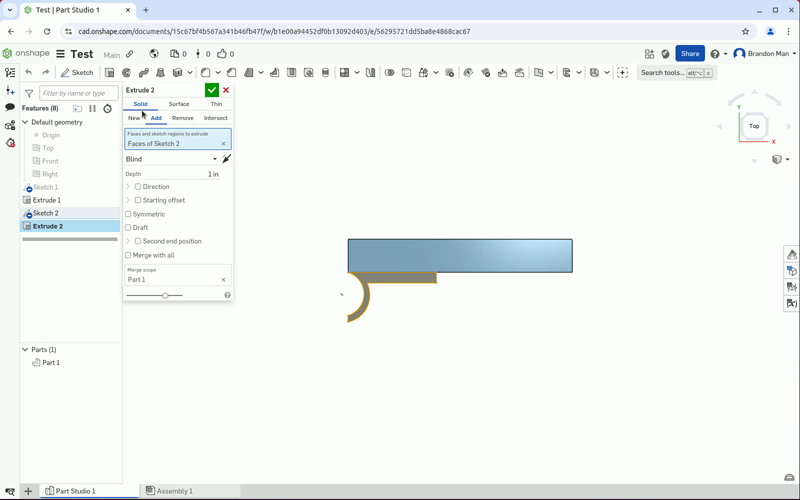
mouse_move(137, 120)
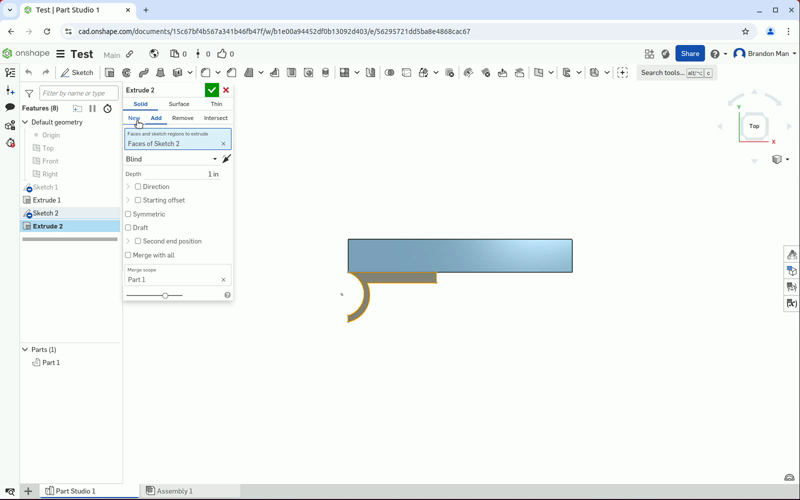
click(137, 120)
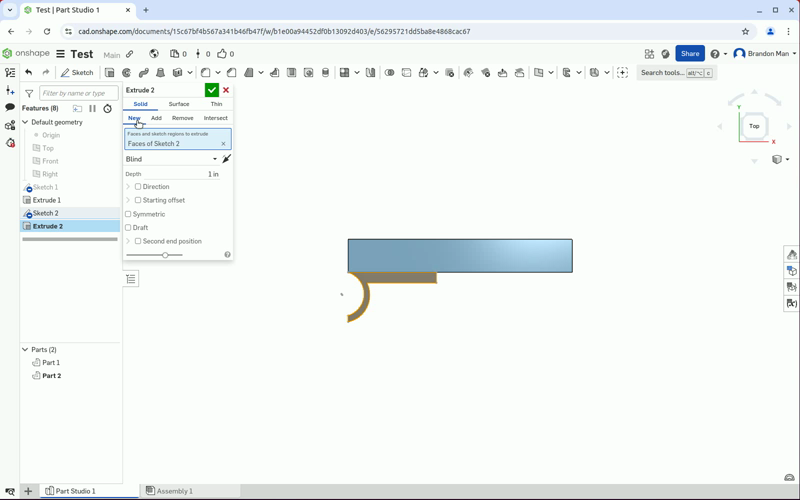
key(tab, 4)
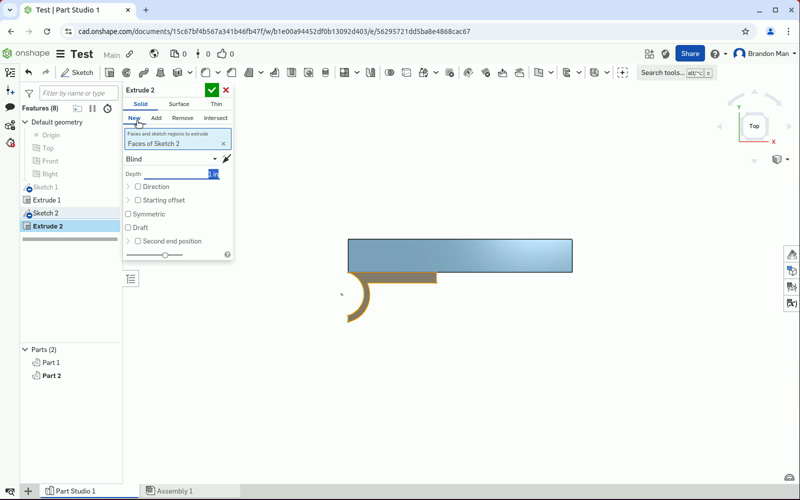
text(1.685)
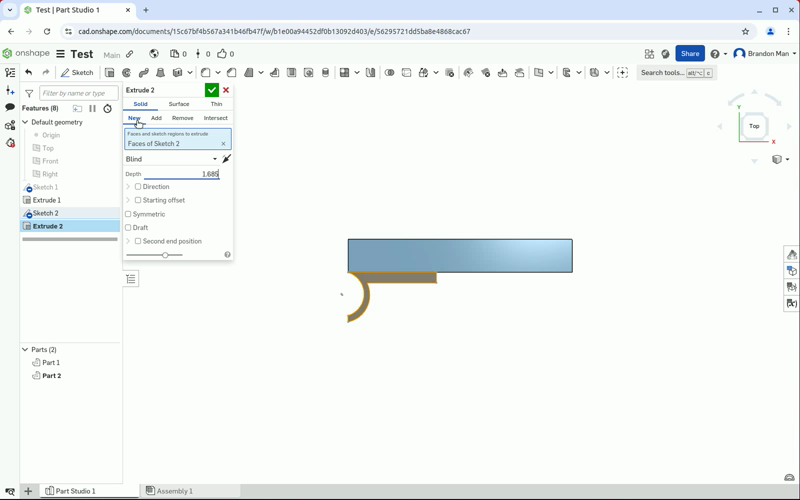
key(enter)
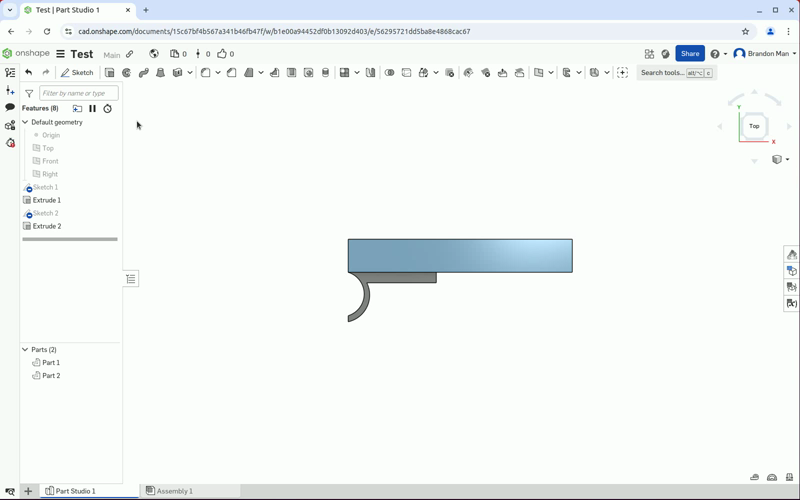
key(shift+h)
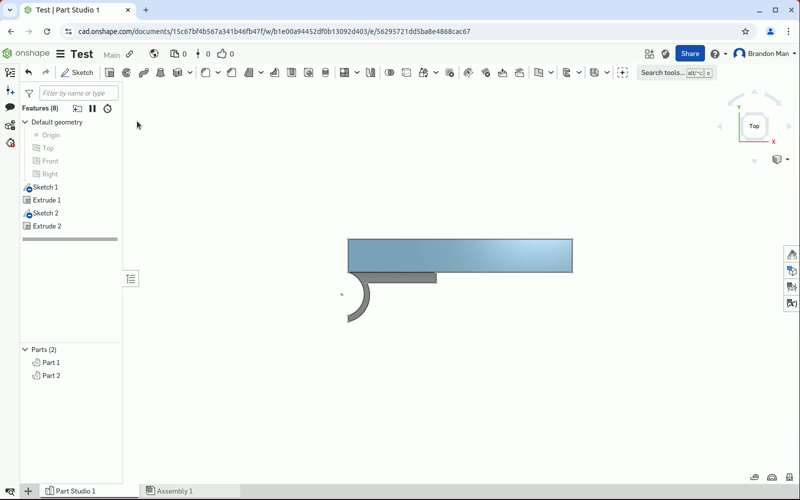
key(shift+h)
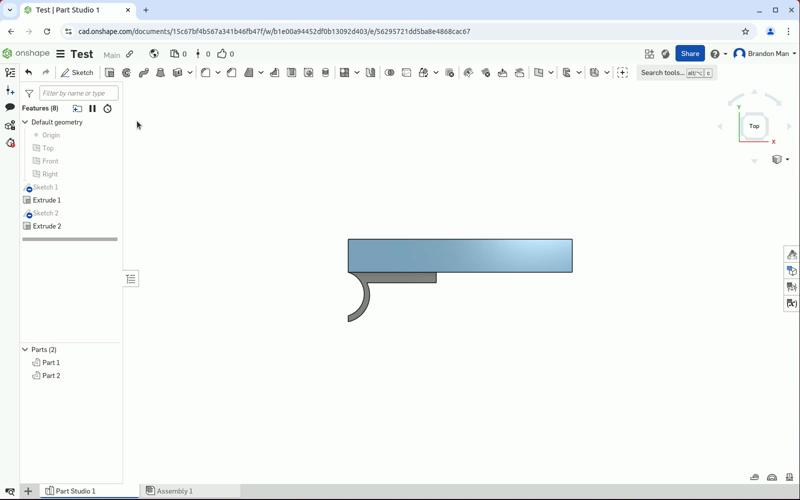
mouse_move(73, 189)
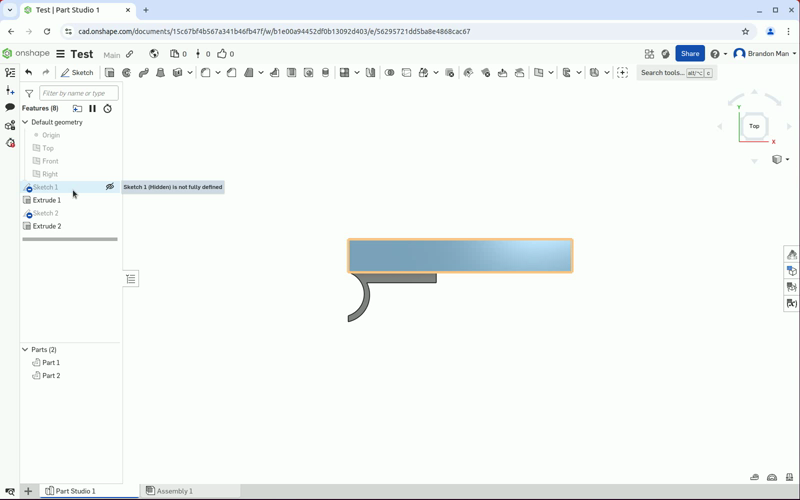
click(73, 189)
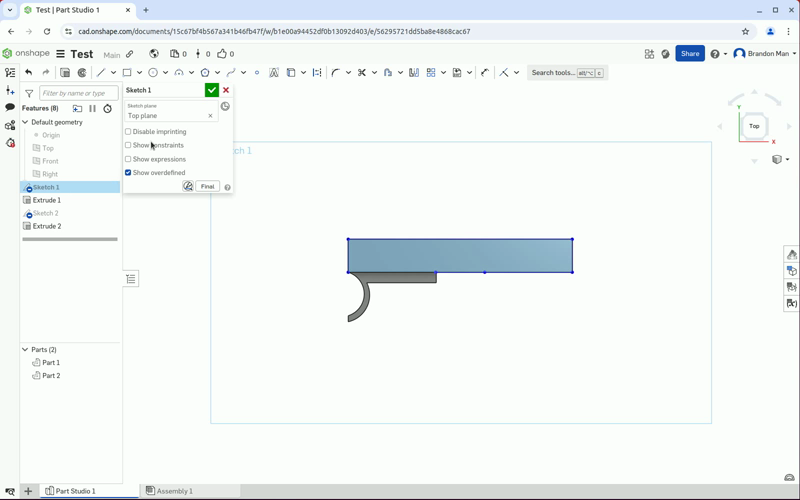
mouse_move(229, 92)
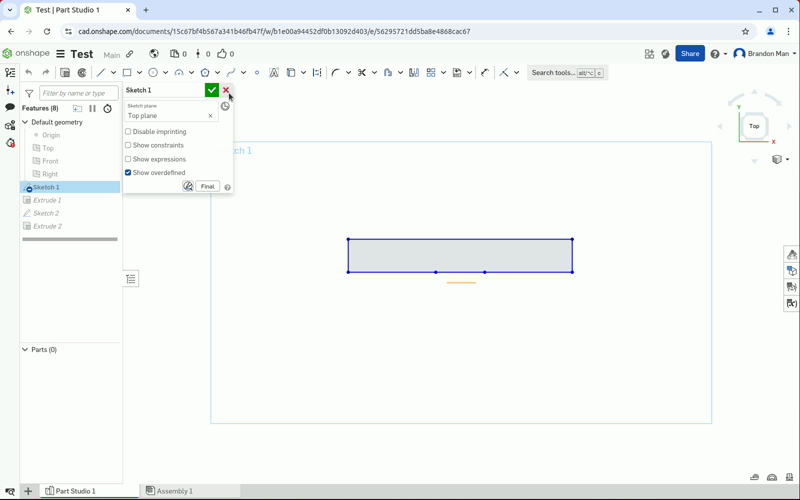
click(229, 92)
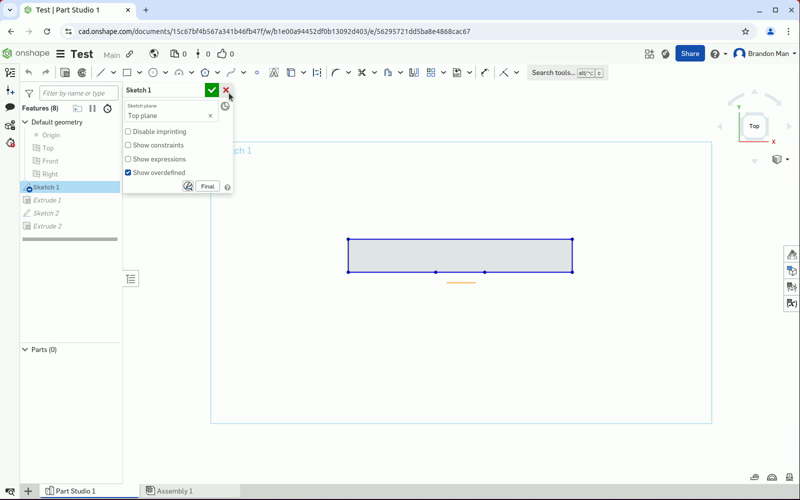
key(shift+s)
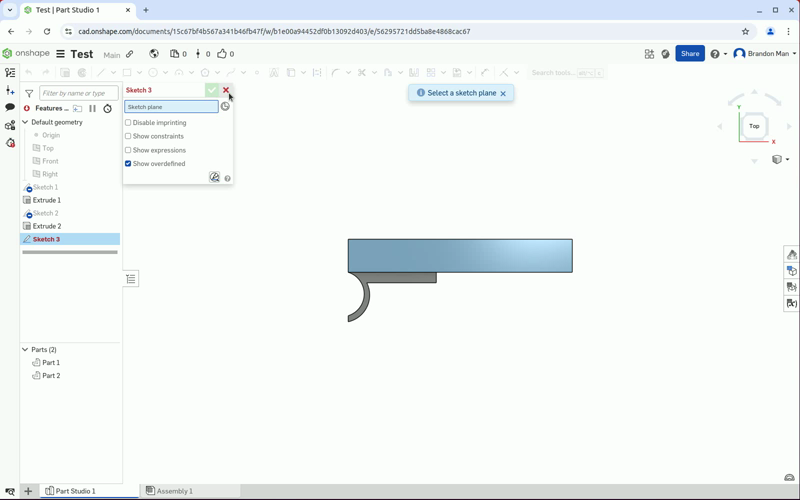
mouse_move(73, 150)
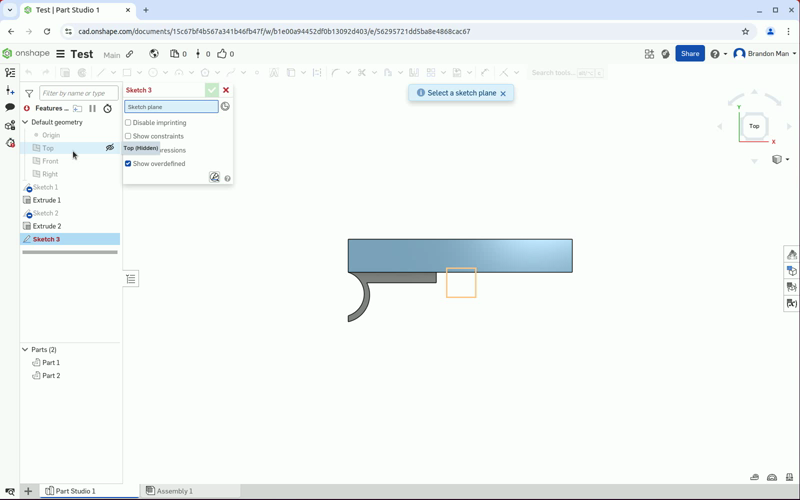
click(73, 150)
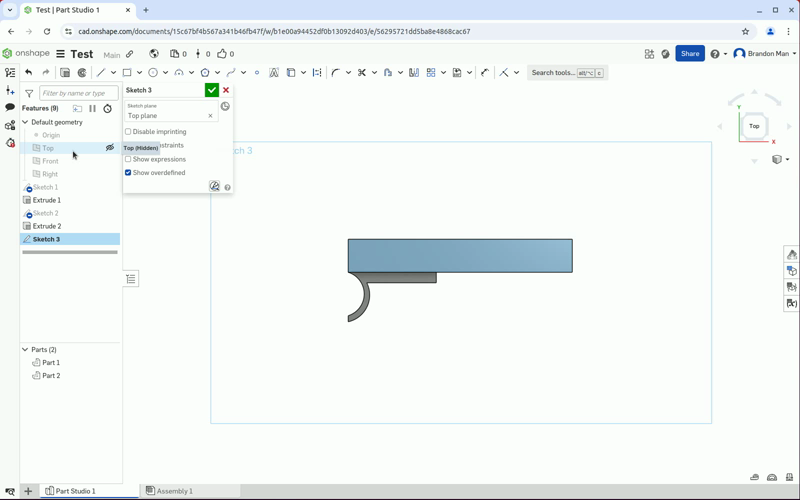
mouse_move(73, 352)
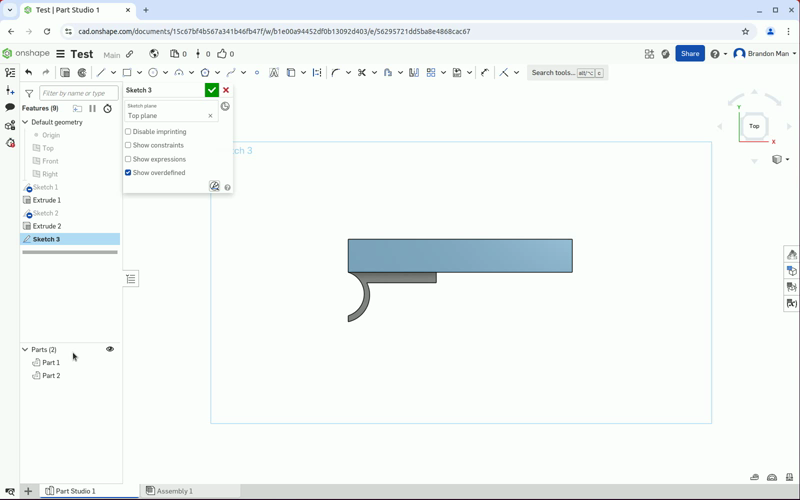
key(y)
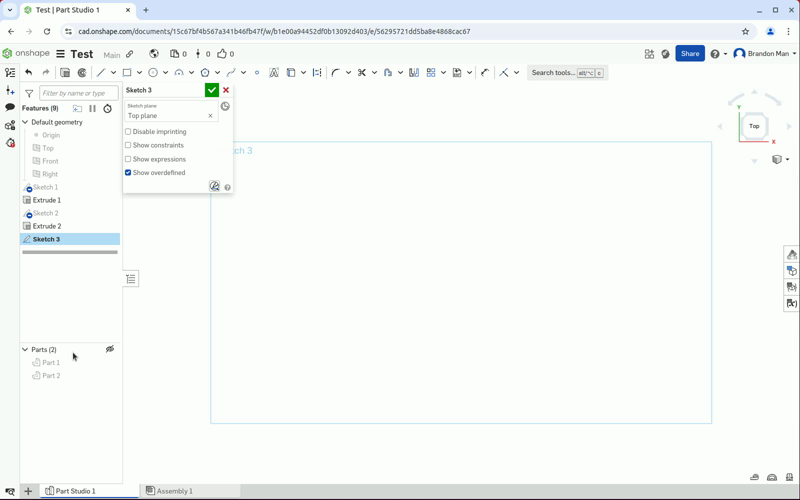
key(l)
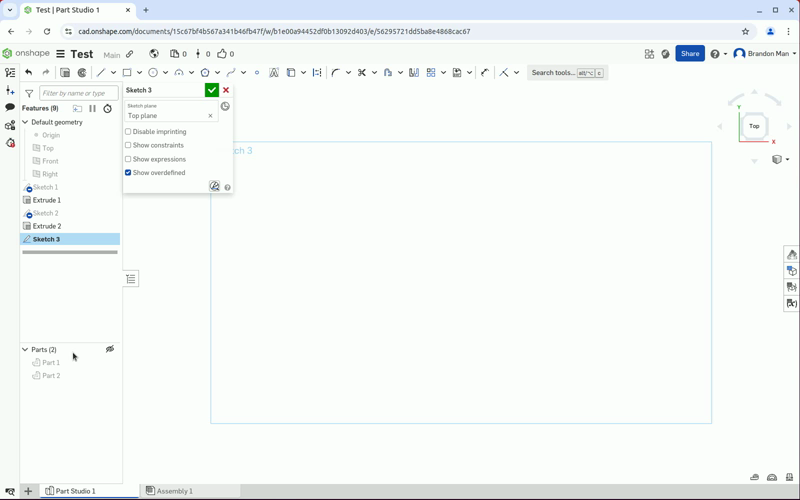
key_down(shift)
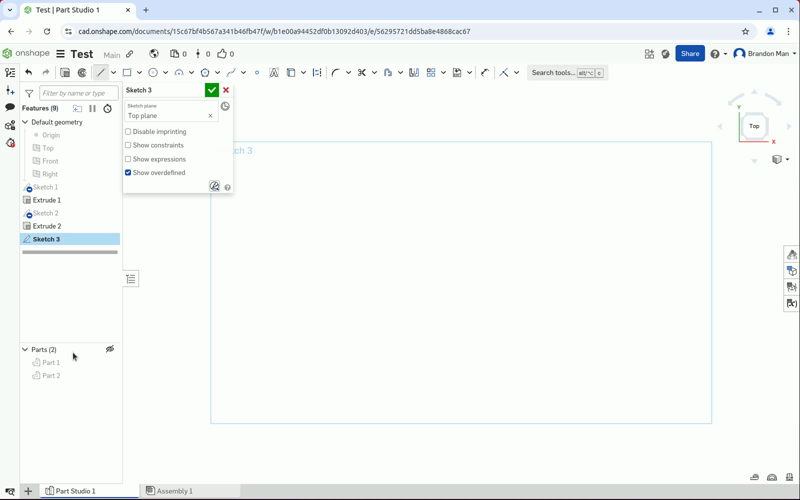
mouse_move(485, 282)
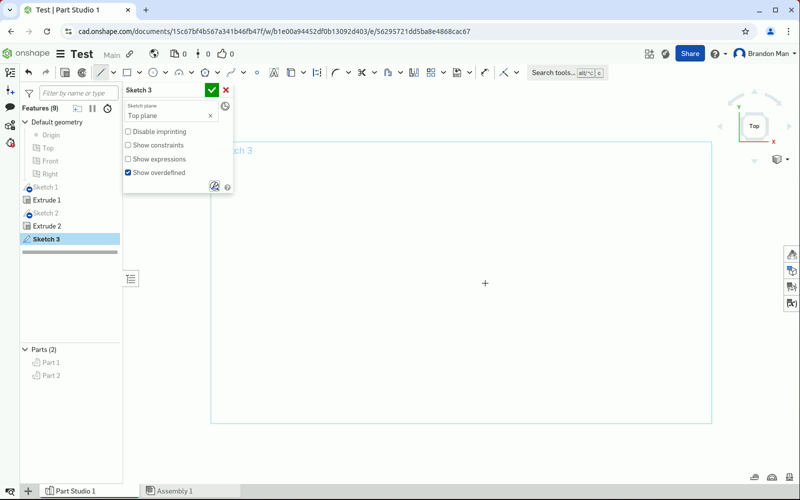
click(485, 282)
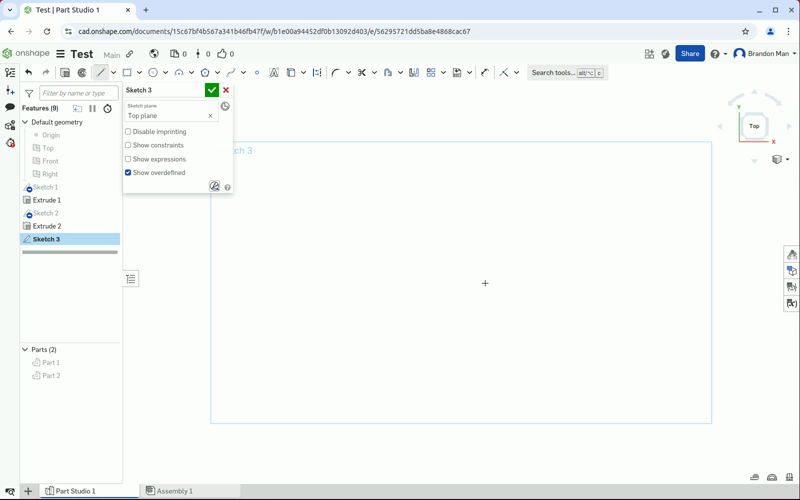
key_up(shift)
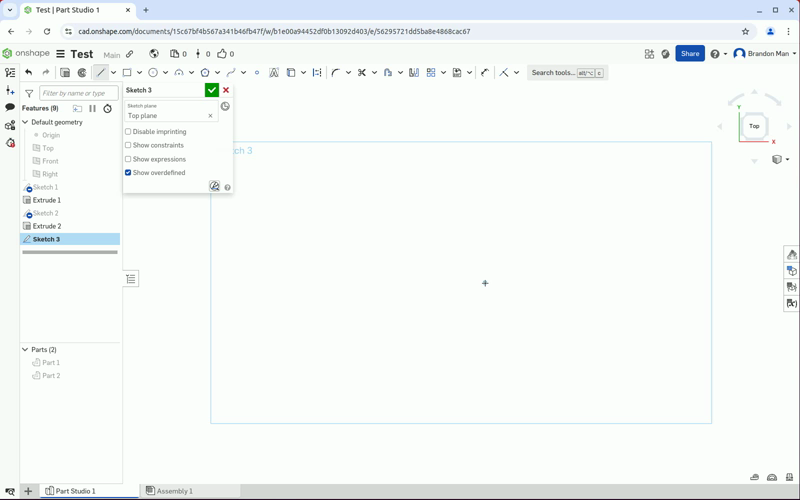
key_down(shift)
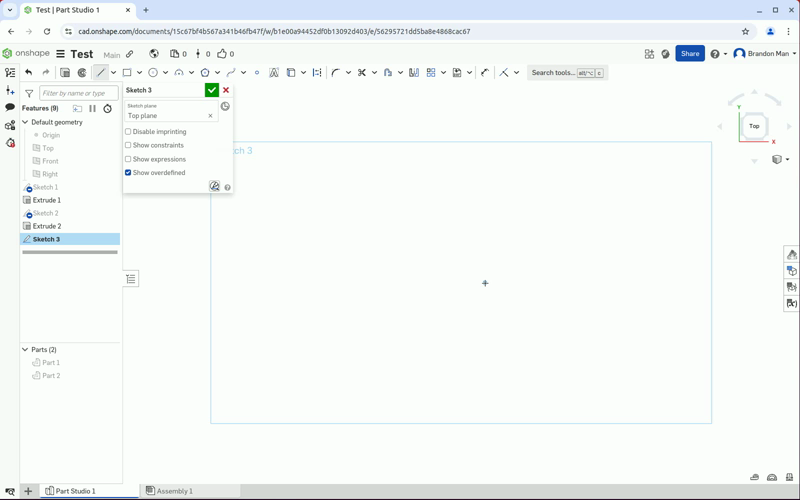
mouse_move(555, 282)
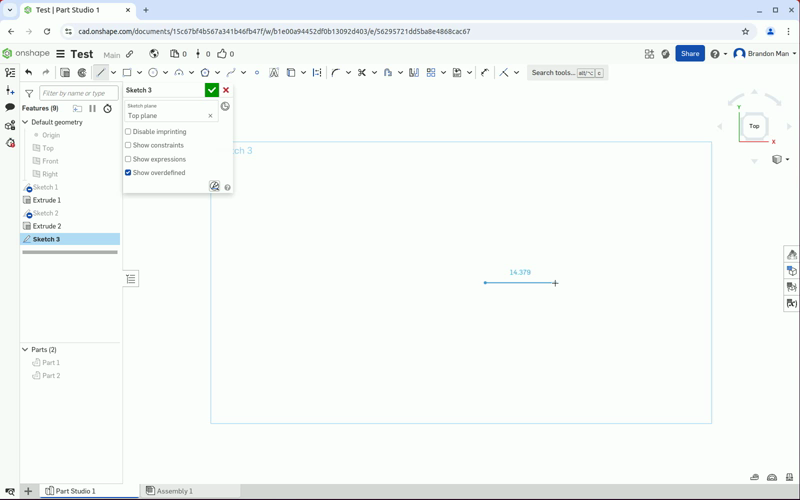
click(555, 282)
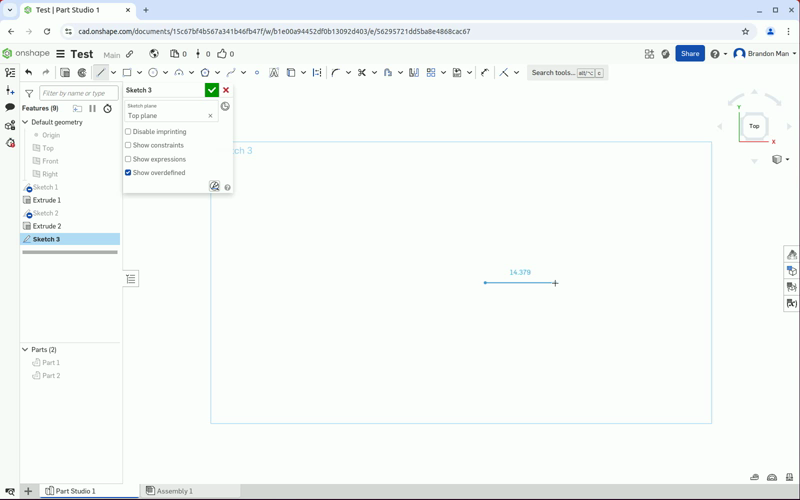
key_up(shift)
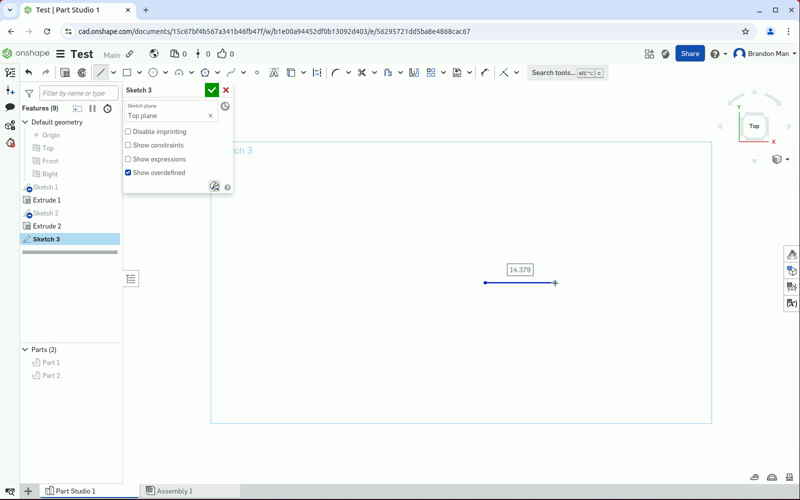
key(esc)
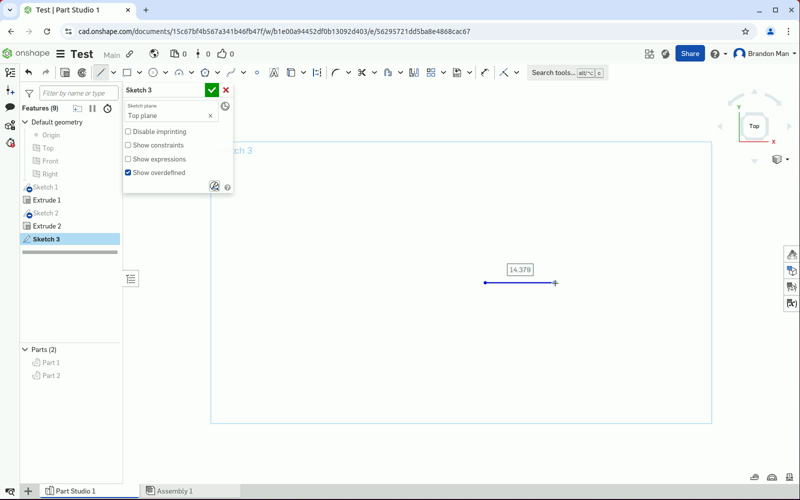
key(a)
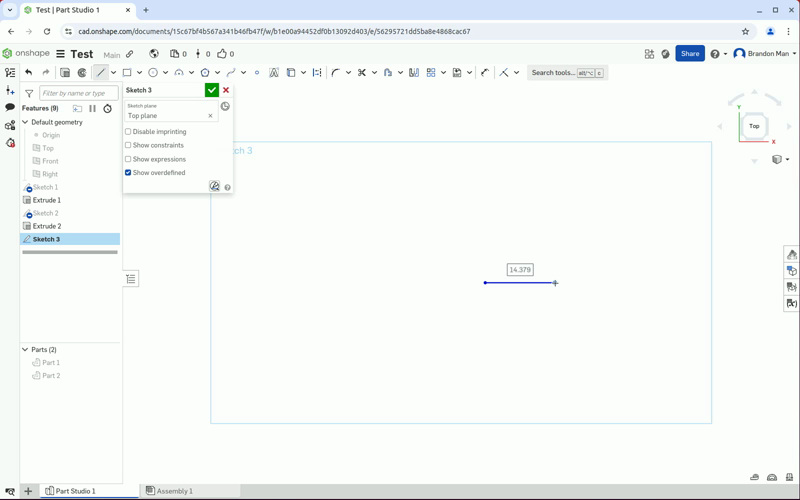
mouse_move(555, 282)
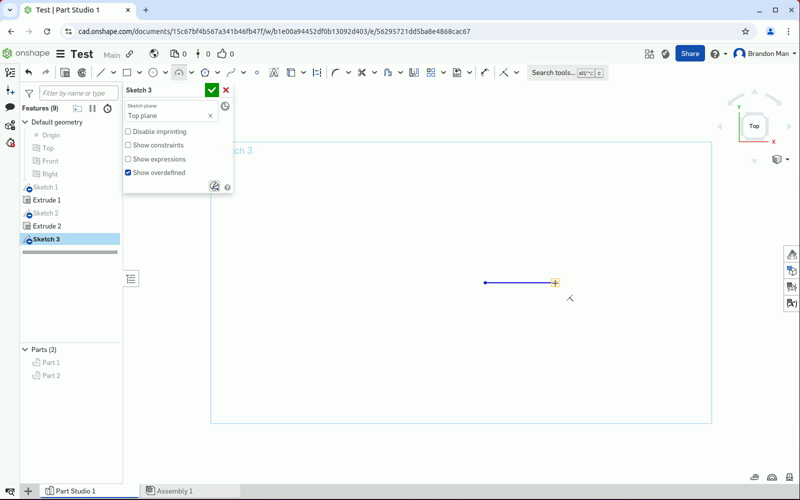
click(555, 282)
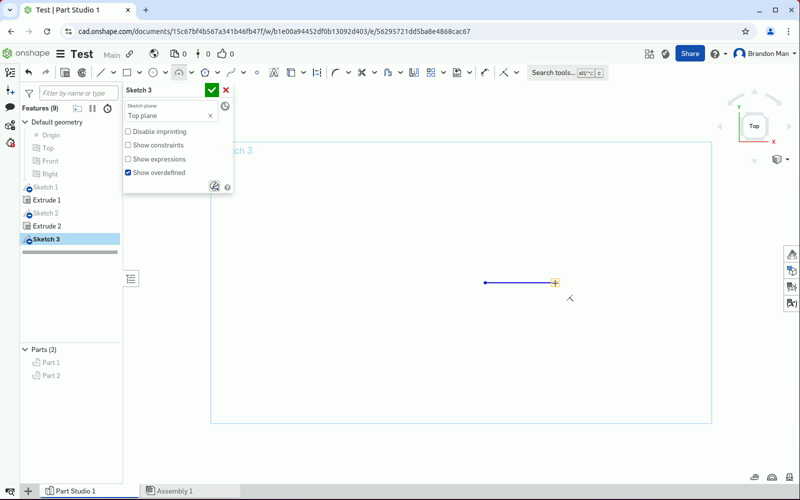
key_down(shift)
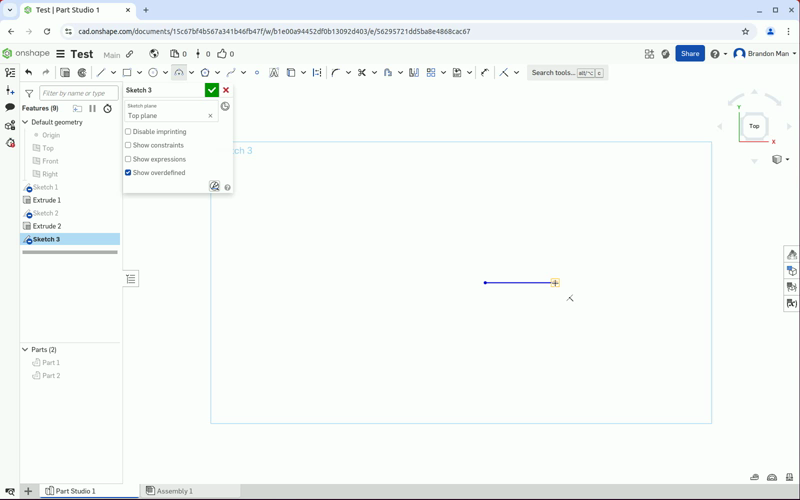
mouse_move(573, 321)
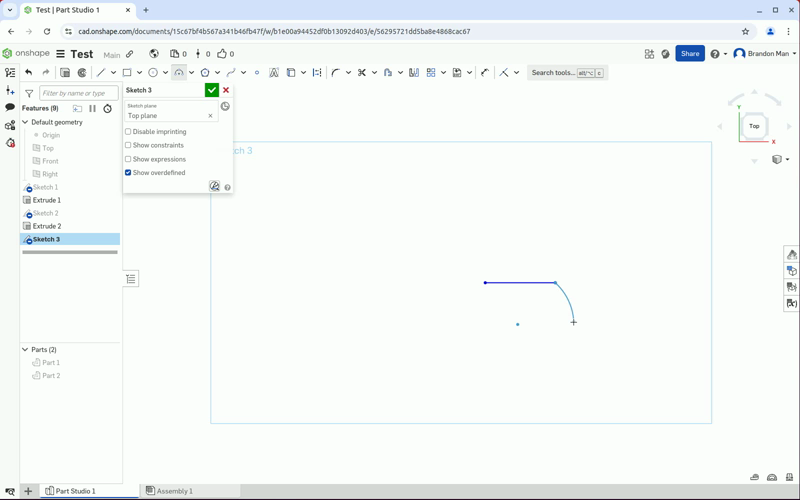
click(573, 321)
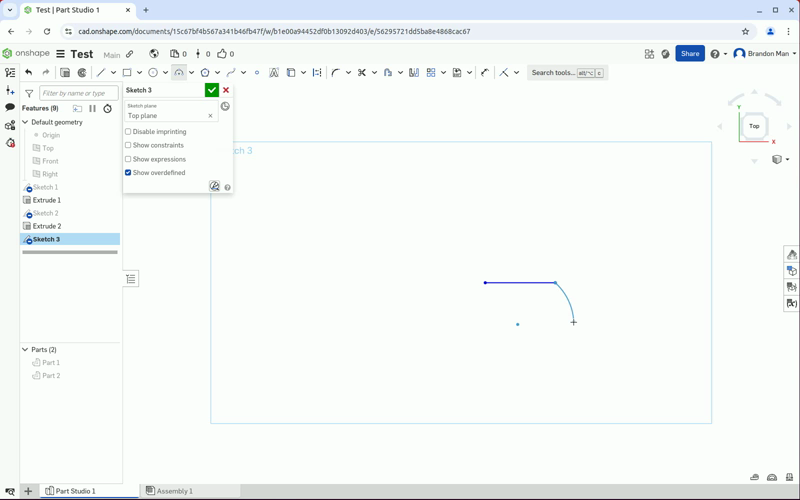
mouse_move(554, 306)
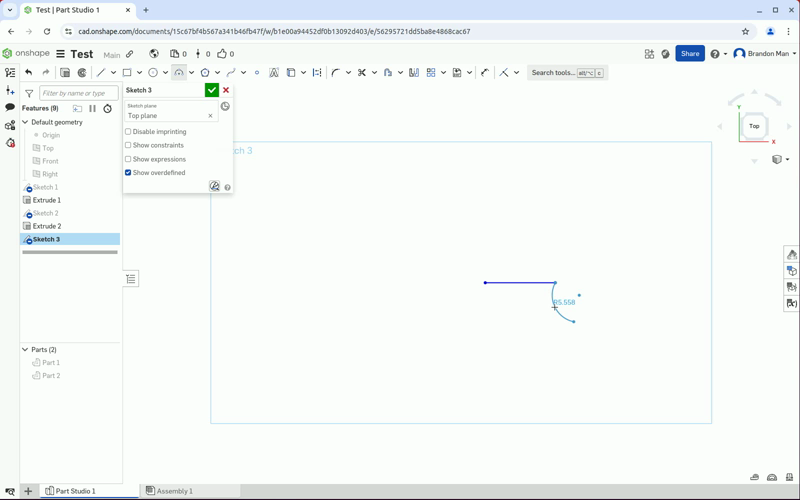
click(554, 306)
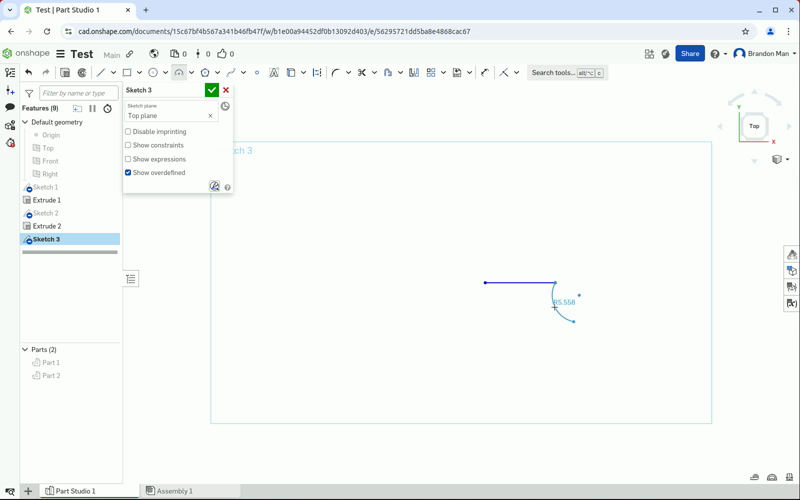
key_up(shift)
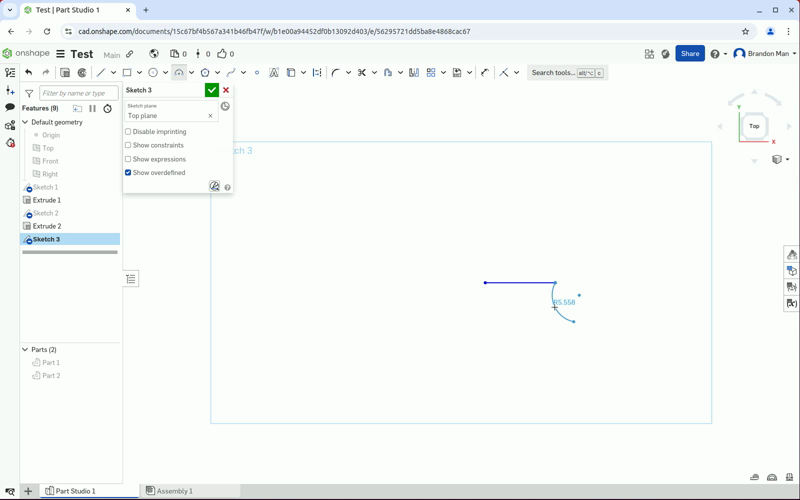
key(esc)
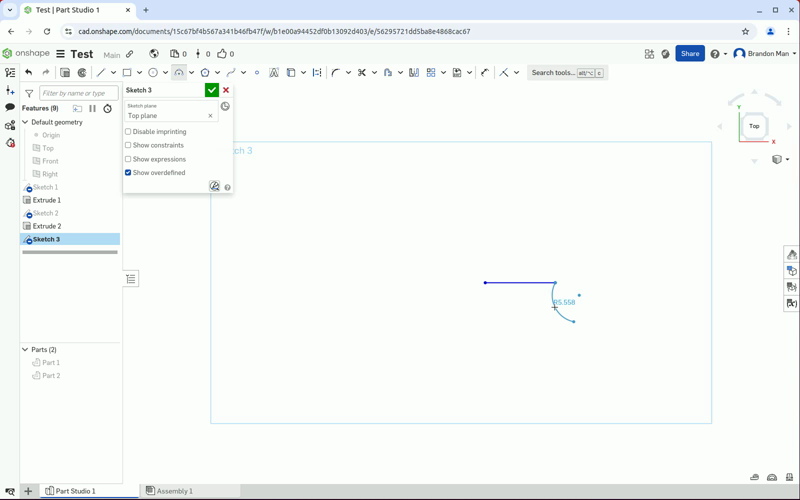
key(l)
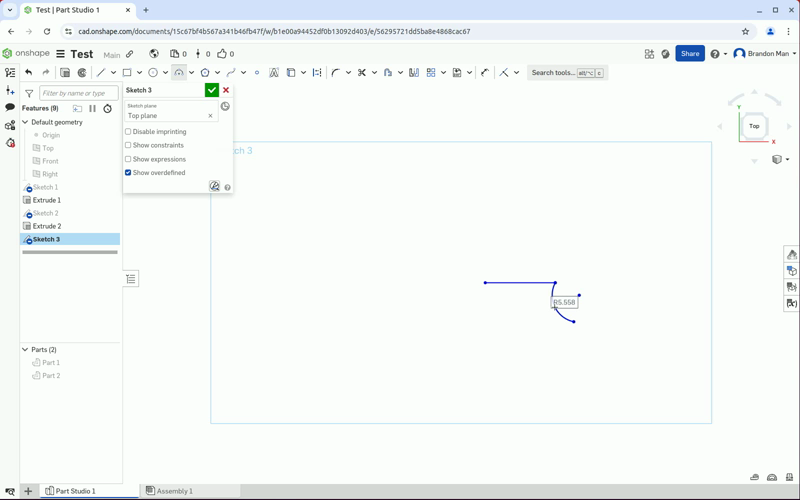
mouse_move(573, 321)
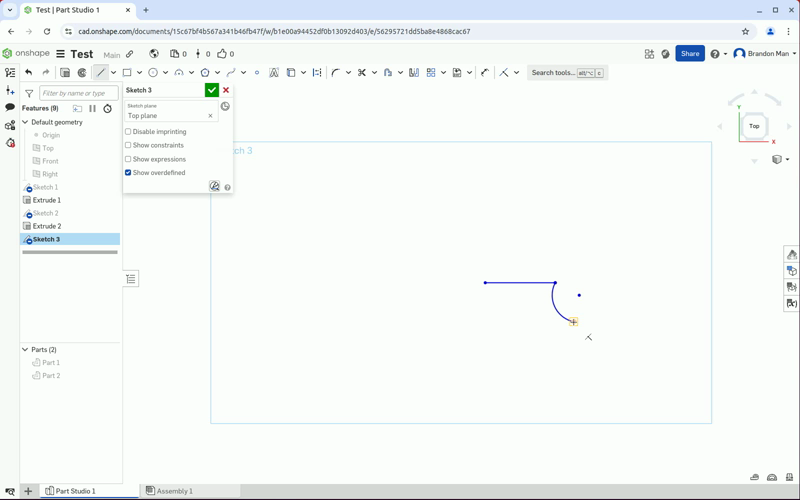
click(573, 321)
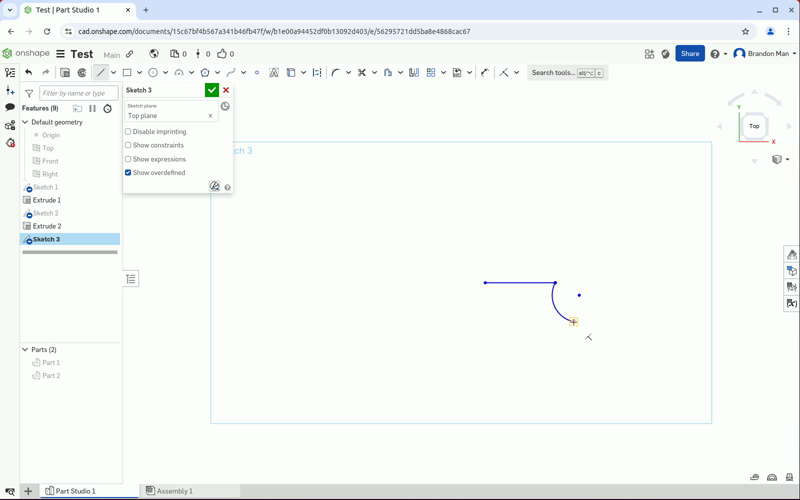
key_down(shift)
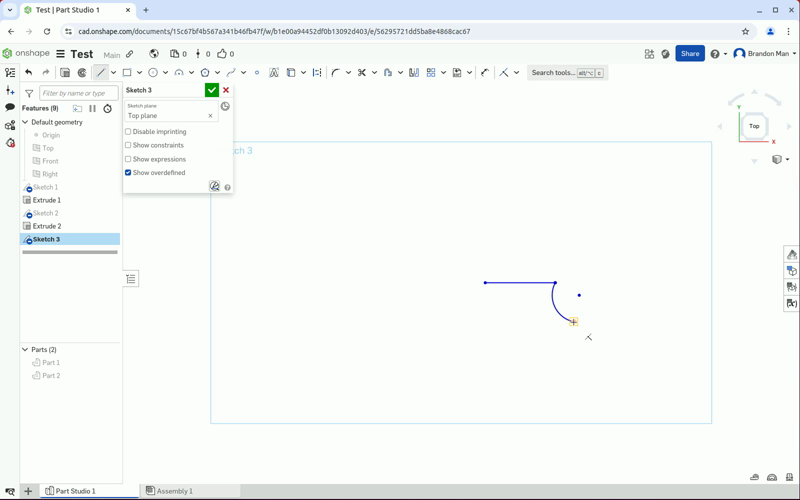
mouse_move(589, 321)
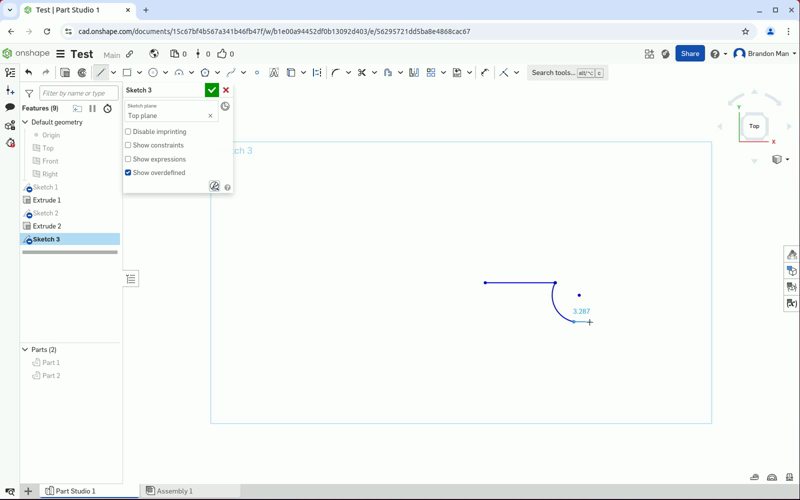
mouse_move(573, 315)
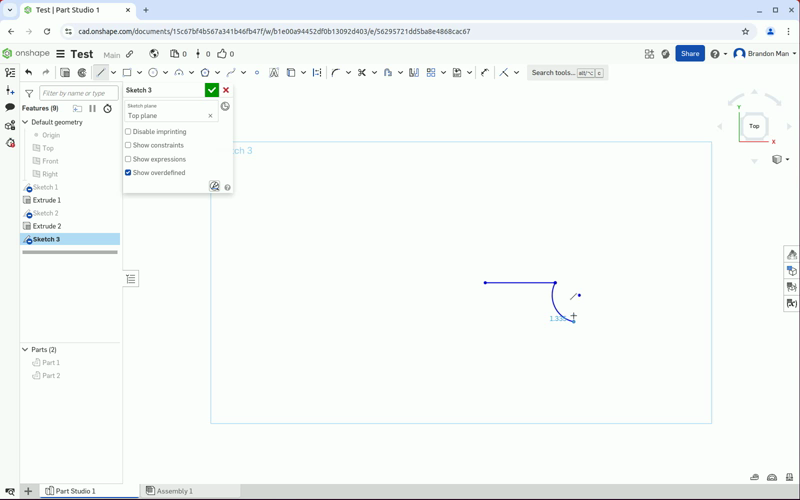
scroll(6)
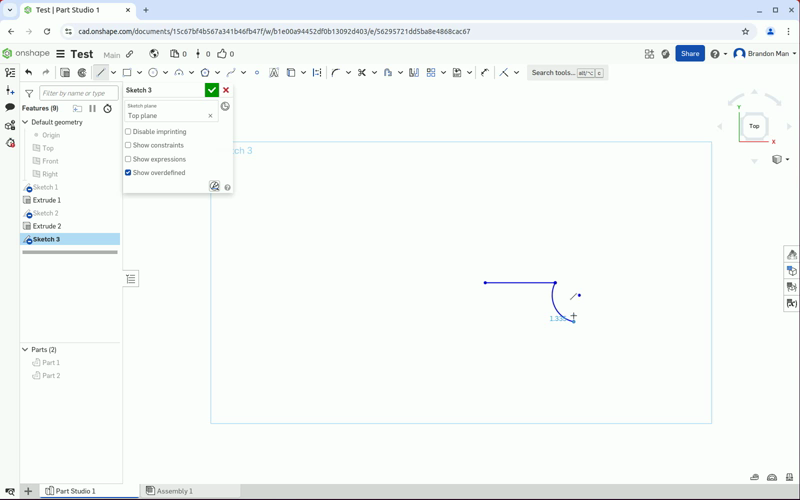
scroll(6)
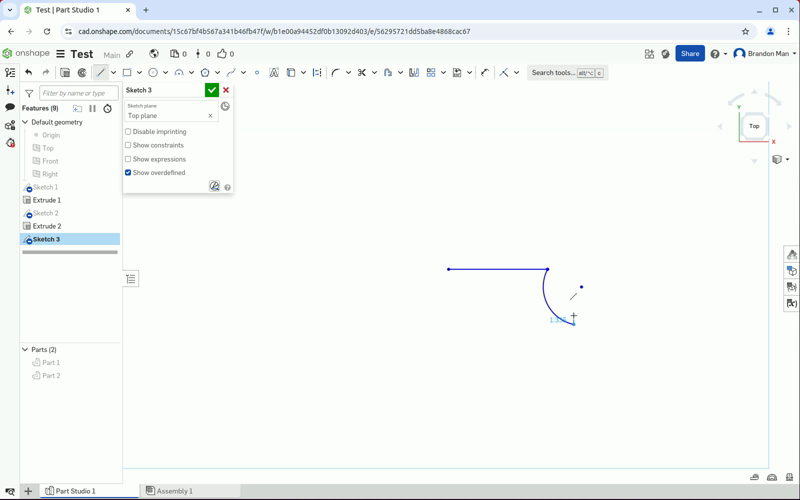
scroll(6)
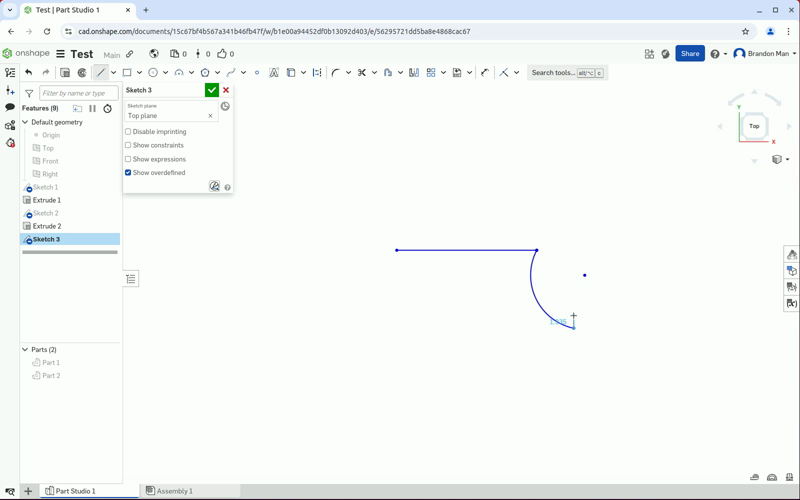
scroll(6)
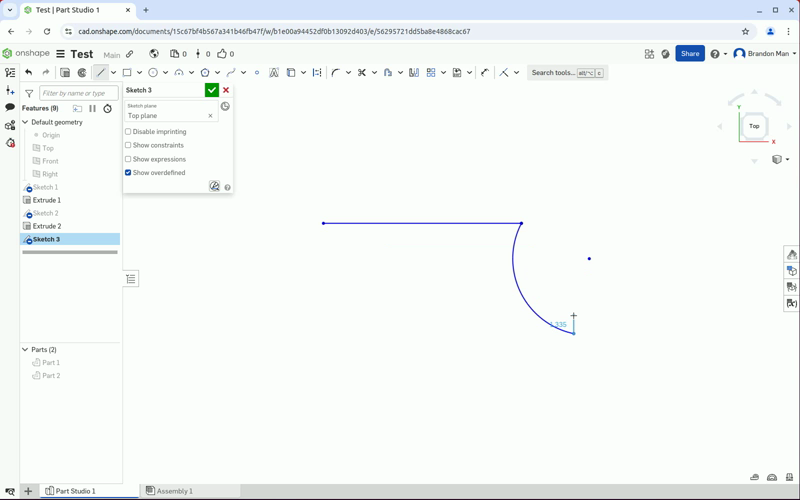
scroll(6)
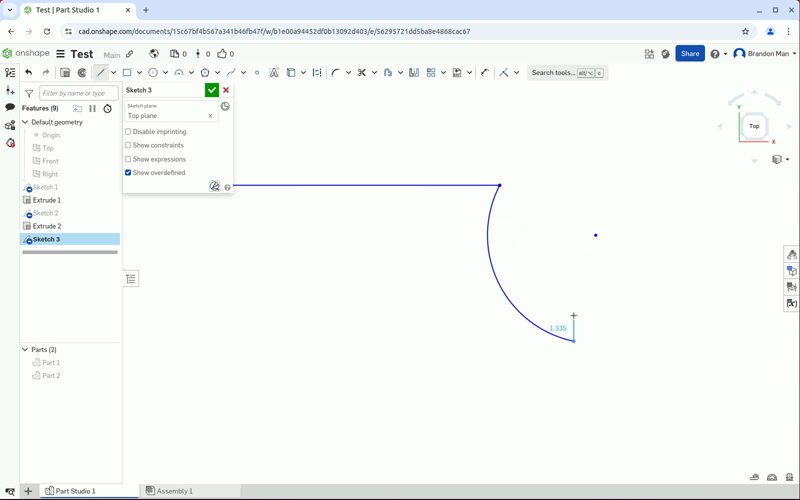
scroll(6)
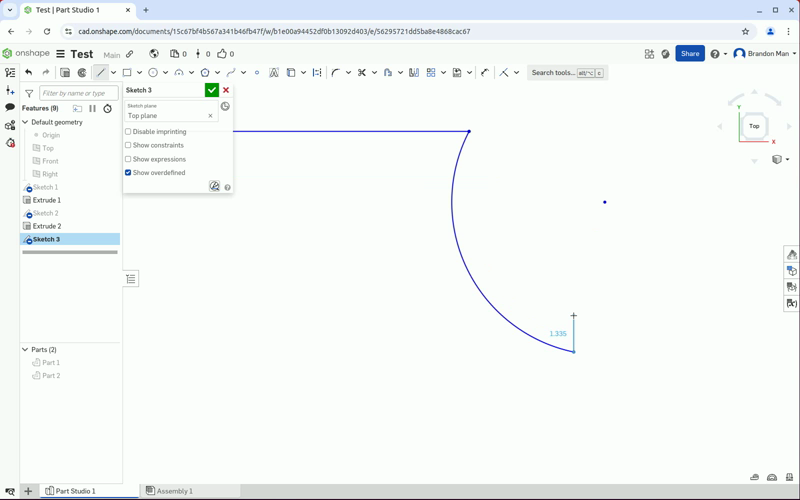
scroll(6)
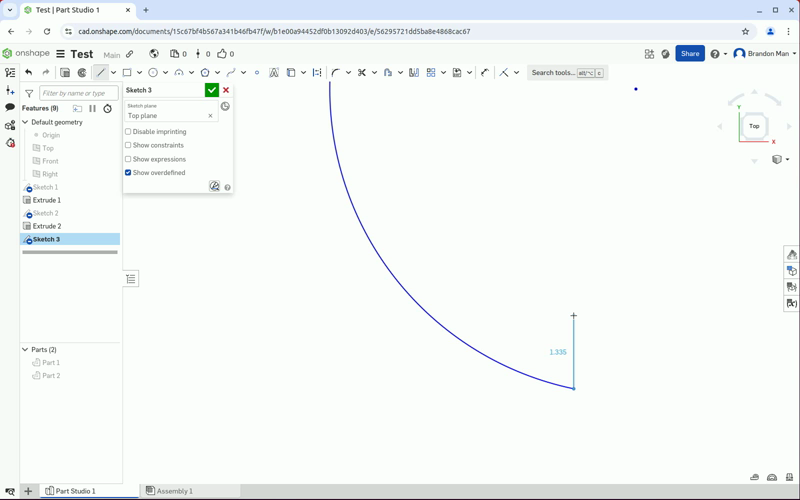
click(573, 315)
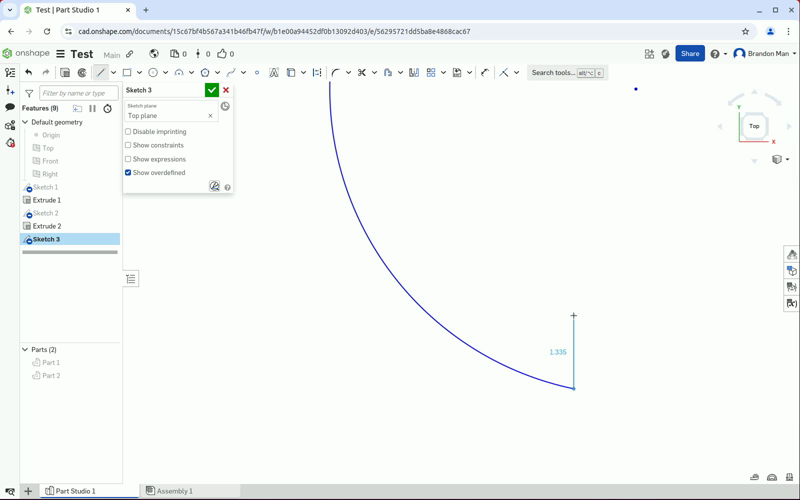
scroll(-6)
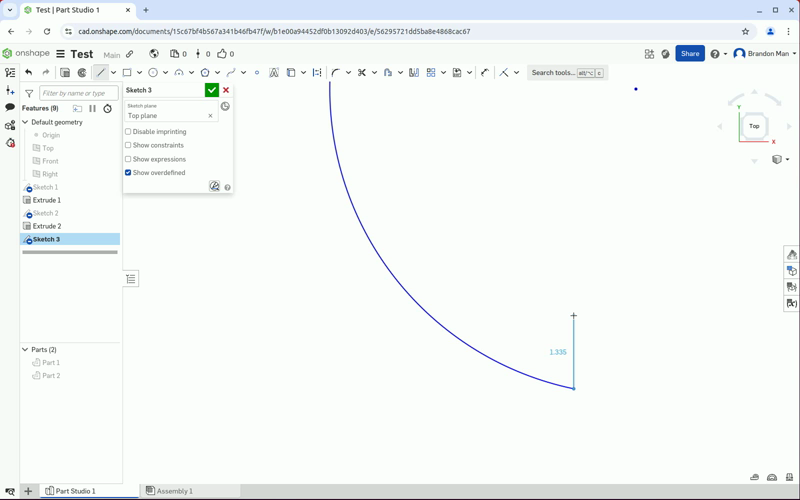
scroll(-6)
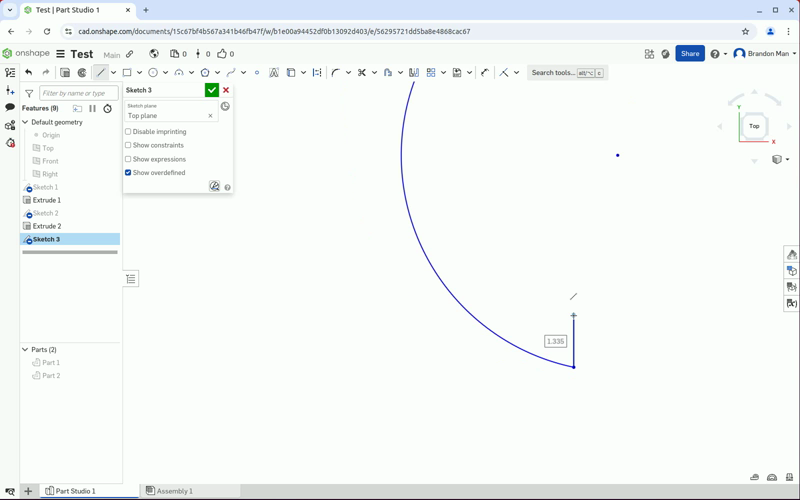
scroll(-6)
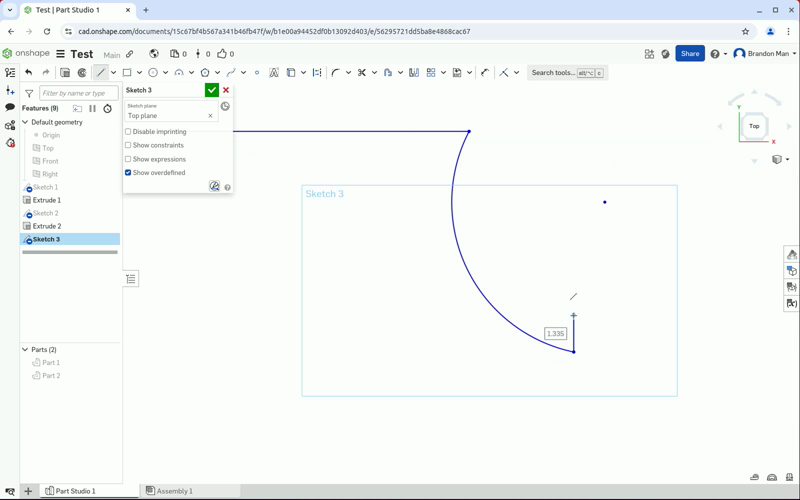
scroll(-6)
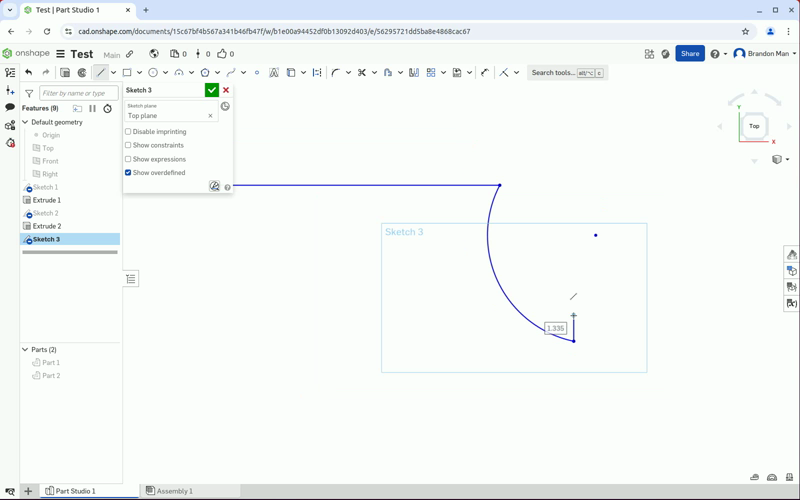
scroll(-6)
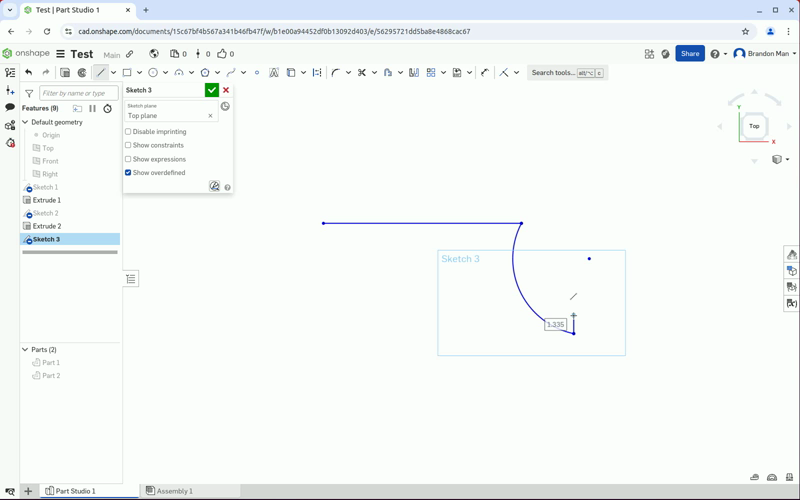
scroll(-6)
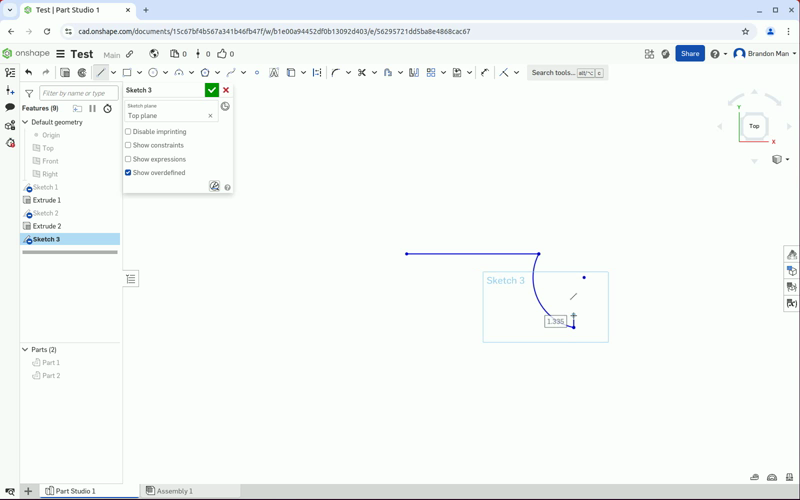
scroll(-6)
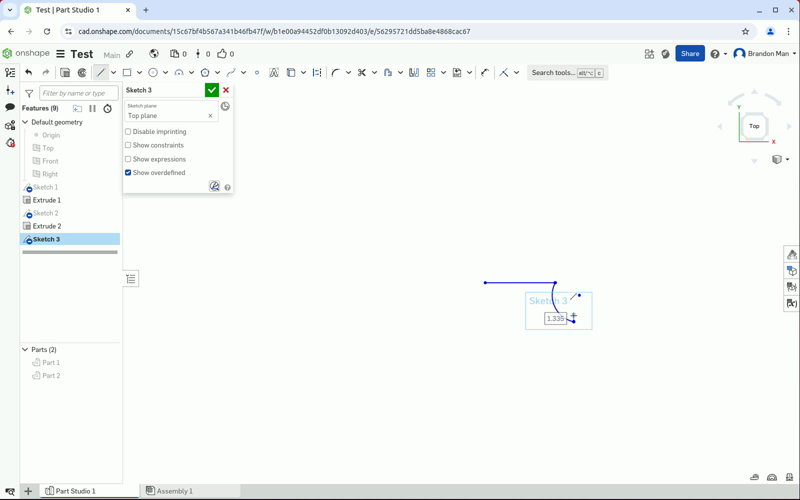
key_up(shift)
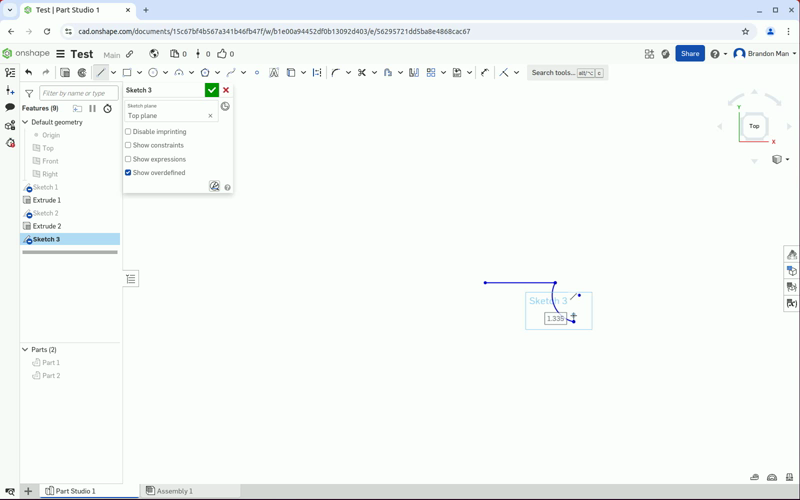
key(esc)
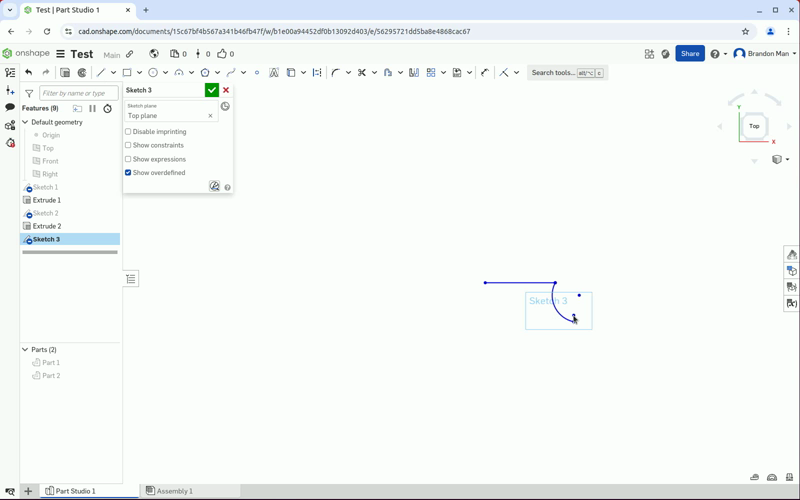
key(a)
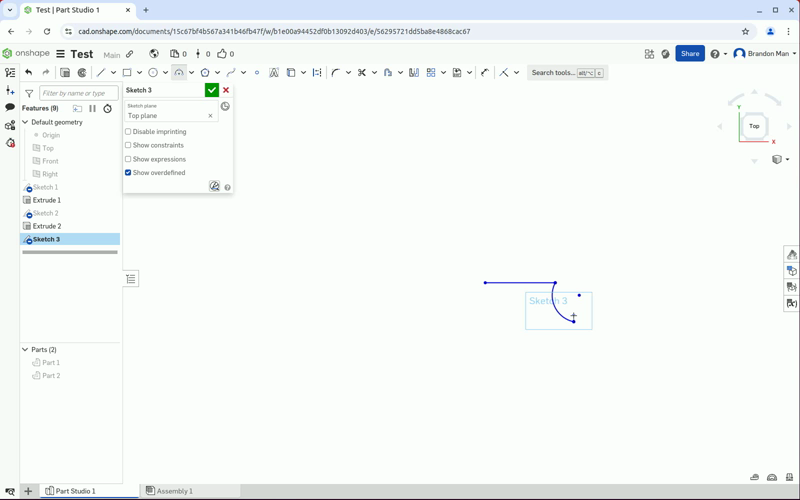
mouse_move(573, 315)
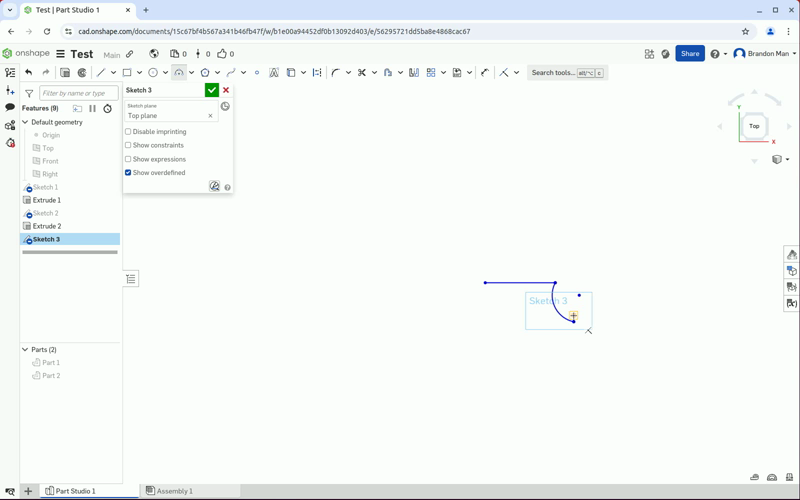
click(573, 315)
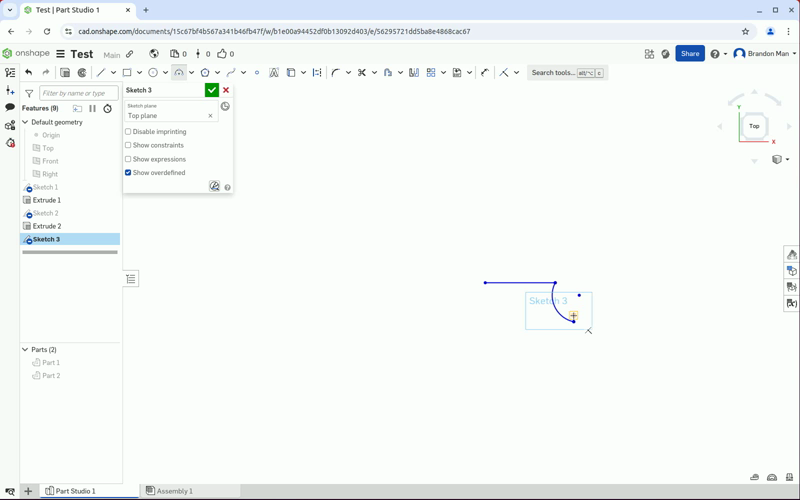
key_down(shift)
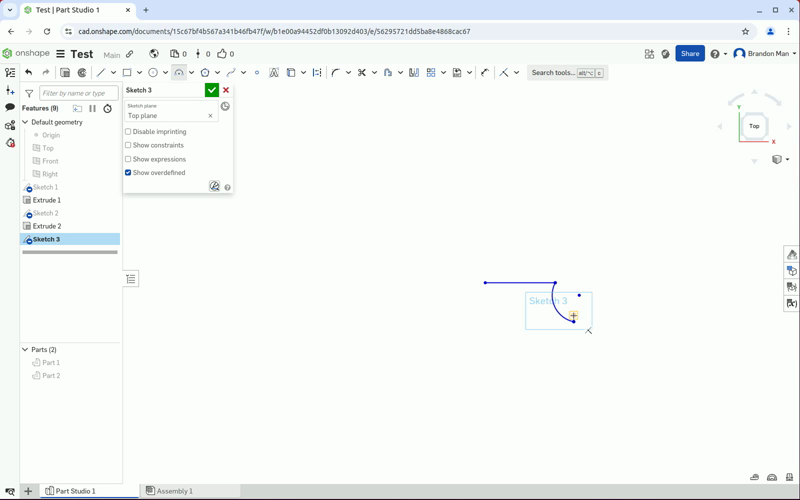
mouse_move(573, 272)
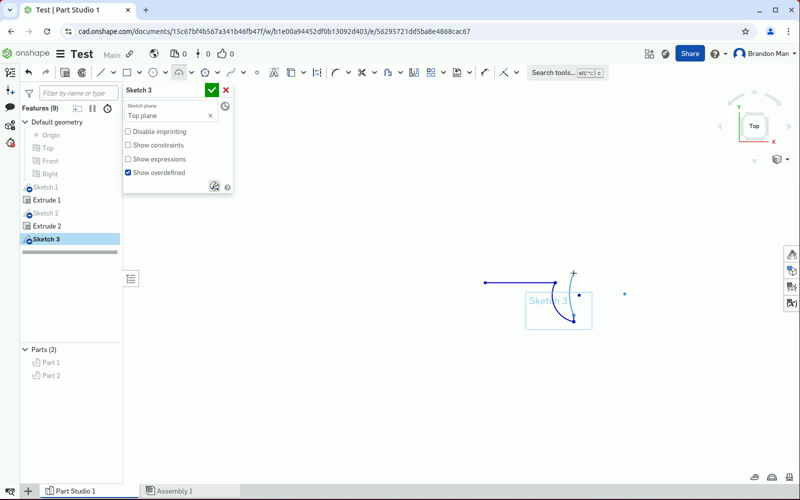
click(573, 272)
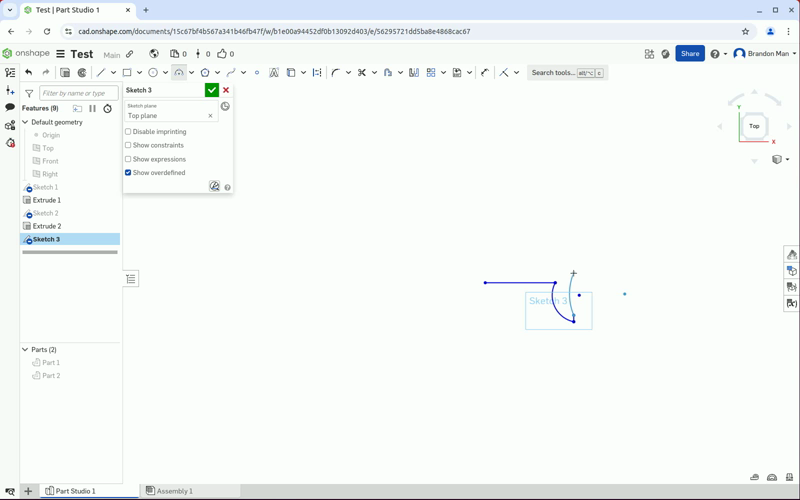
mouse_move(558, 294)
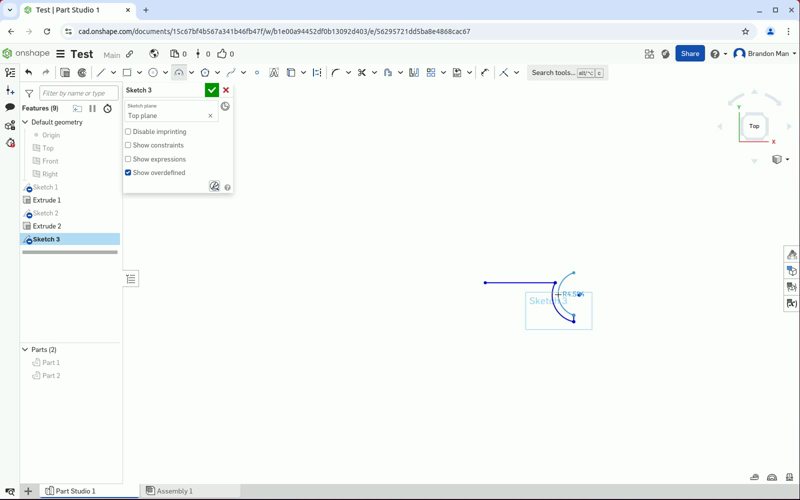
click(558, 294)
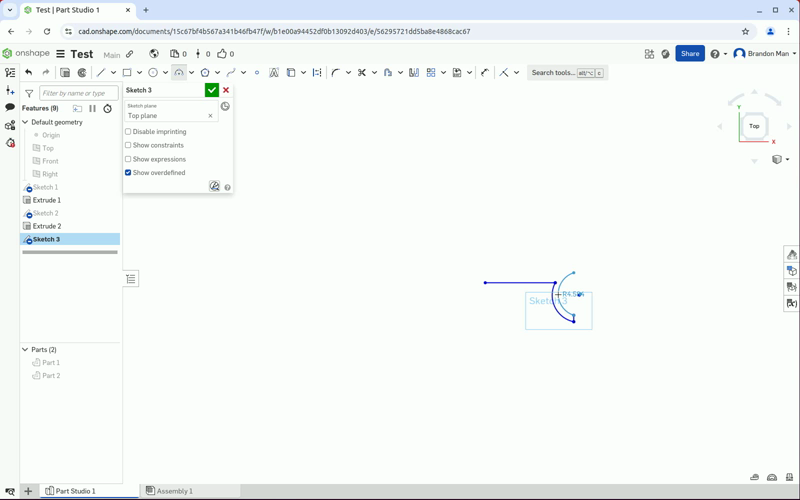
key_up(shift)
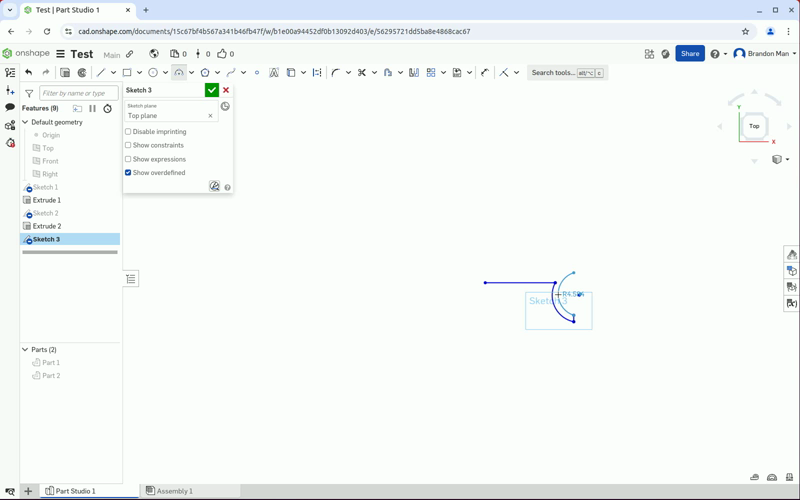
key(esc)
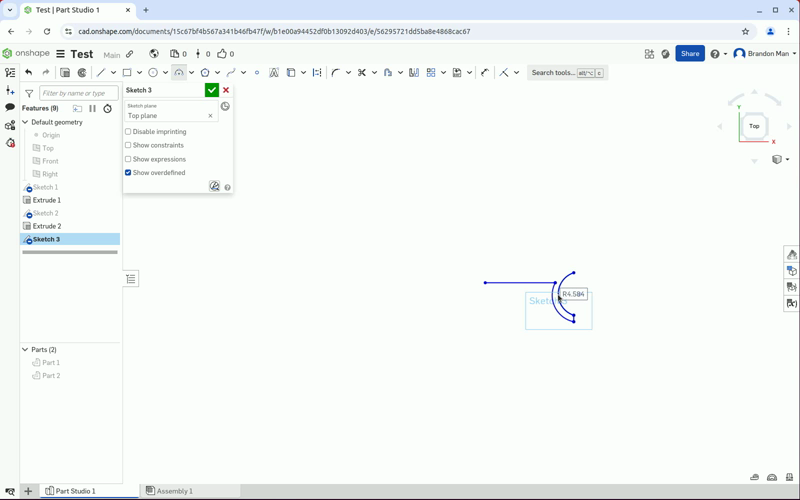
key(l)
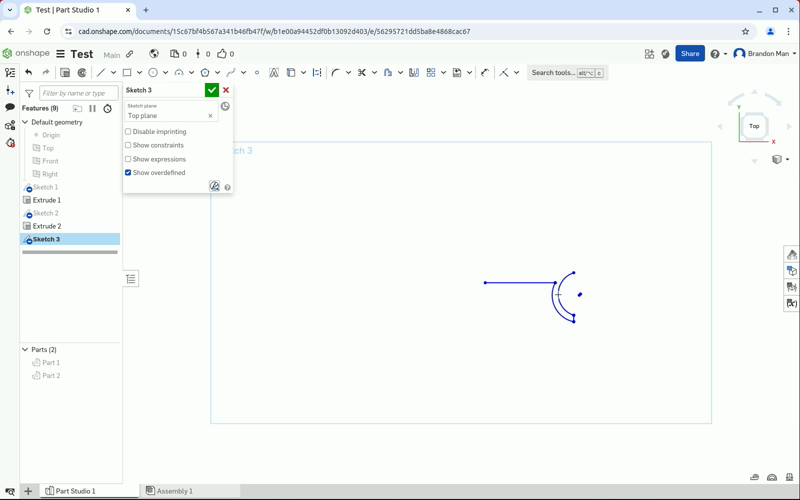
mouse_move(573, 272)
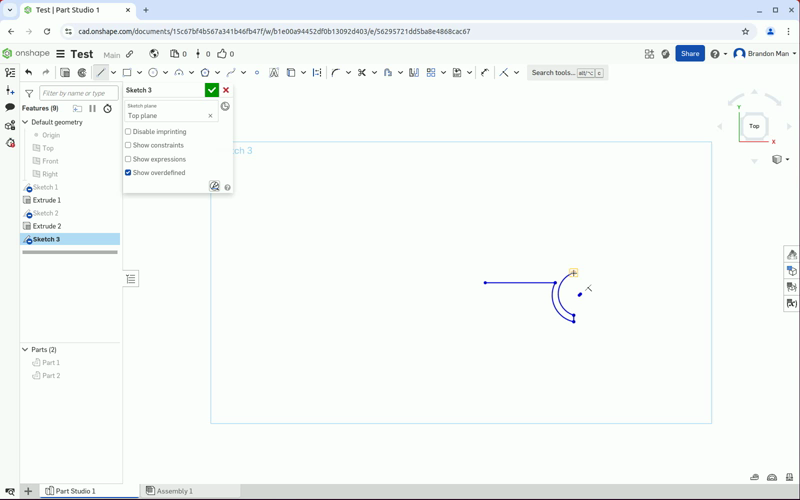
click(573, 272)
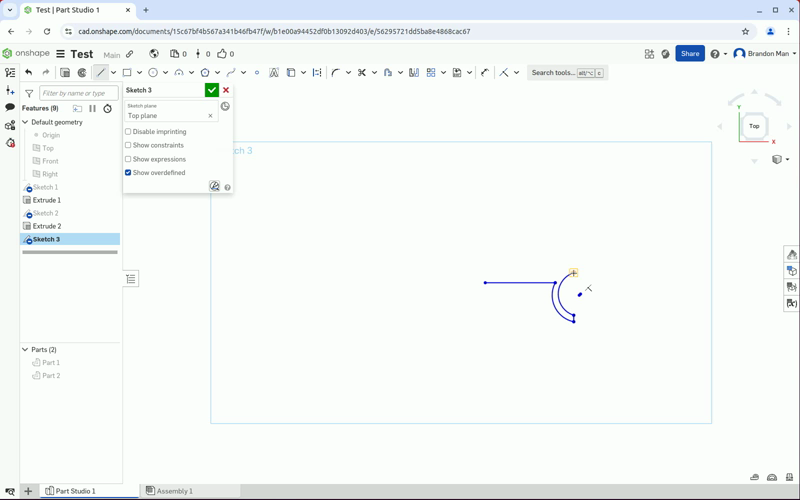
key_down(shift)
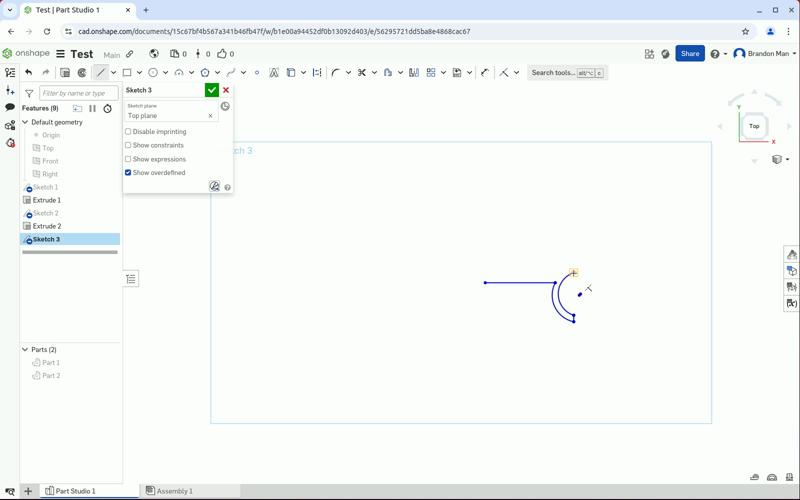
mouse_move(485, 272)
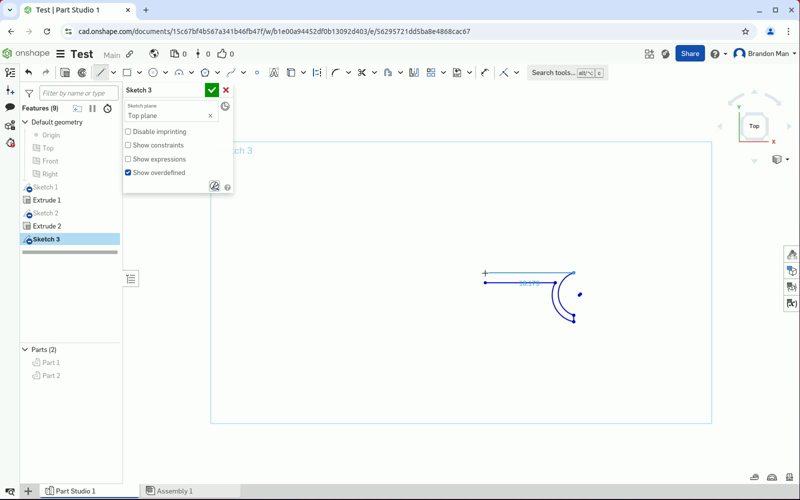
click(485, 272)
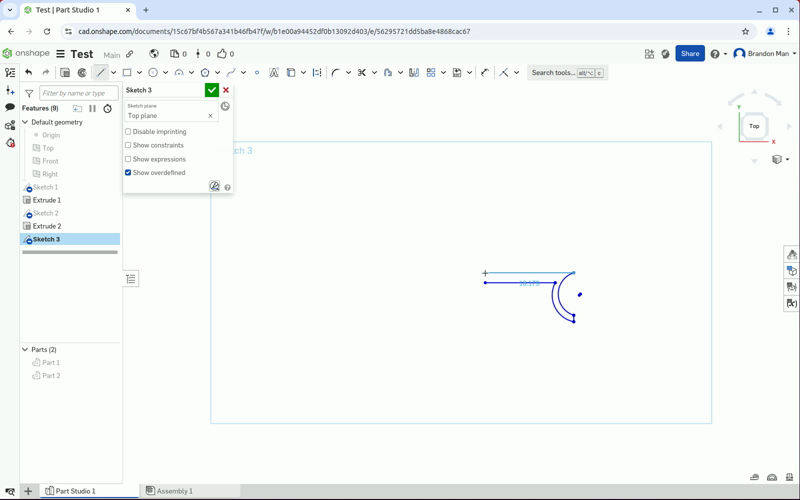
key_up(shift)
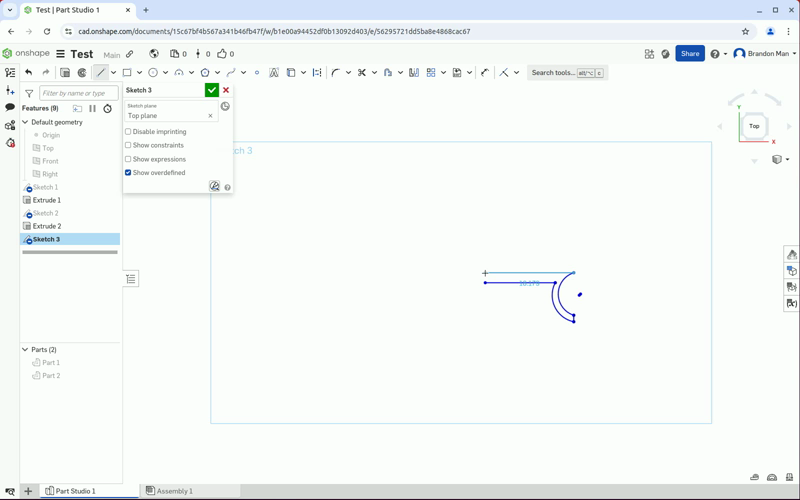
mouse_move(515, 272)
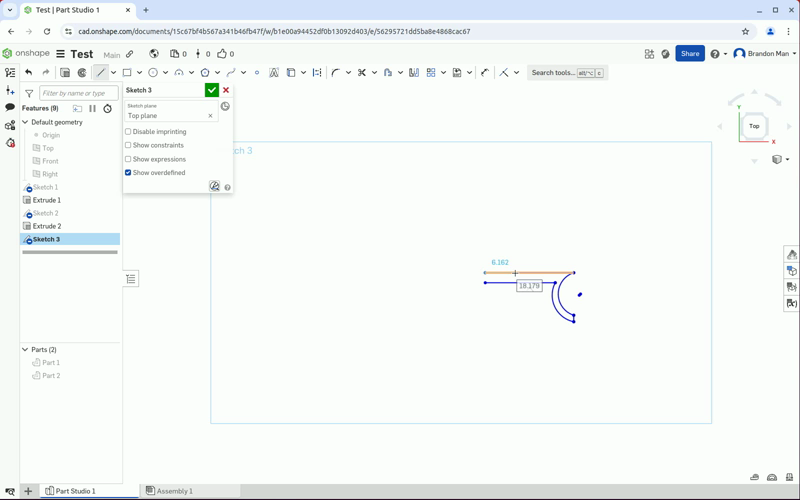
key_down(shift)
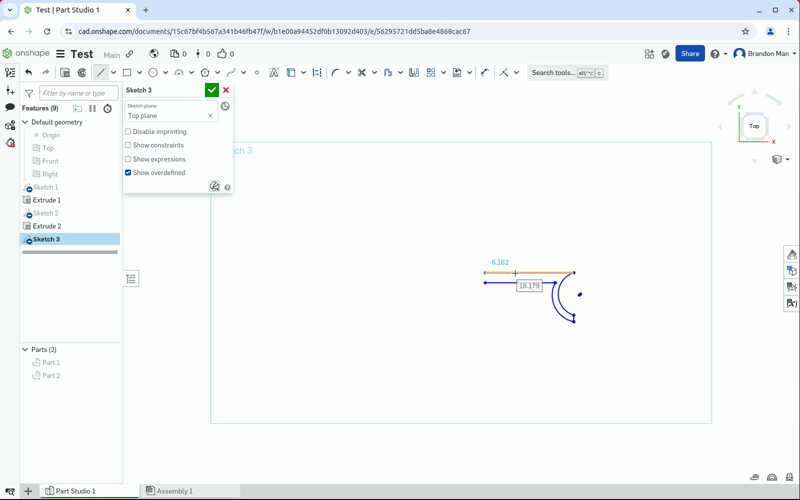
mouse_move(485, 282)
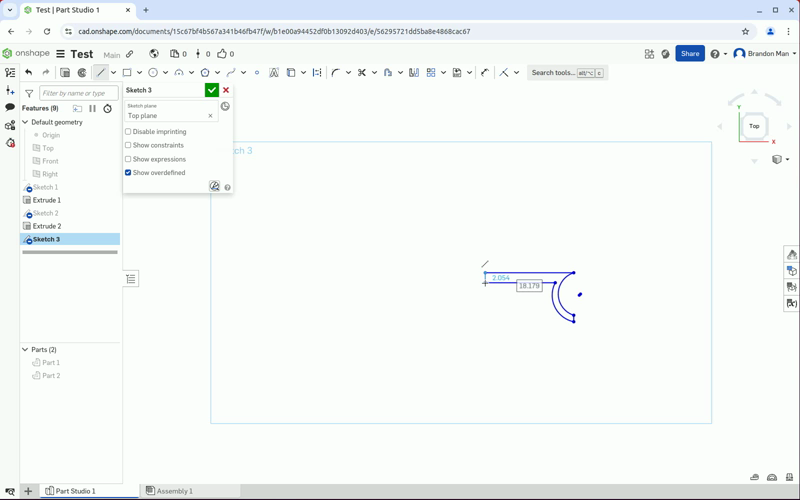
key_up(shift)
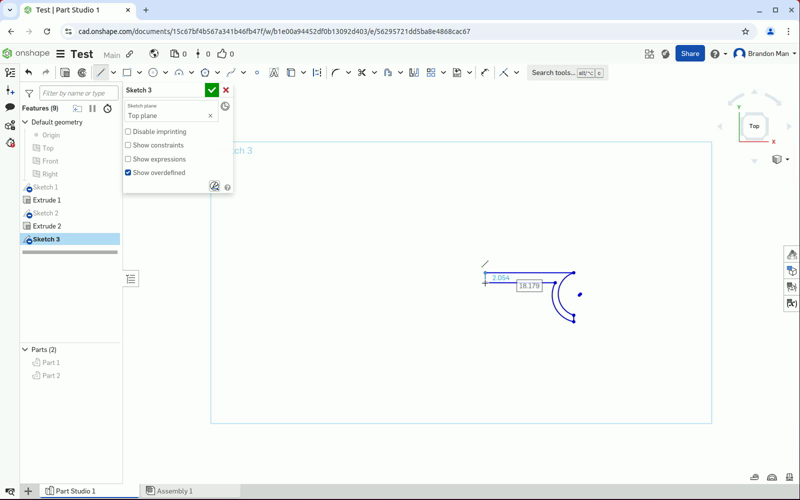
click(485, 282)
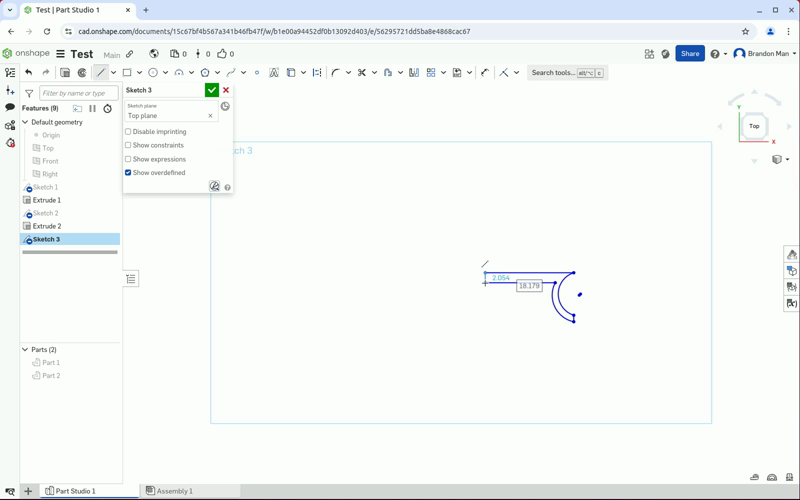
key(esc)
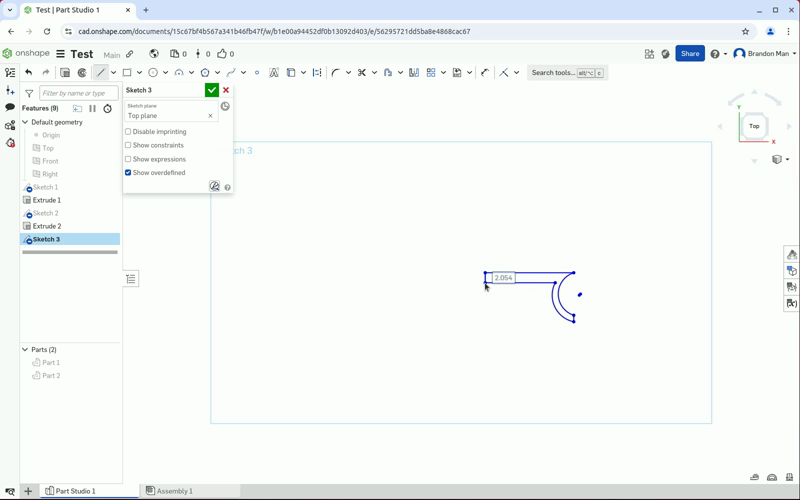
mouse_move(512, 281)
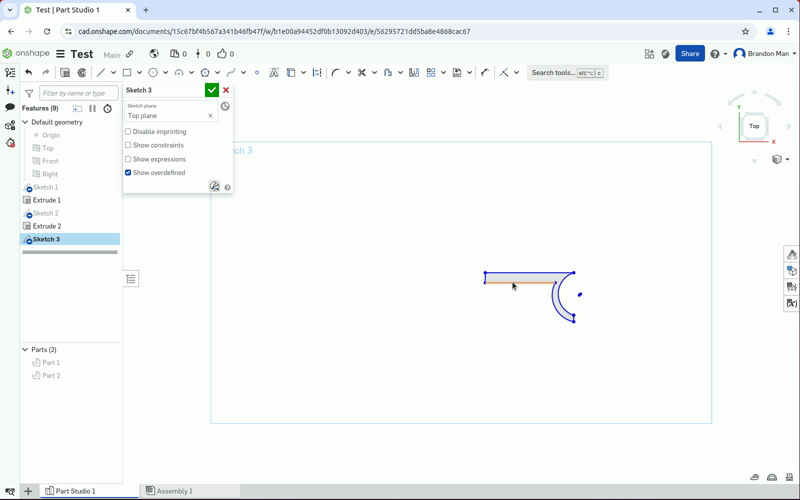
scroll(6)
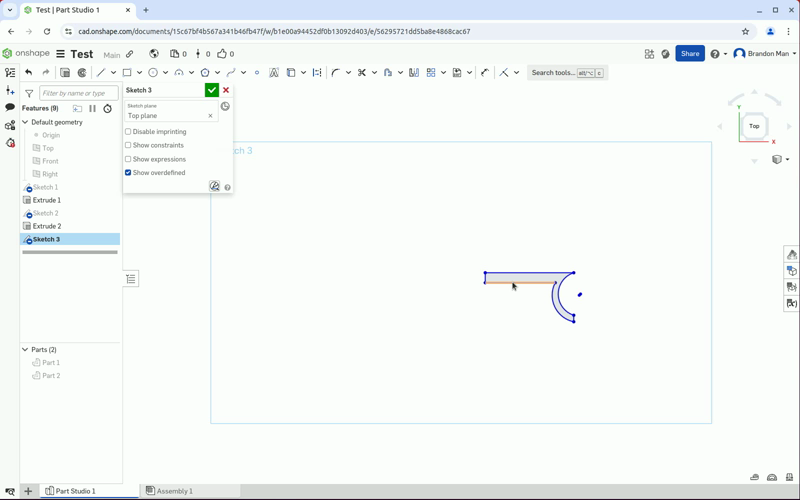
scroll(6)
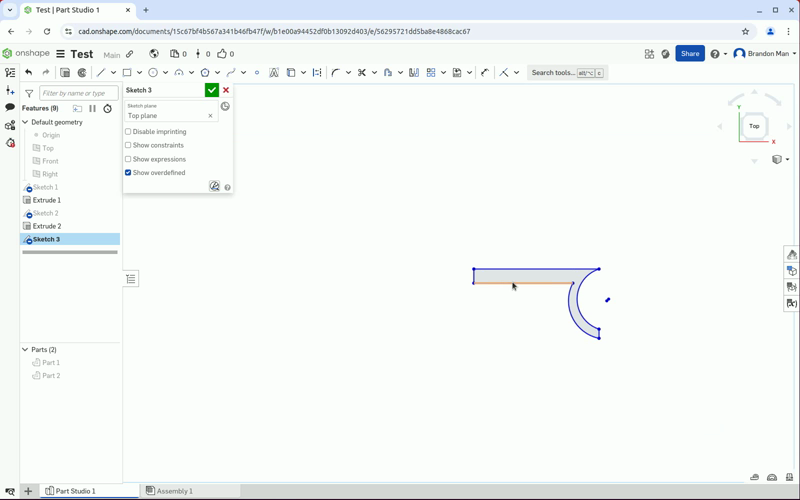
scroll(6)
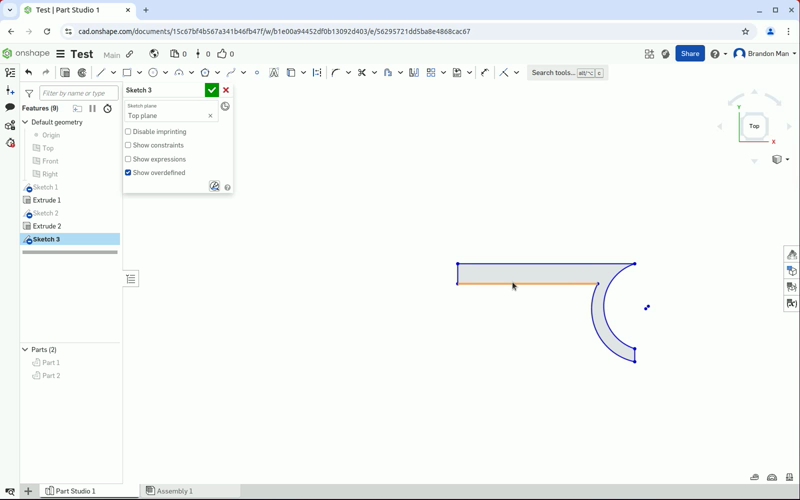
scroll(6)
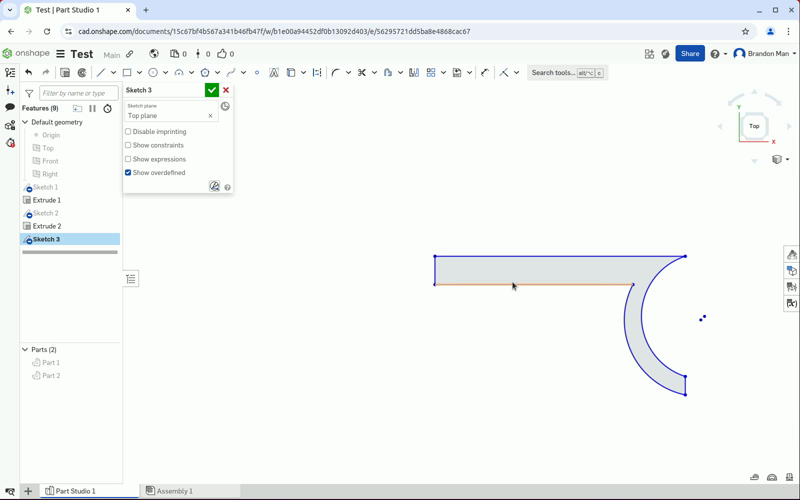
scroll(6)
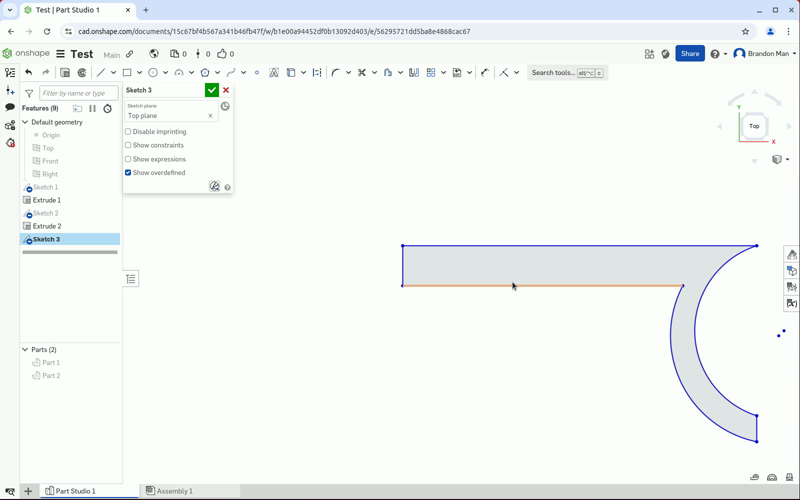
scroll(6)
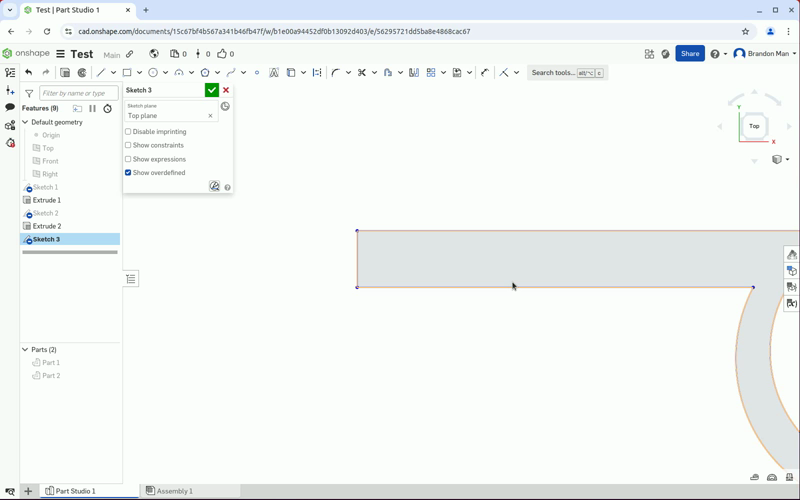
scroll(6)
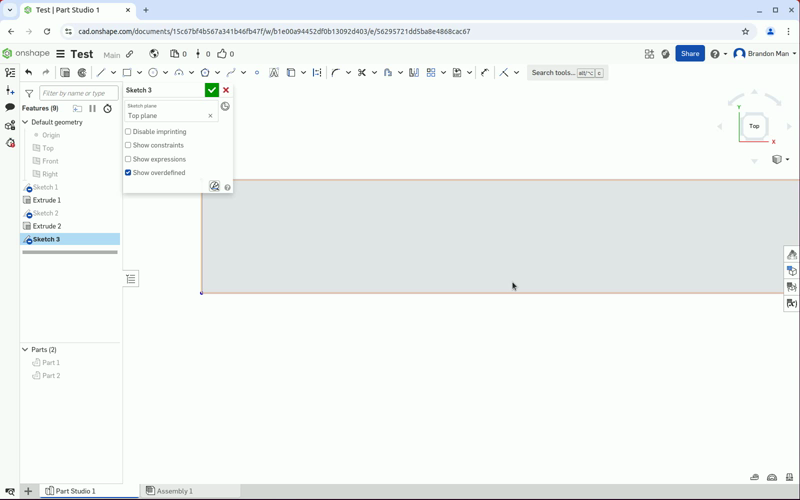
click(512, 281)
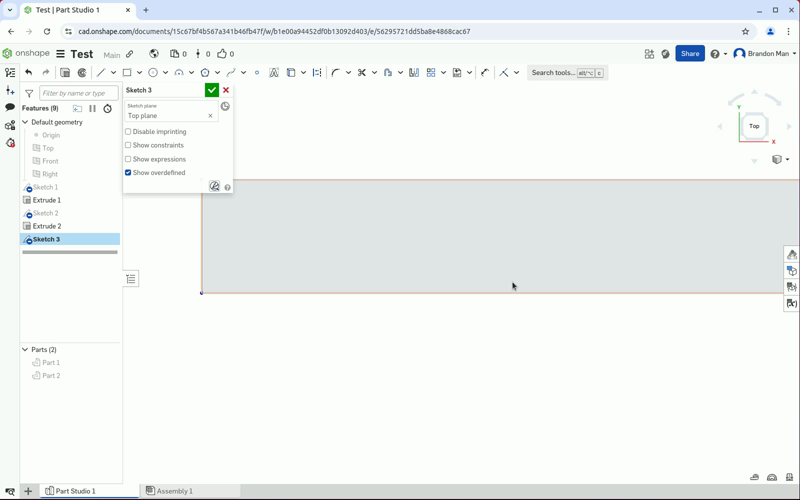
scroll(-6)
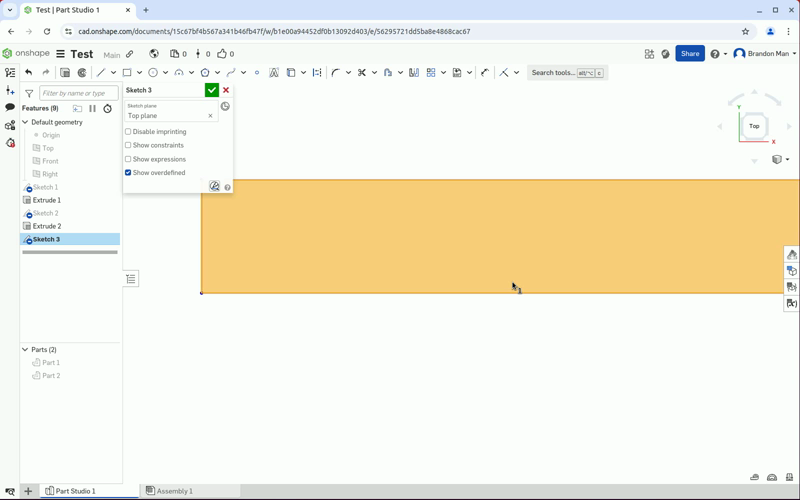
scroll(-6)
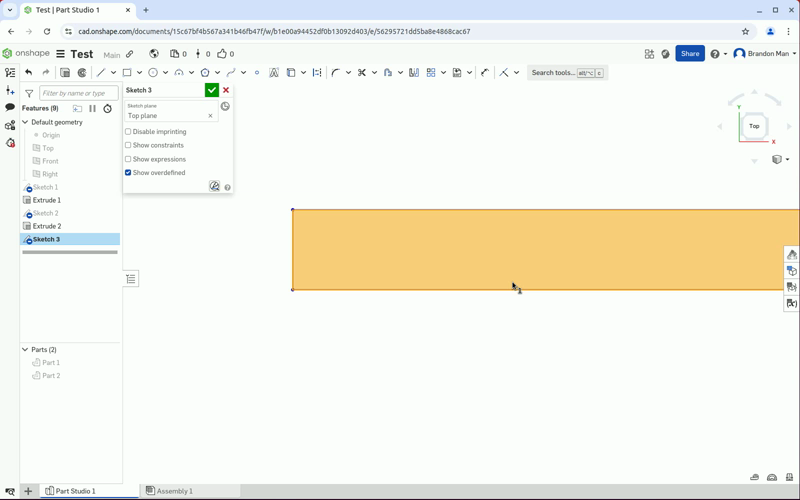
scroll(-6)
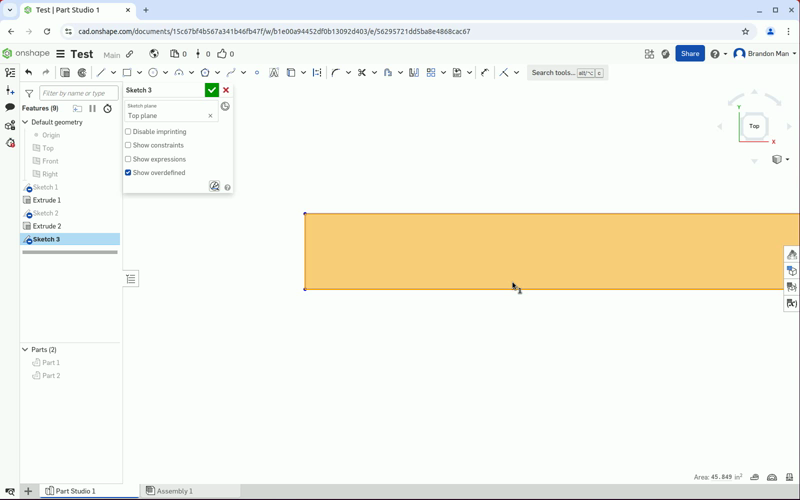
scroll(-6)
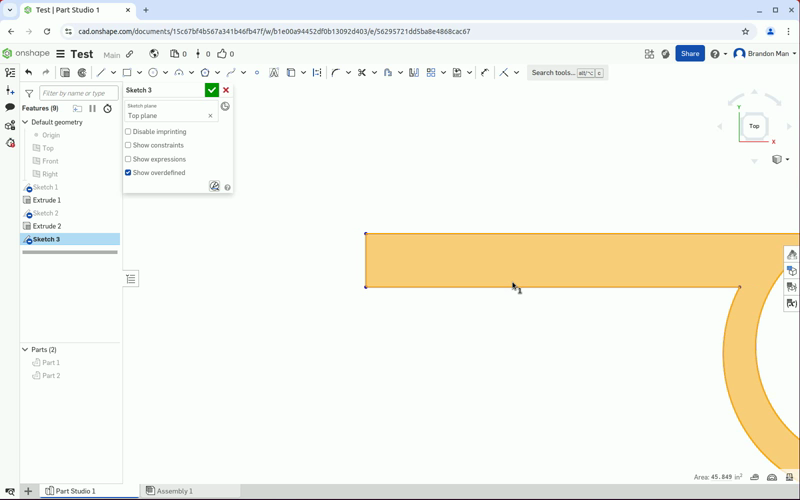
scroll(-6)
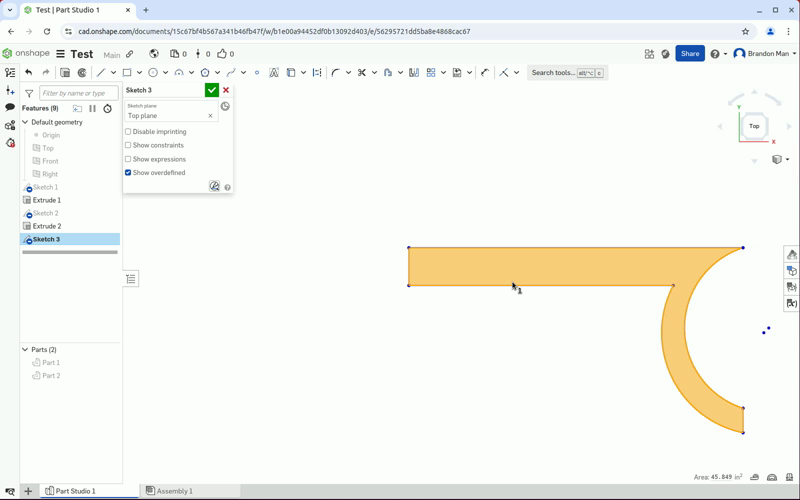
scroll(-6)
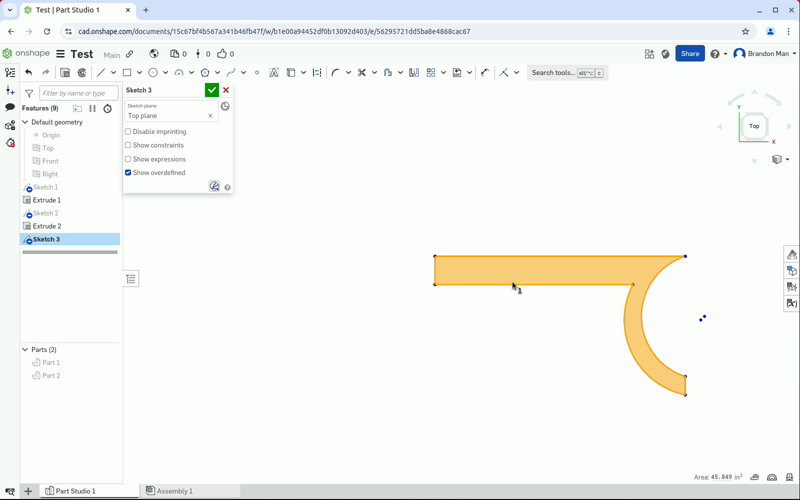
scroll(-6)
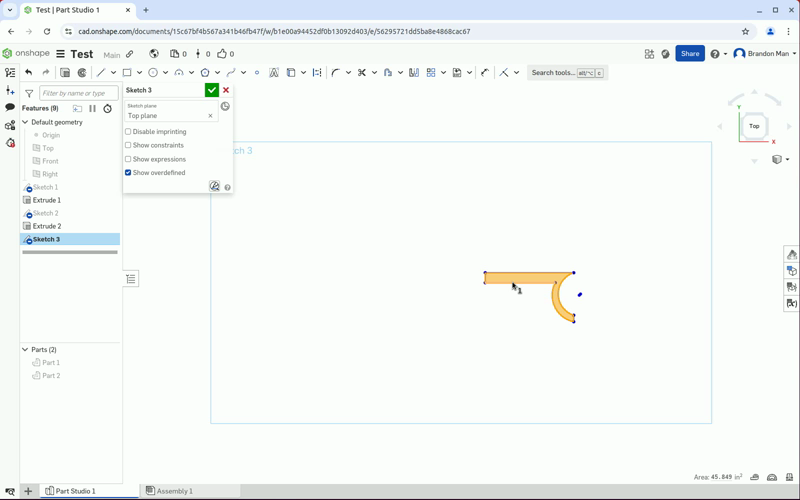
mouse_move(73, 352)
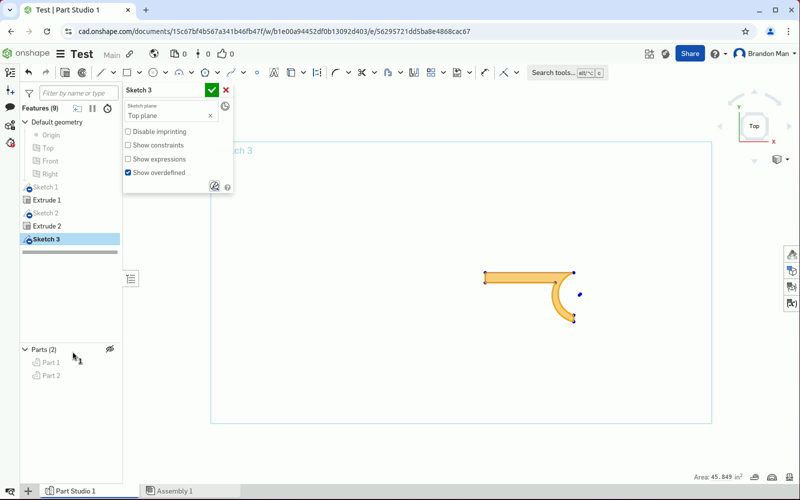
key(shift+y)
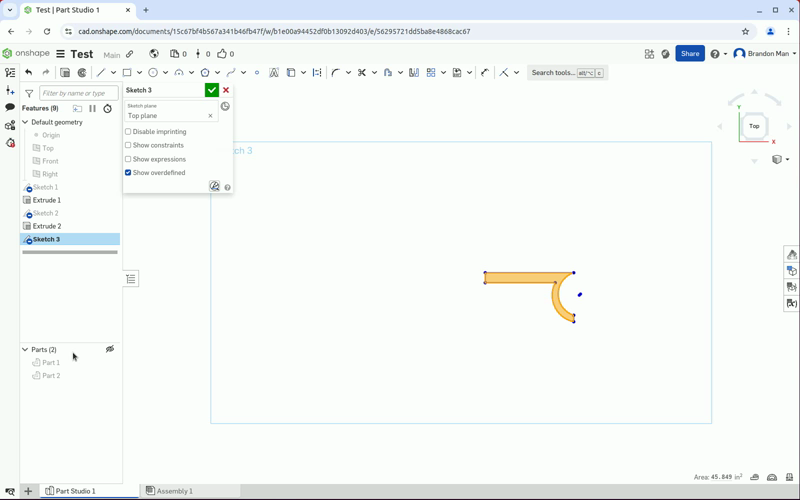
key(shift+e)
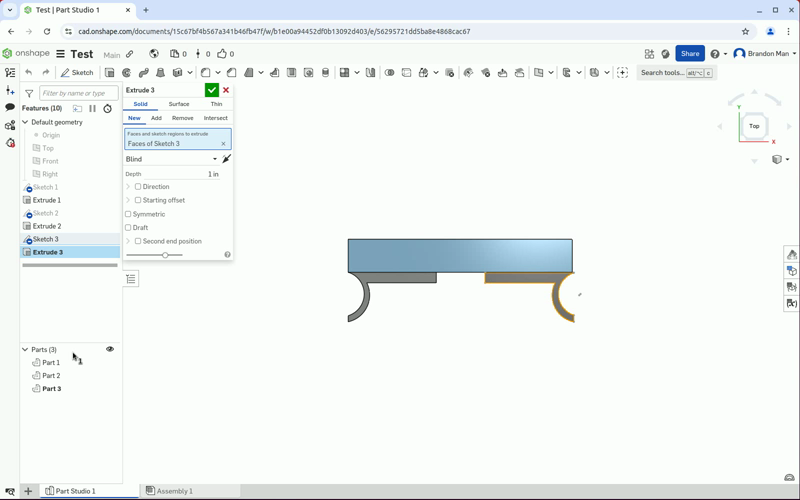
mouse_move(143, 106)
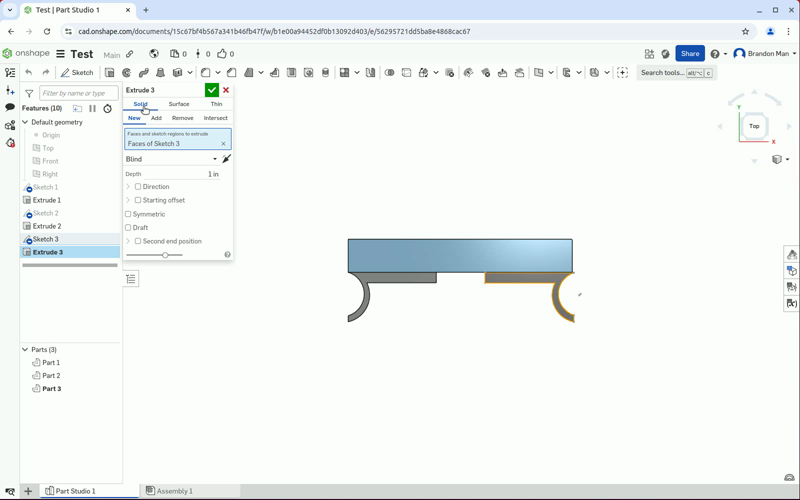
click(143, 106)
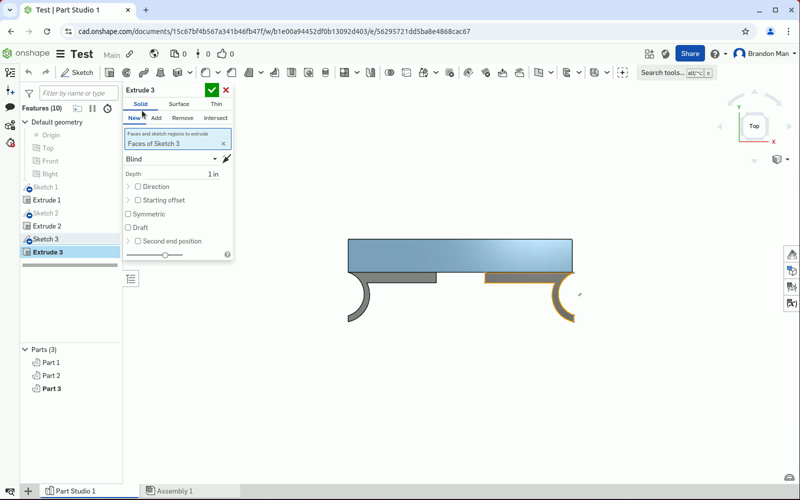
mouse_move(137, 120)
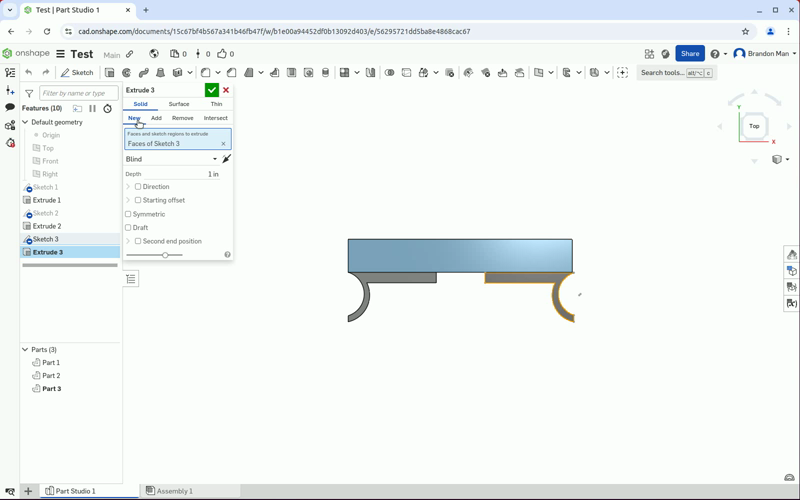
click(137, 120)
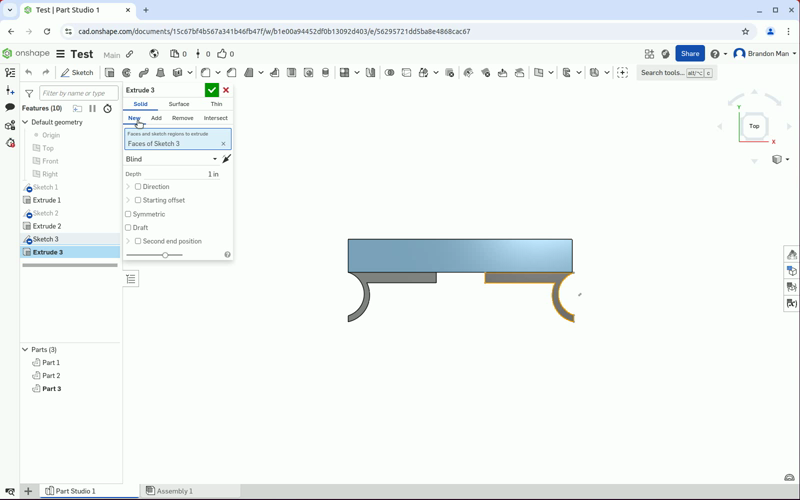
key(tab, 4)
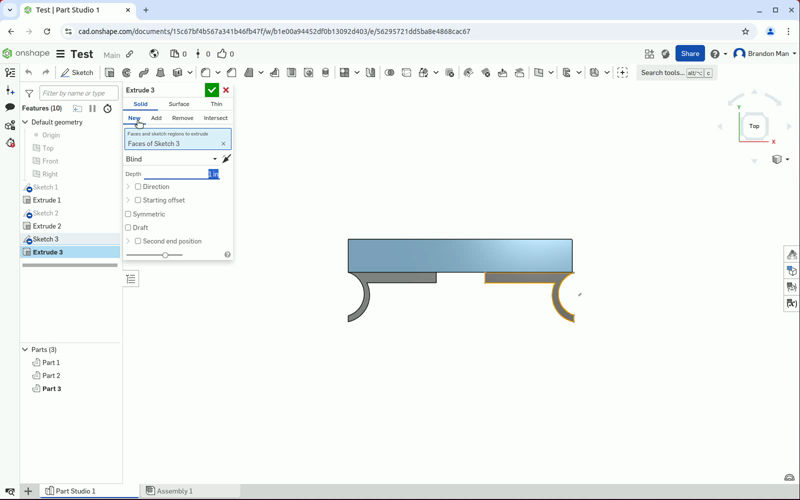
text(1.685)
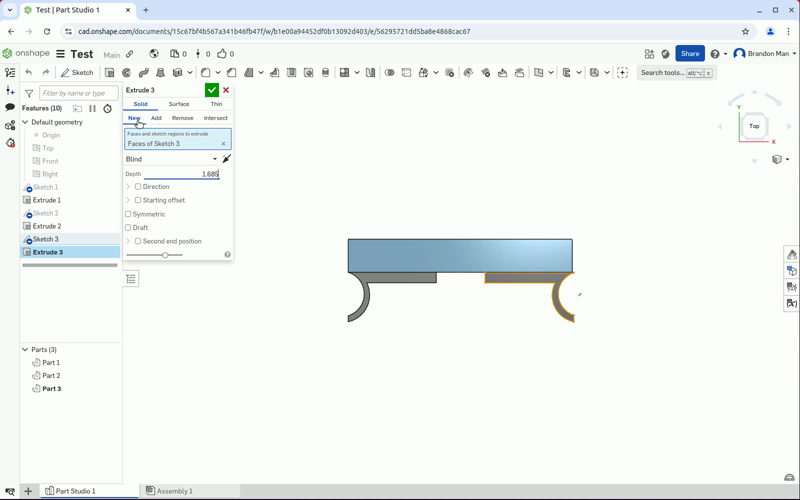
key(enter)
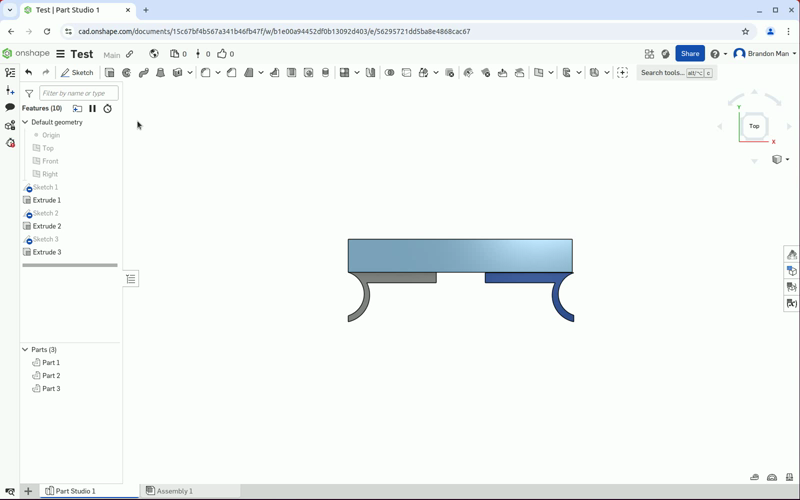
key(shift+h)
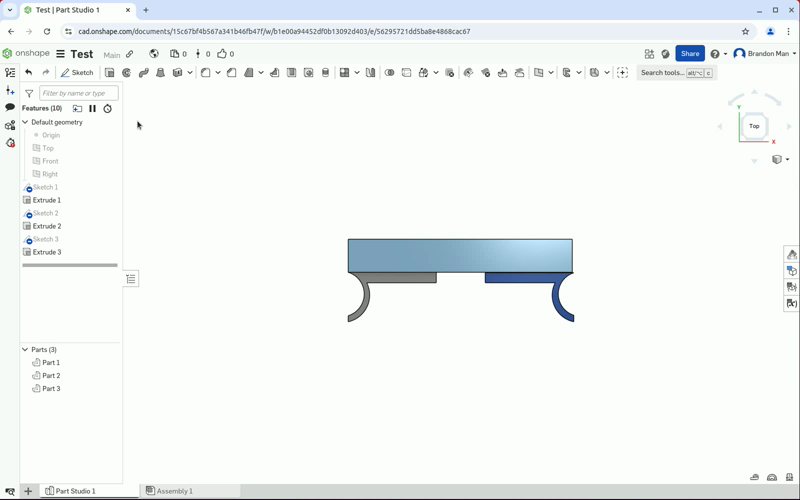
key(shift+h)
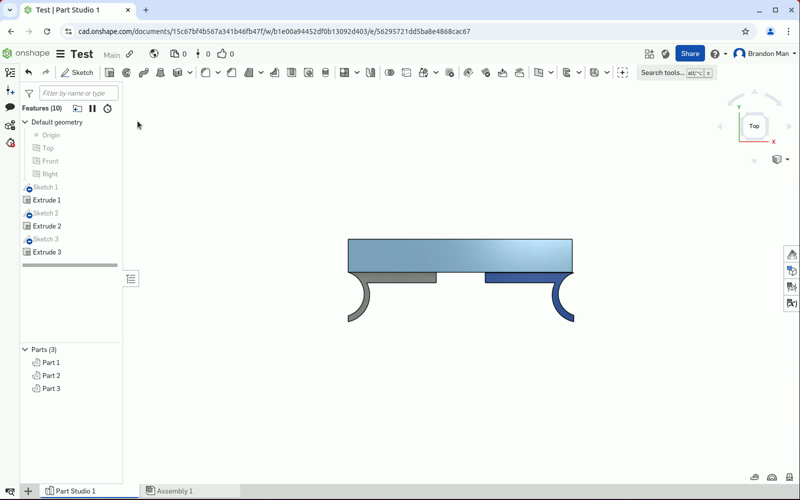
mouse_move(73, 189)
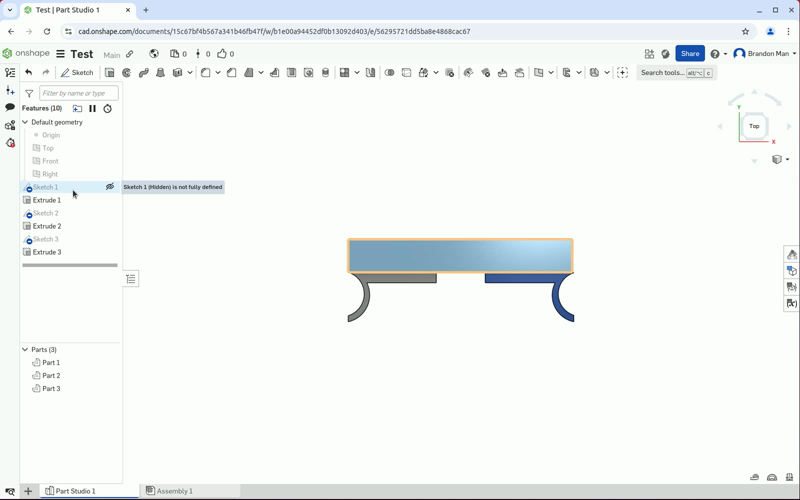
click(73, 189)
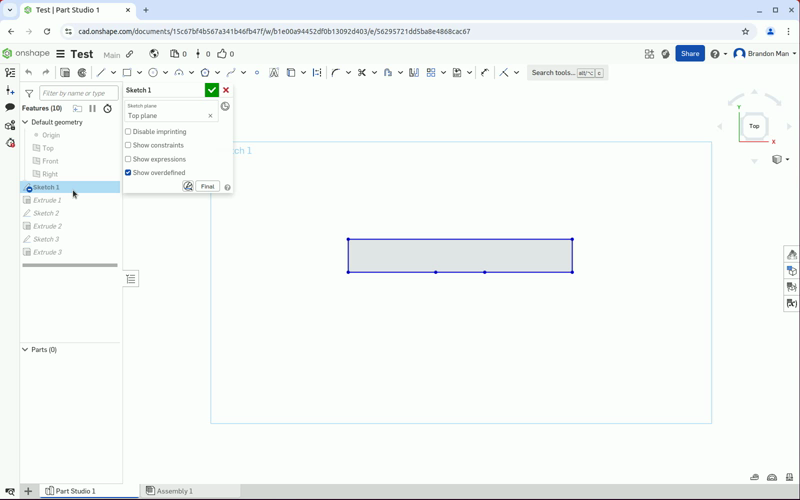
mouse_move(229, 92)
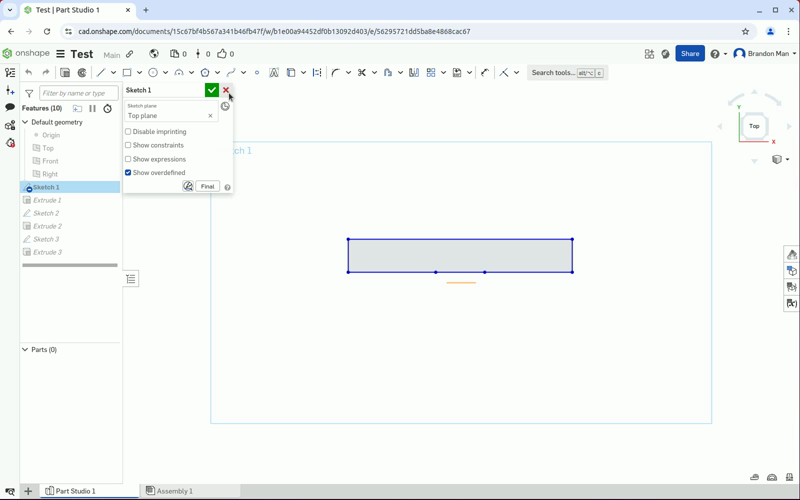
click(229, 92)
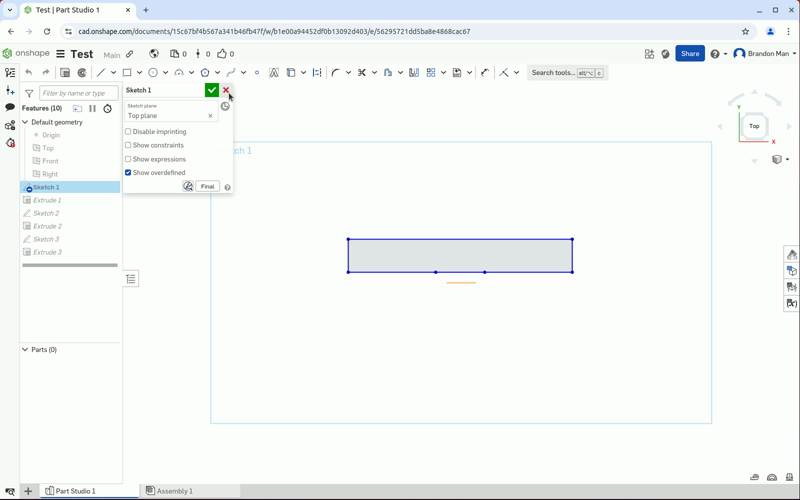
key(shift+s)
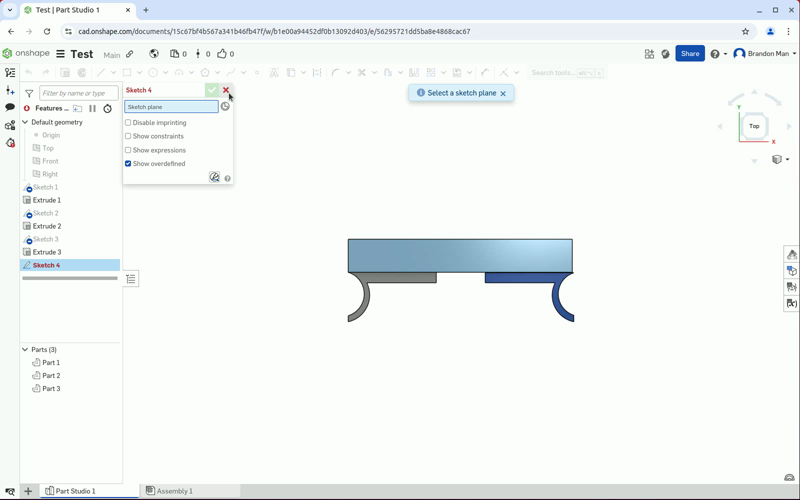
mouse_move(73, 150)
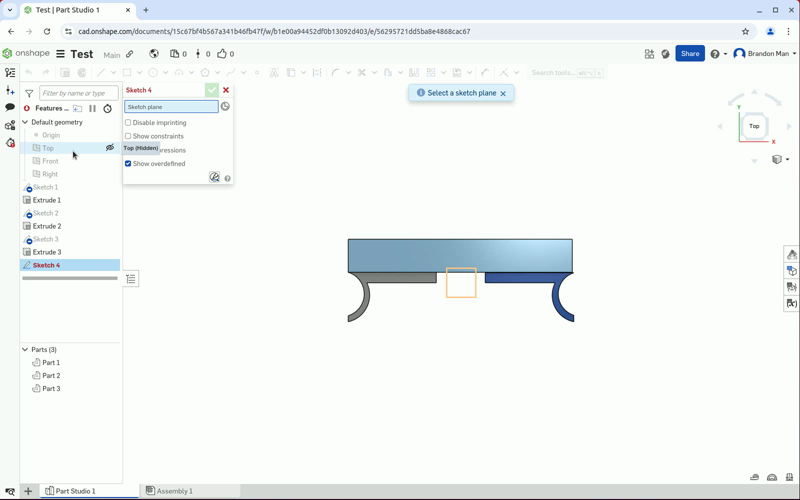
click(73, 150)
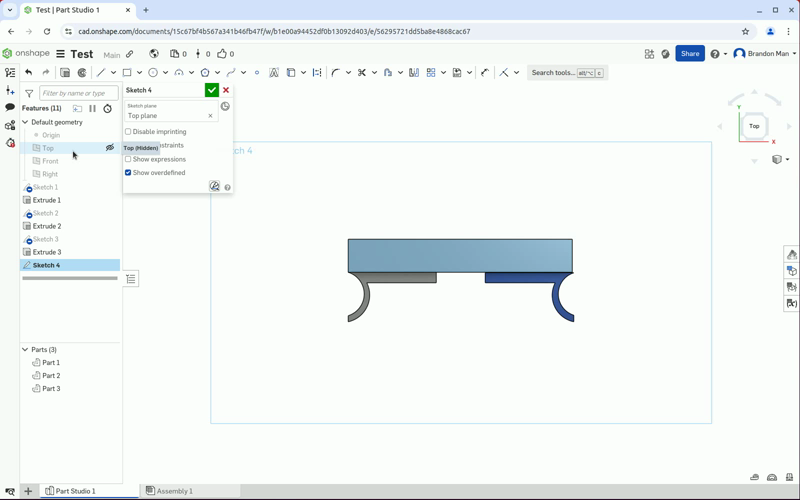
mouse_move(73, 352)
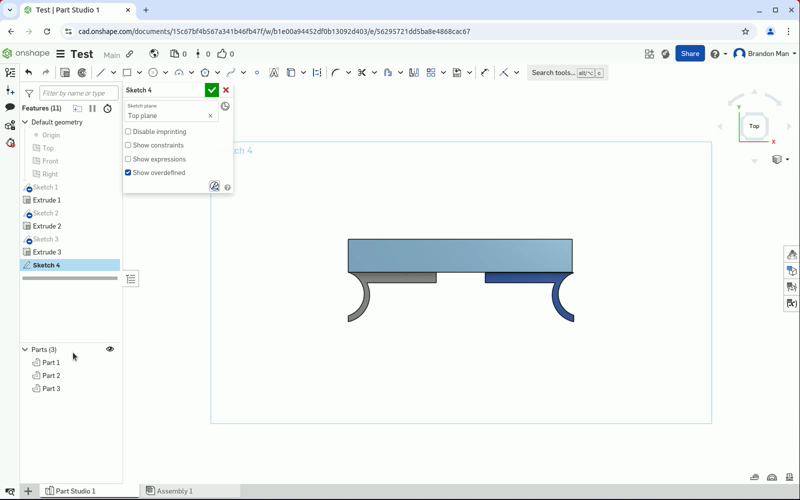
key(y)
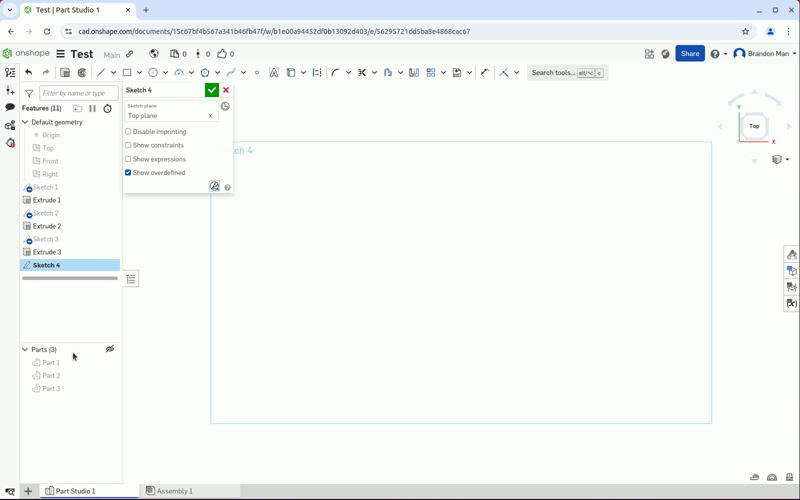
key(a)
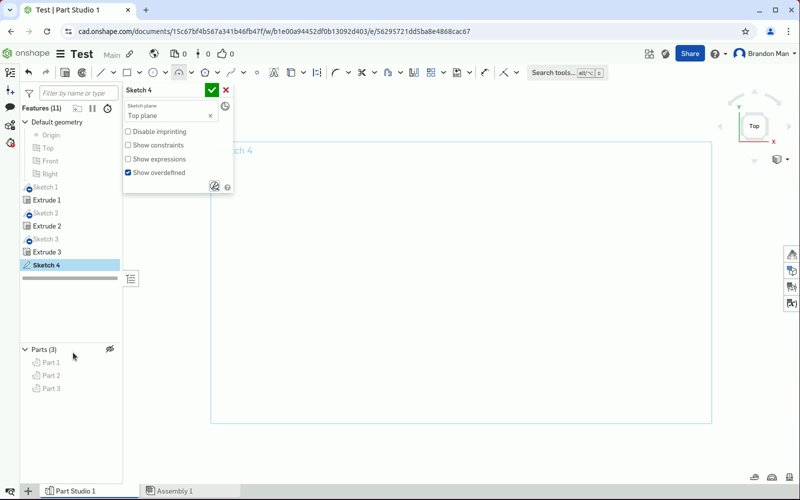
key_down(shift)
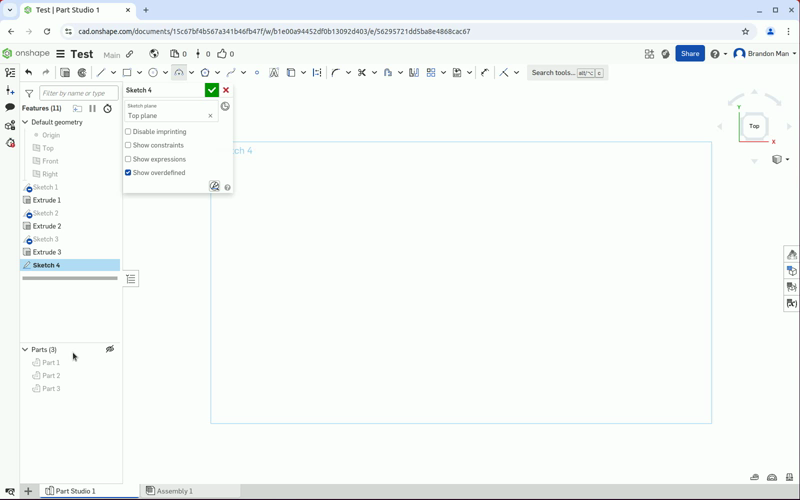
mouse_move(348, 266)
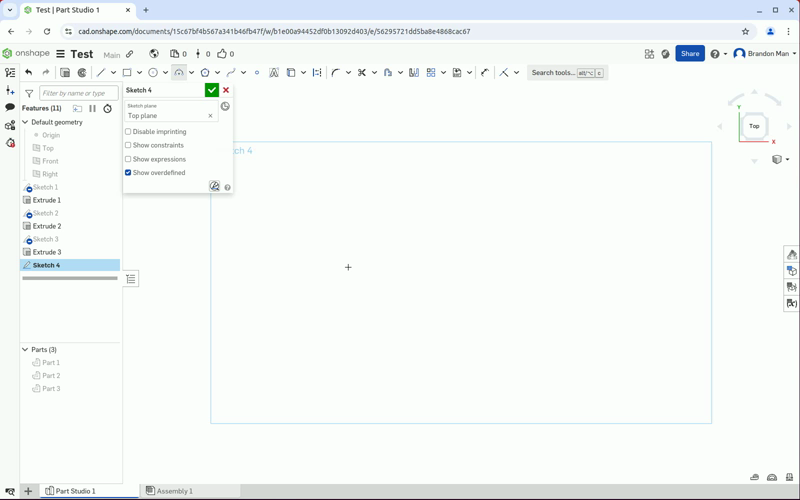
click(348, 266)
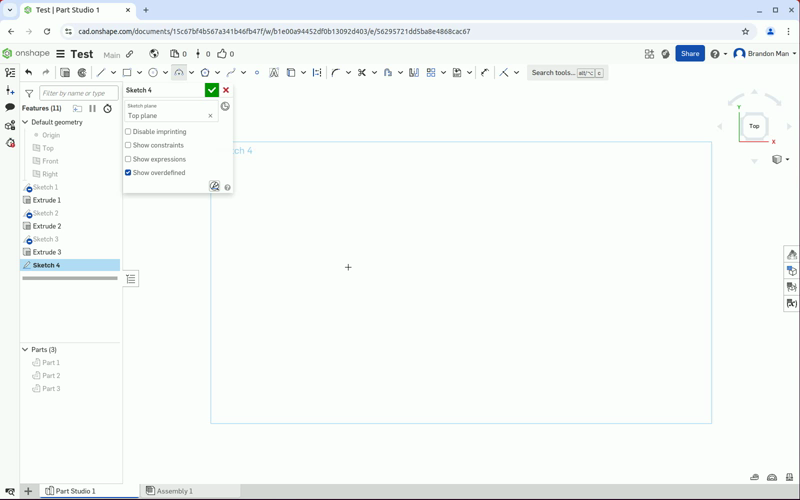
key_up(shift)
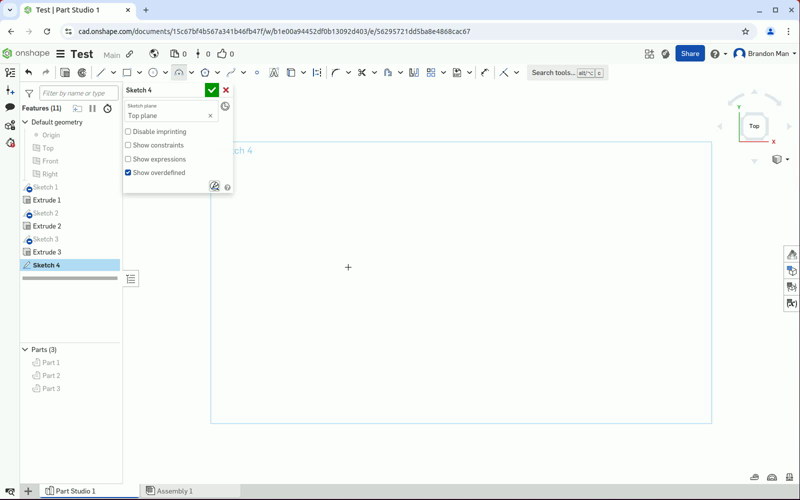
key_down(shift)
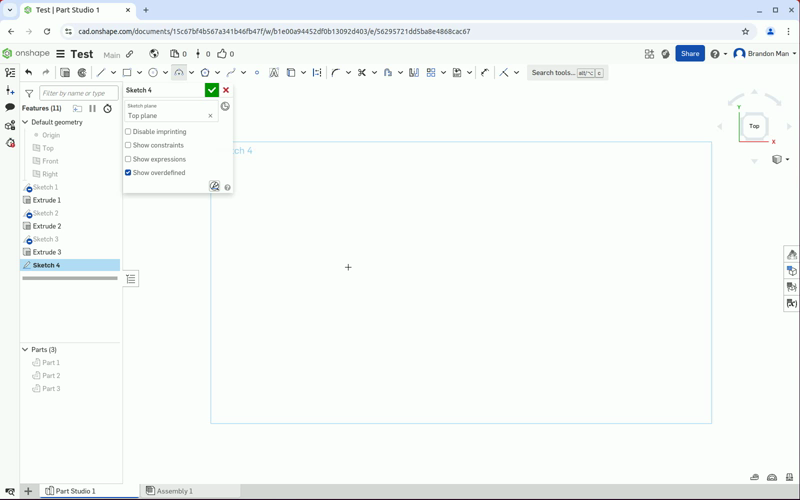
mouse_move(348, 243)
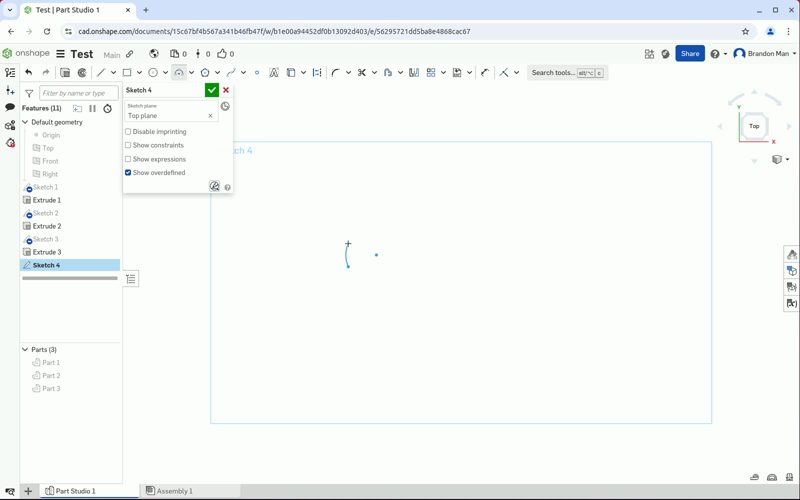
click(348, 243)
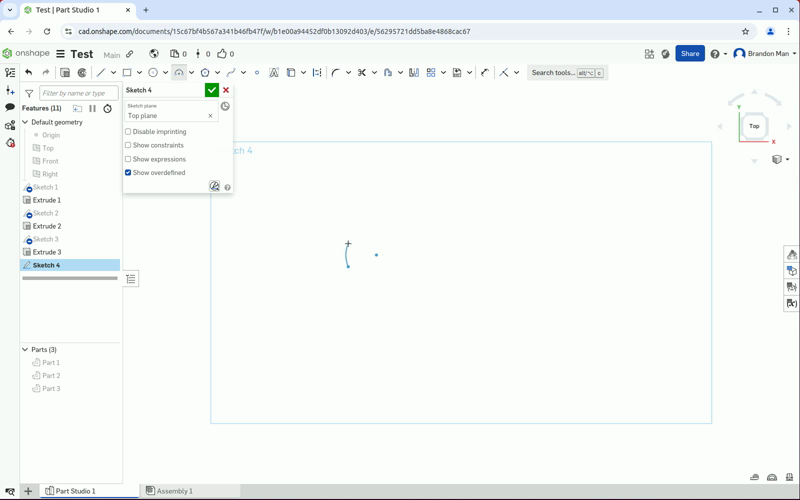
mouse_move(359, 255)
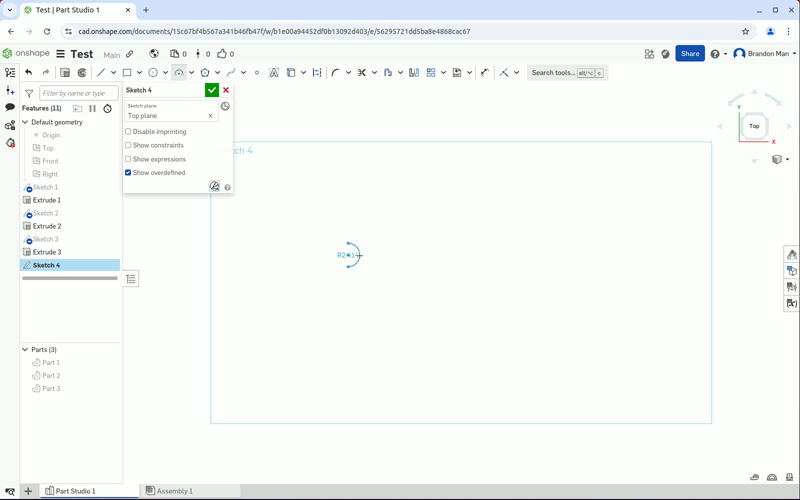
click(359, 255)
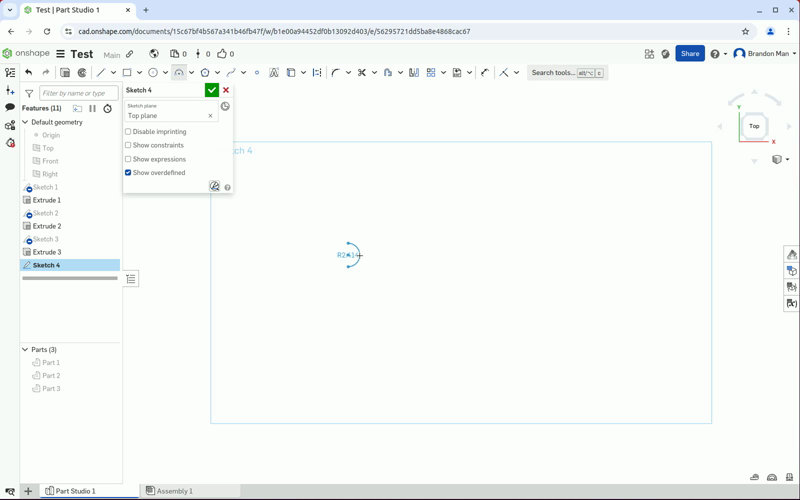
key_up(shift)
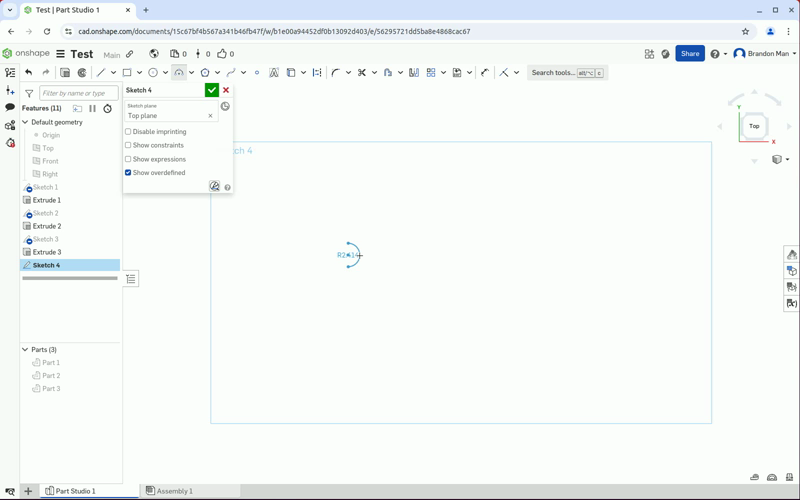
key(esc)
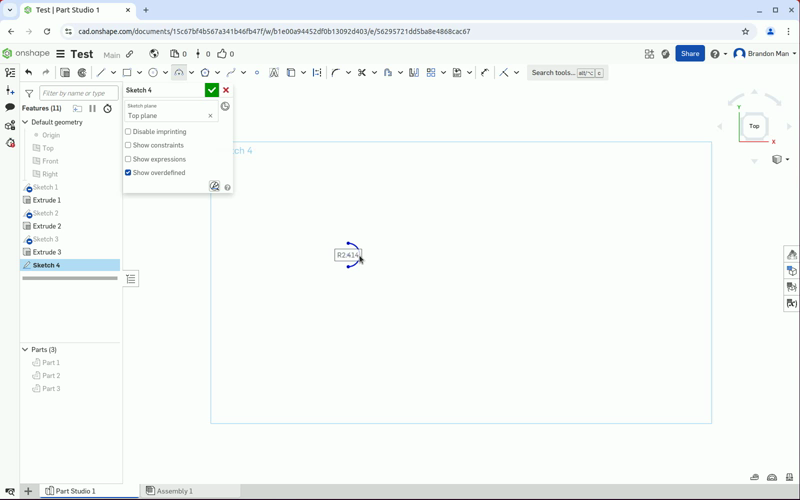
key(l)
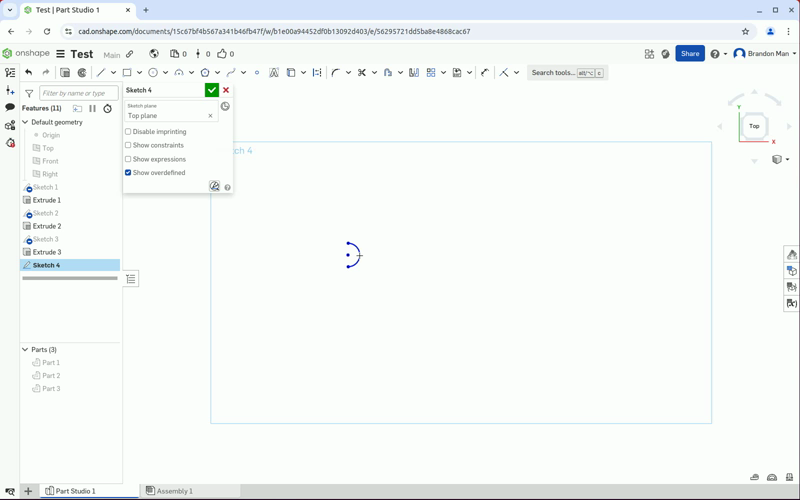
mouse_move(348, 243)
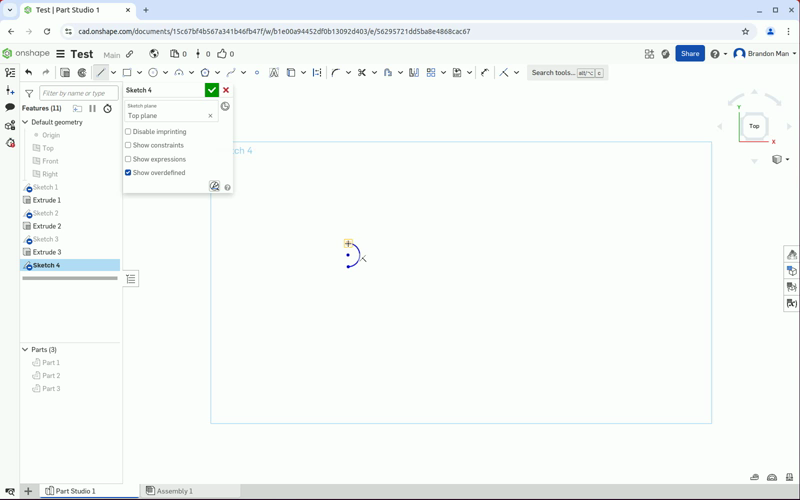
click(348, 243)
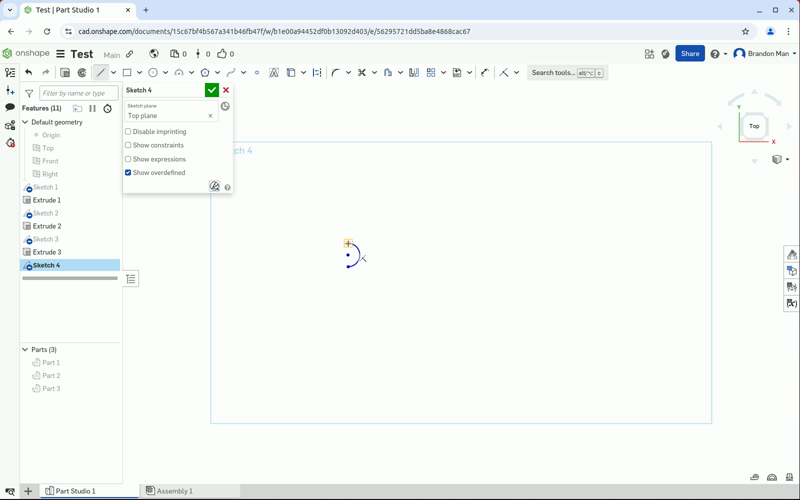
mouse_move(378, 243)
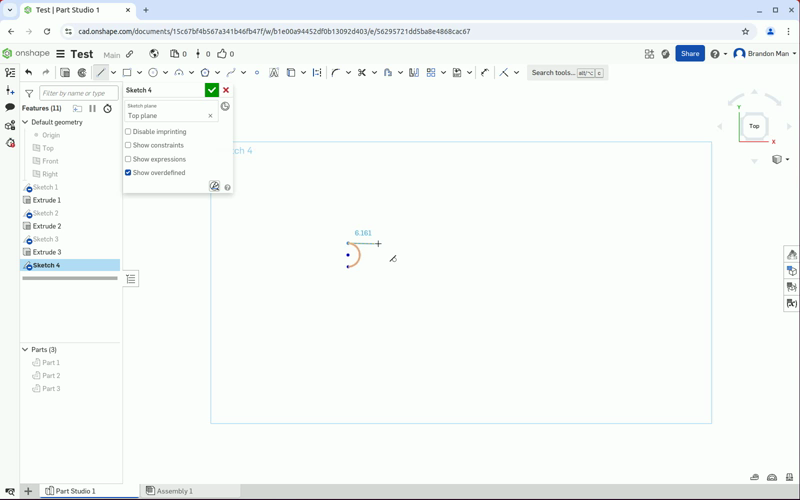
key_down(shift)
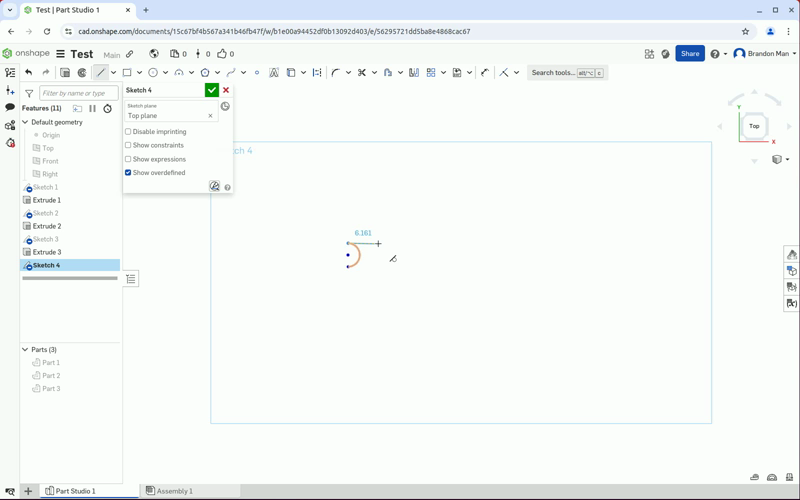
mouse_move(348, 266)
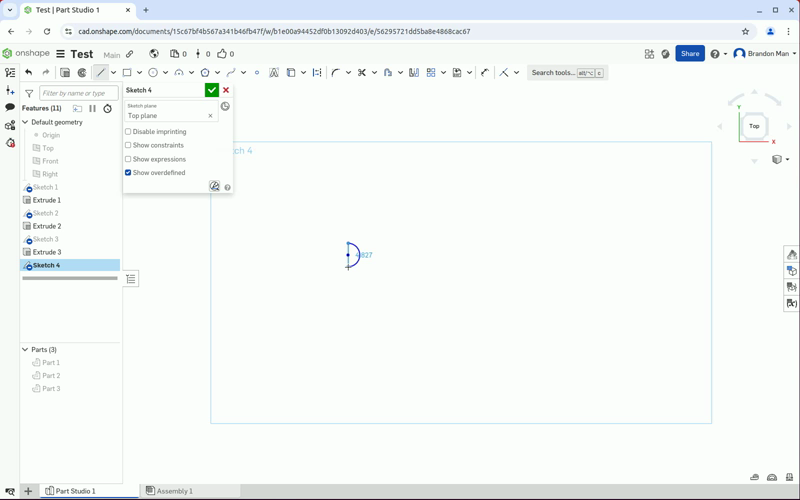
key_up(shift)
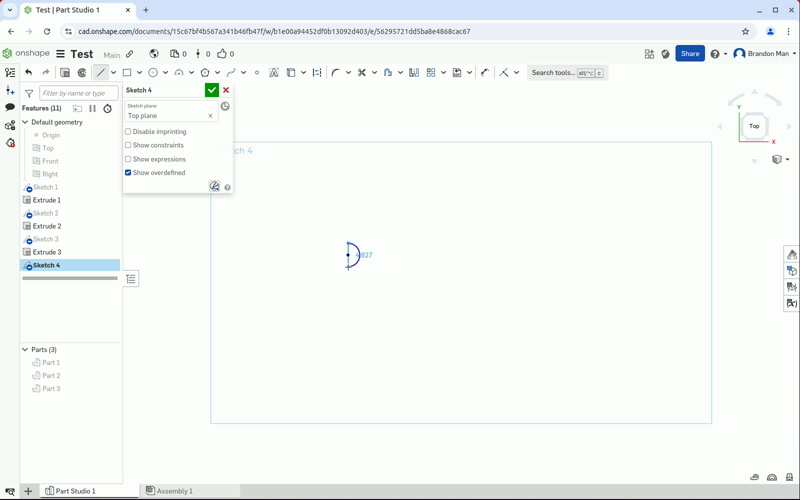
click(348, 266)
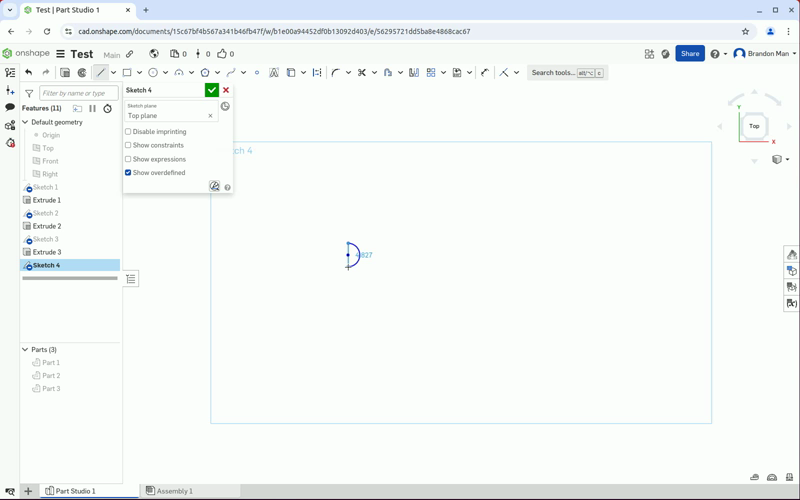
key(esc)
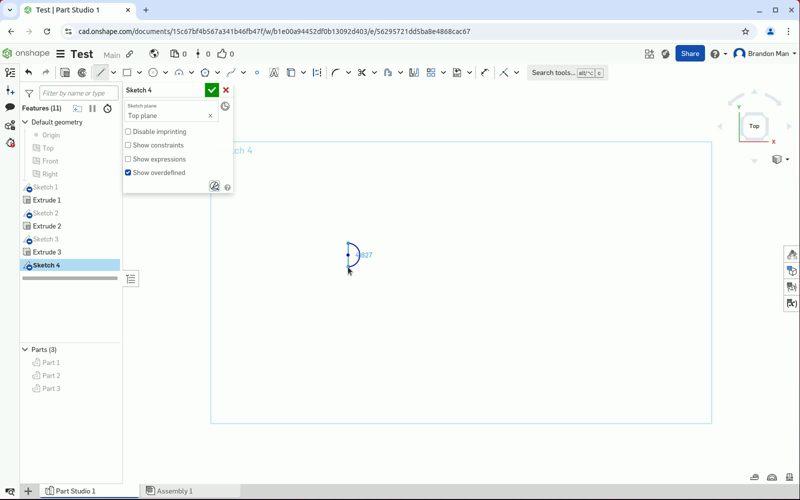
mouse_move(349, 259)
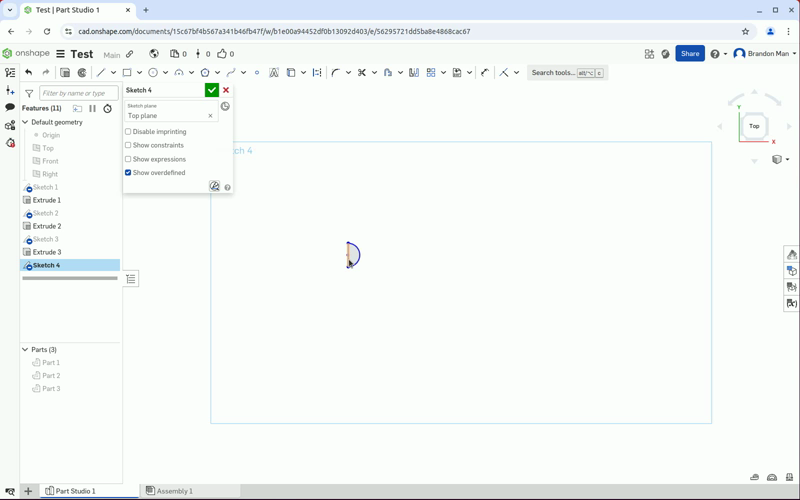
scroll(6)
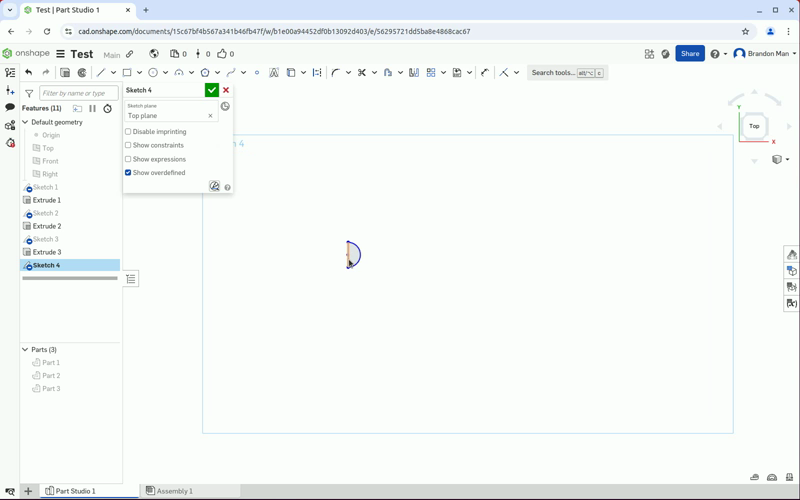
scroll(6)
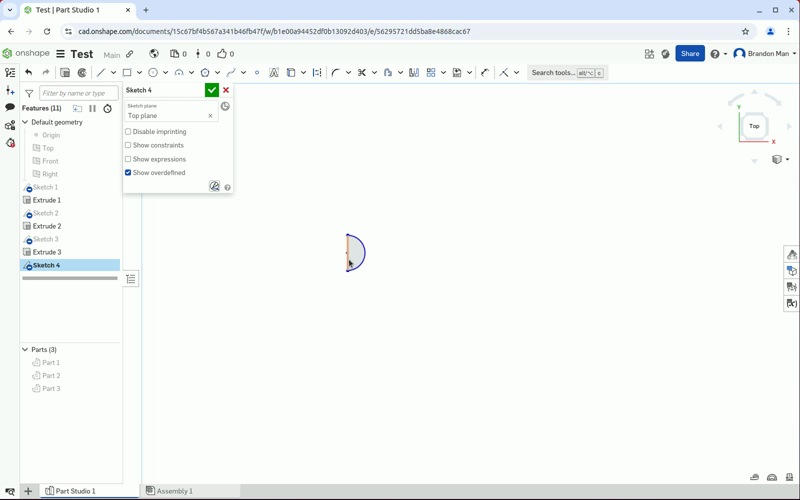
scroll(6)
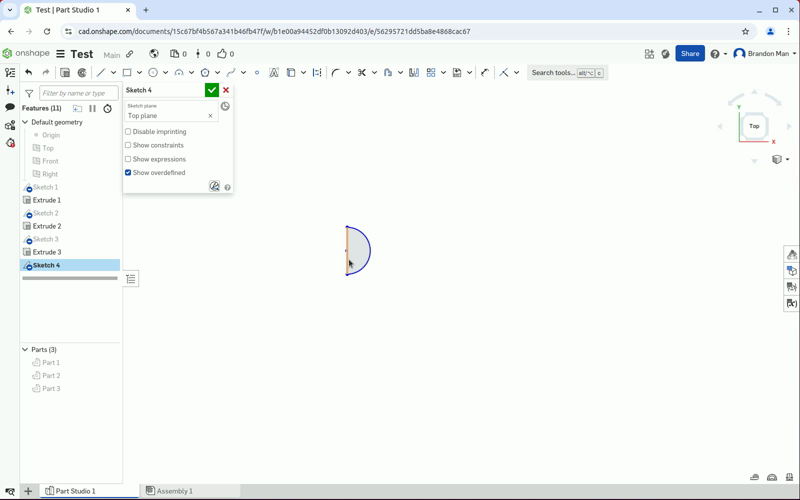
scroll(6)
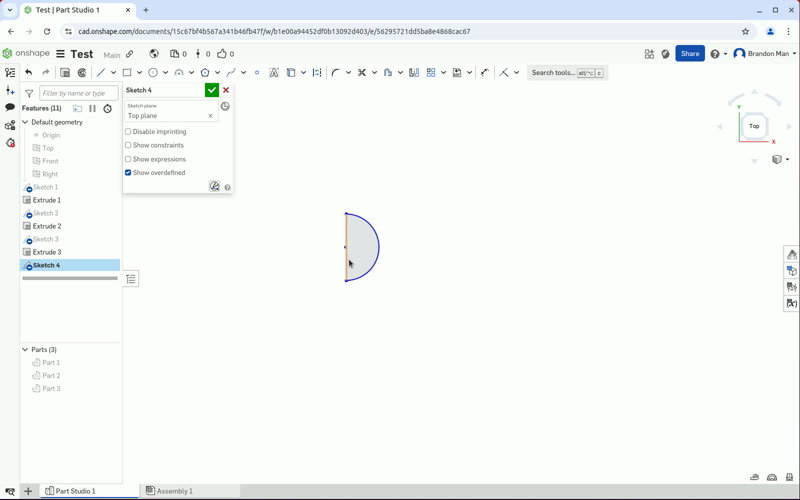
scroll(6)
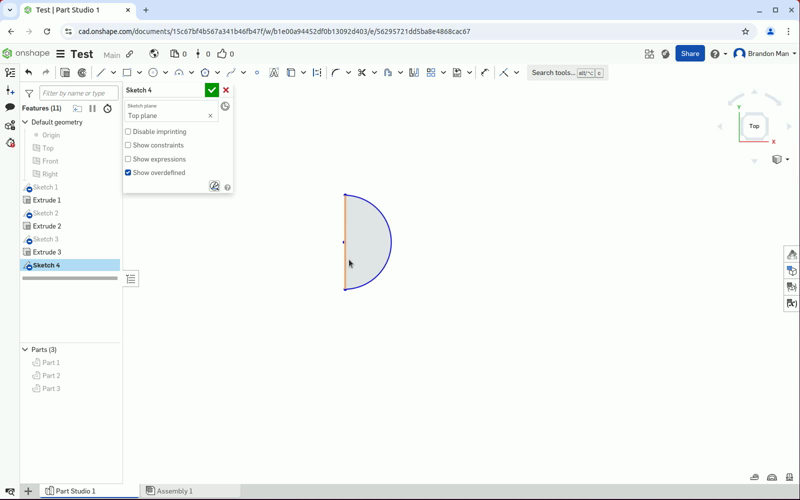
scroll(6)
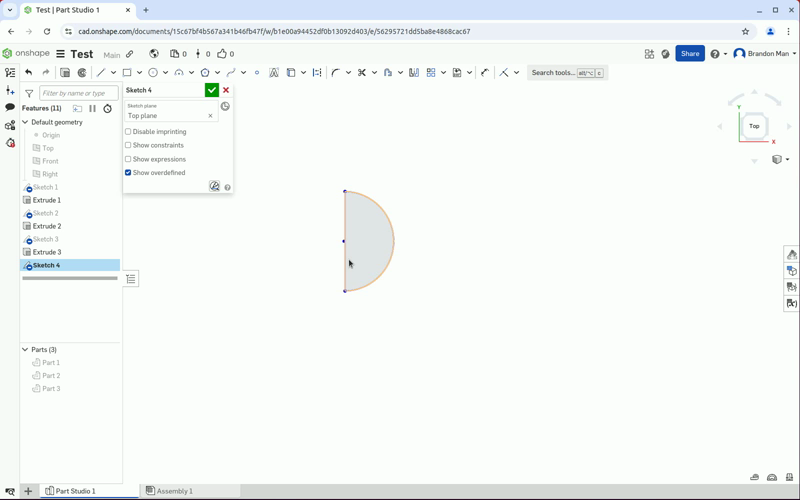
scroll(6)
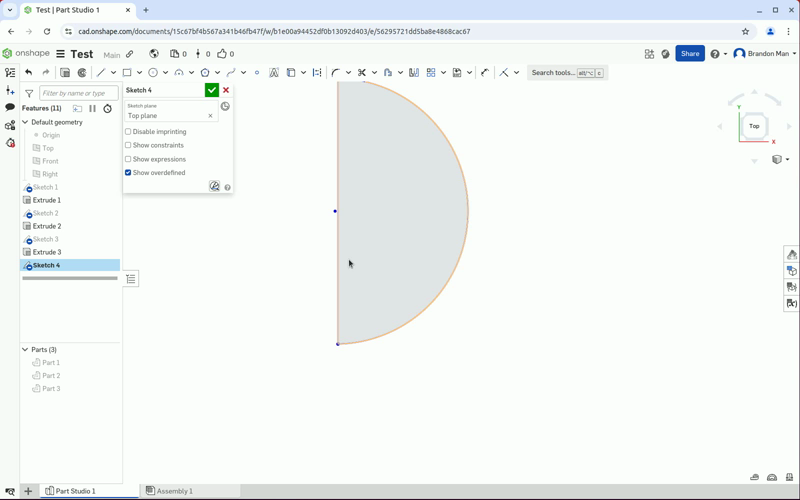
click(349, 259)
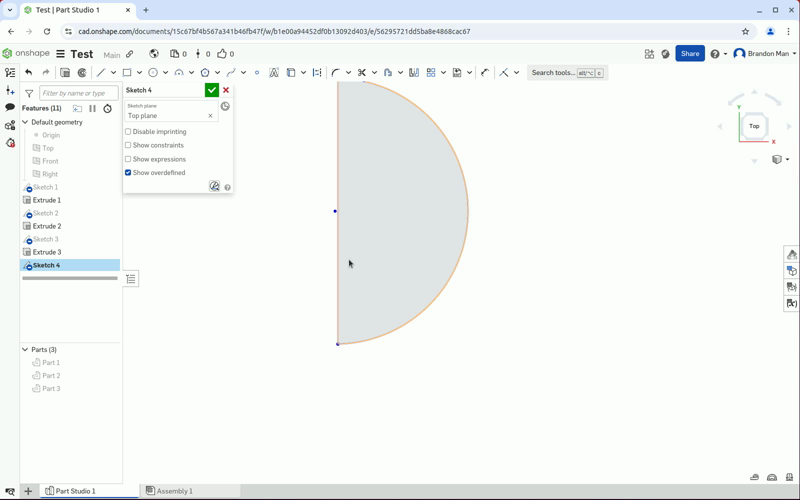
scroll(-6)
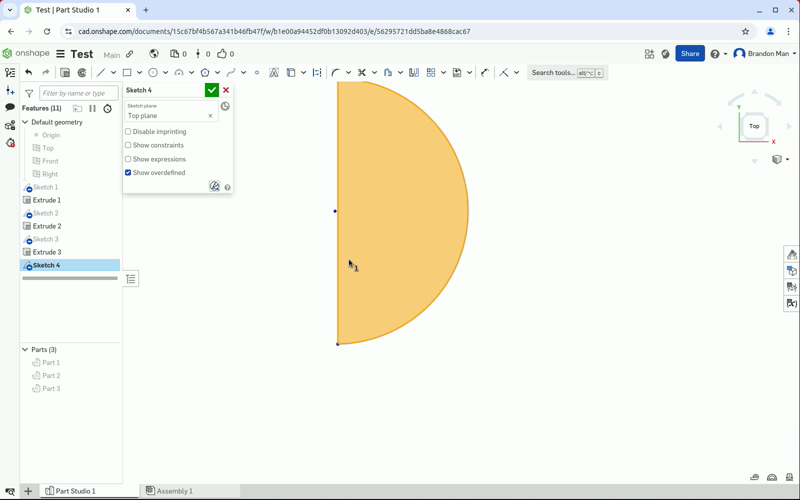
scroll(-6)
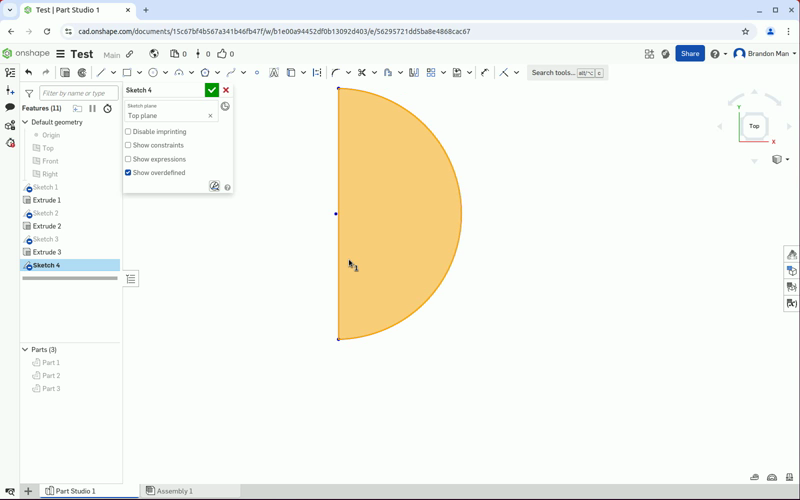
scroll(-6)
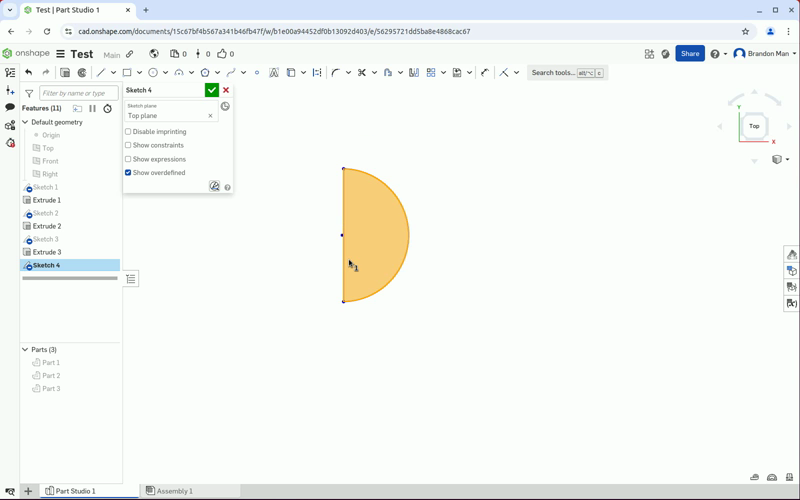
scroll(-6)
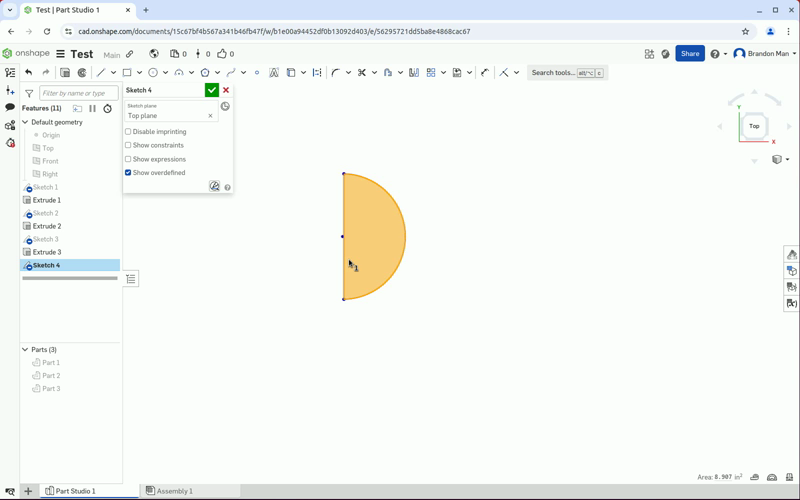
scroll(-6)
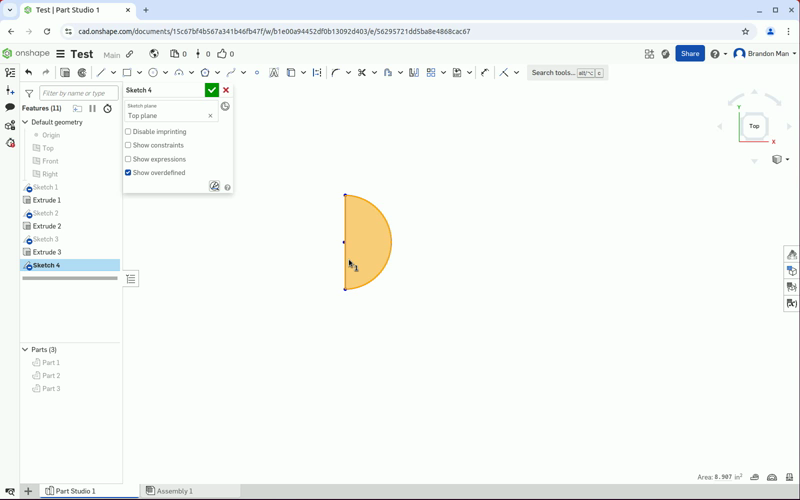
scroll(-6)
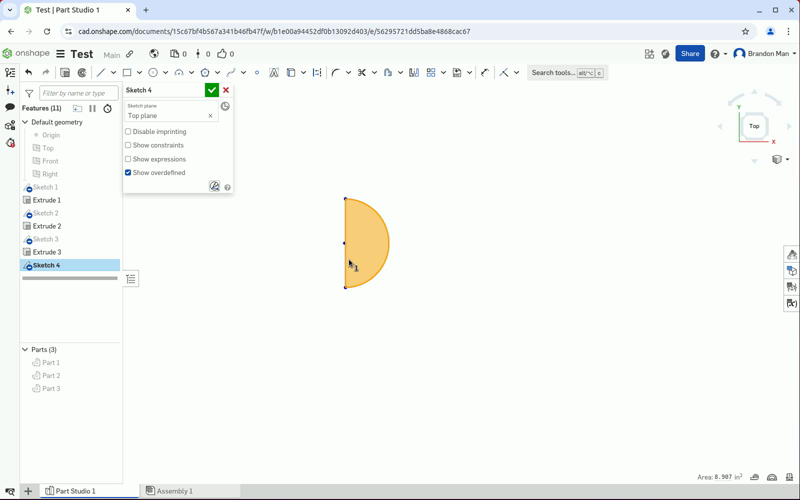
scroll(-6)
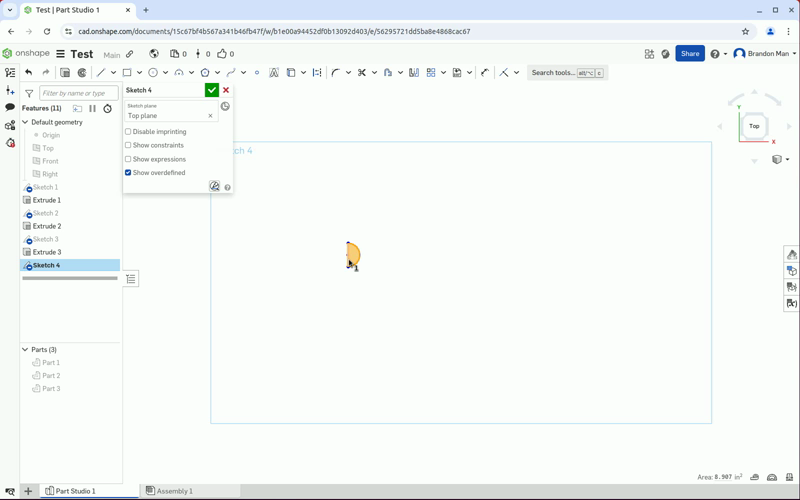
mouse_move(73, 352)
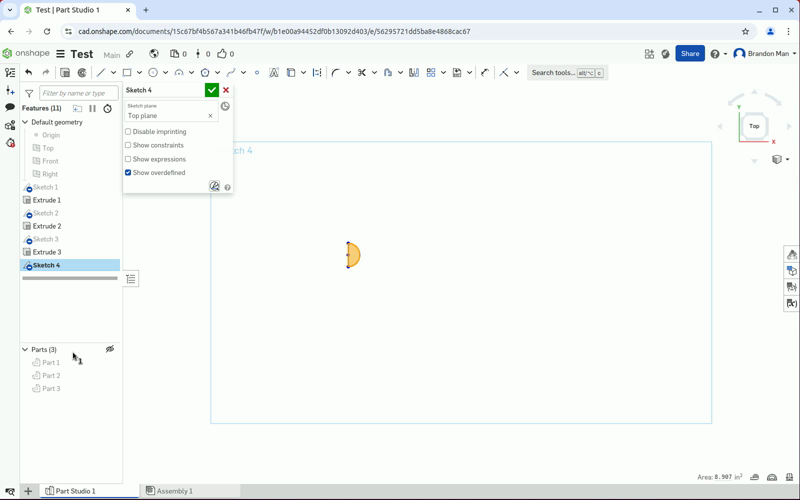
key(shift+y)
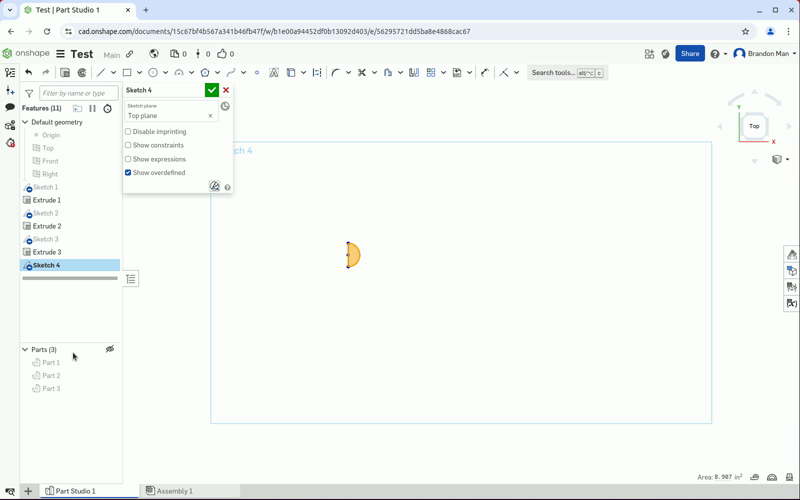
key(shift+e)
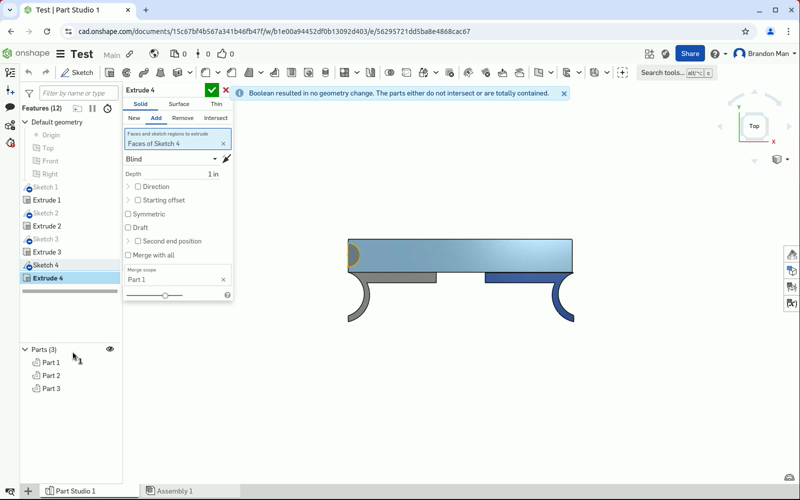
mouse_move(143, 106)
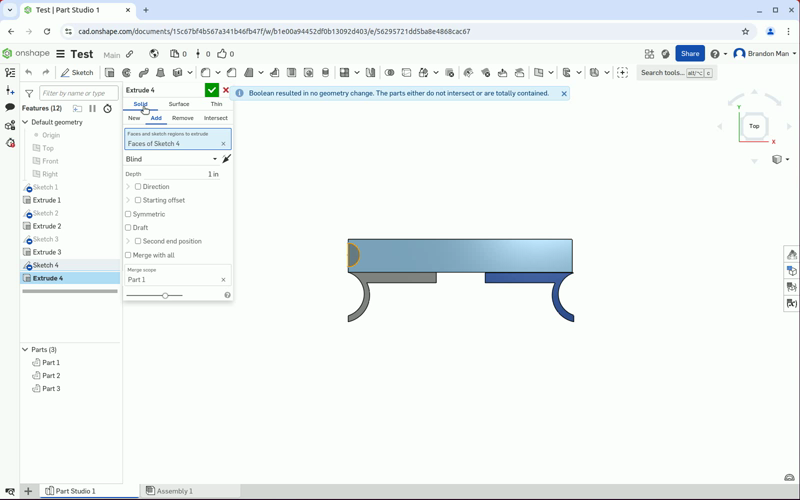
click(143, 106)
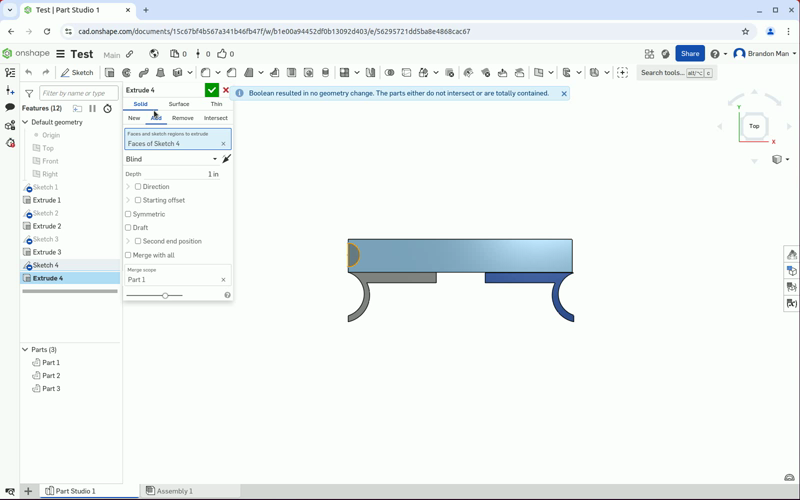
mouse_move(186, 120)
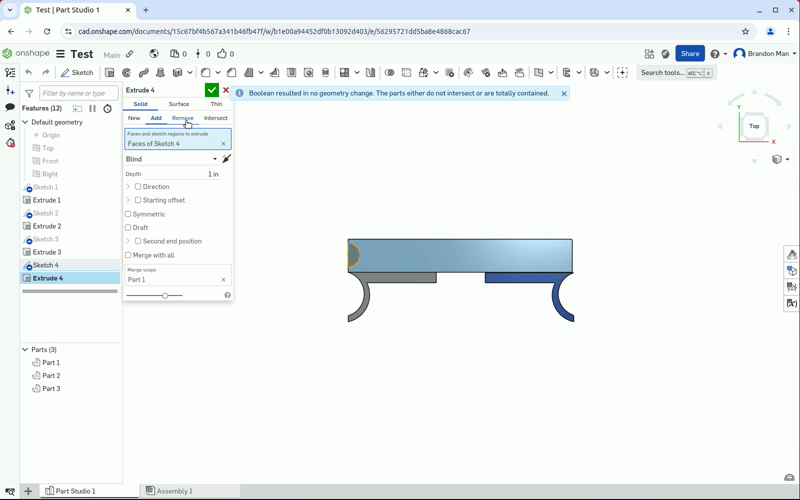
click(186, 120)
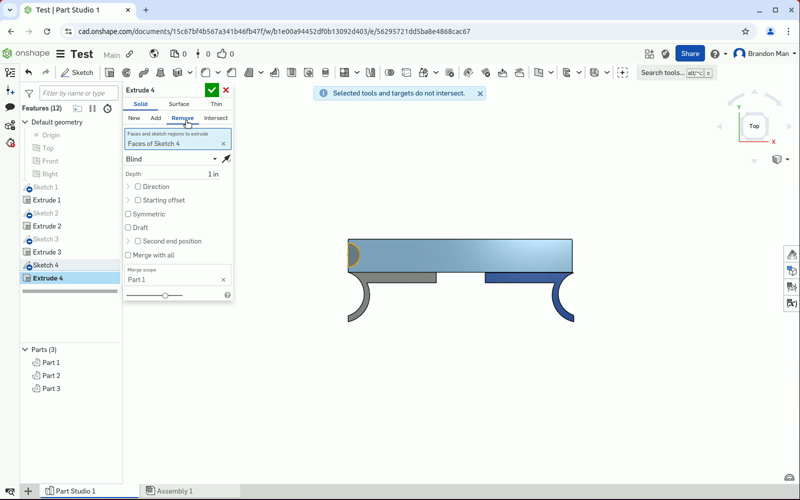
key(tab, 4)
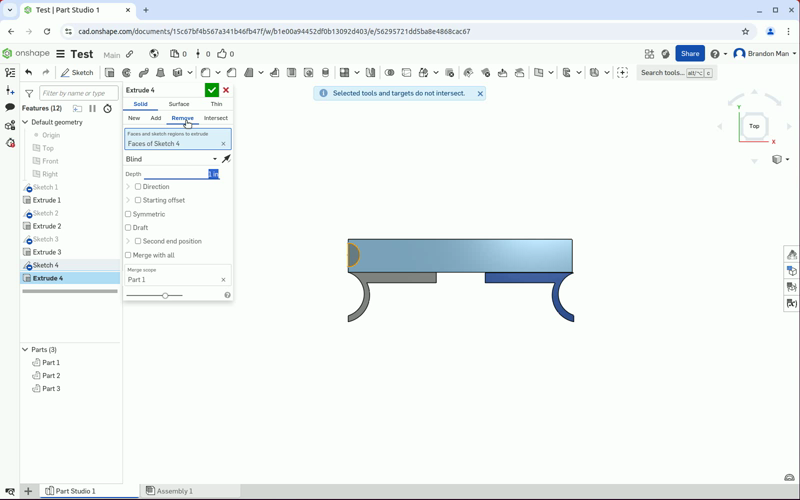
text(-1.204)
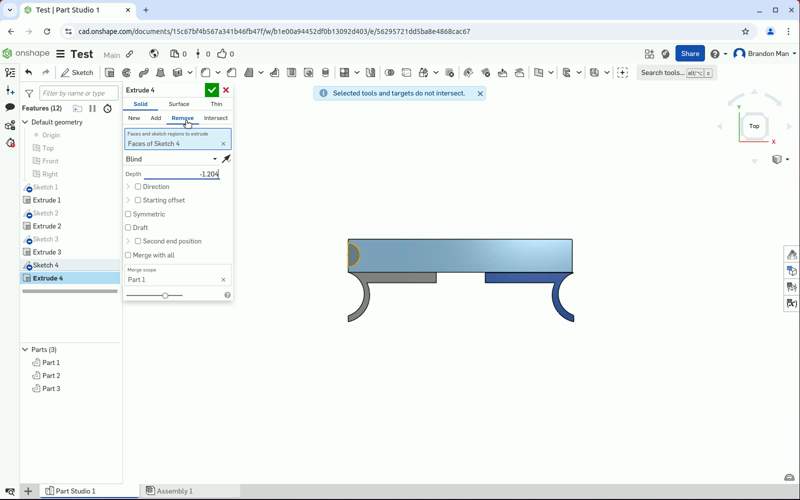
key(tab, 6)
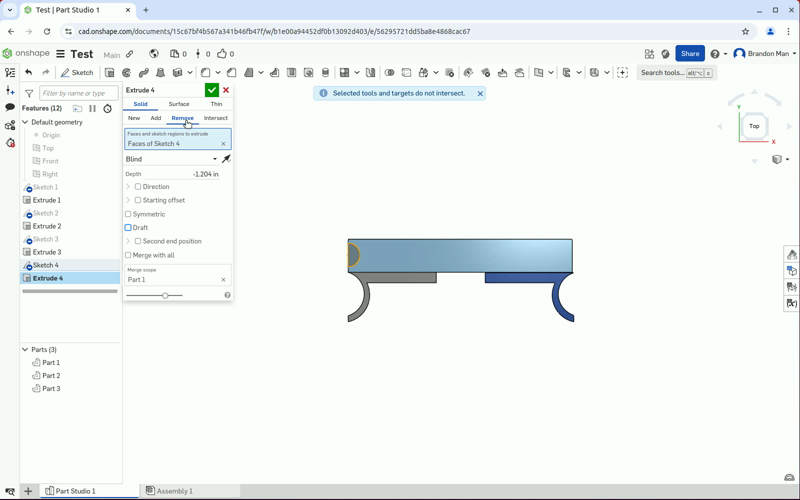
key(space)
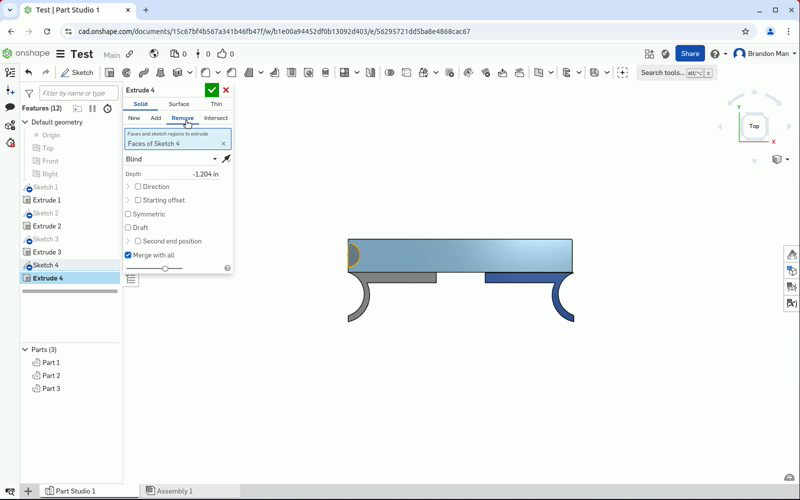
key(enter)
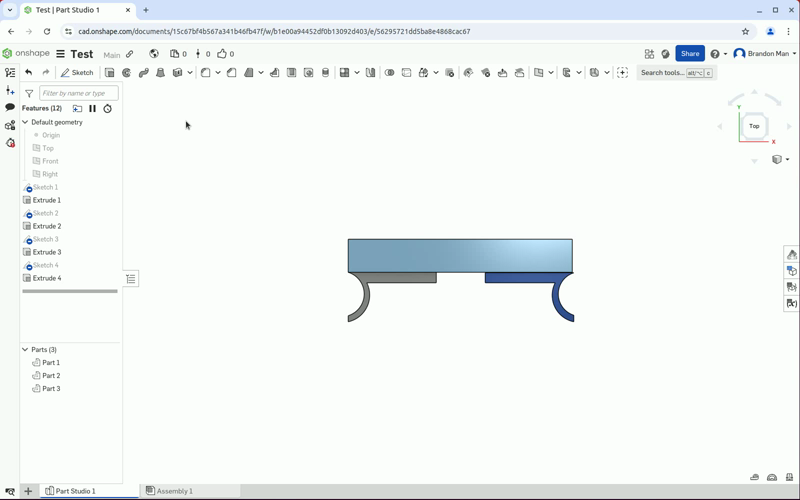
key(shift+h)
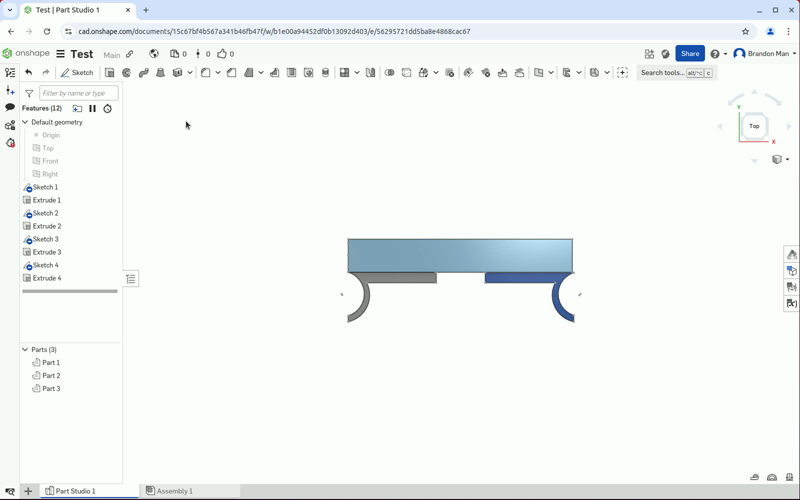
key(shift+h)
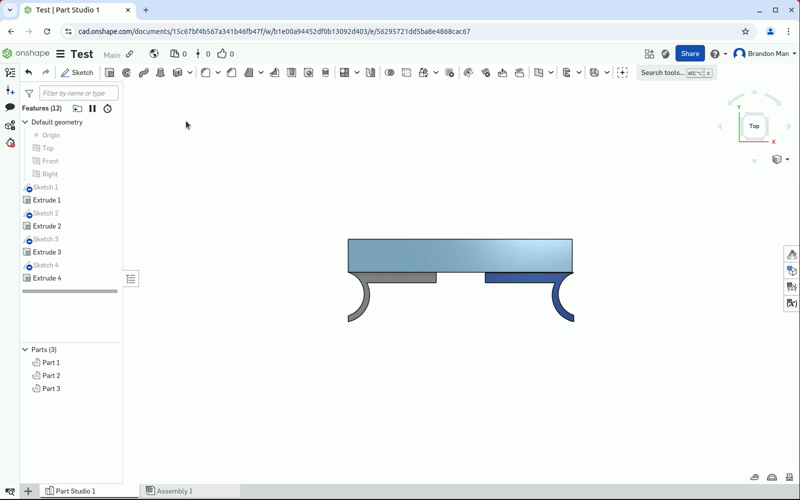
mouse_move(73, 189)
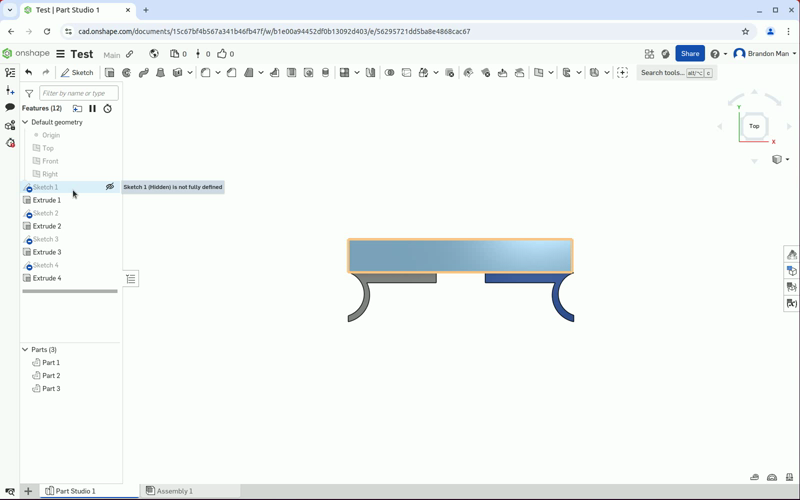
click(73, 189)
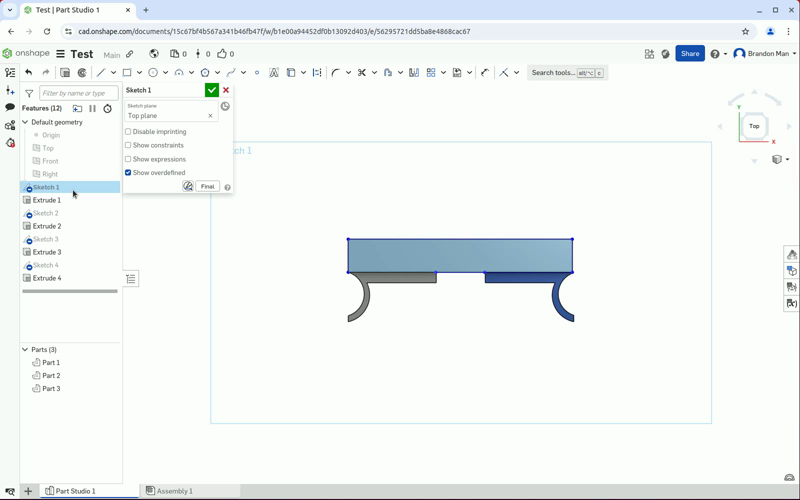
mouse_move(229, 92)
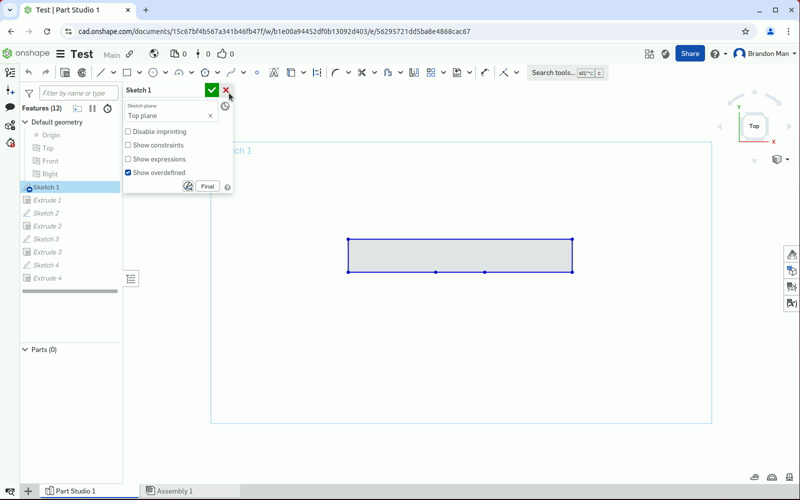
click(229, 92)
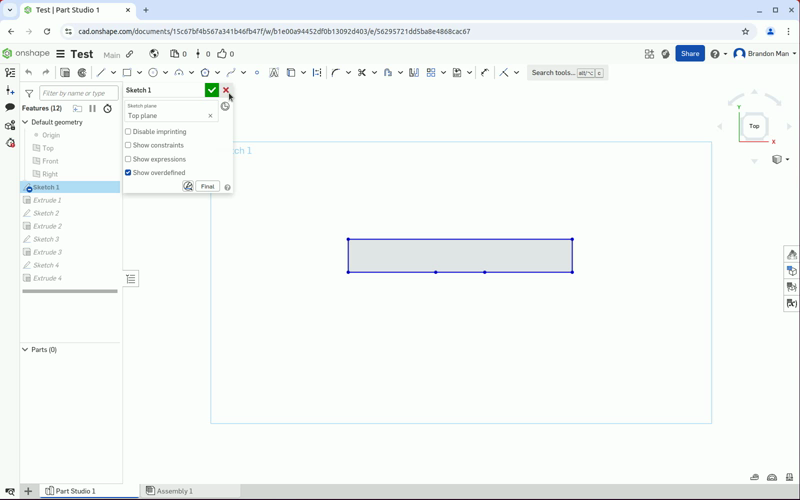
key(shift+s)
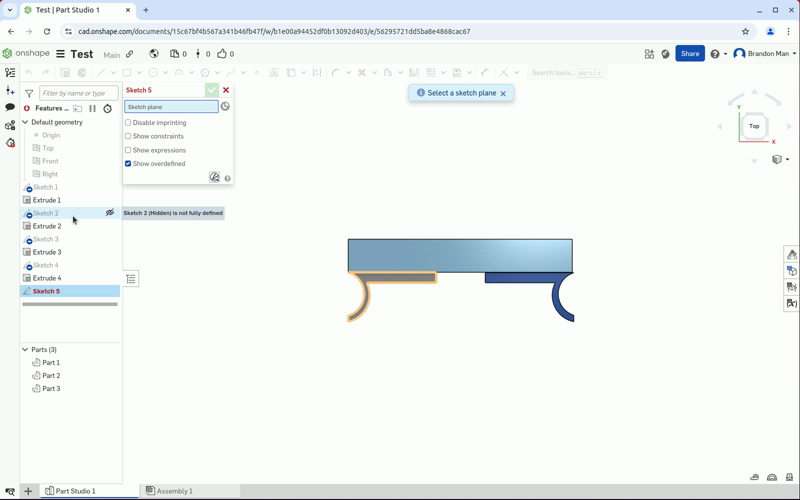
scroll(3)
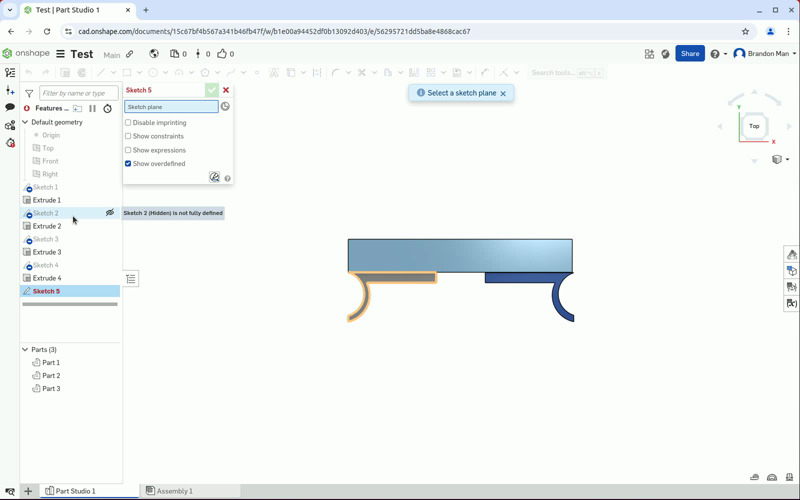
mouse_move(73, 150)
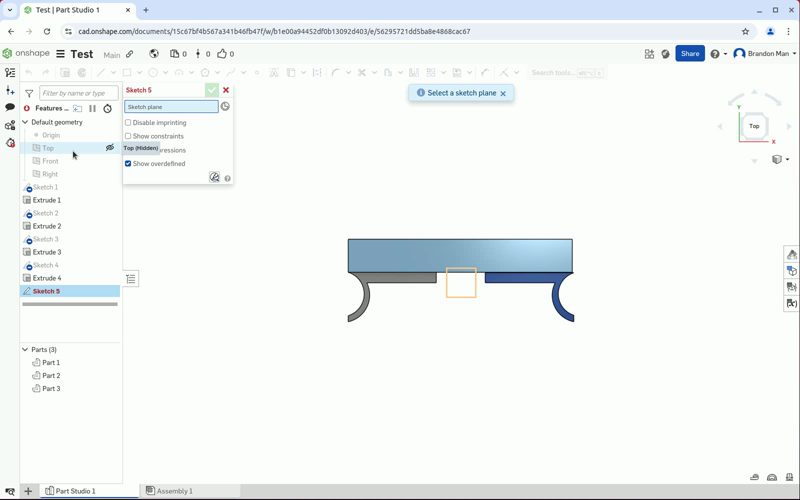
click(73, 150)
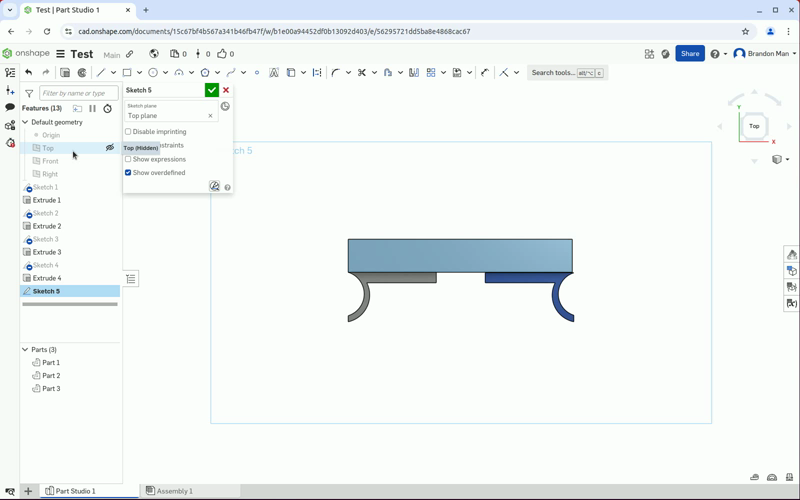
mouse_move(73, 352)
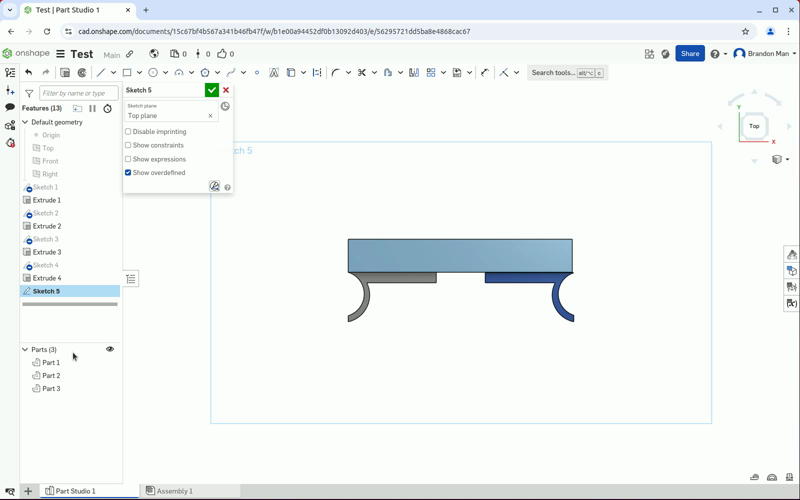
key(y)
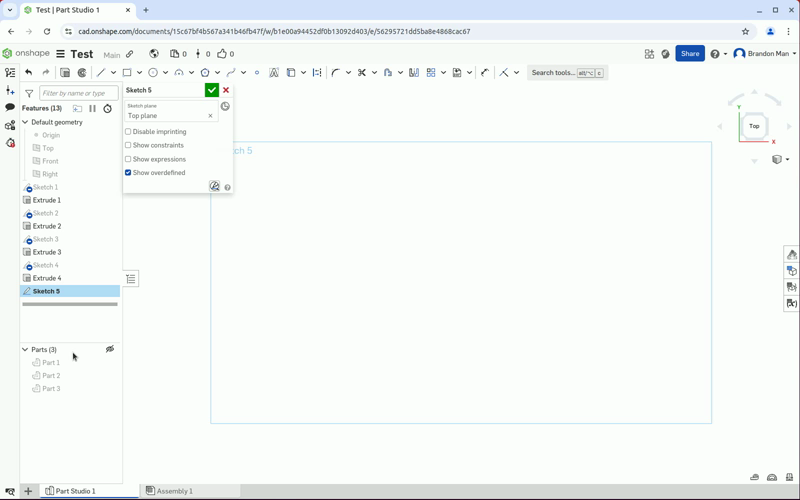
key(a)
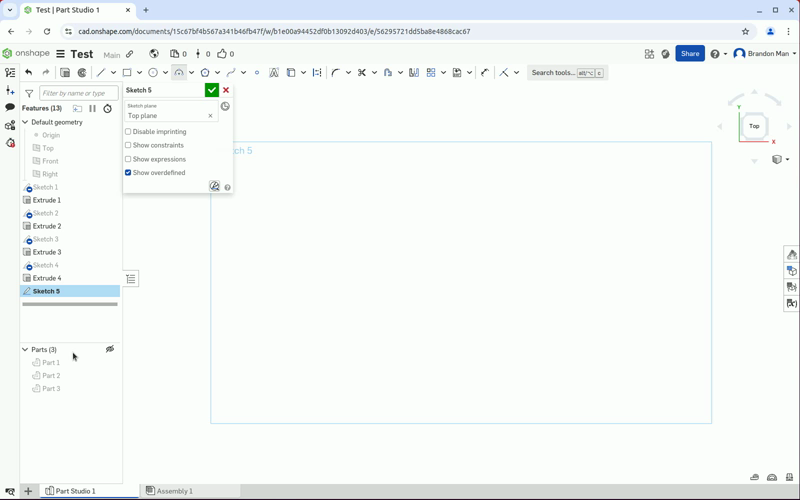
key_down(shift)
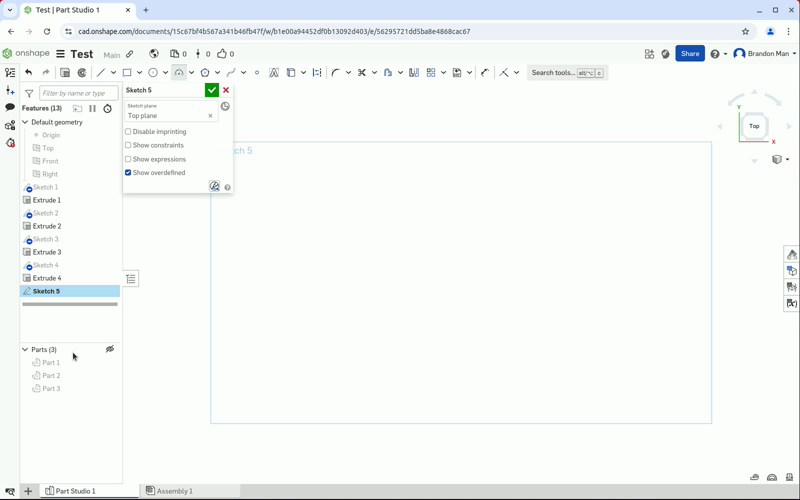
mouse_move(573, 266)
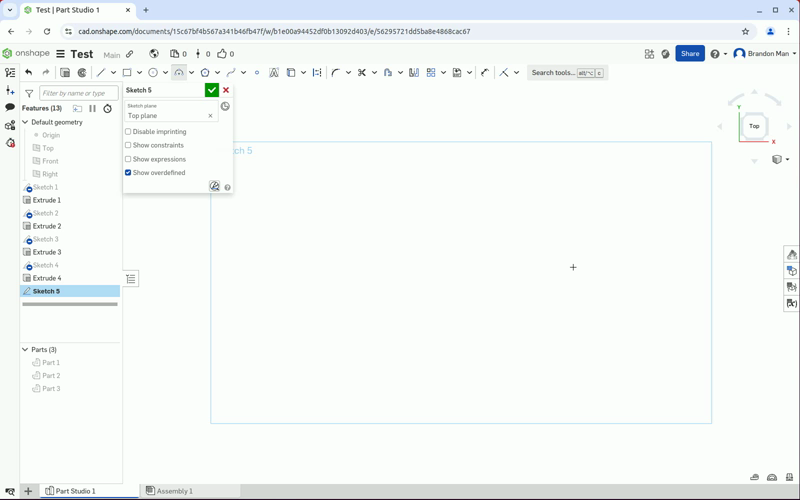
click(573, 266)
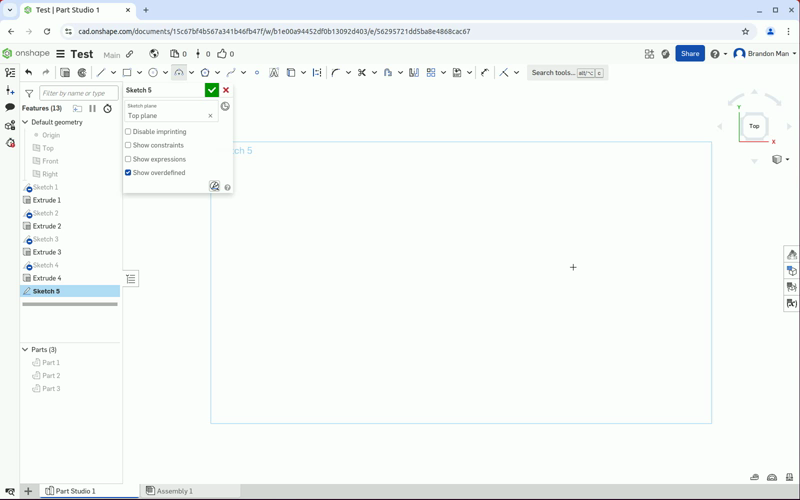
key_up(shift)
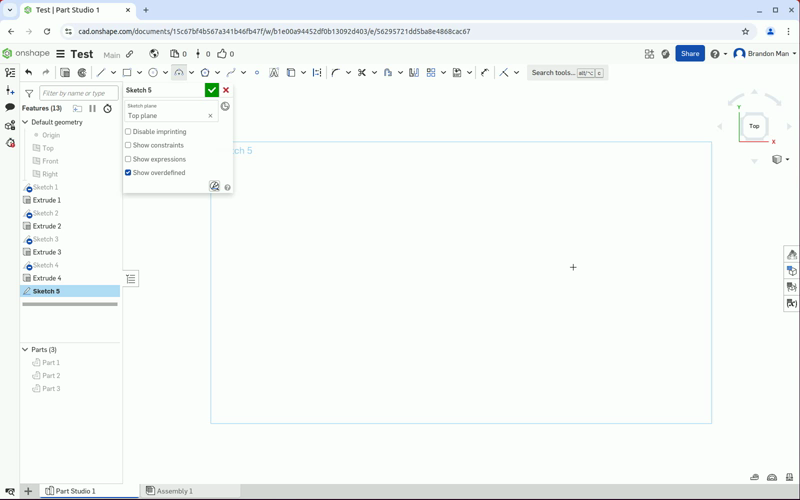
key_down(shift)
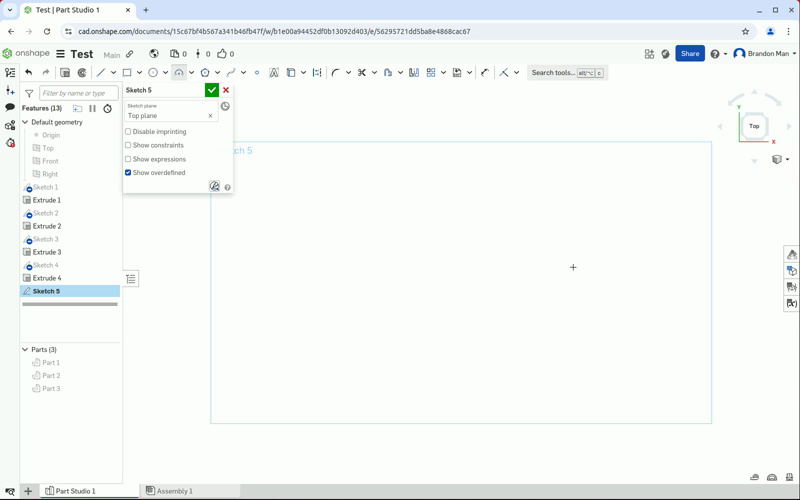
mouse_move(573, 243)
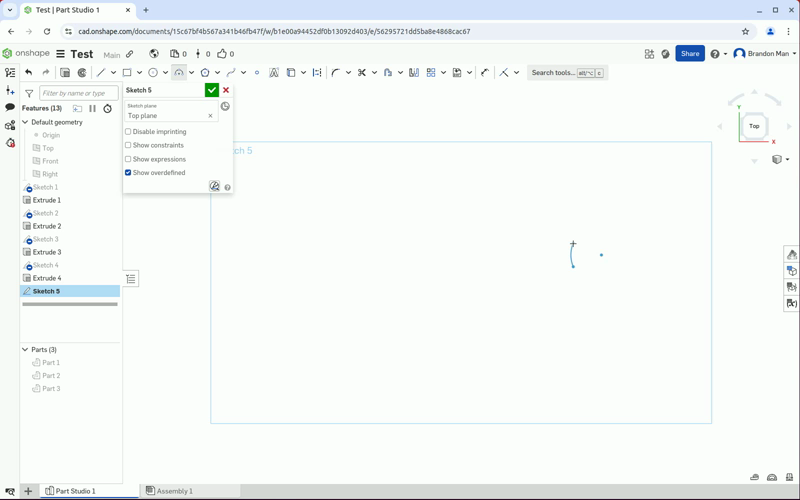
click(573, 243)
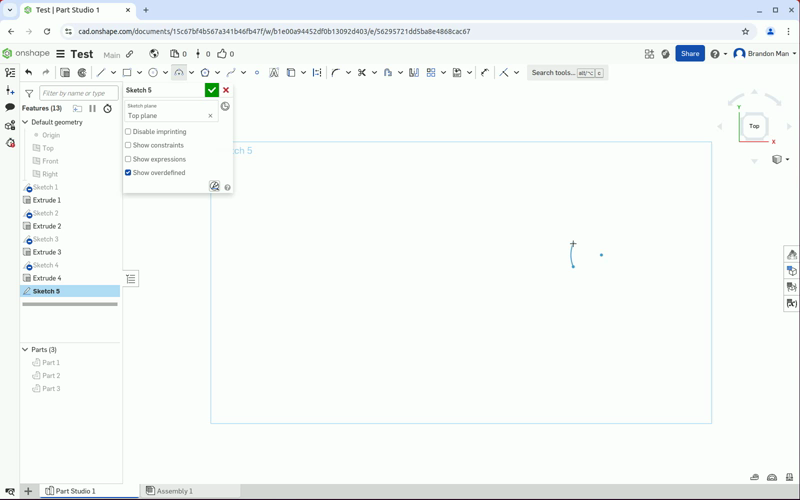
mouse_move(585, 255)
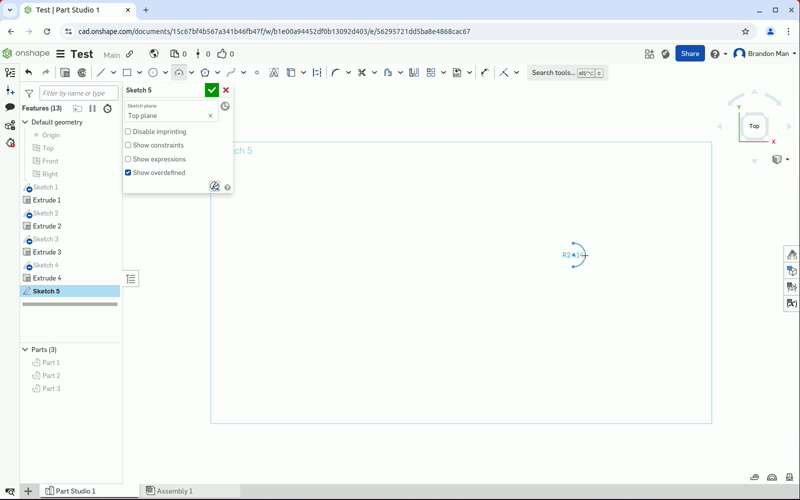
click(585, 255)
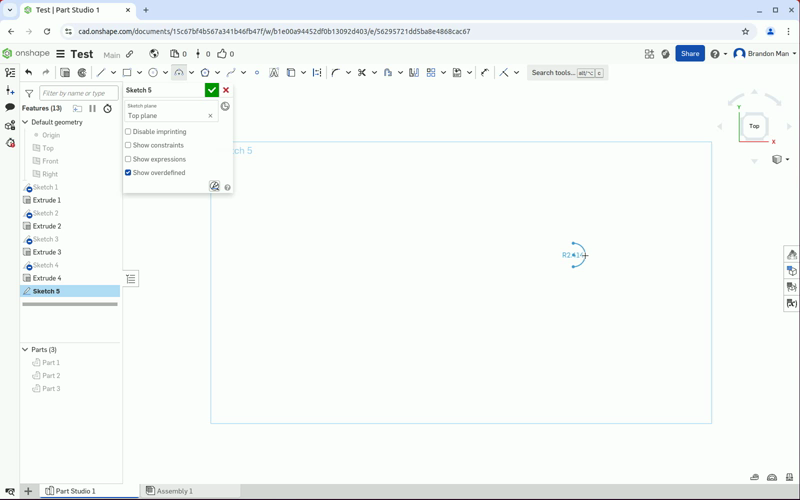
key_up(shift)
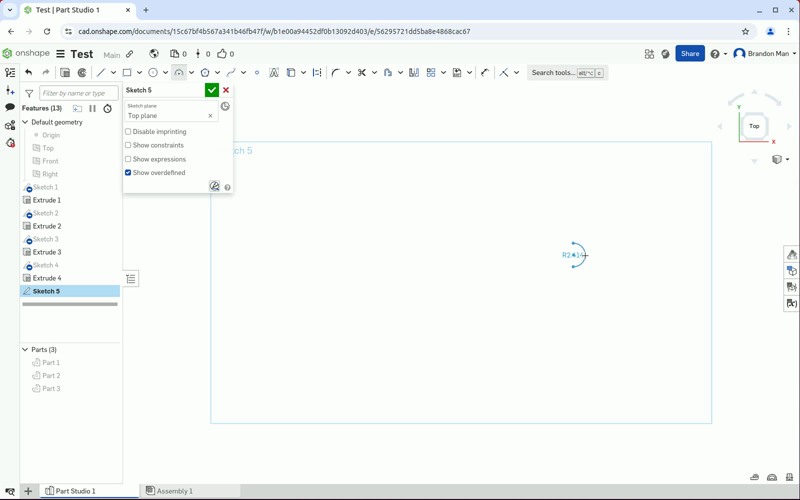
key(esc)
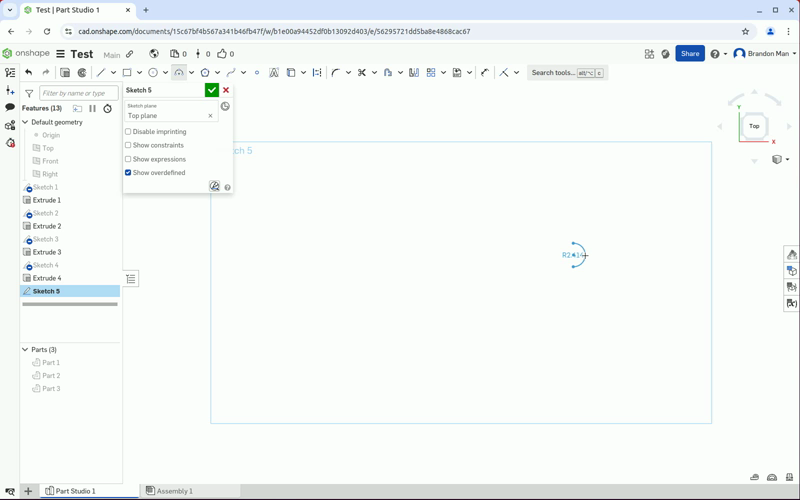
key(l)
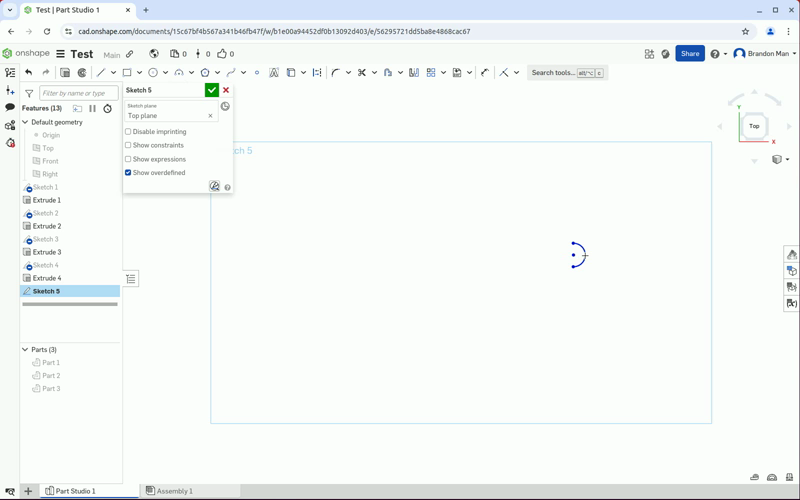
mouse_move(573, 243)
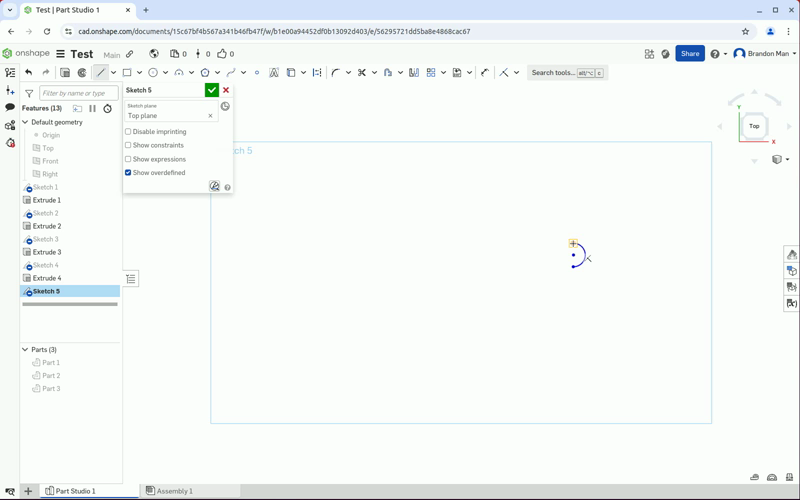
click(573, 243)
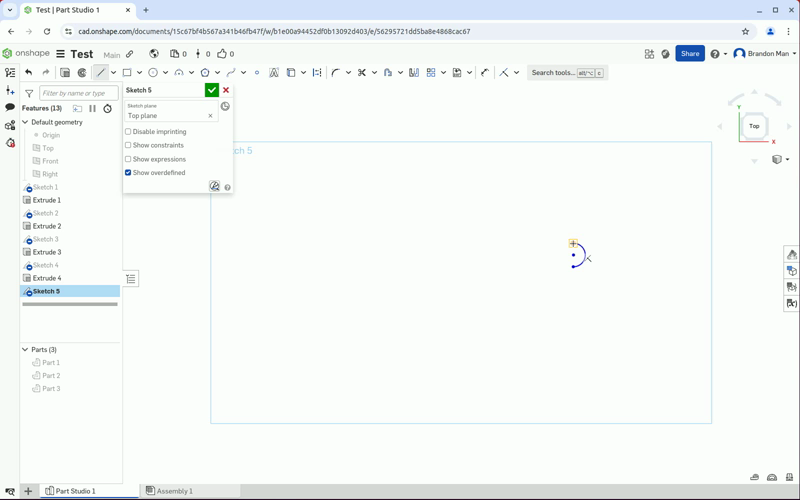
mouse_move(589, 243)
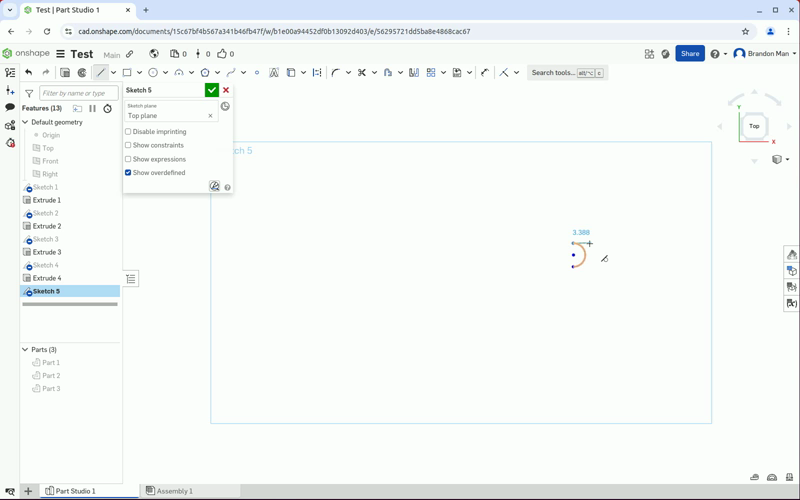
key_down(shift)
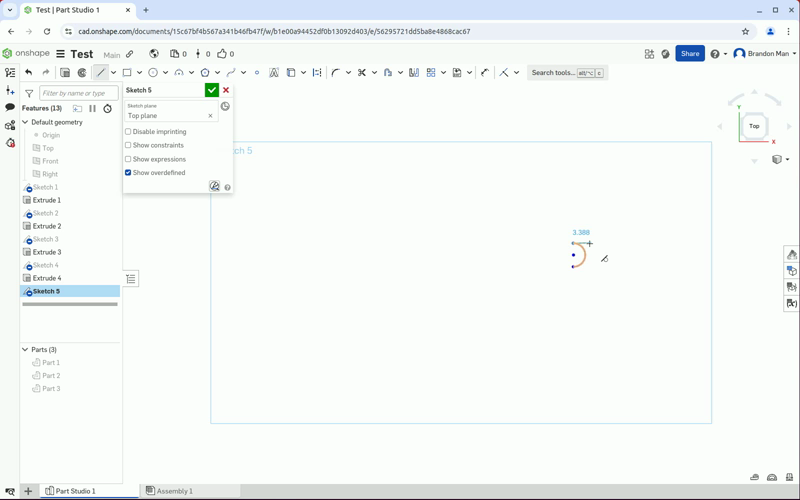
mouse_move(573, 266)
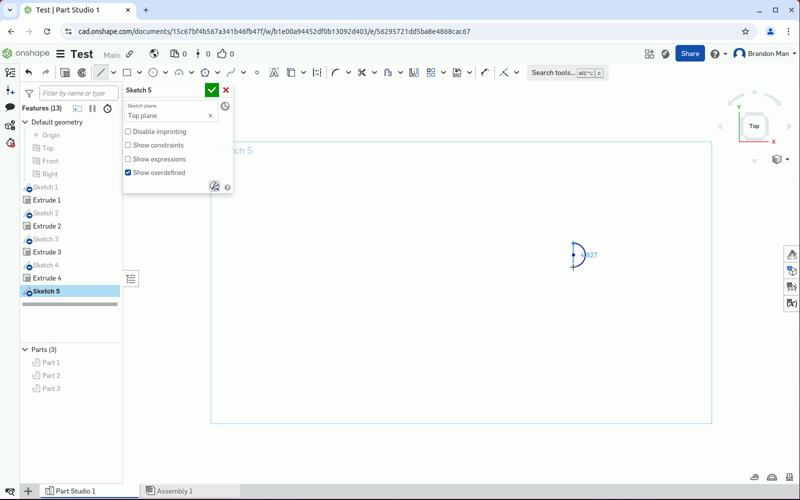
key_up(shift)
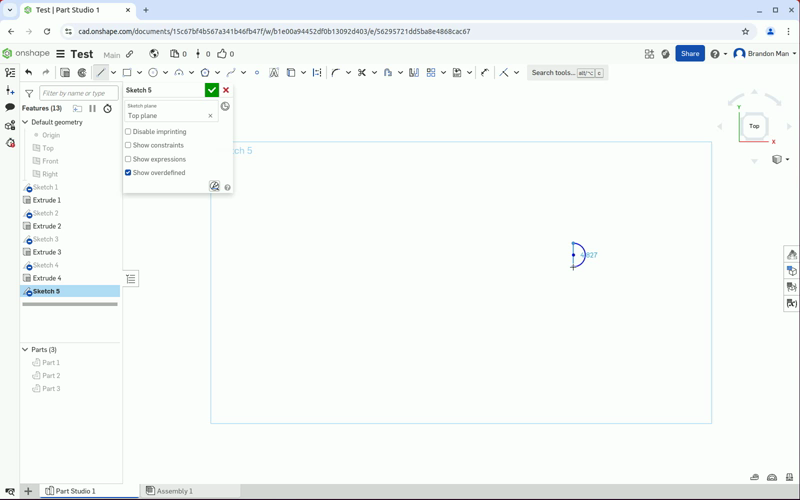
click(573, 266)
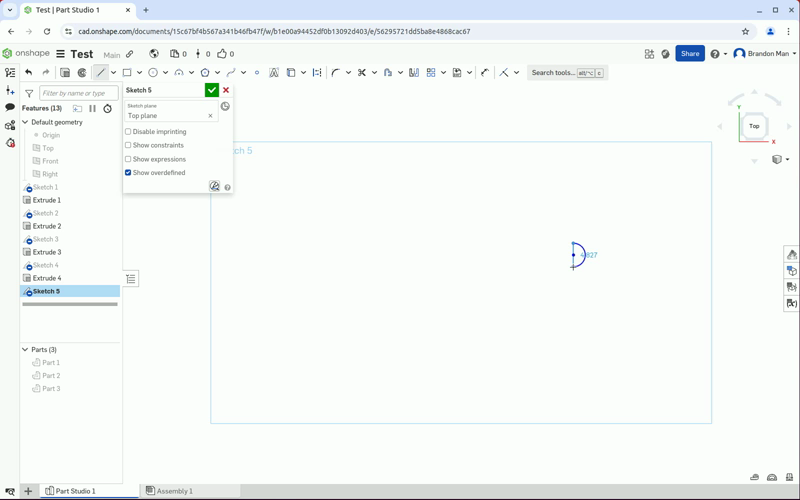
key(esc)
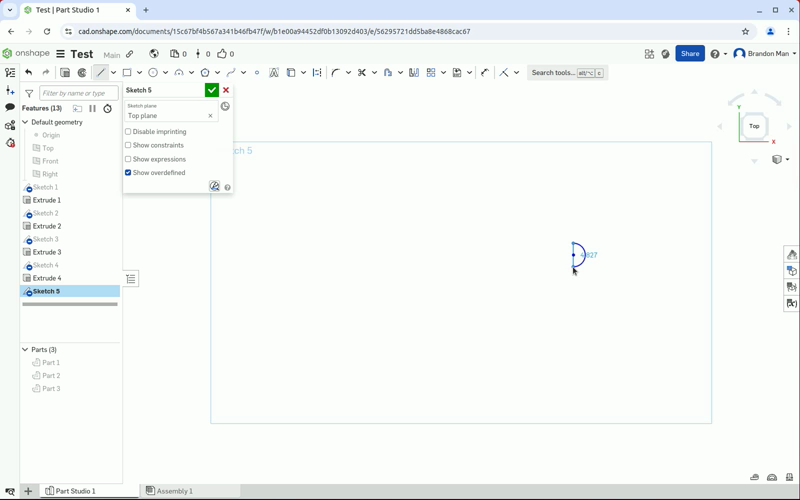
mouse_move(575, 258)
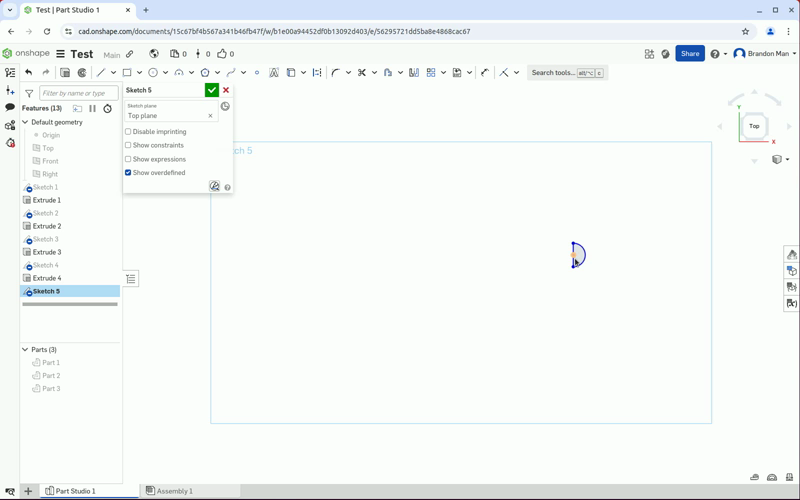
scroll(6)
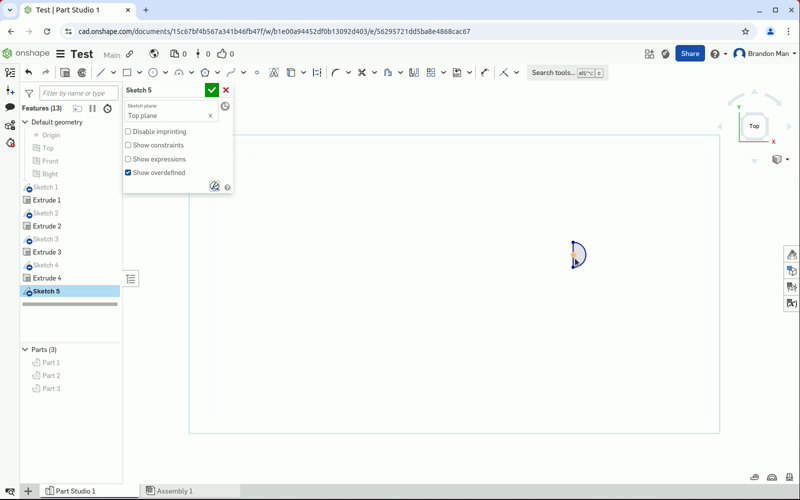
scroll(6)
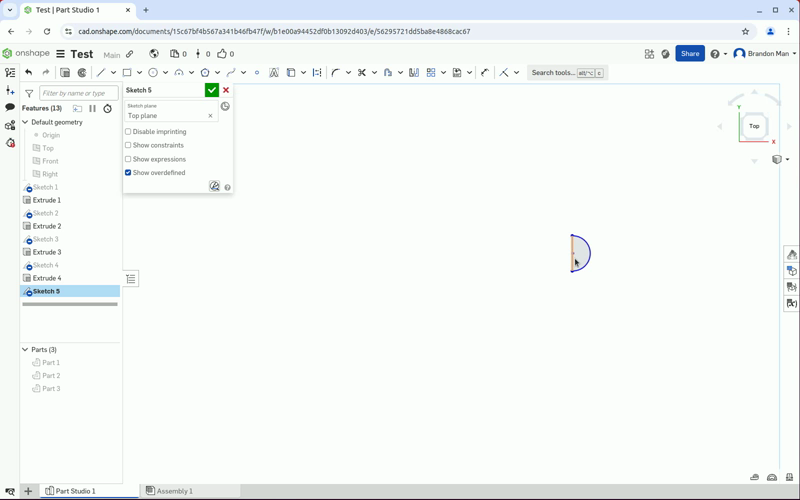
scroll(6)
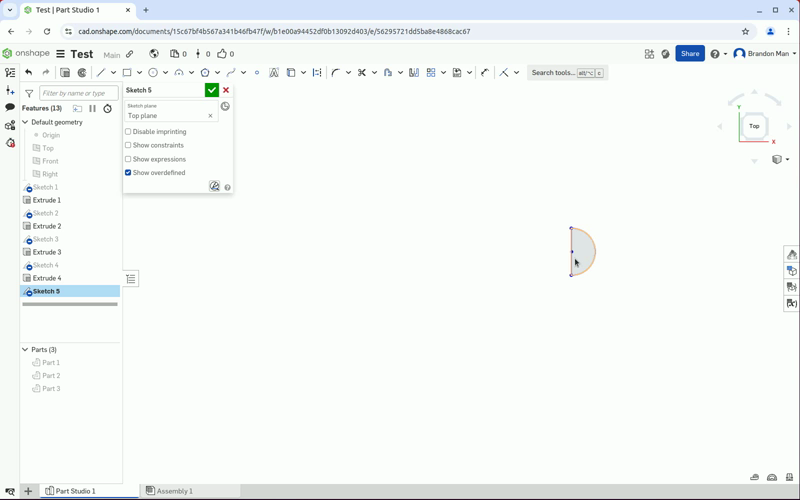
scroll(6)
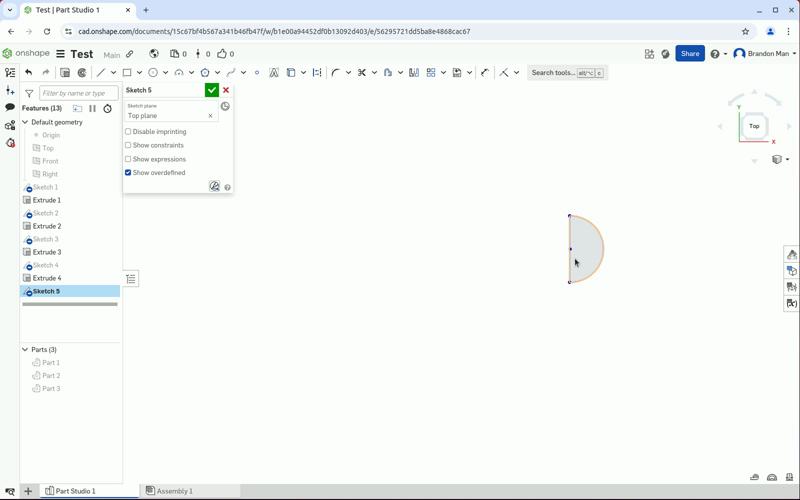
scroll(6)
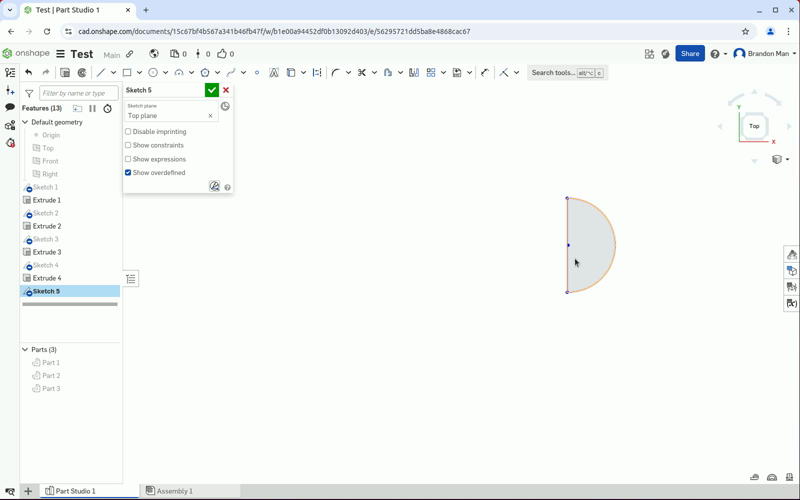
scroll(6)
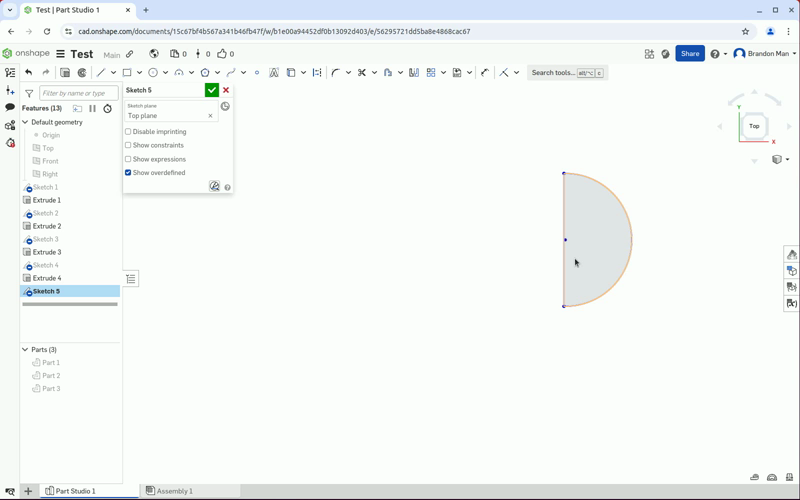
scroll(6)
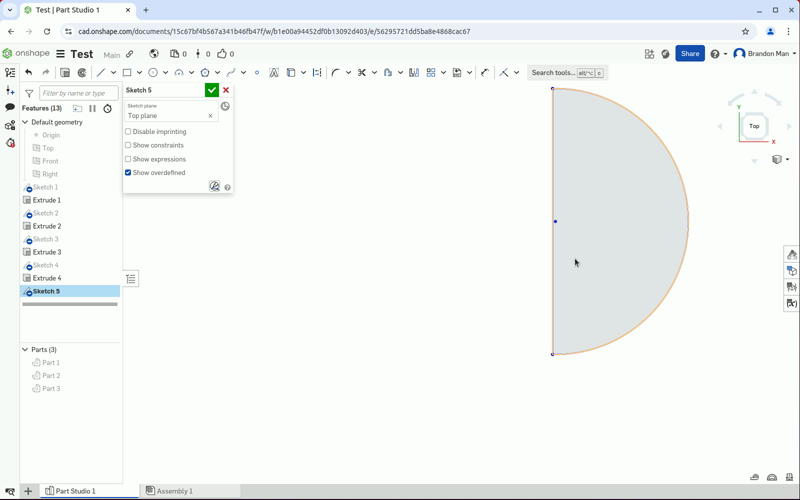
click(575, 258)
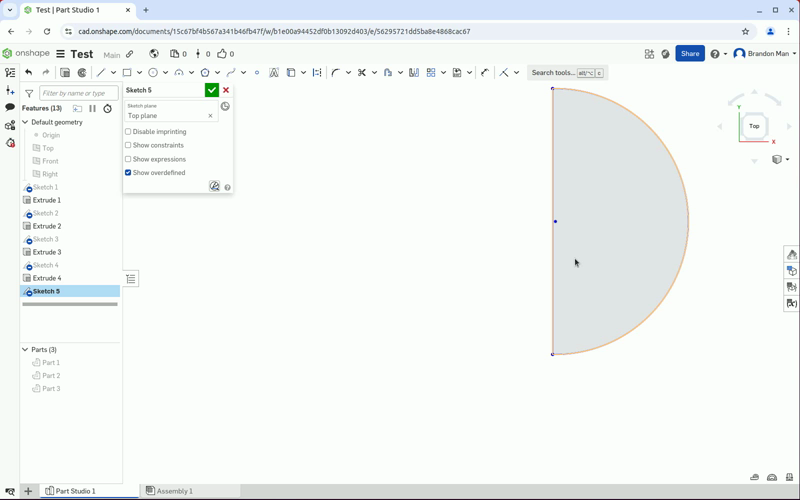
scroll(-6)
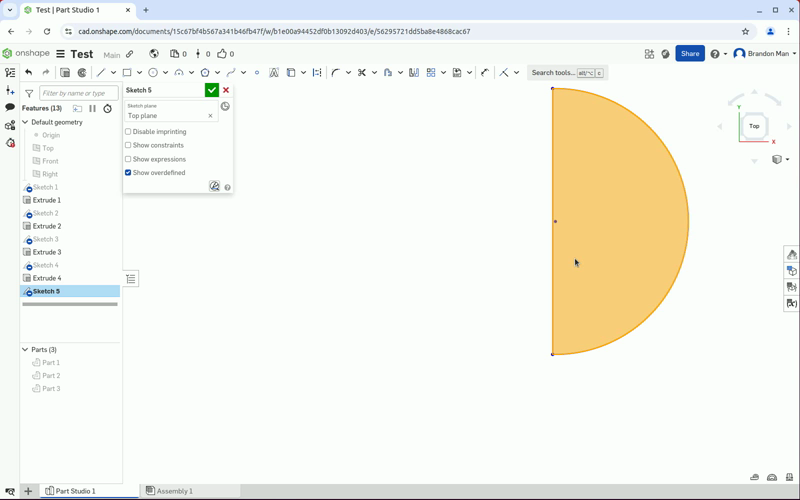
scroll(-6)
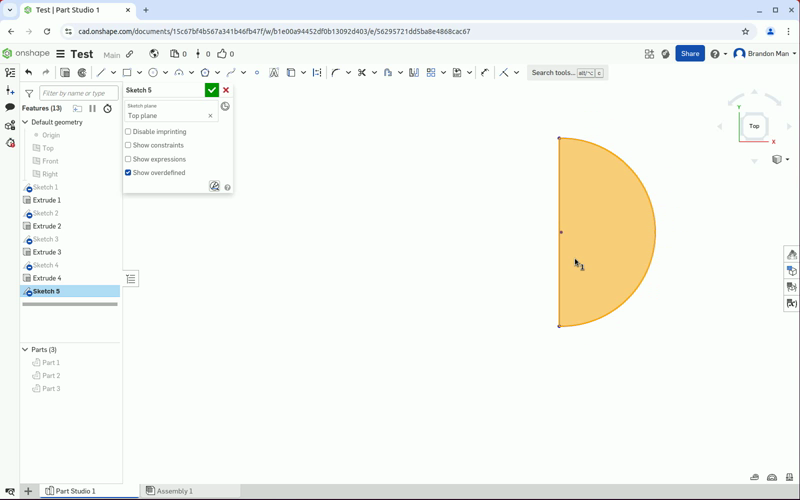
scroll(-6)
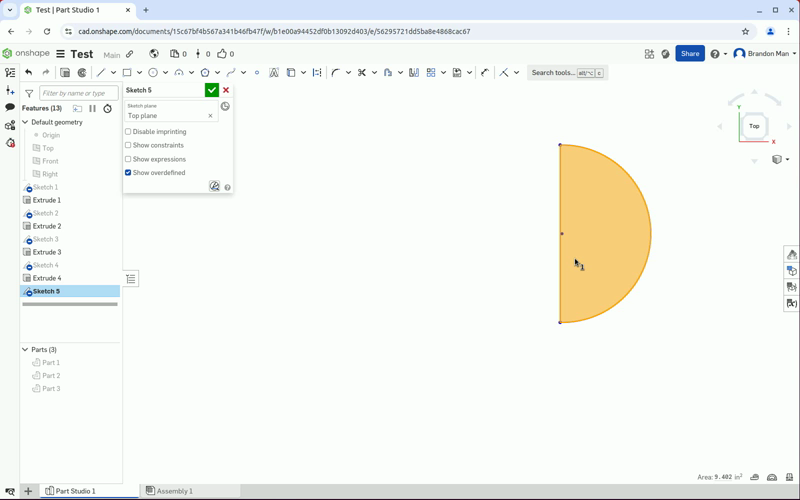
scroll(-6)
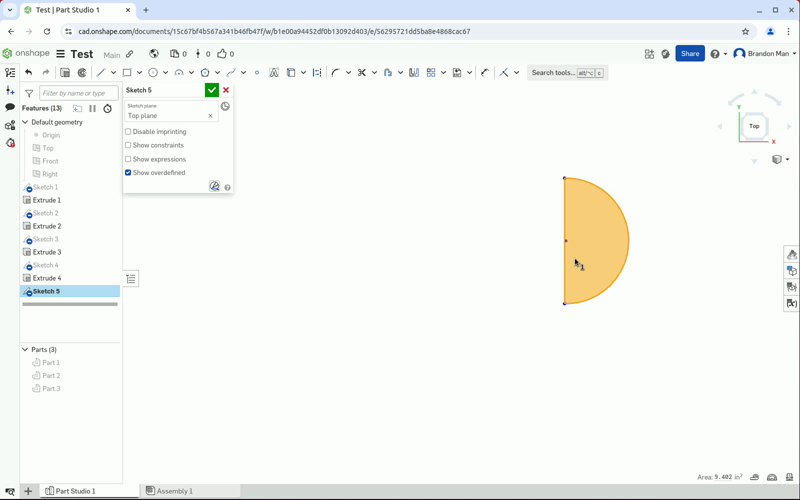
scroll(-6)
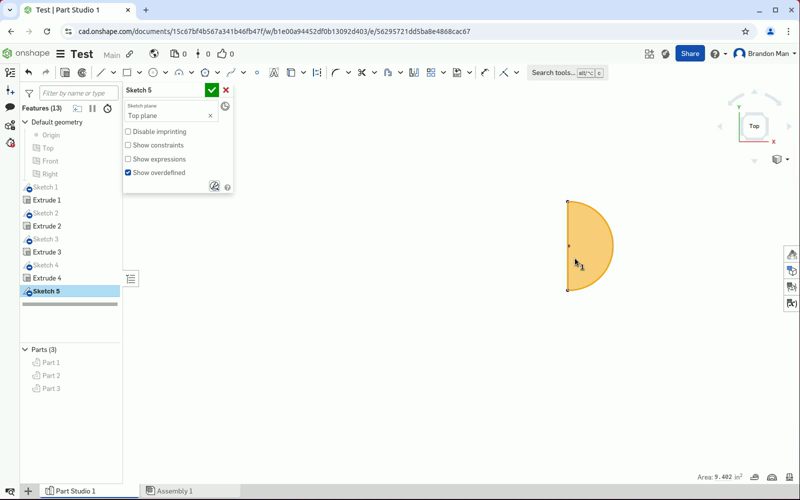
scroll(-6)
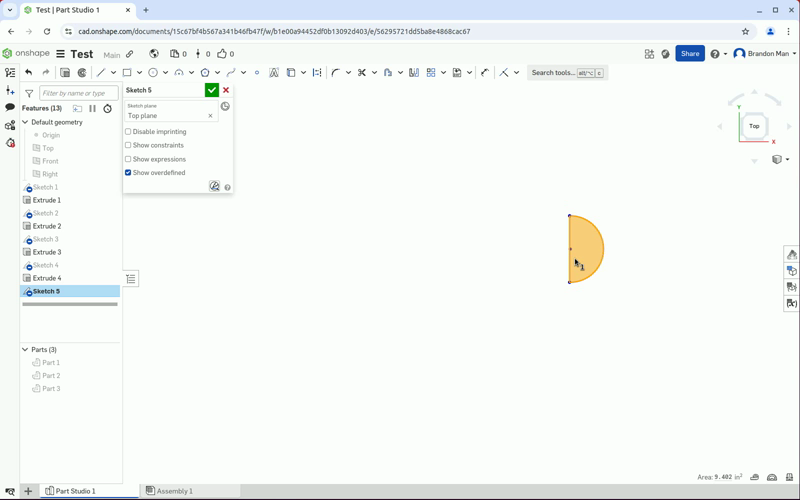
scroll(-6)
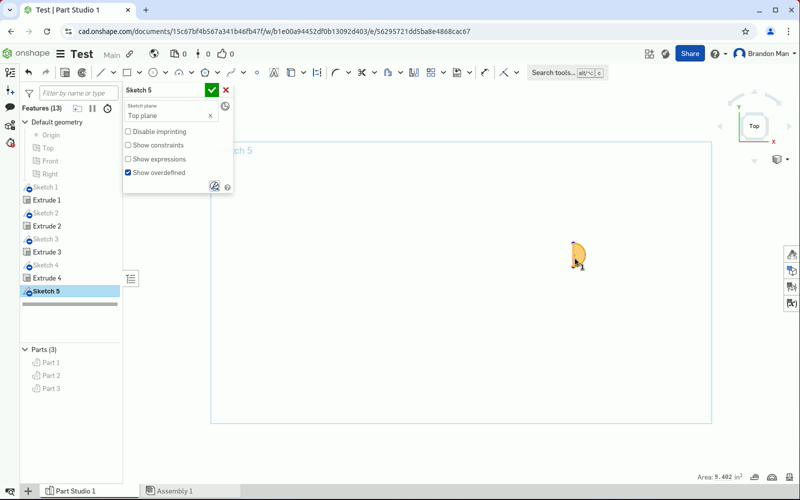
mouse_move(73, 352)
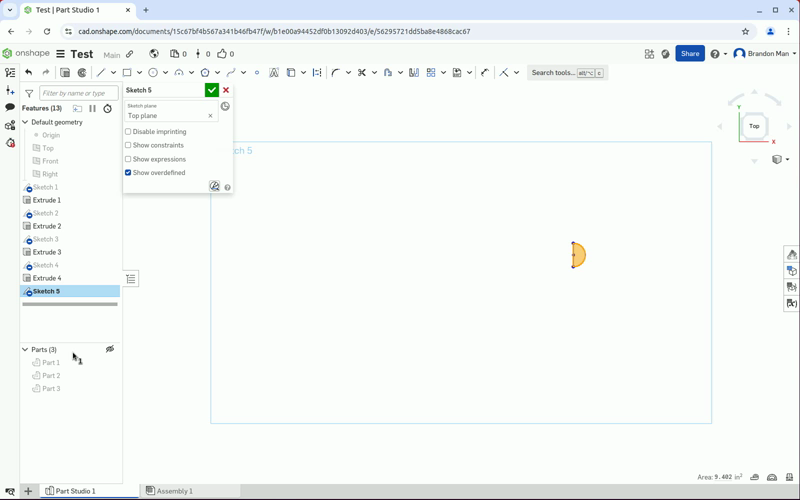
key(shift+y)
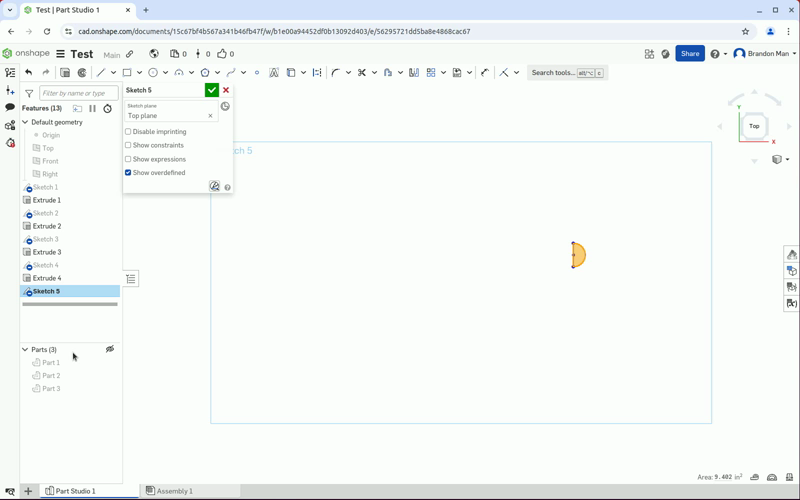
key(shift+e)
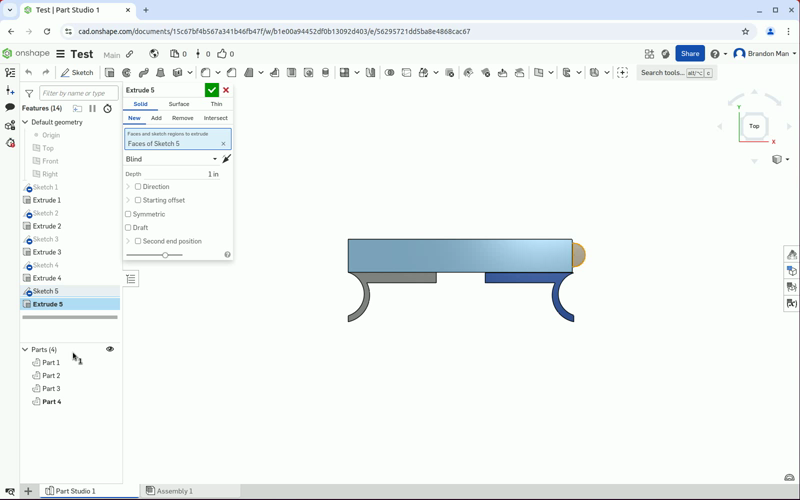
mouse_move(143, 106)
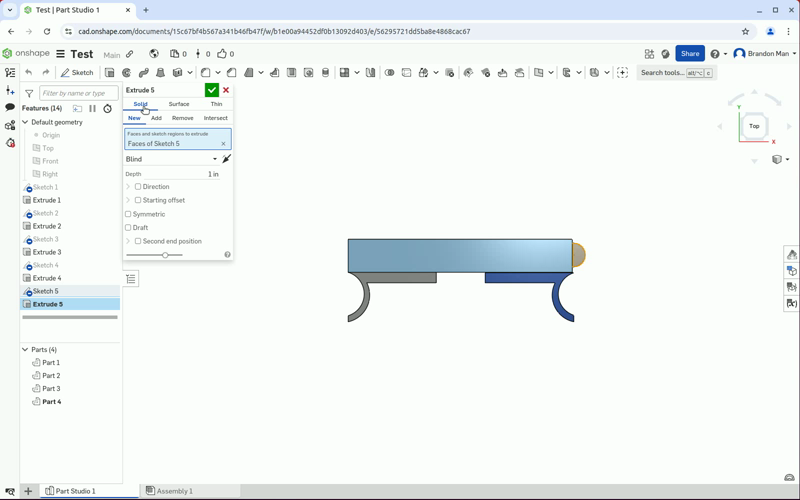
click(143, 106)
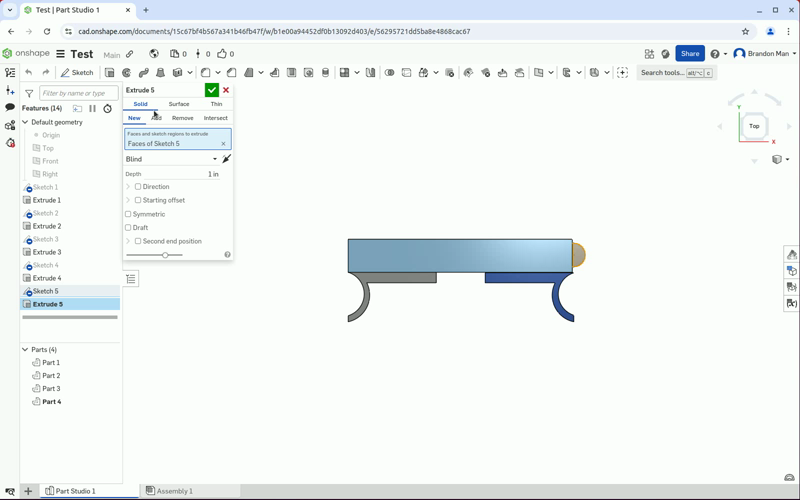
mouse_move(186, 120)
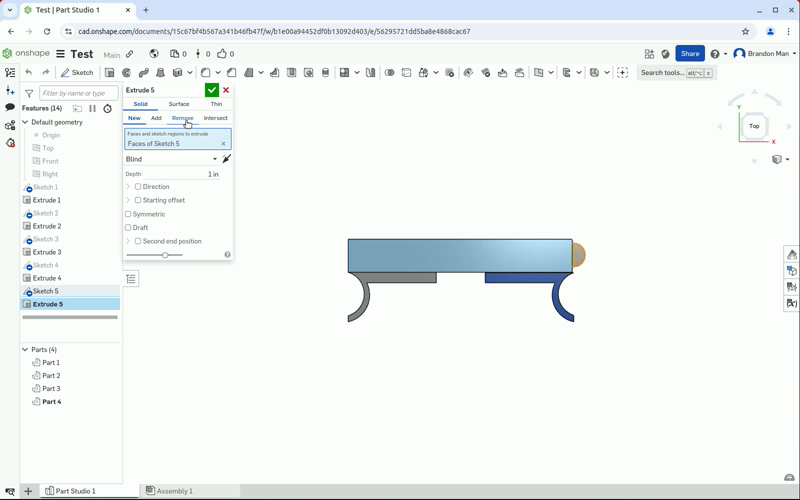
click(186, 120)
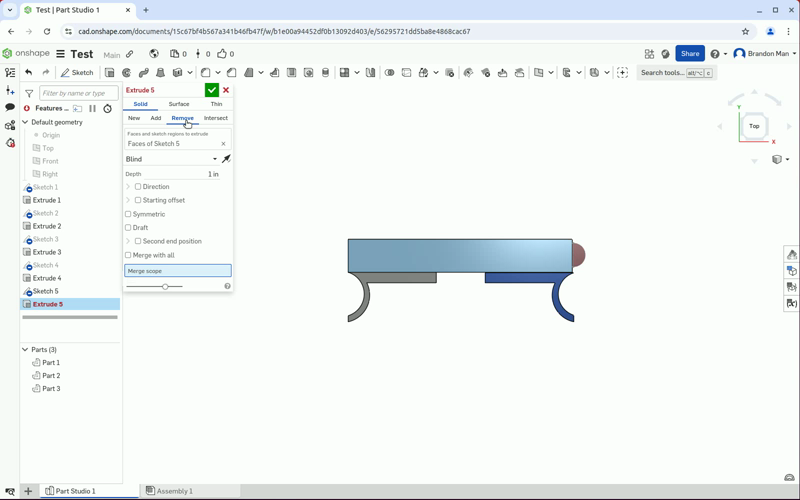
key(tab, 4)
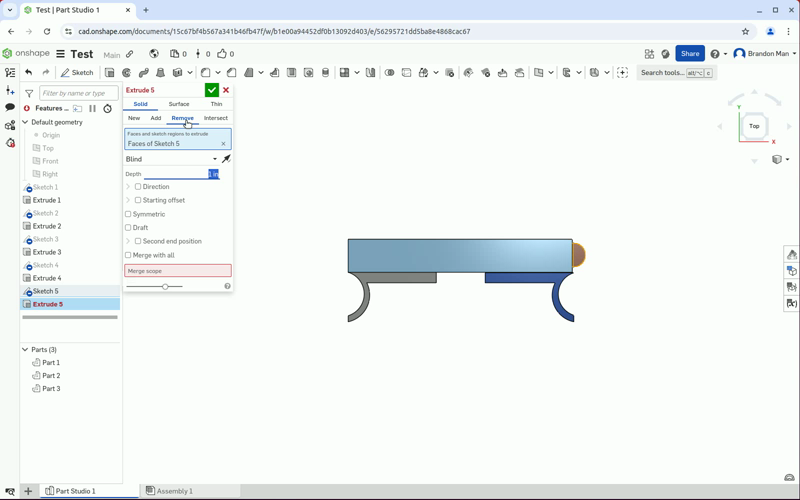
text(-1.204)
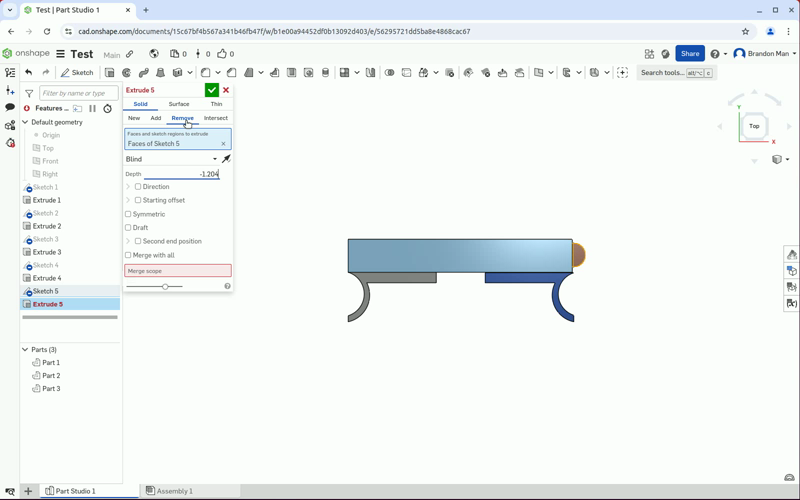
key(tab, 6)
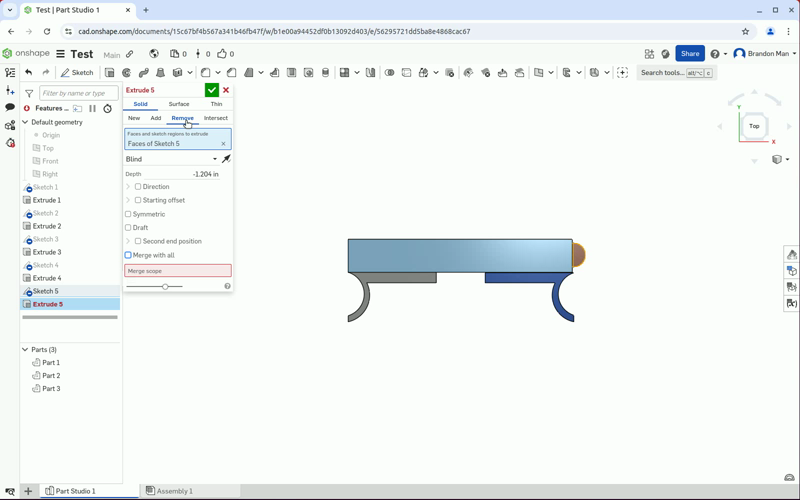
key(space)
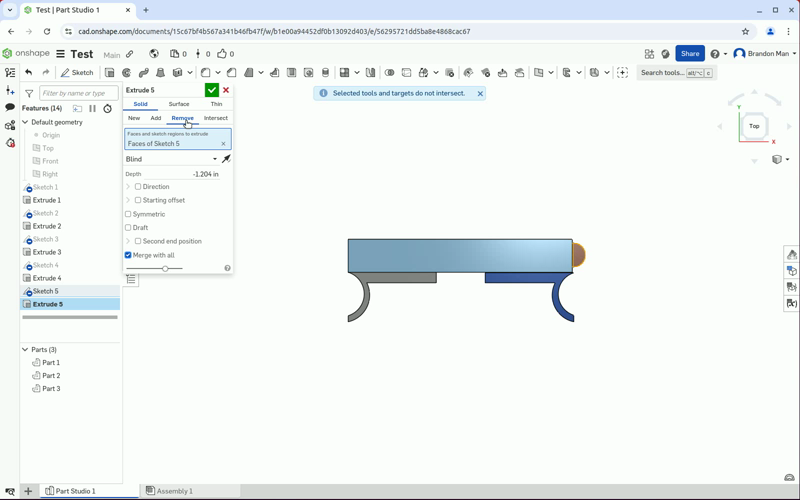
key(enter)
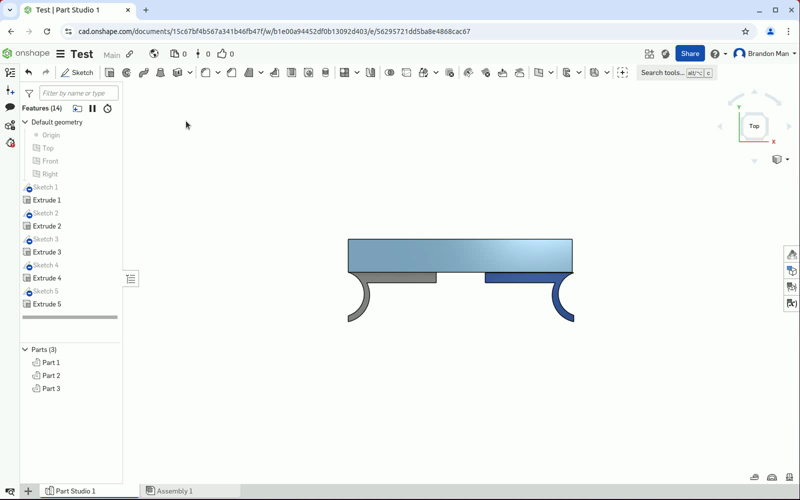
key(shift+h)
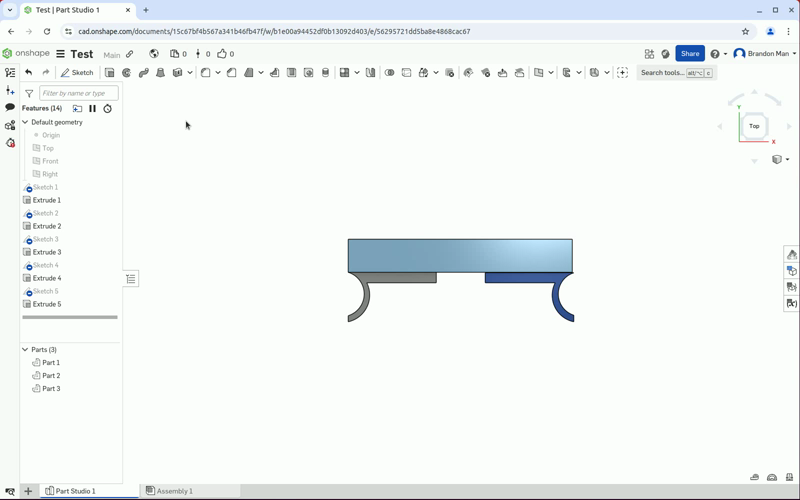
key(shift+h)
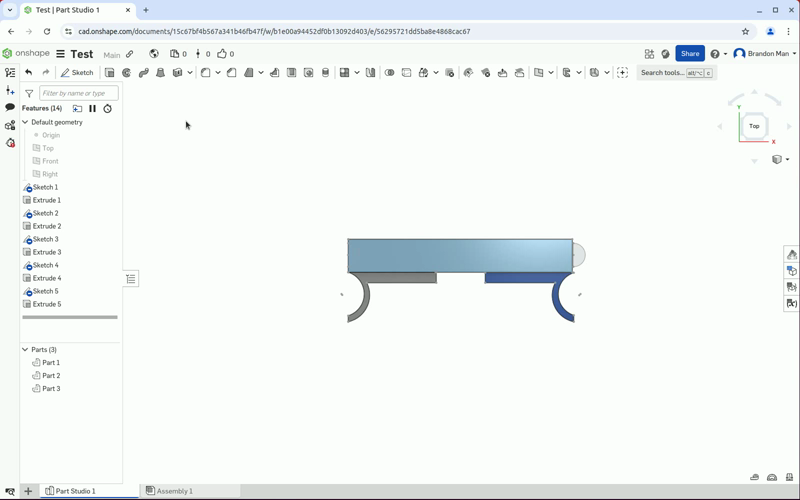
key(shift+7)
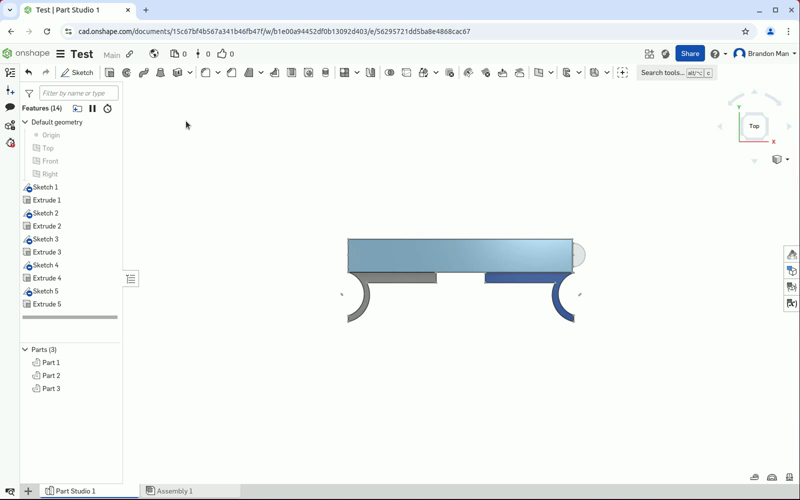
key(up, 3)
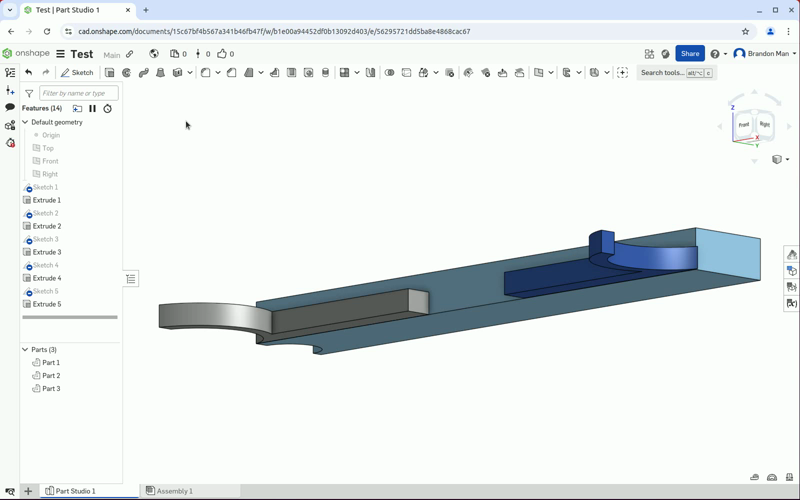
key(left, 3)
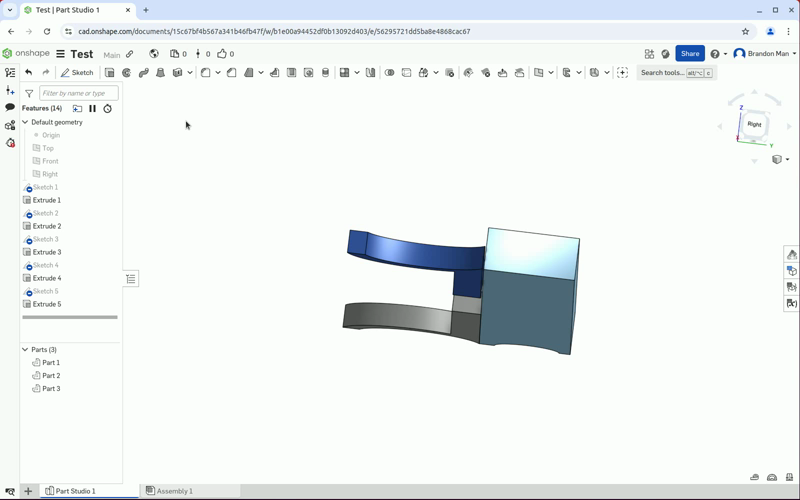
key(right, 3)
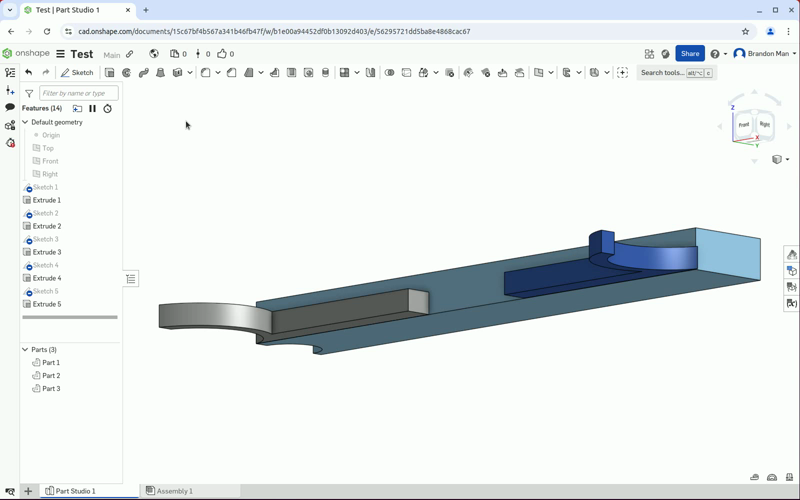
key(down, 3)
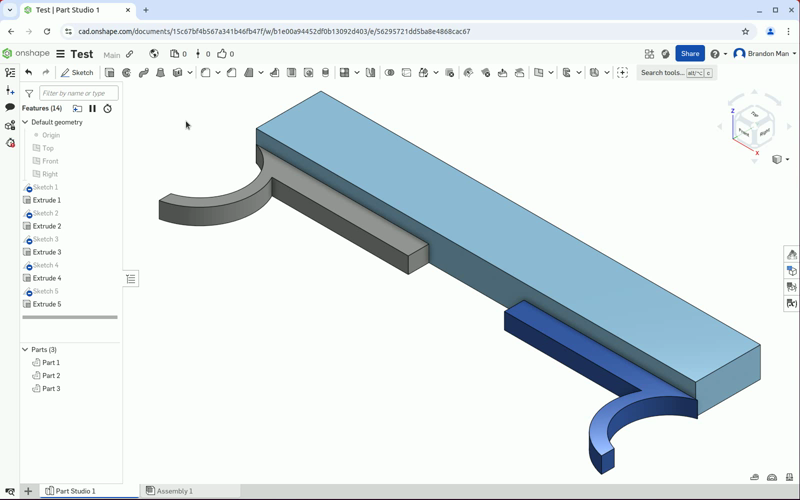
mouse_move(73, 189)
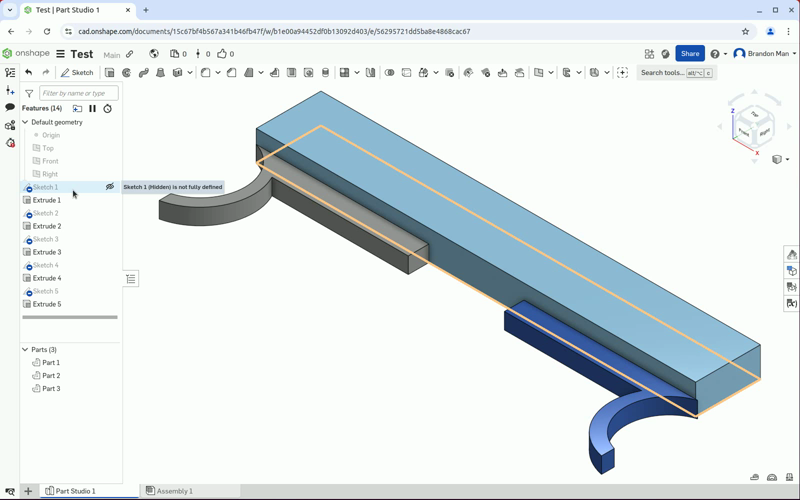
click(73, 189)